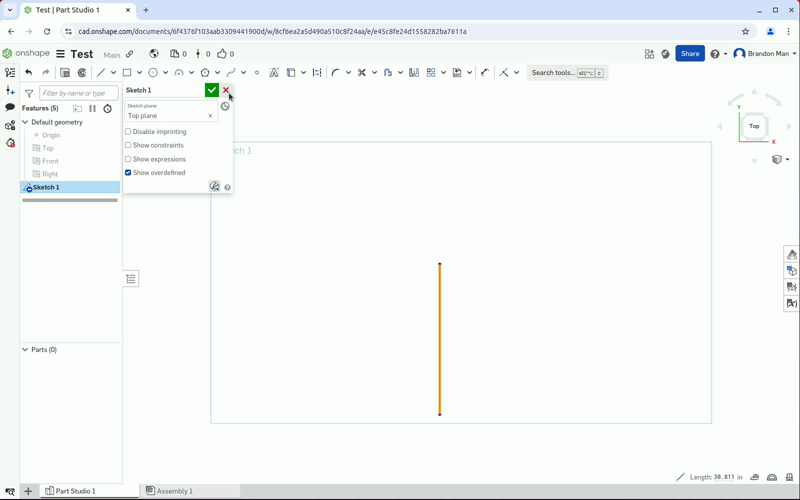
key(shift+h)
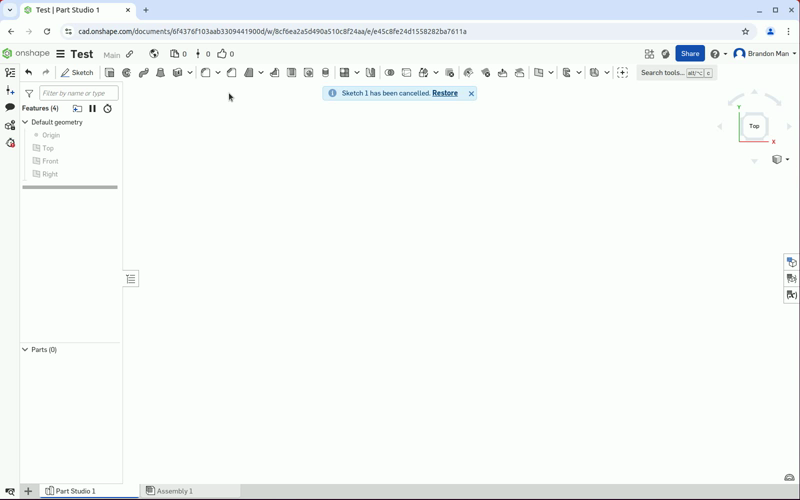
mouse_move(73, 352)
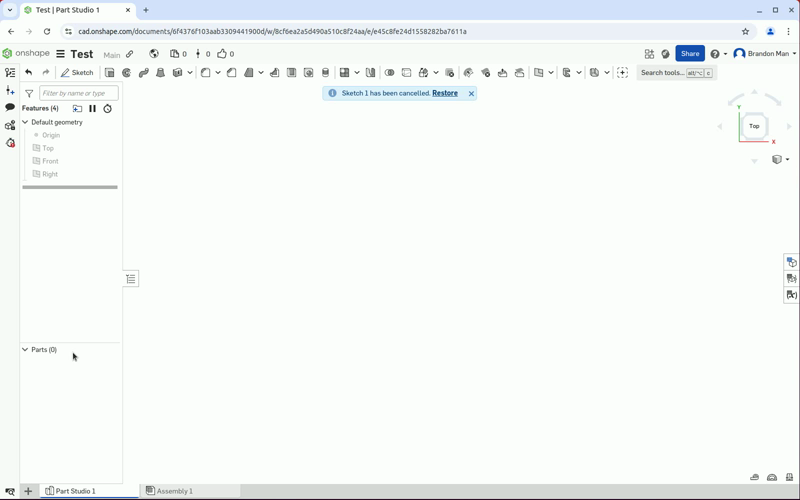
key(y)
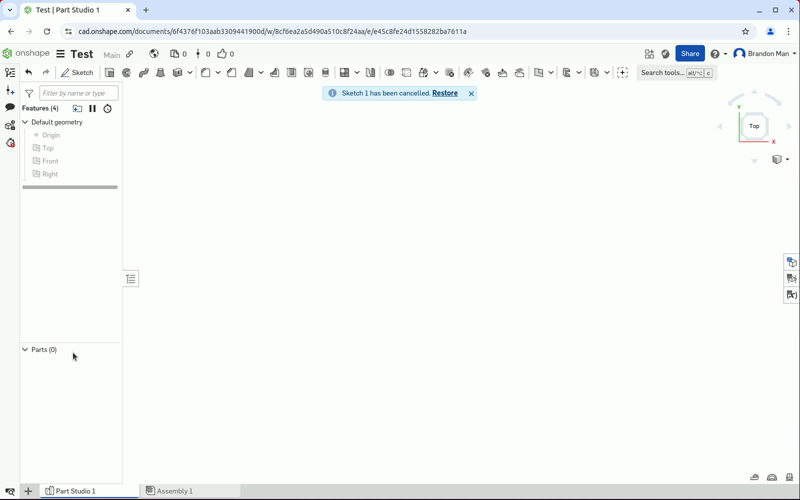
key(shift+p)
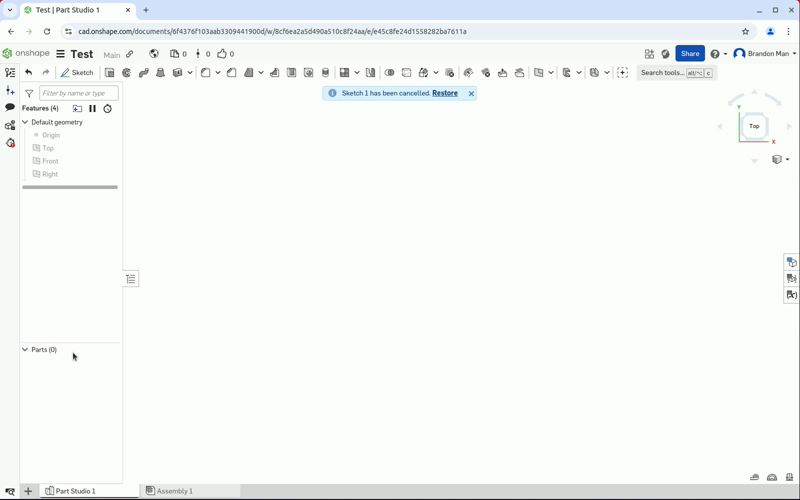
key(space)
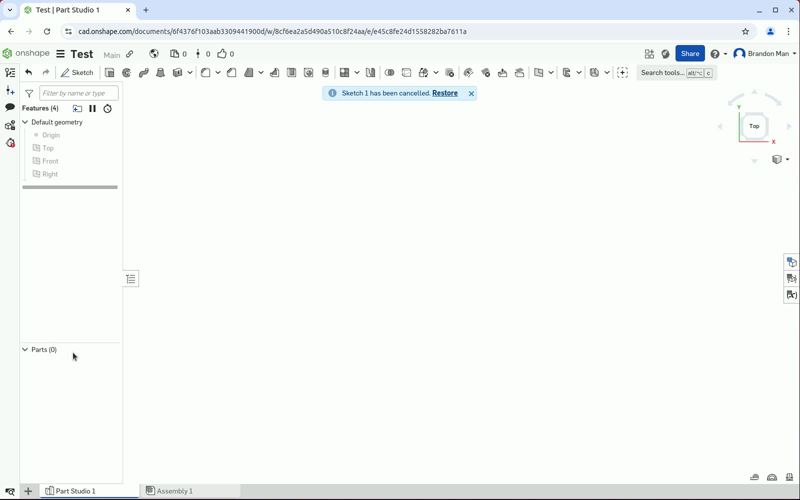
key_down(shift)
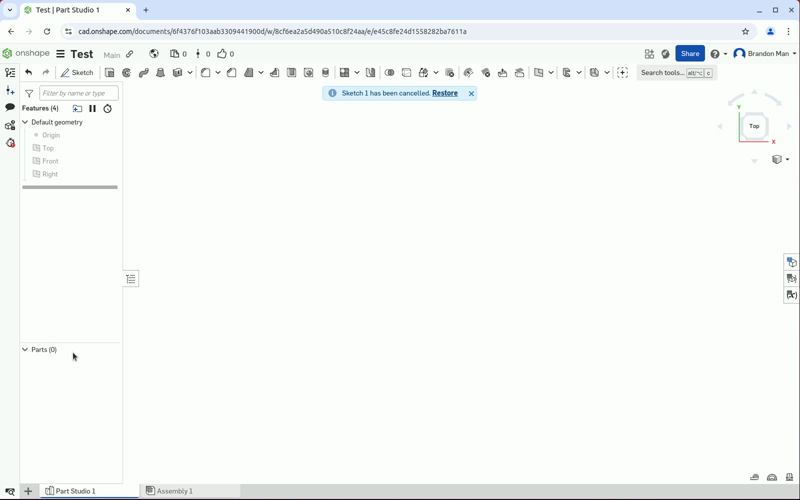
key(up)
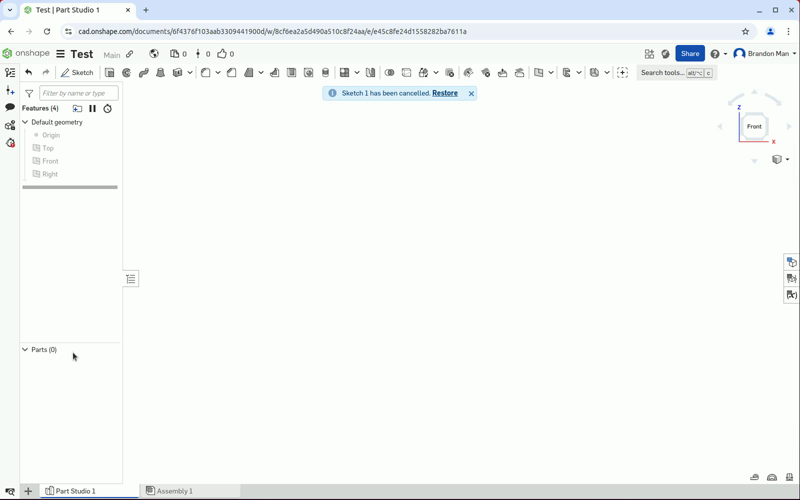
key_up(shift)
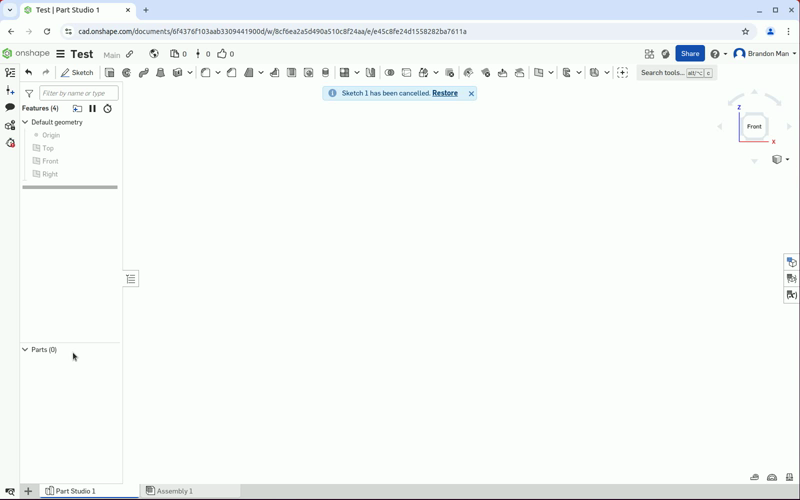
mouse_move(73, 352)
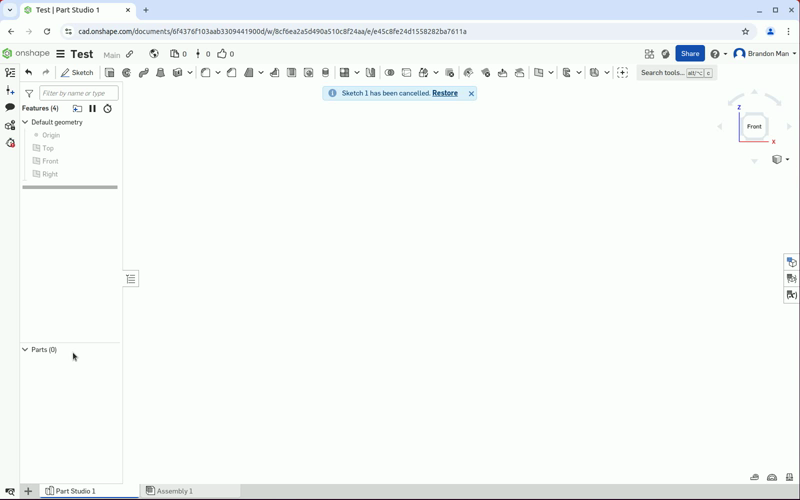
key(shift+y)
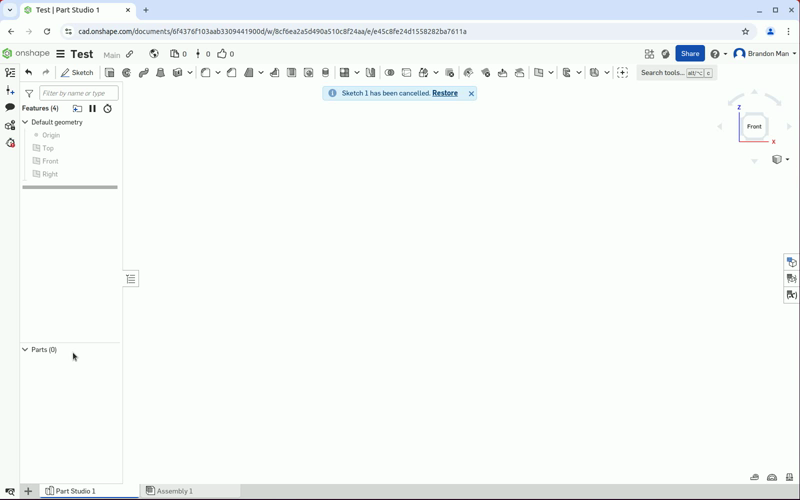
key(shift+s)
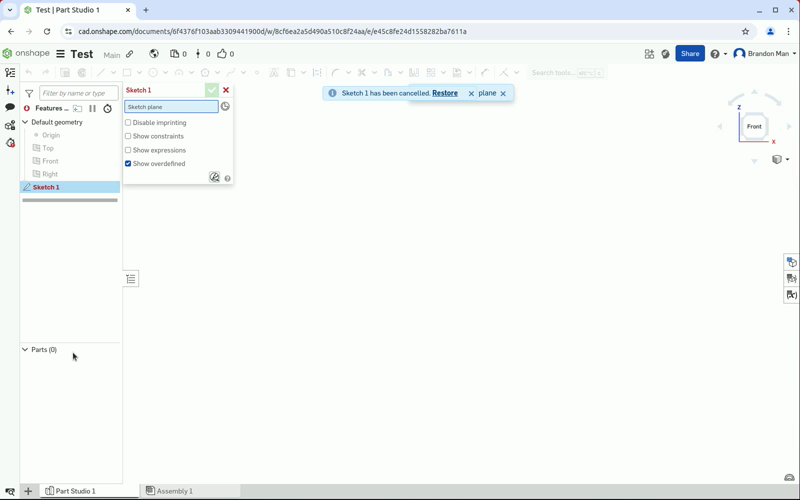
mouse_move(73, 163)
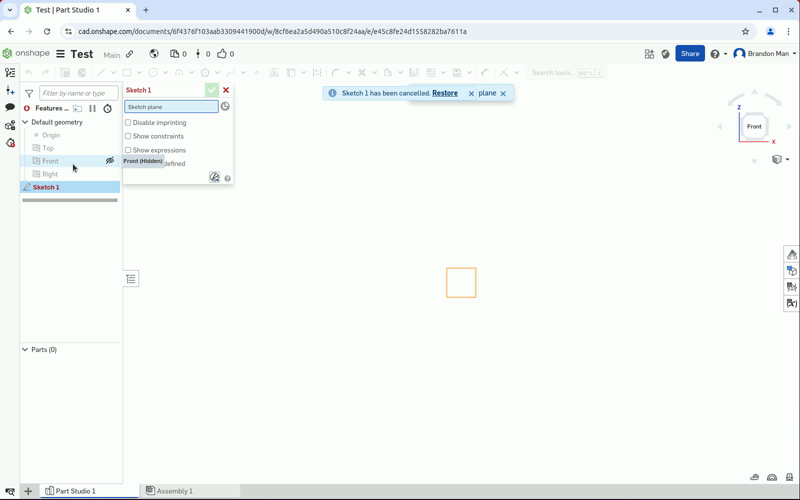
click(73, 163)
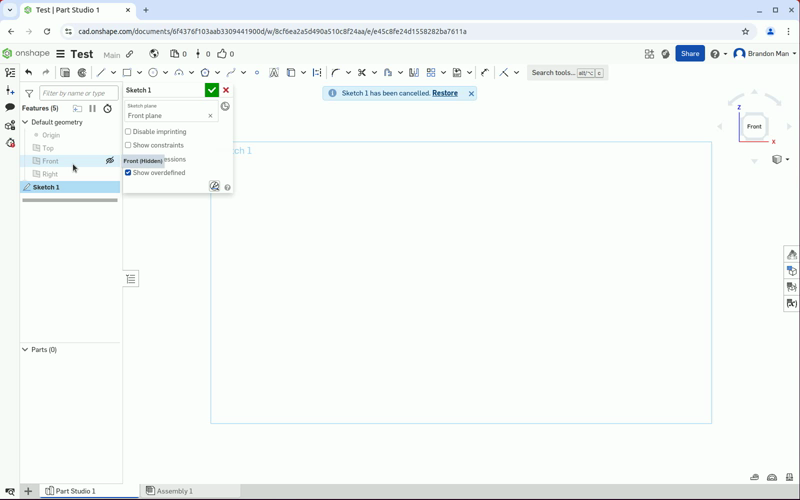
mouse_move(73, 352)
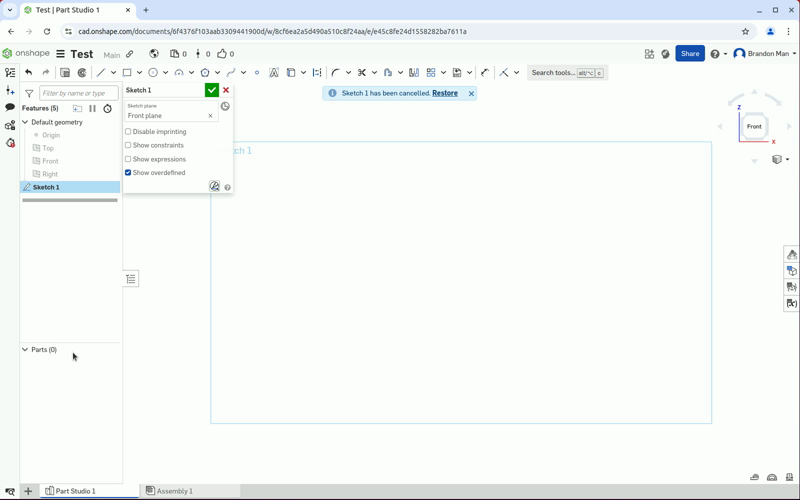
key(y)
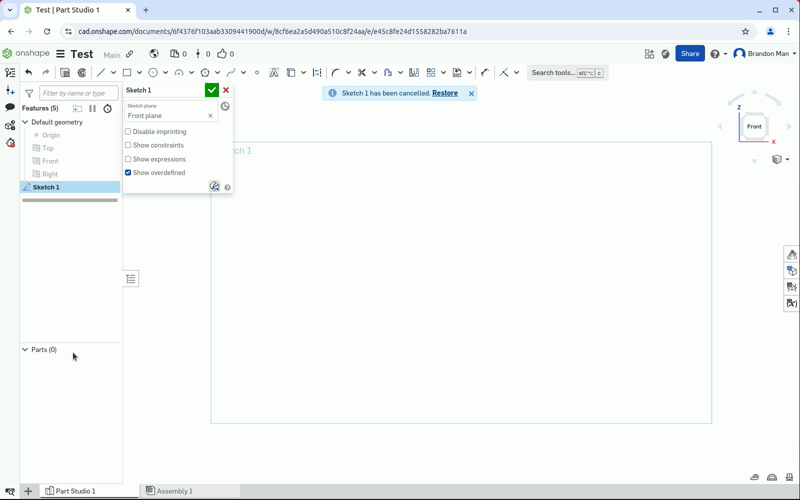
key(l)
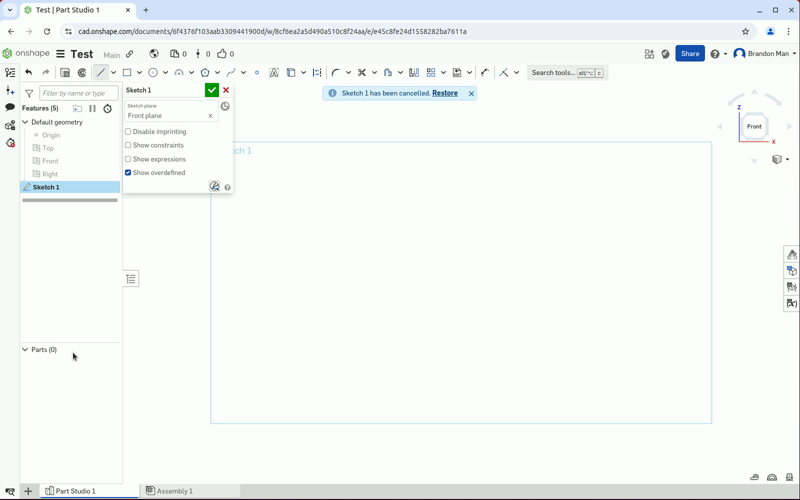
key_down(shift)
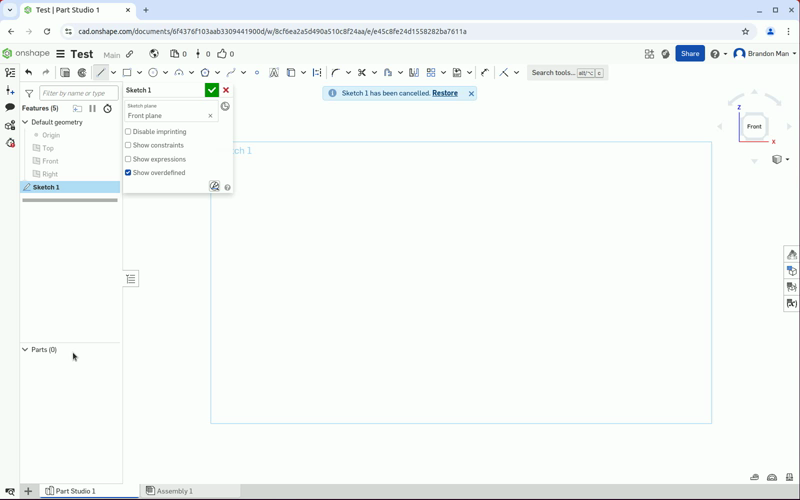
mouse_move(364, 351)
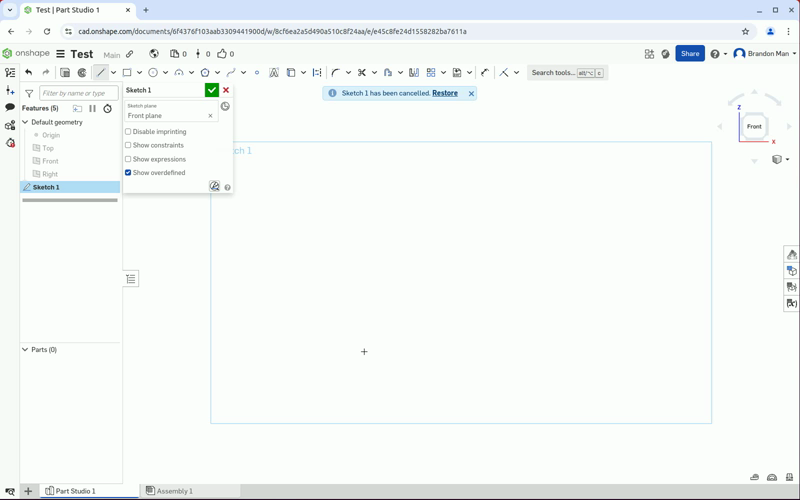
click(364, 351)
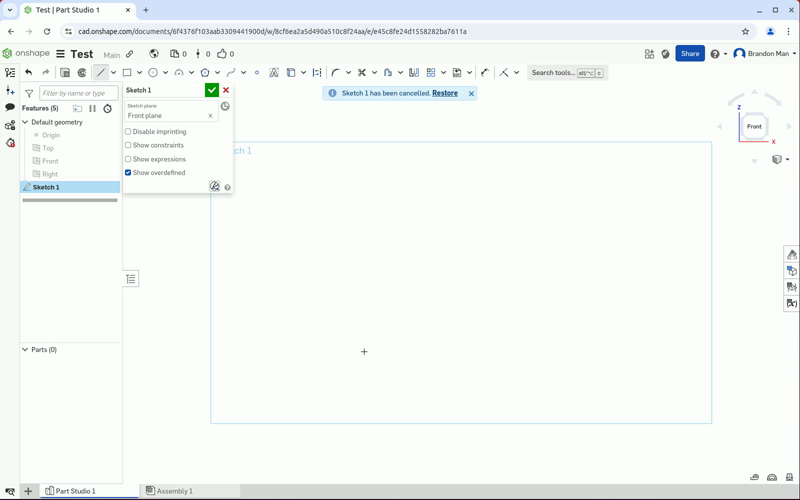
key_up(shift)
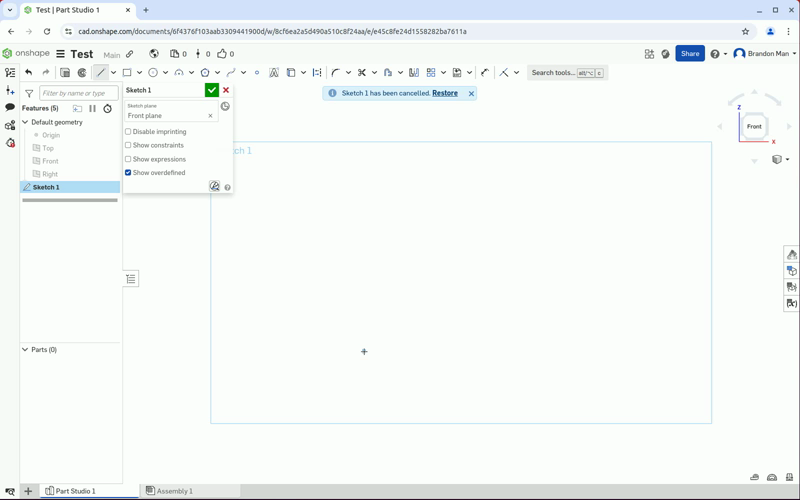
key_down(shift)
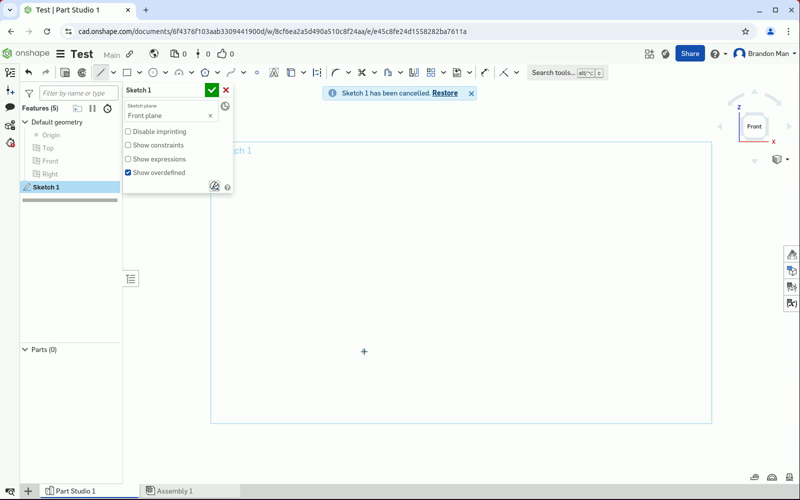
mouse_move(572, 351)
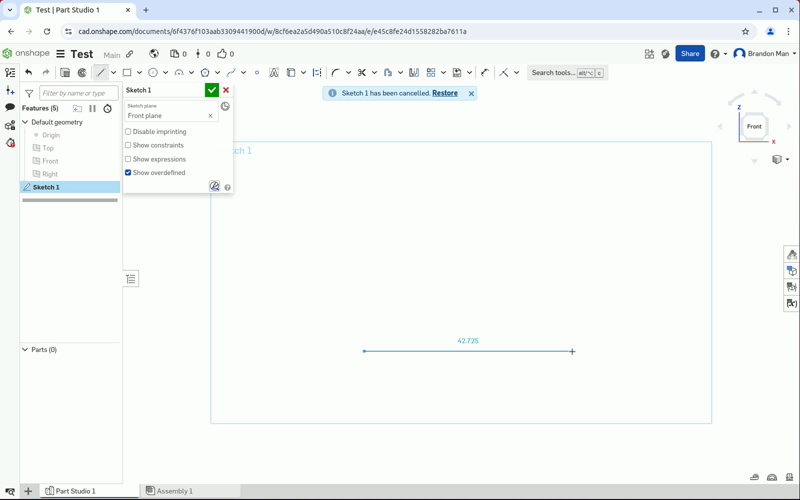
click(572, 351)
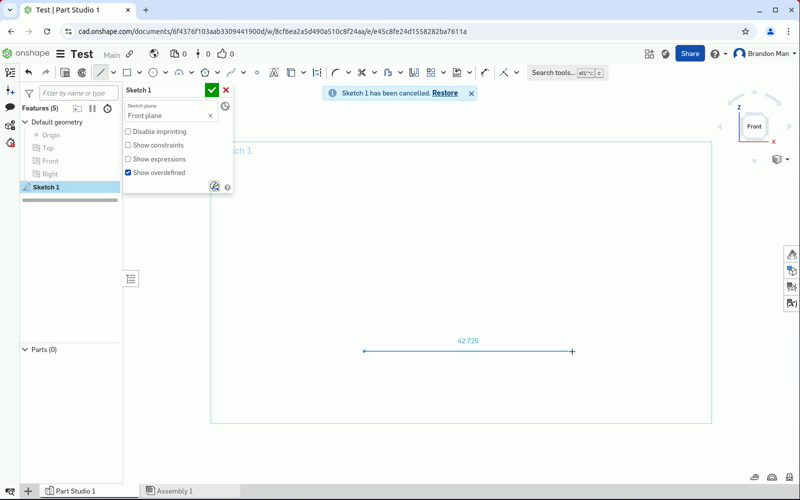
key_up(shift)
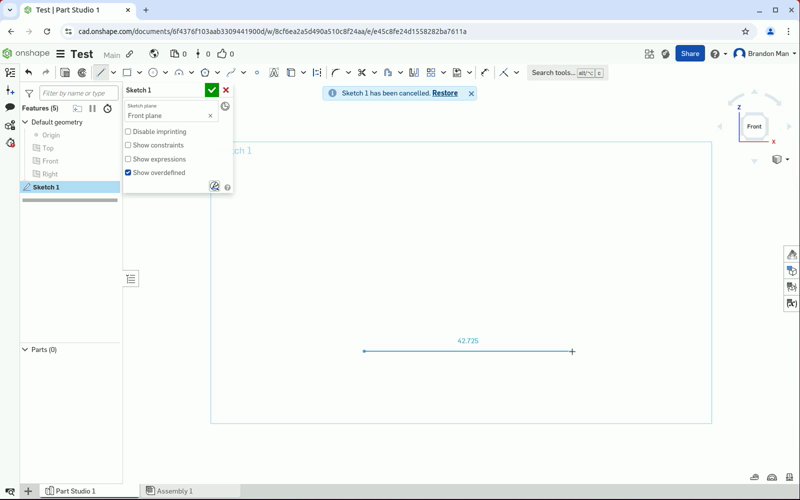
key_down(shift)
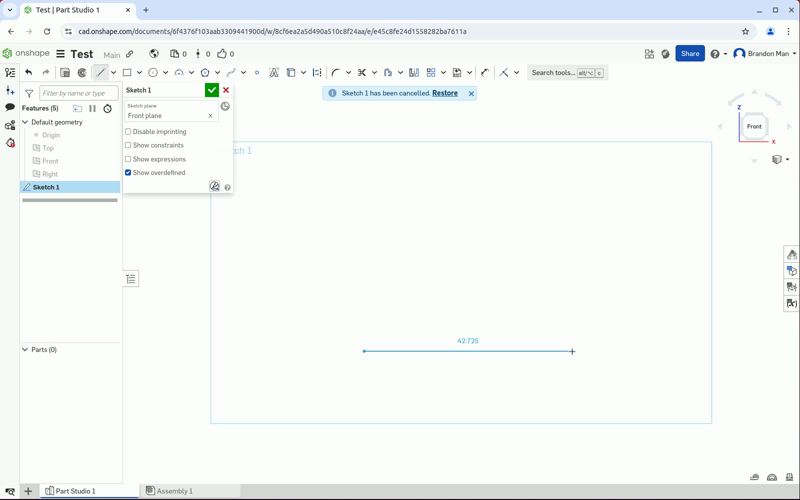
mouse_move(572, 246)
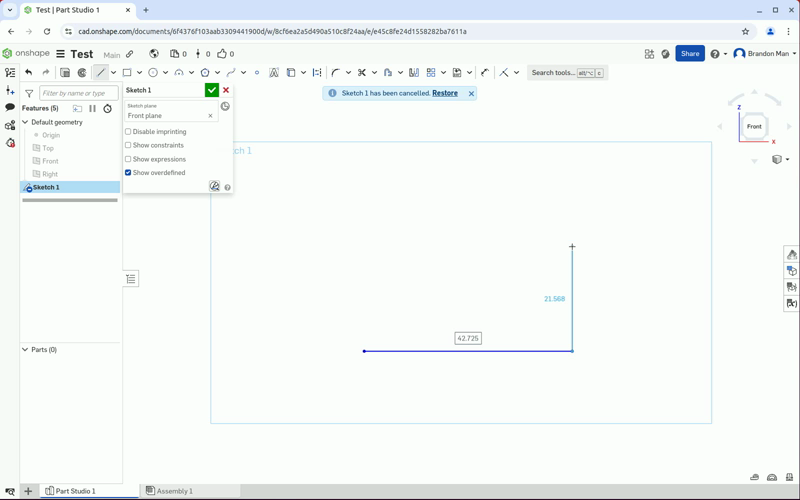
click(572, 246)
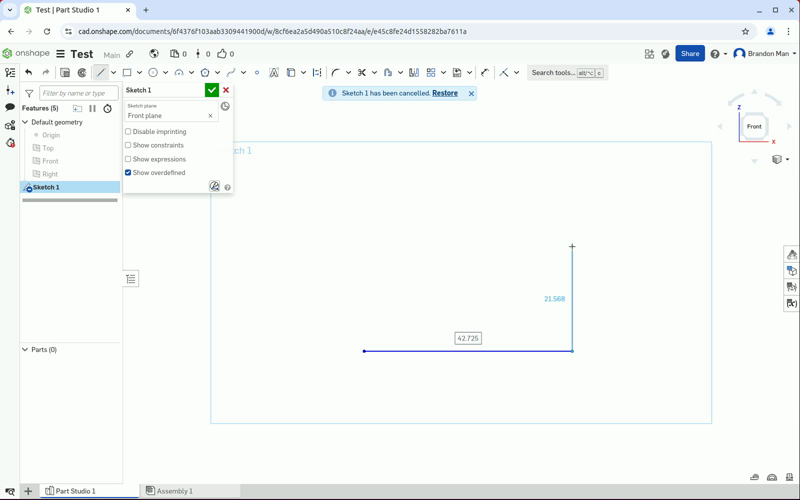
key_up(shift)
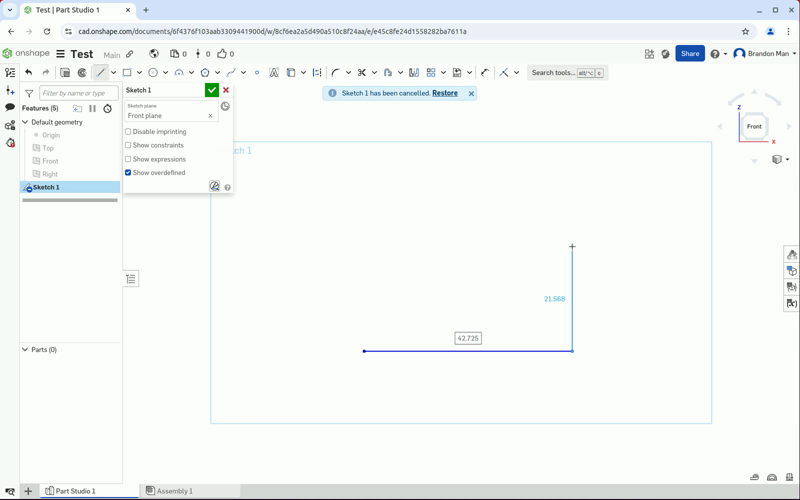
key_down(shift)
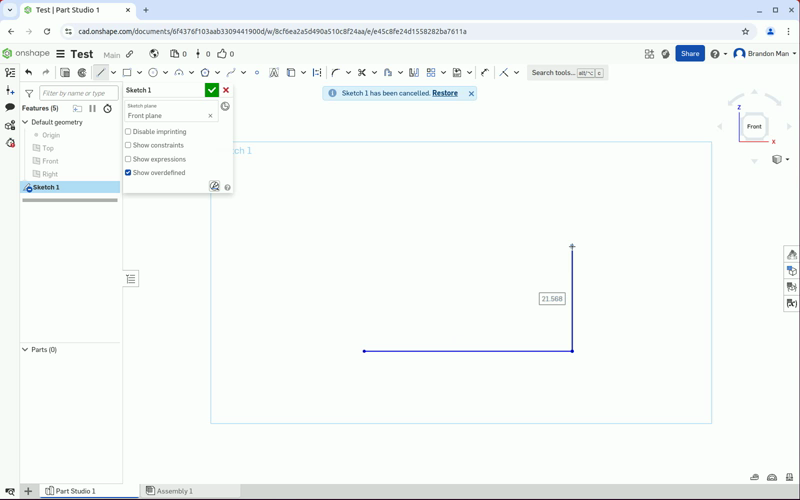
mouse_move(364, 246)
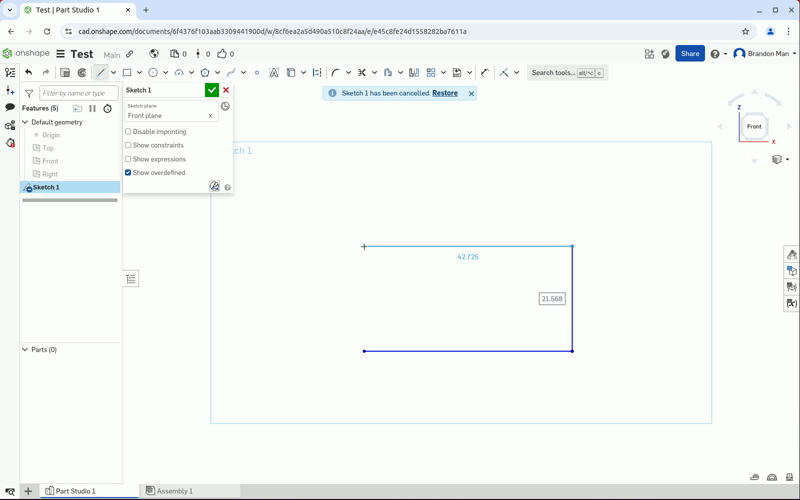
click(364, 246)
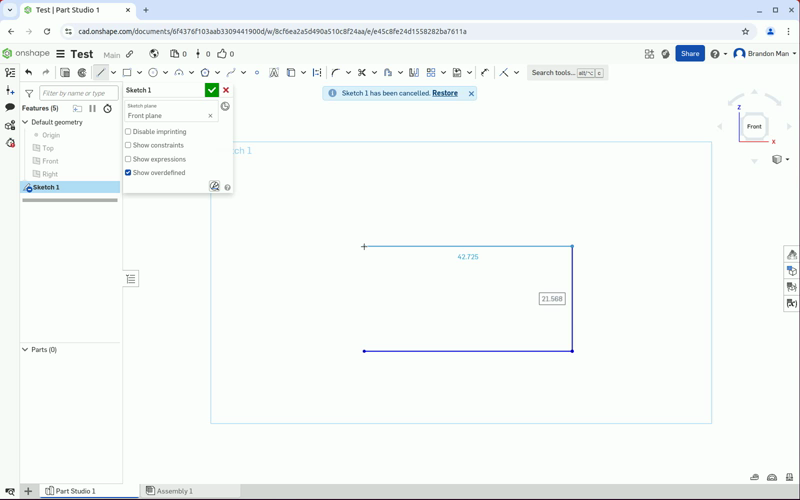
key_up(shift)
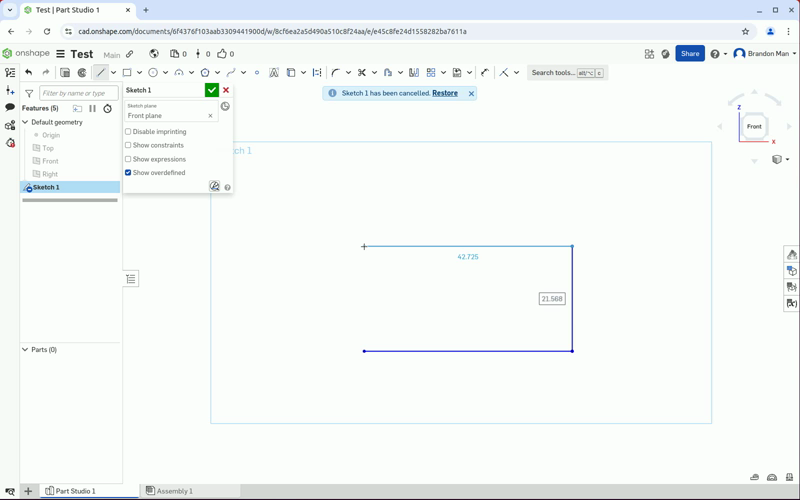
key_down(shift)
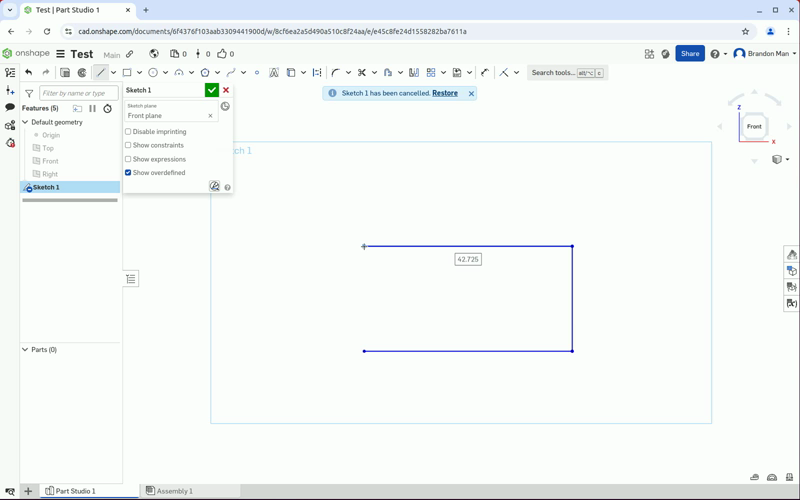
mouse_move(364, 351)
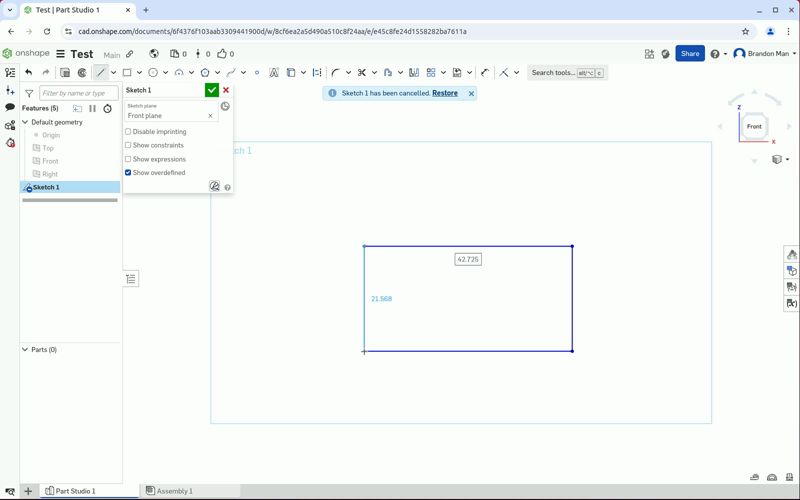
key_up(shift)
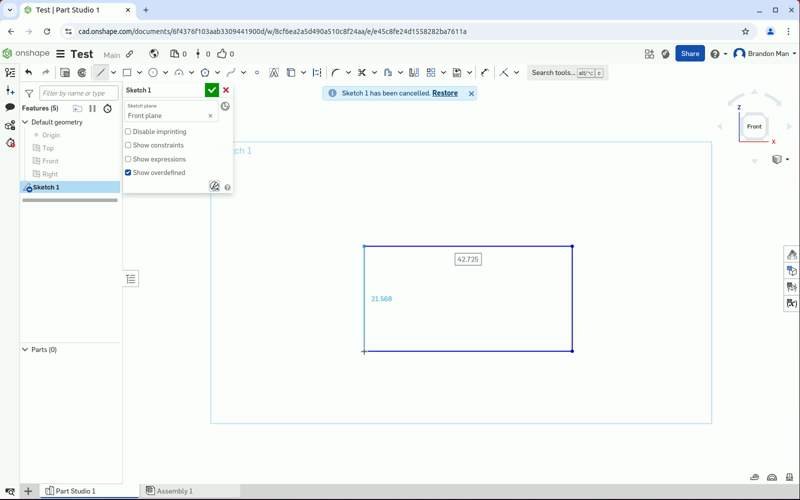
click(364, 351)
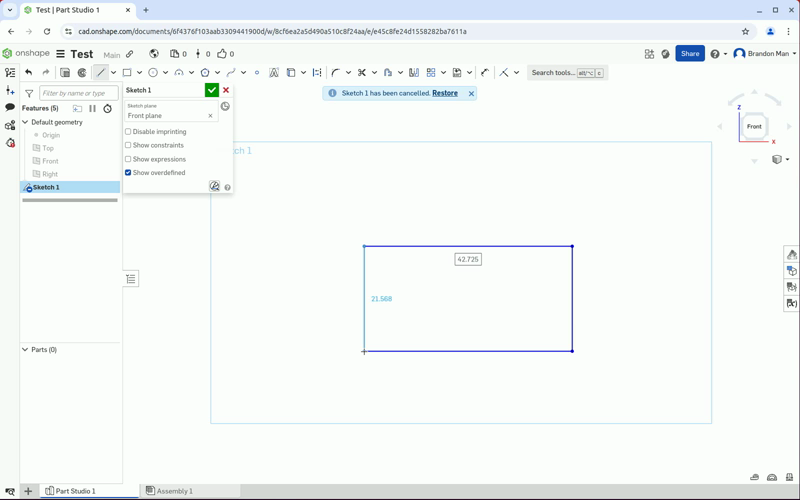
key(esc)
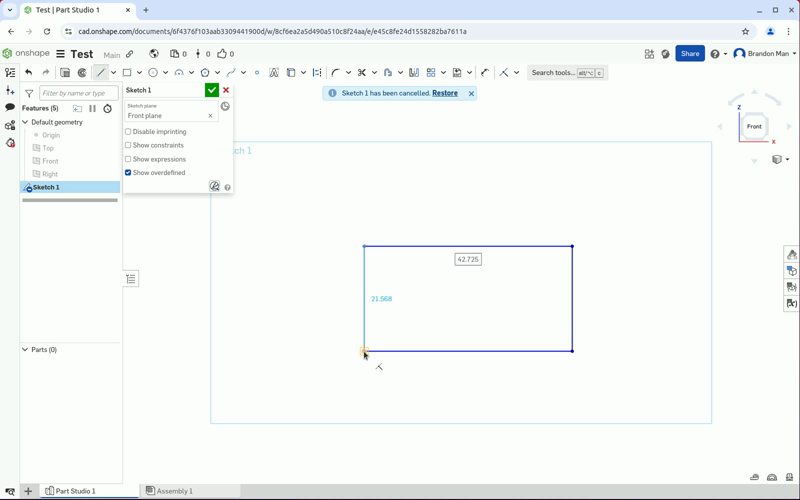
key(l)
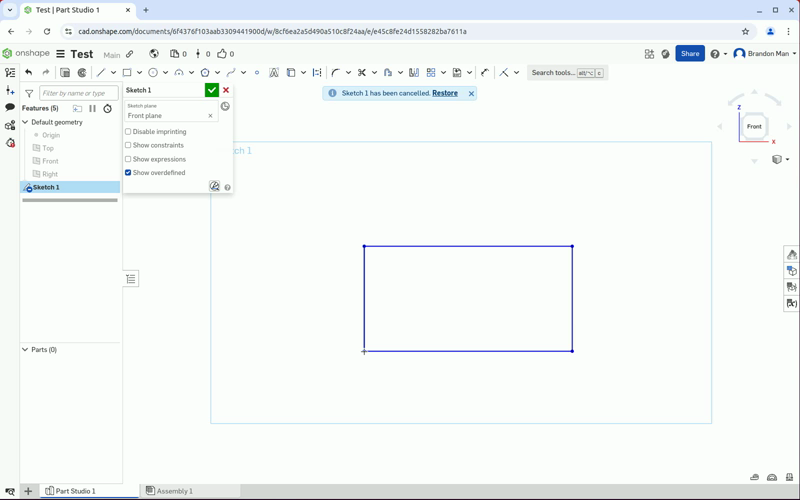
key_down(shift)
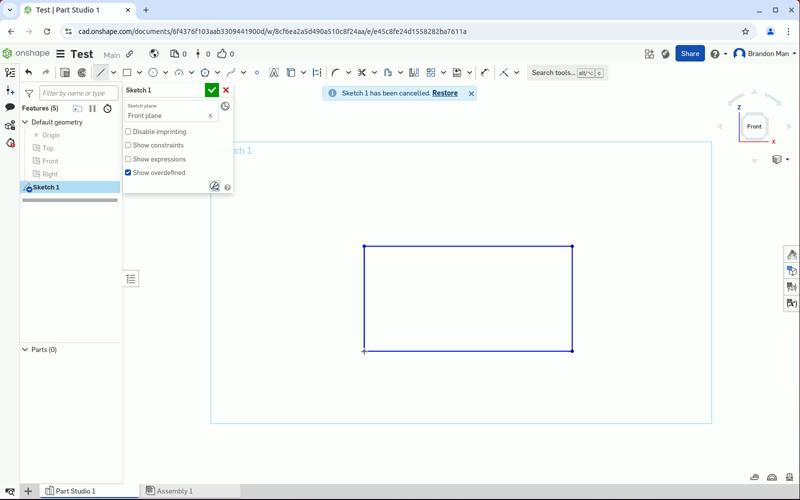
mouse_move(366, 348)
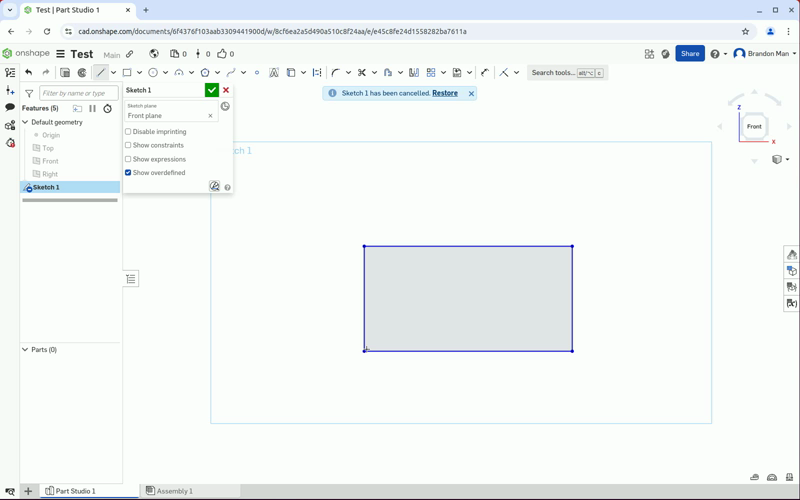
scroll(6)
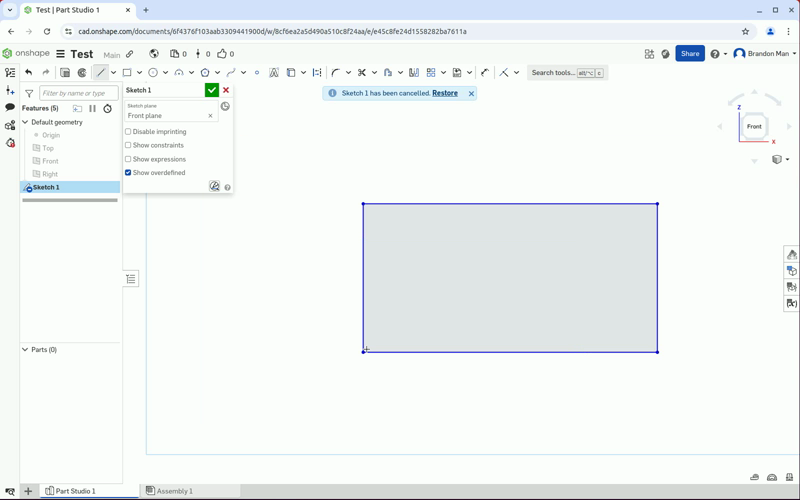
scroll(6)
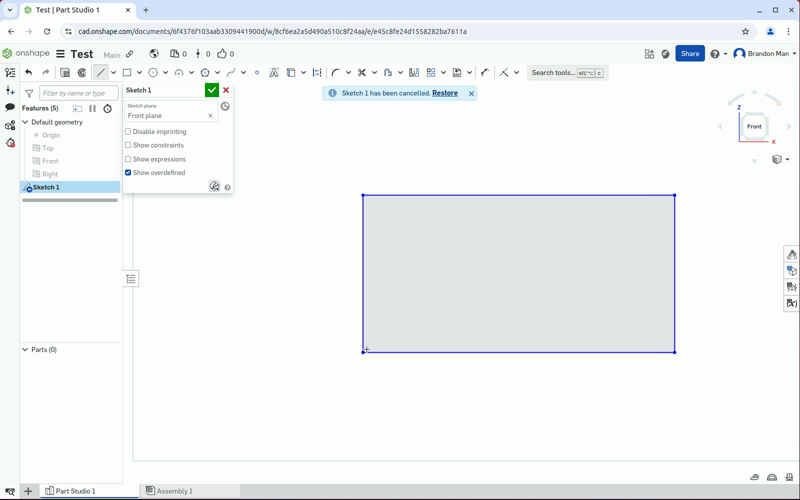
scroll(6)
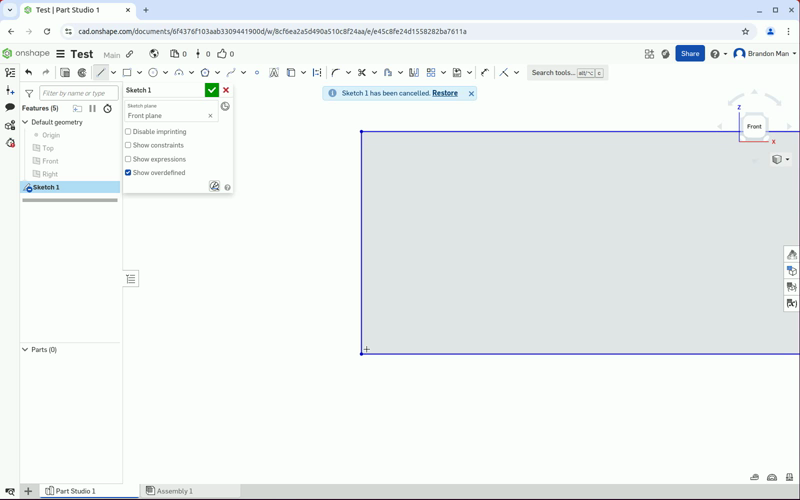
scroll(6)
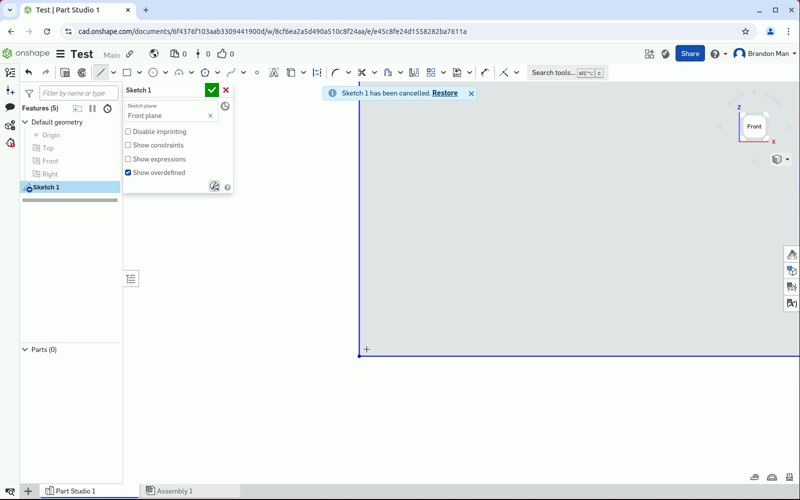
scroll(6)
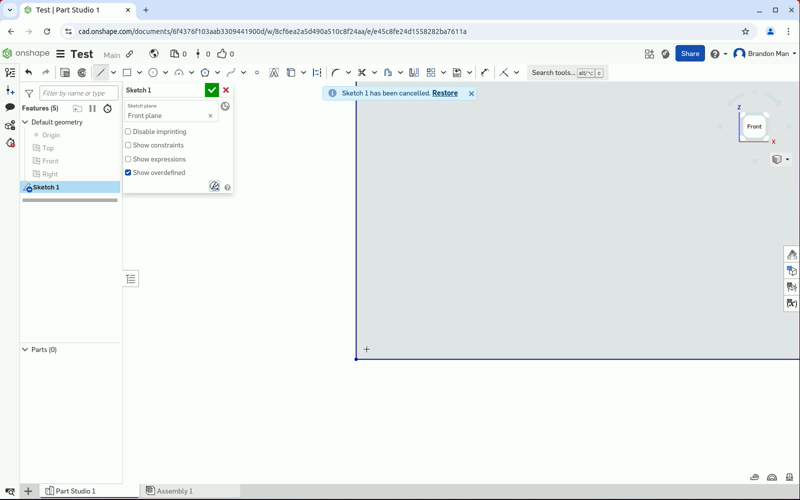
scroll(6)
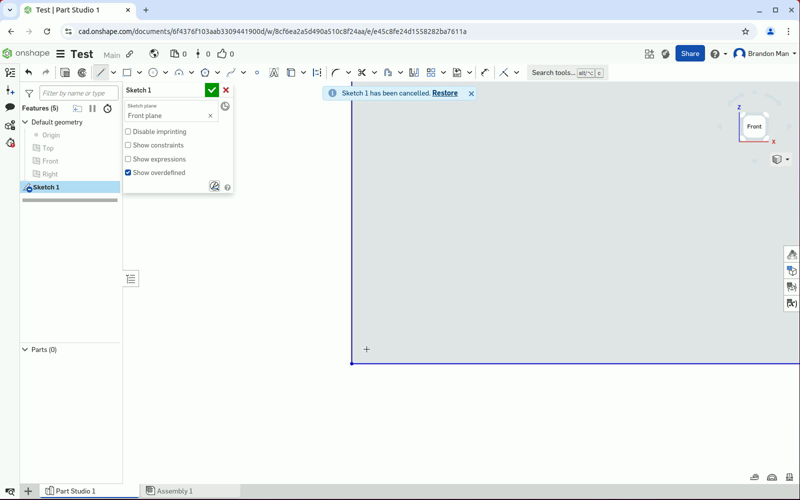
scroll(6)
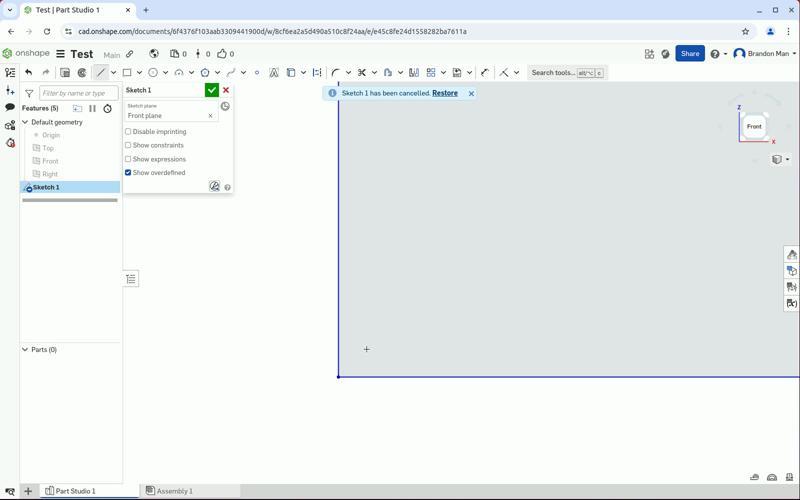
click(366, 348)
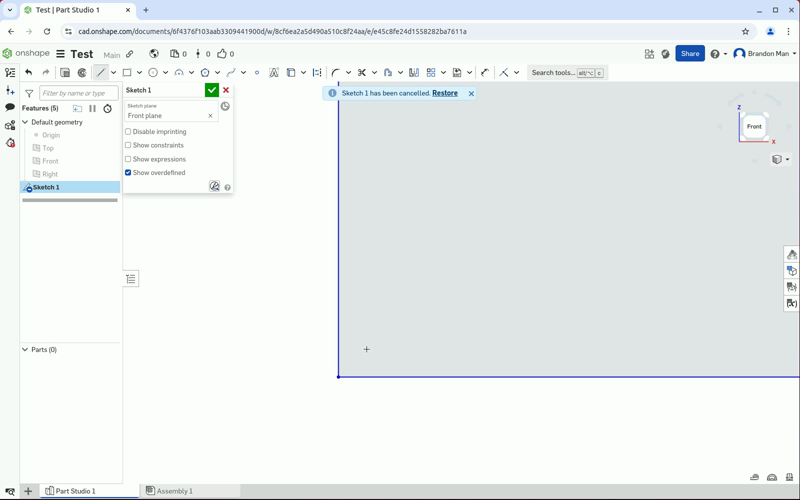
scroll(-6)
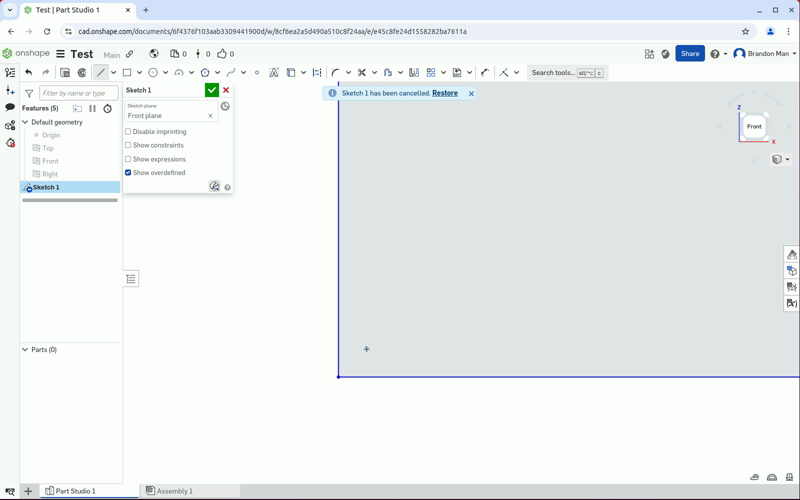
scroll(-6)
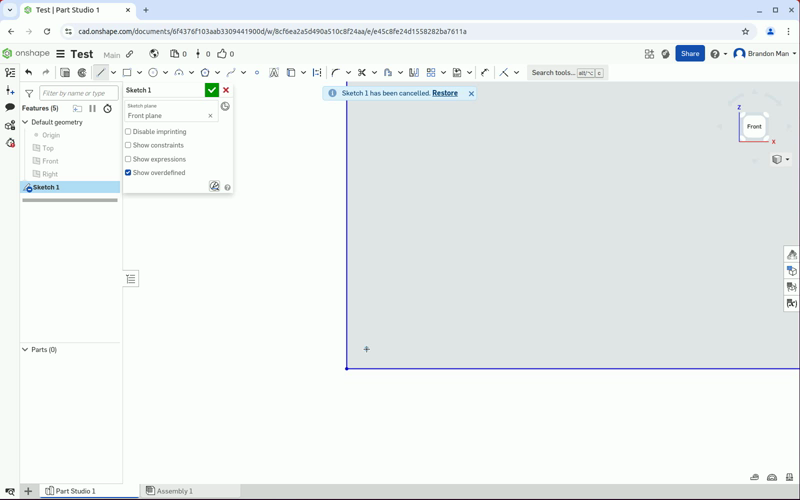
scroll(-6)
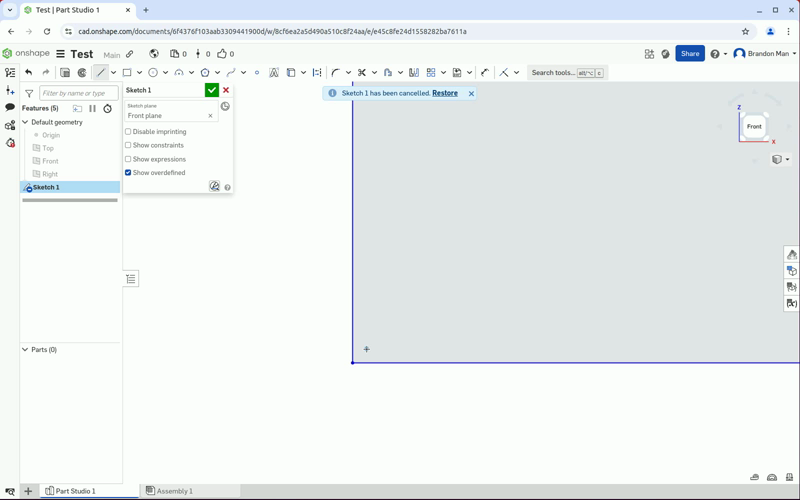
scroll(-6)
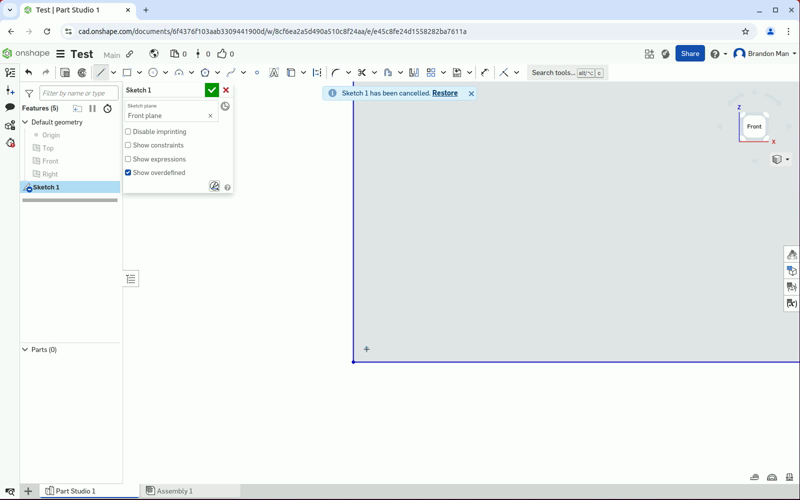
scroll(-6)
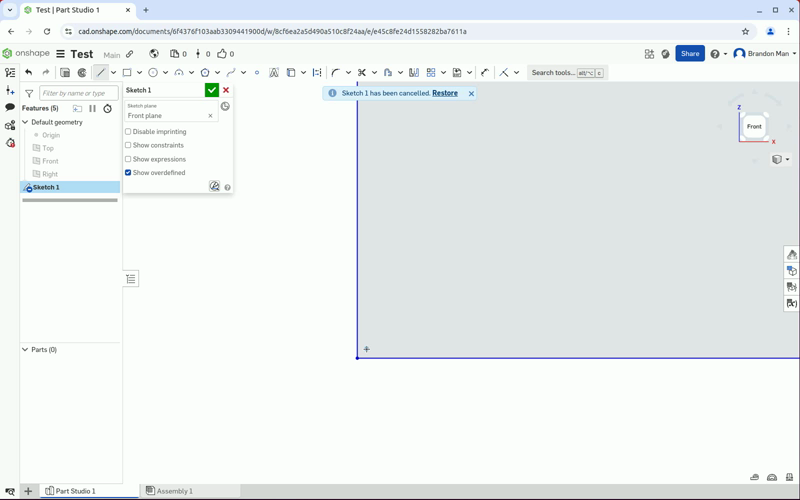
scroll(-6)
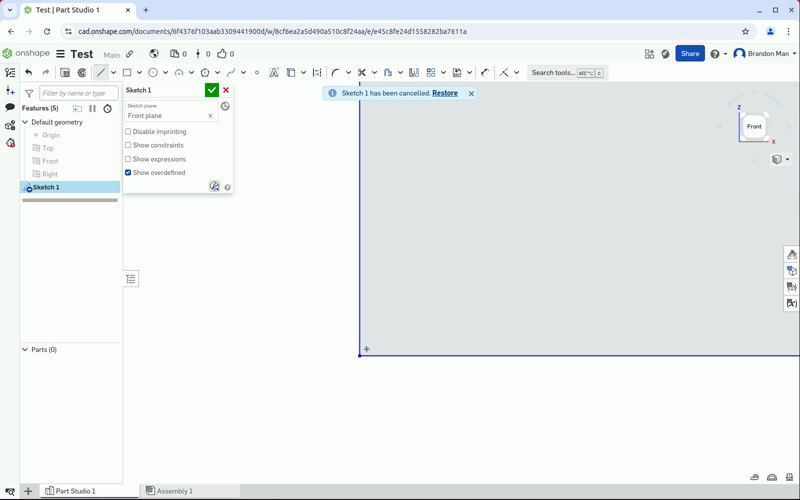
scroll(-6)
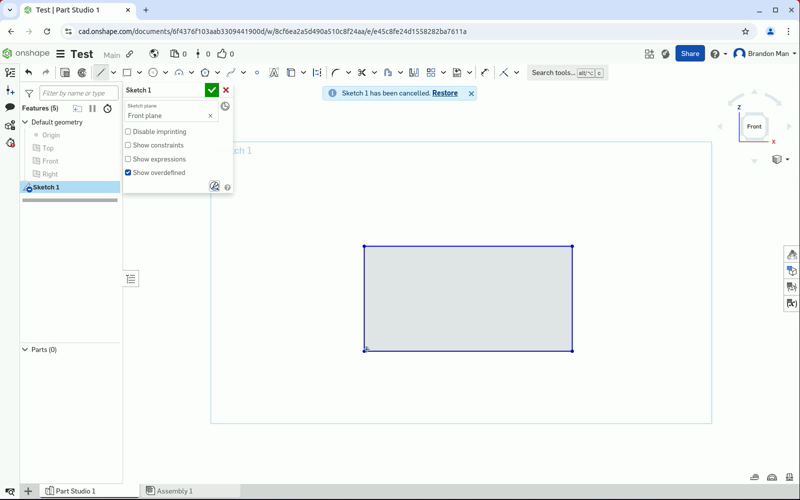
key_up(shift)
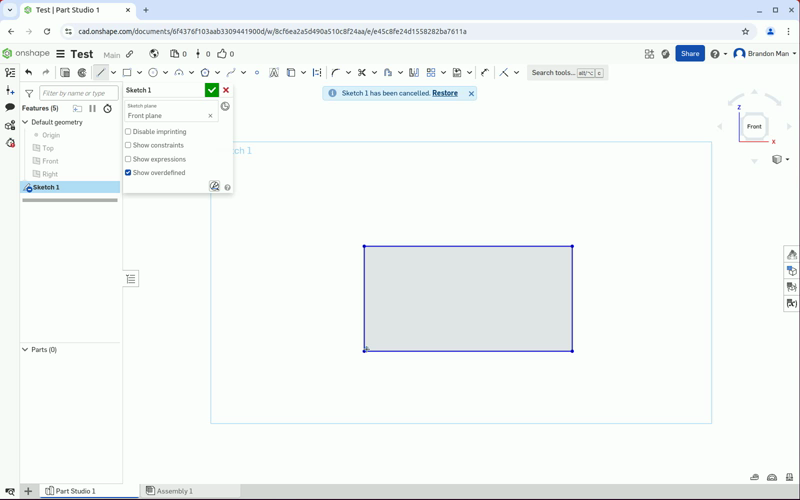
key_down(shift)
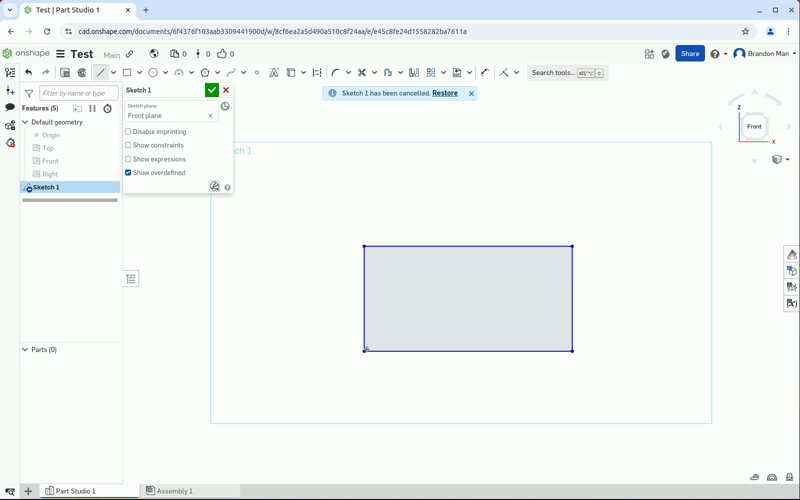
mouse_move(570, 348)
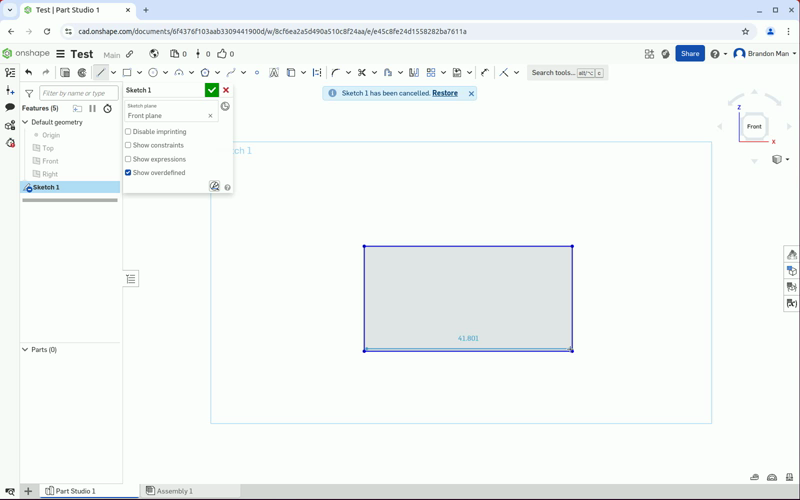
scroll(6)
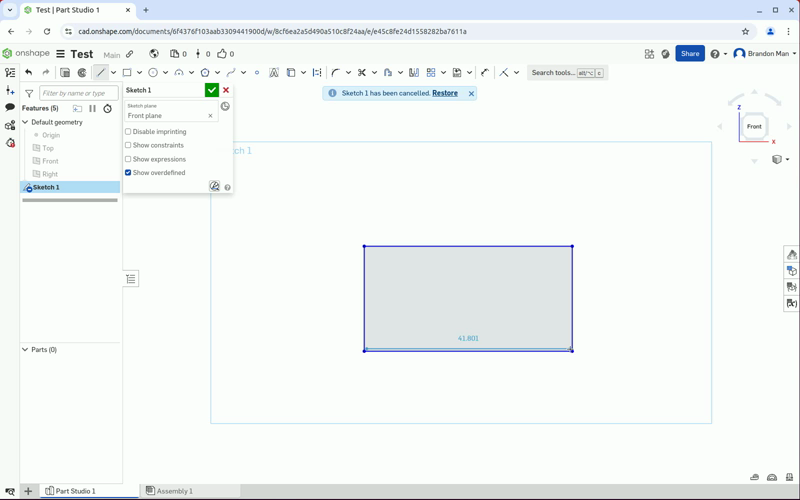
scroll(6)
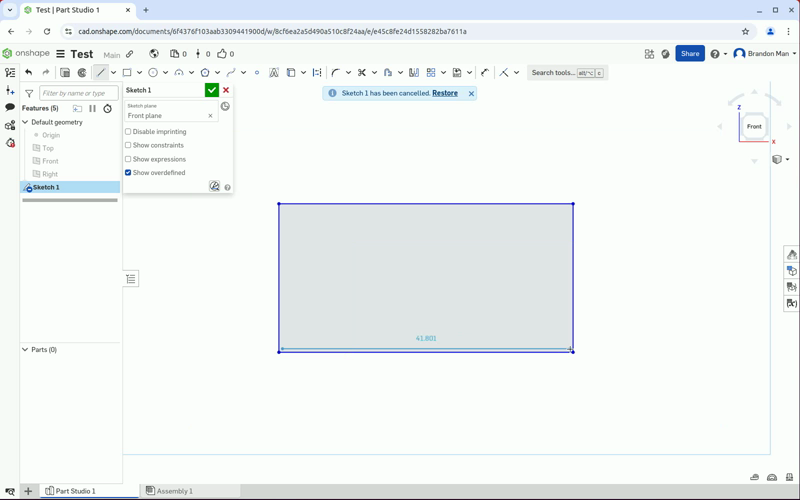
scroll(6)
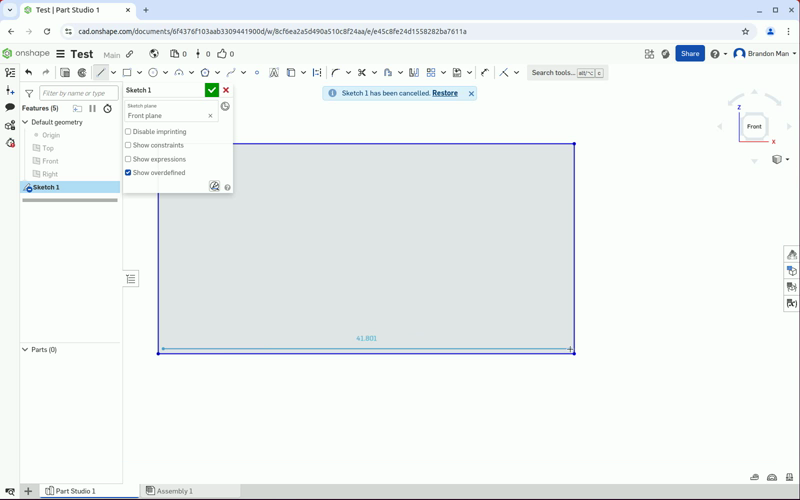
scroll(6)
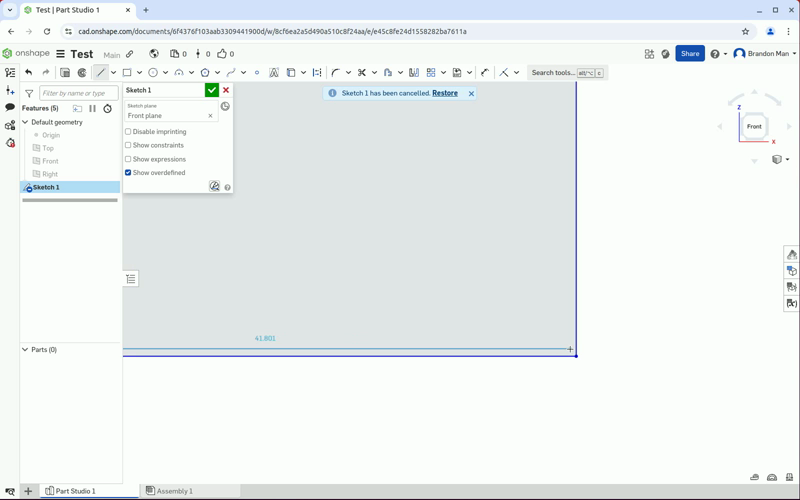
scroll(6)
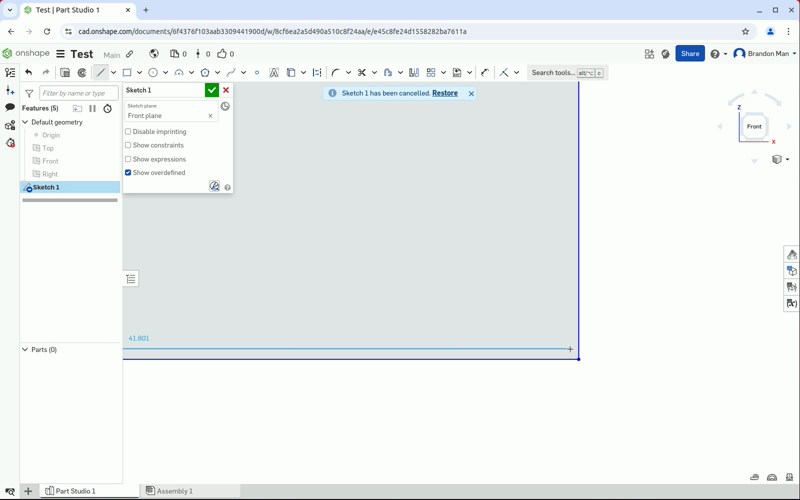
scroll(6)
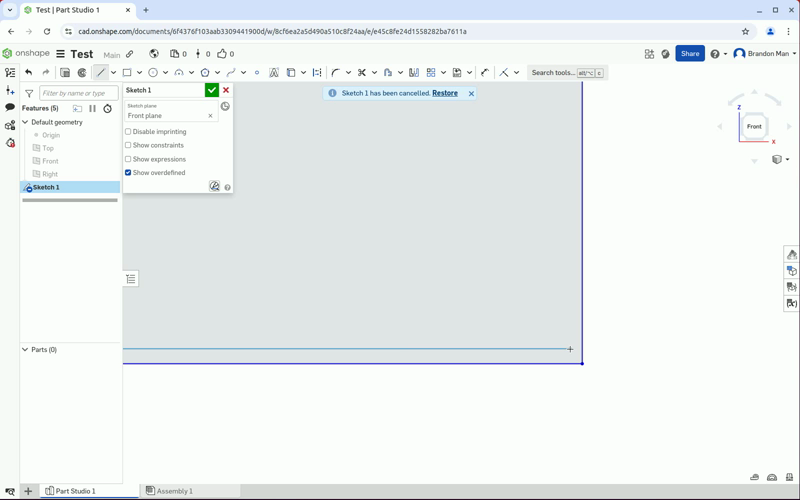
scroll(6)
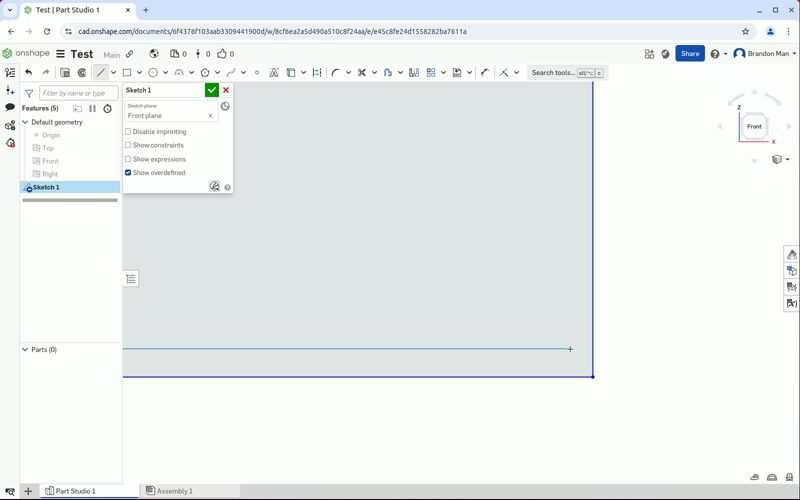
click(570, 348)
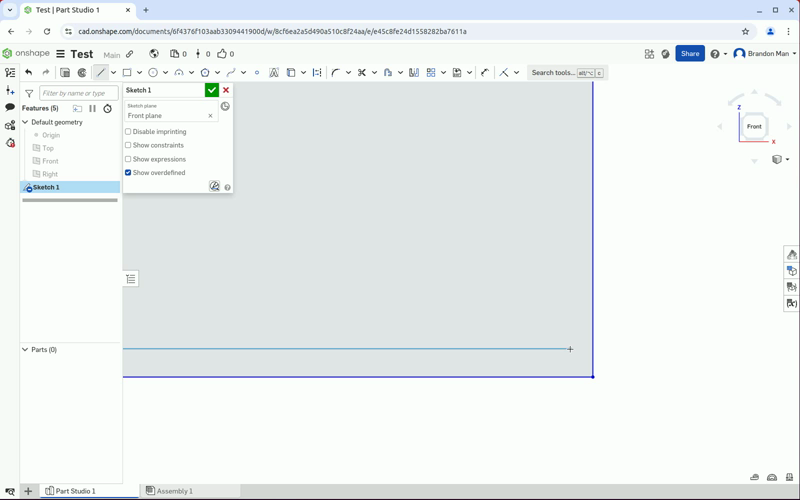
scroll(-6)
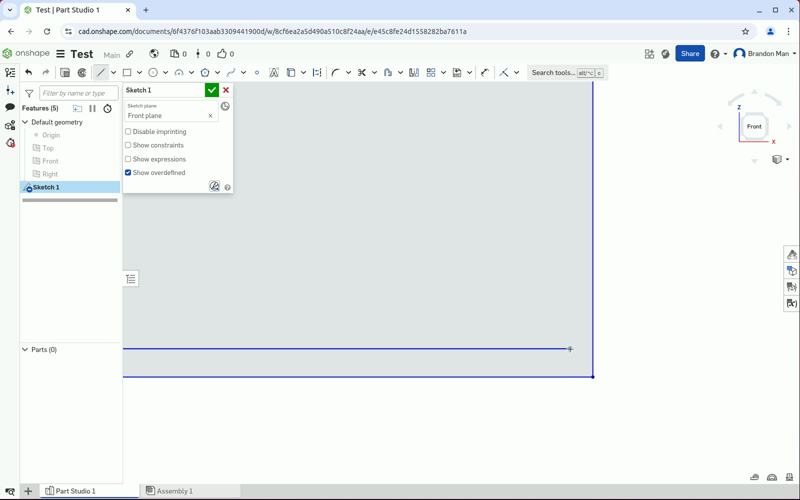
scroll(-6)
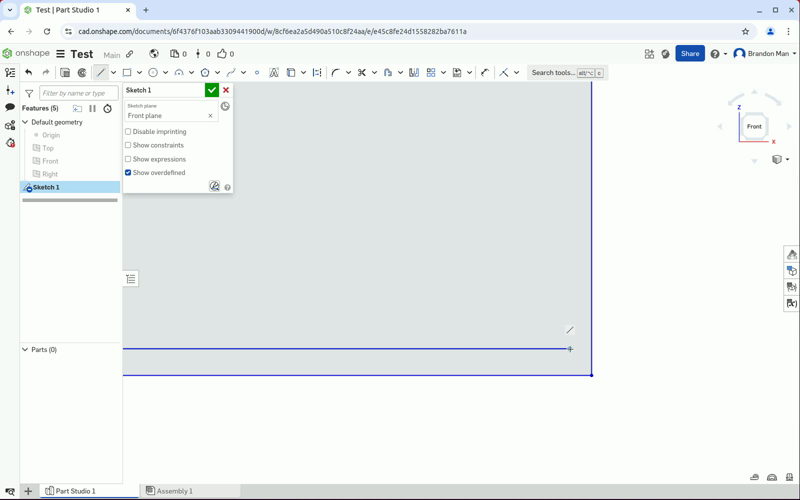
scroll(-6)
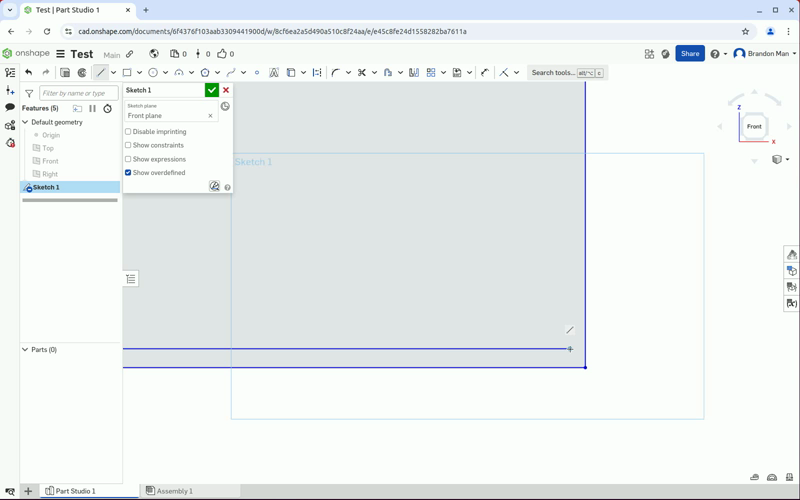
scroll(-6)
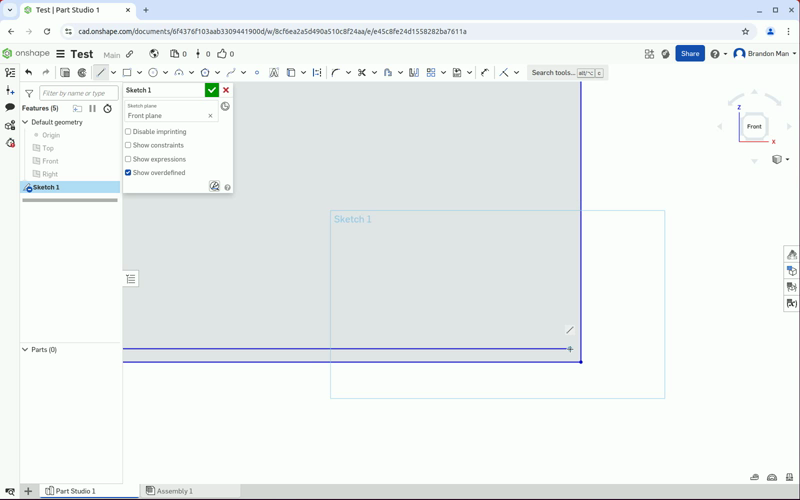
scroll(-6)
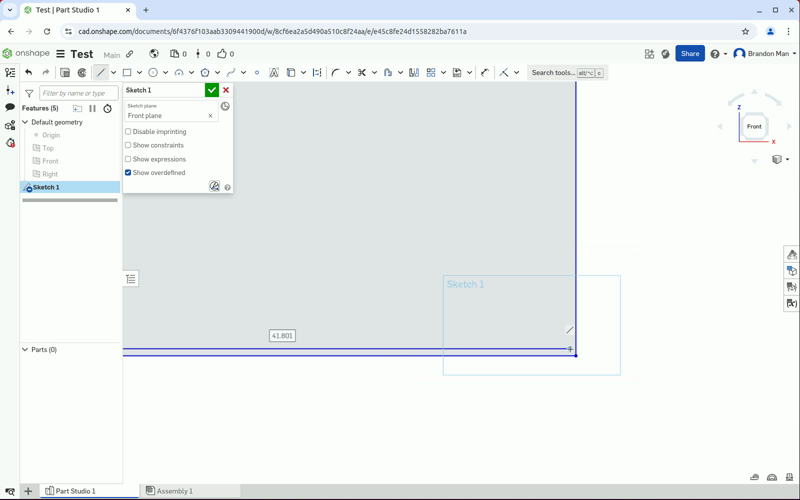
scroll(-6)
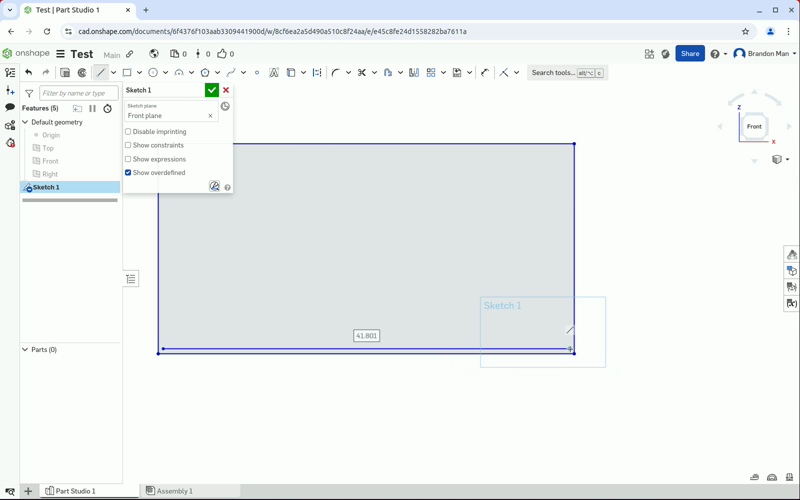
scroll(-6)
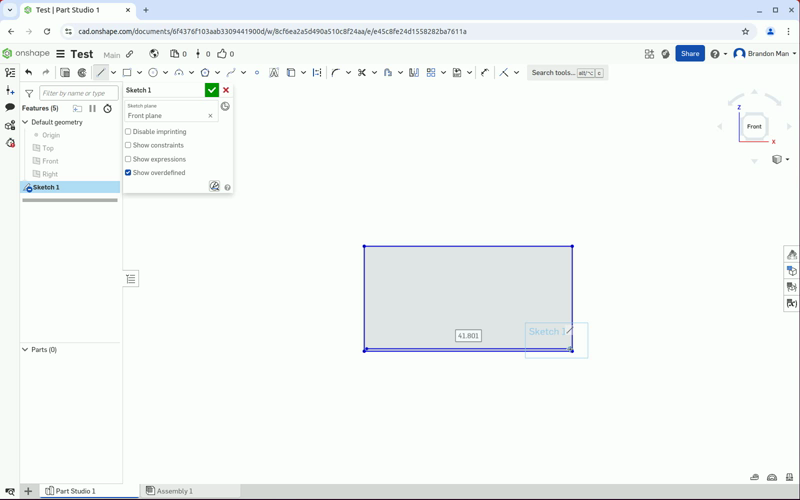
key_up(shift)
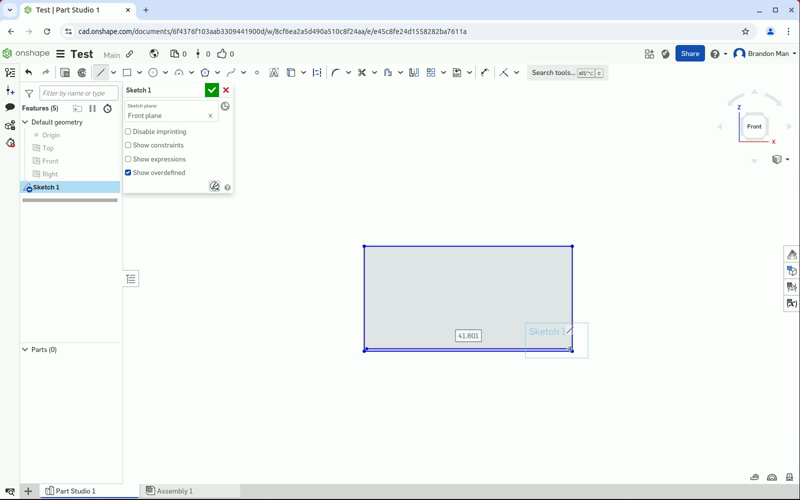
key_down(shift)
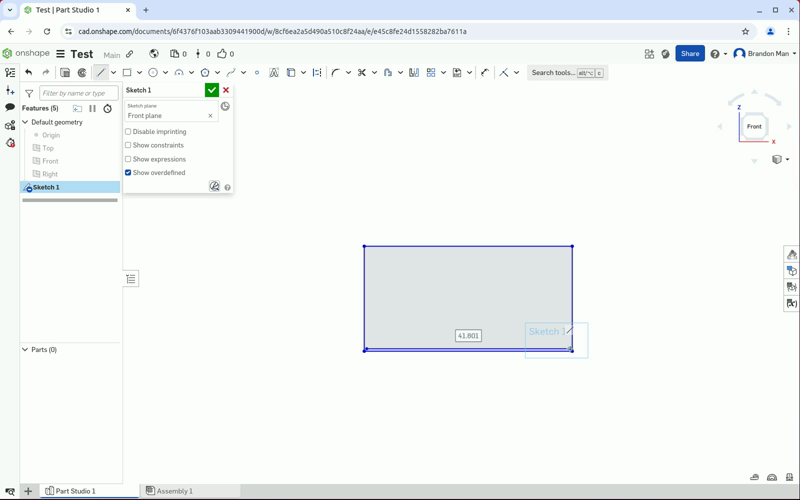
mouse_move(570, 250)
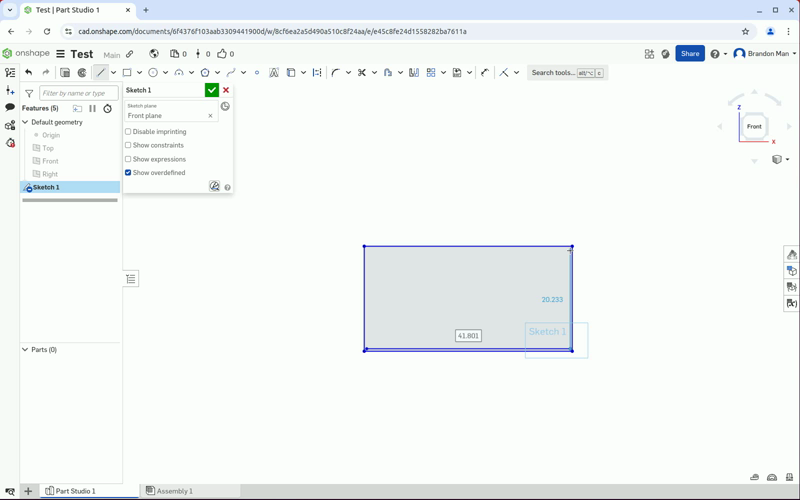
click(570, 250)
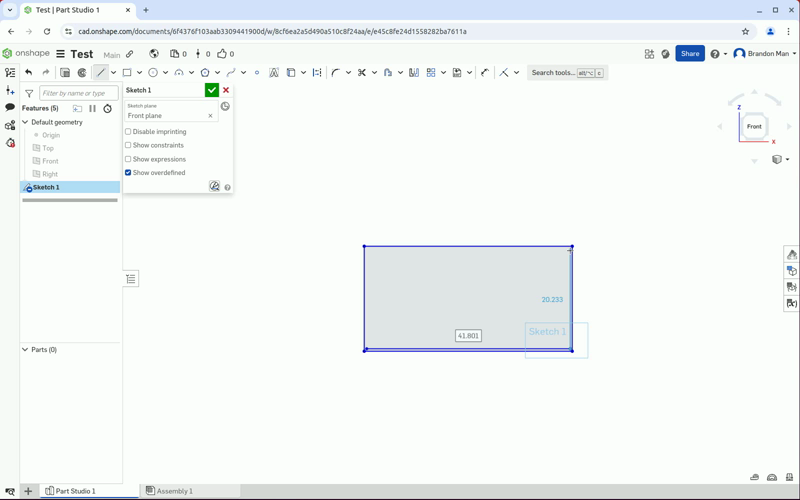
key_up(shift)
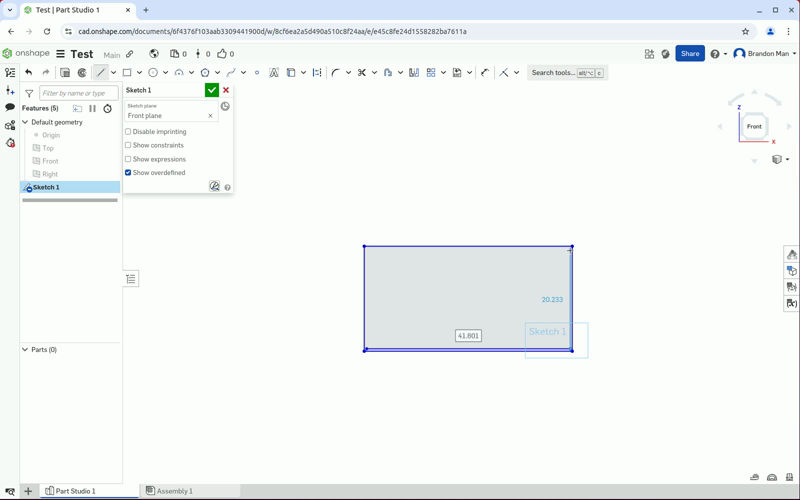
key_down(shift)
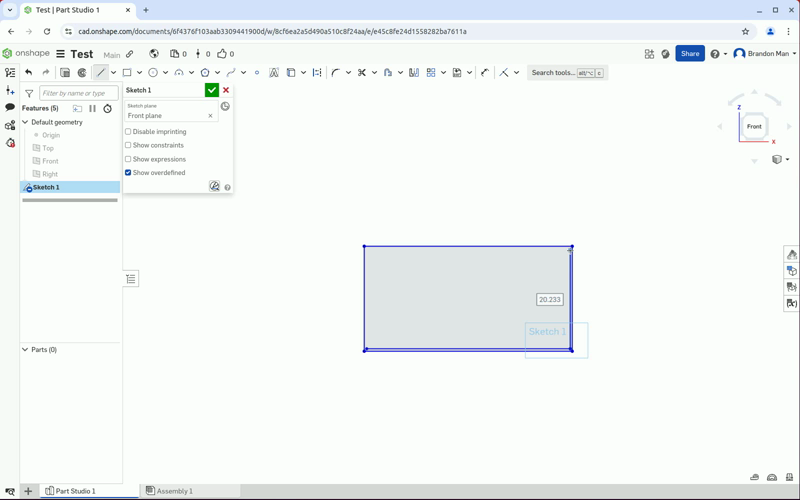
mouse_move(366, 250)
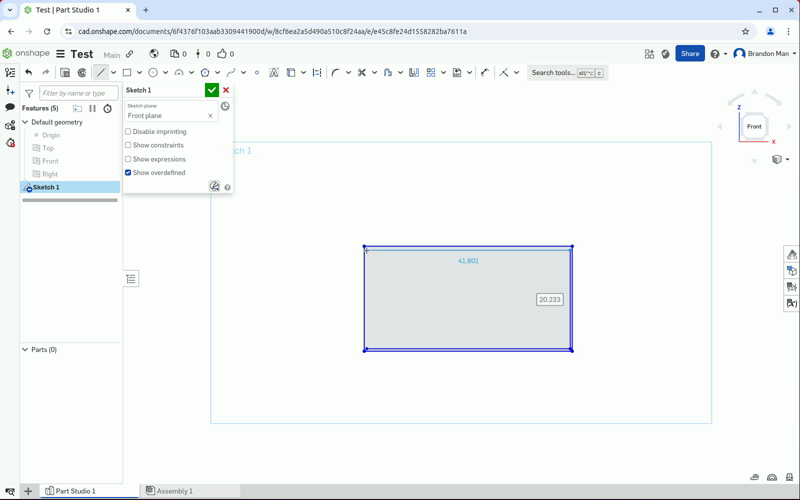
click(366, 250)
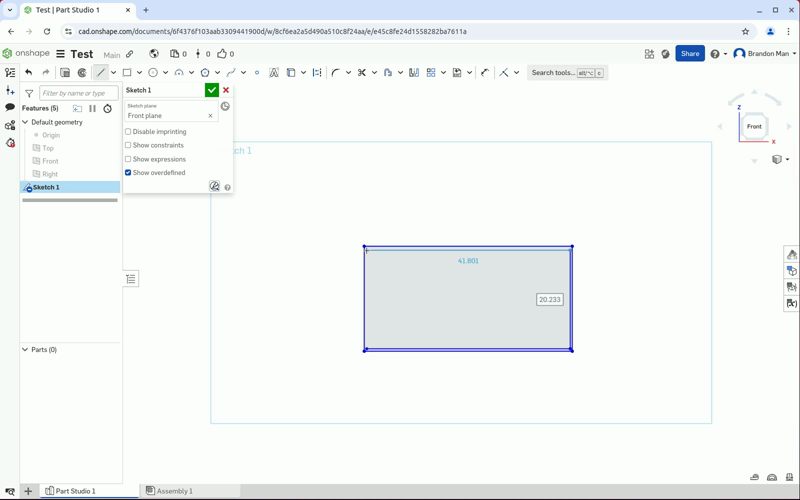
key_up(shift)
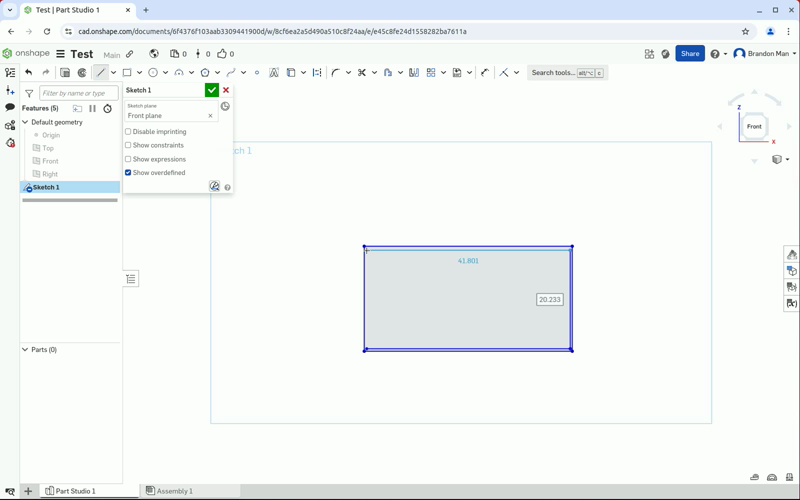
key_down(shift)
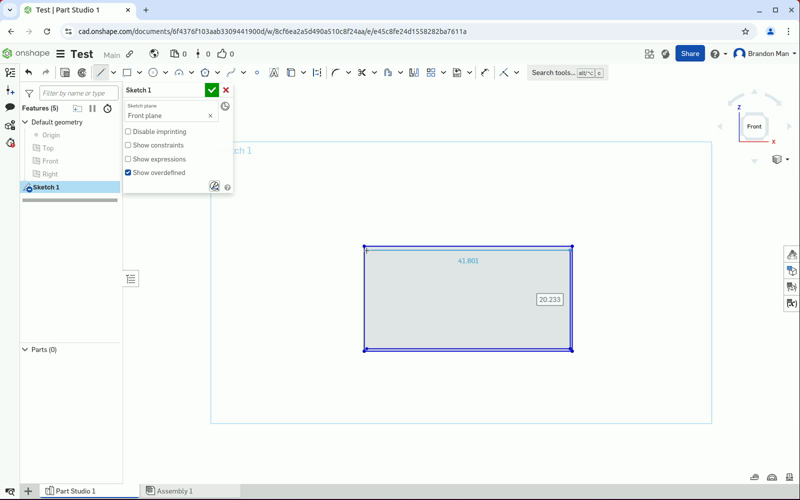
mouse_move(366, 348)
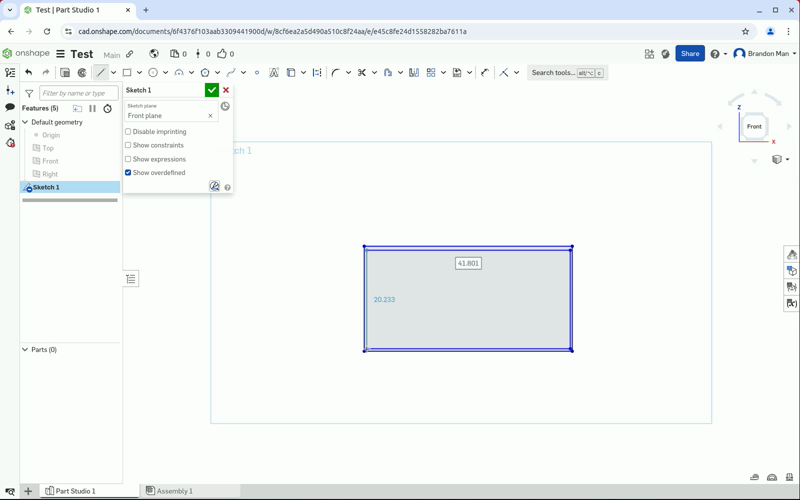
scroll(6)
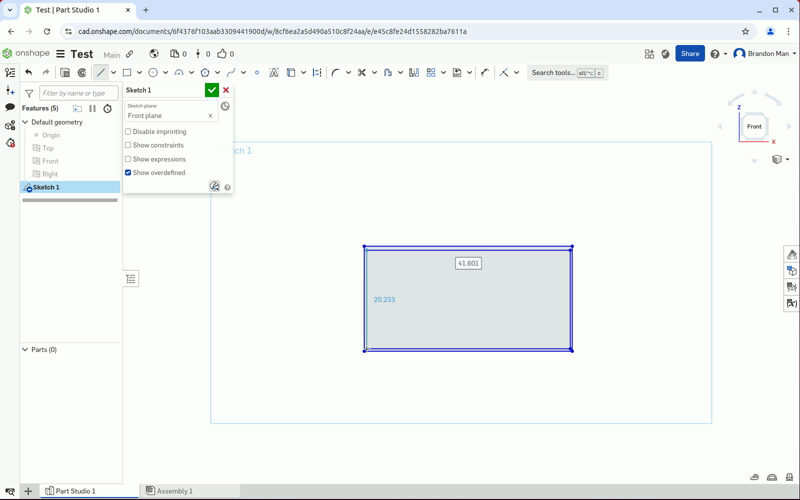
scroll(6)
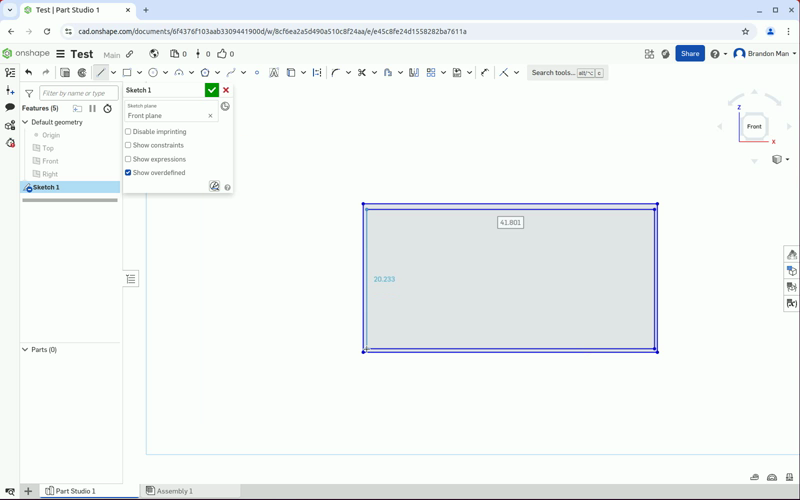
scroll(6)
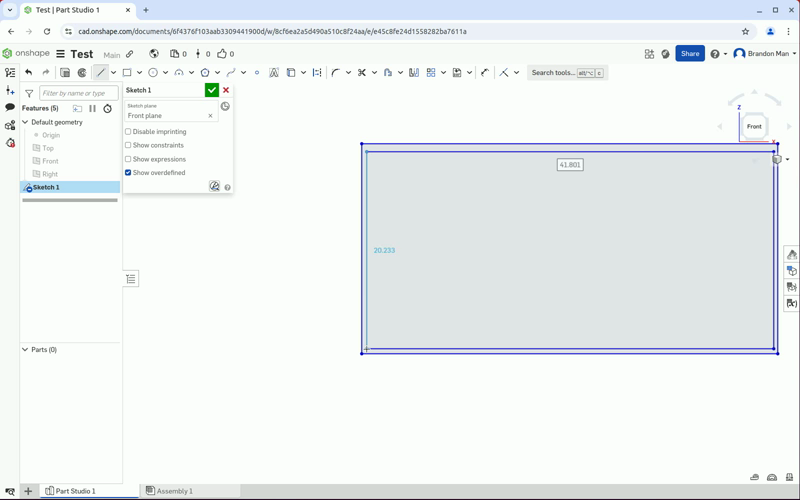
scroll(6)
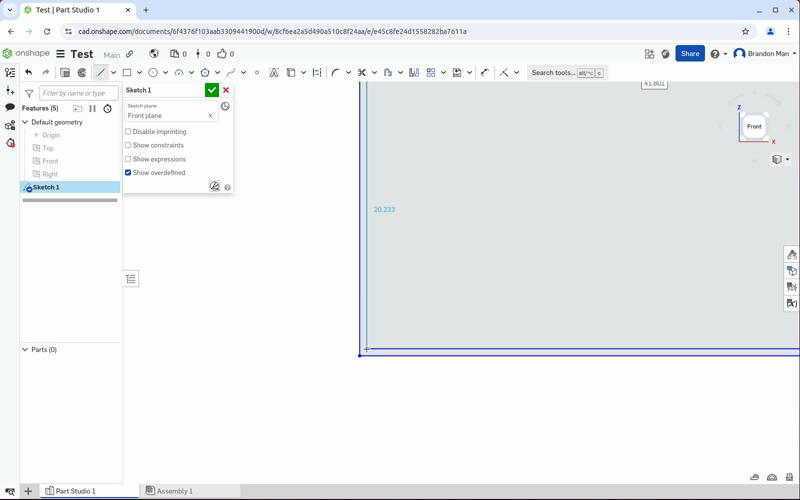
scroll(6)
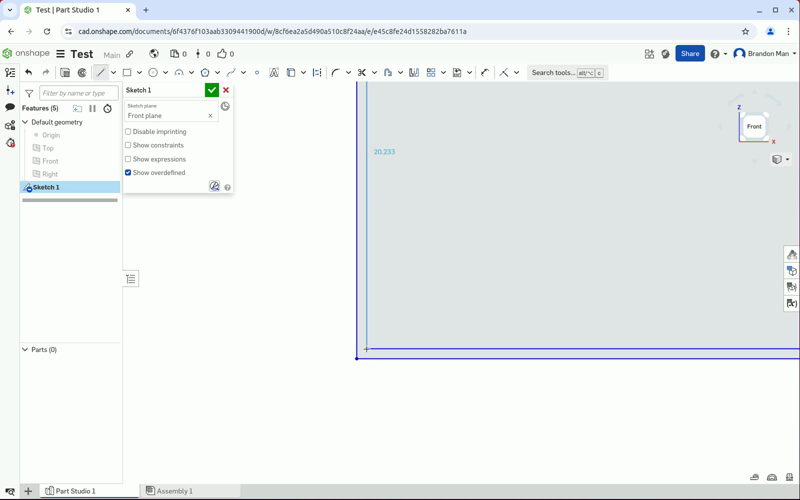
scroll(6)
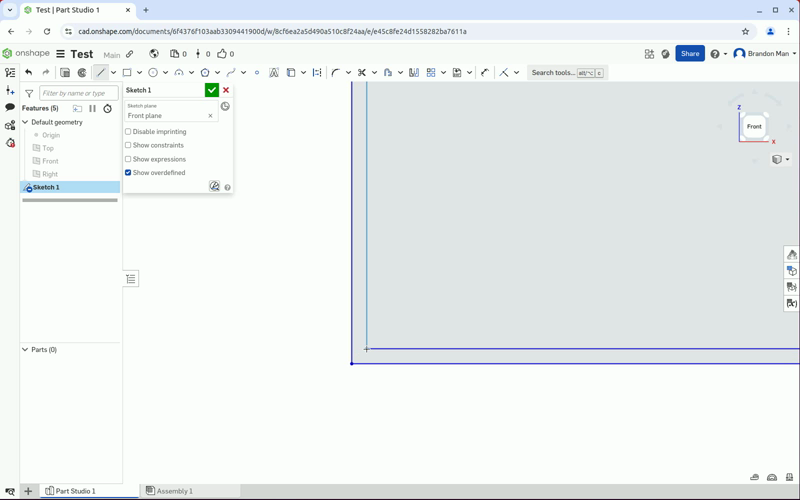
scroll(6)
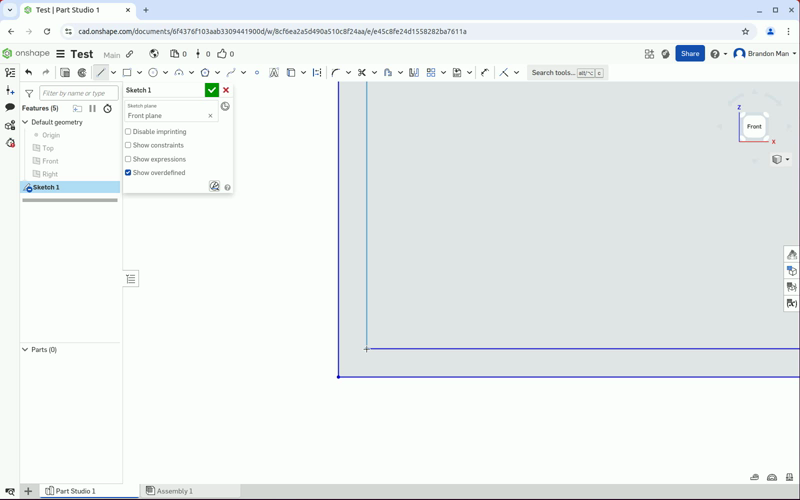
key_up(shift)
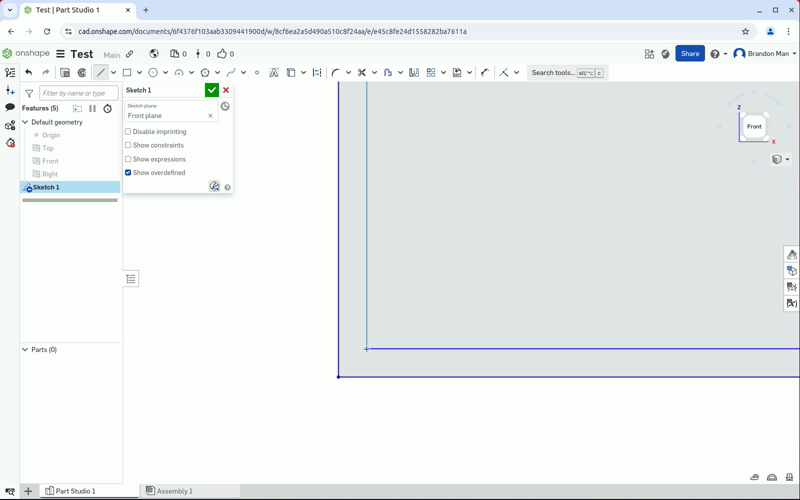
click(366, 348)
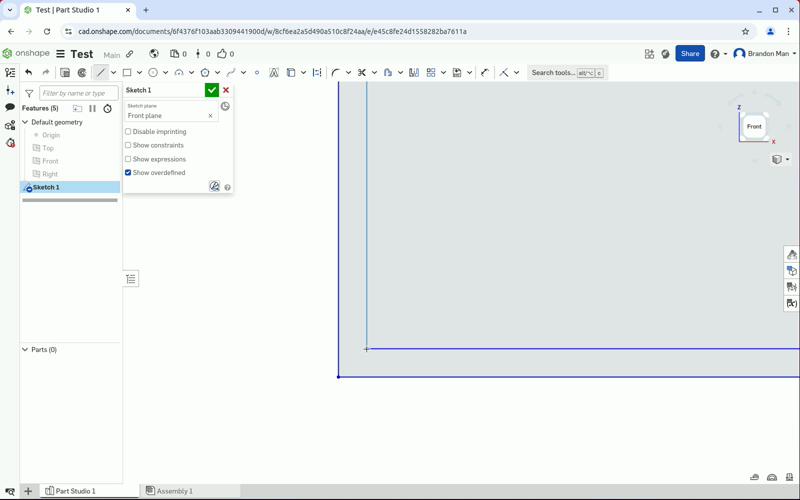
scroll(-6)
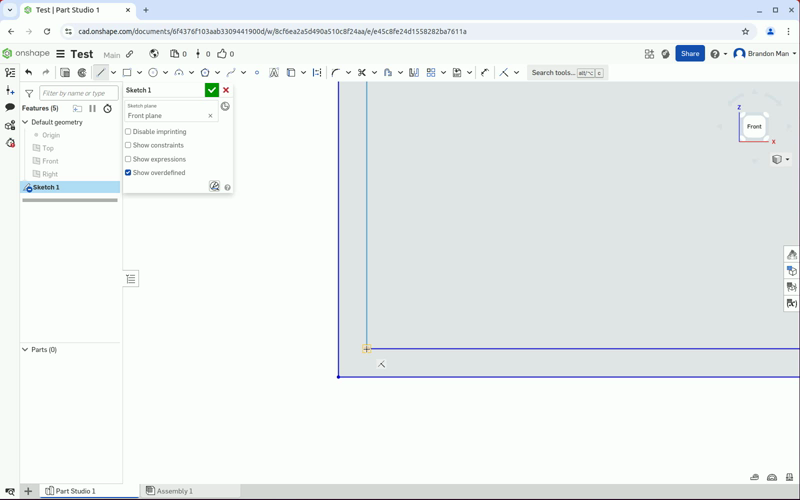
scroll(-6)
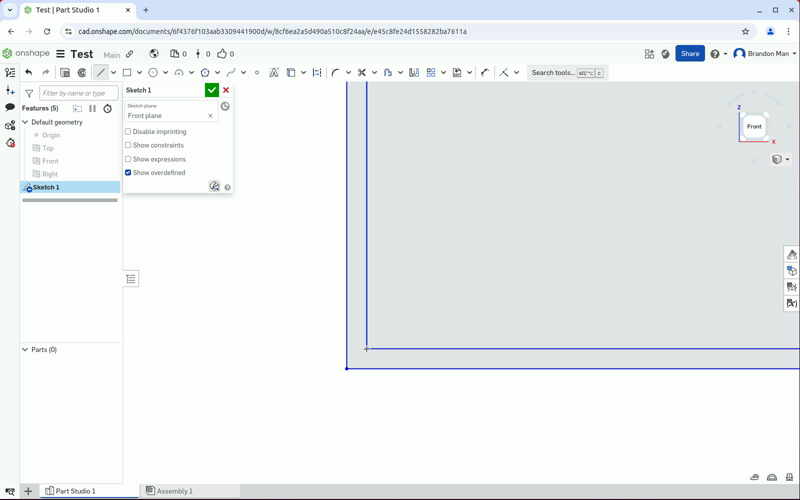
scroll(-6)
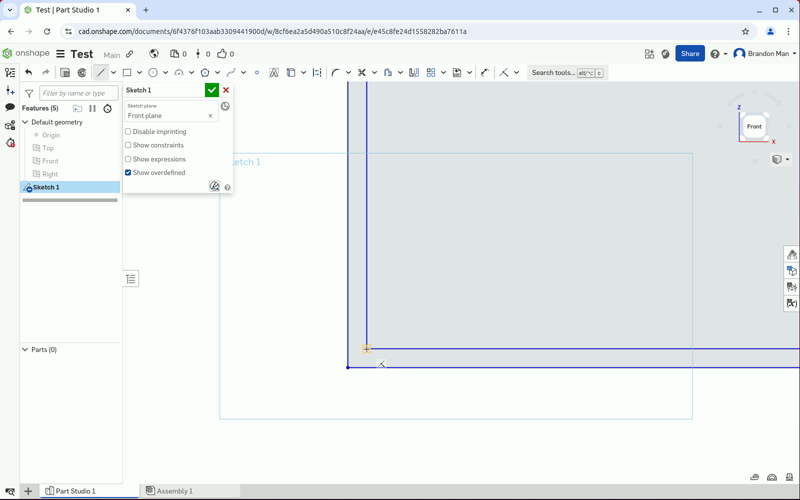
scroll(-6)
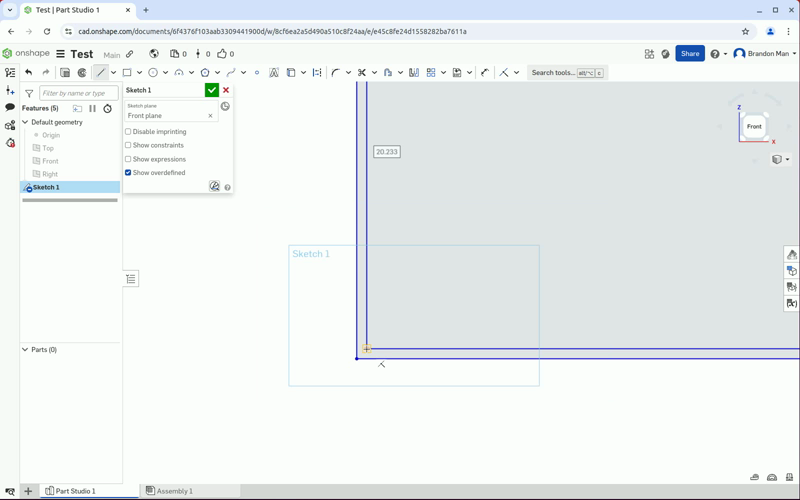
scroll(-6)
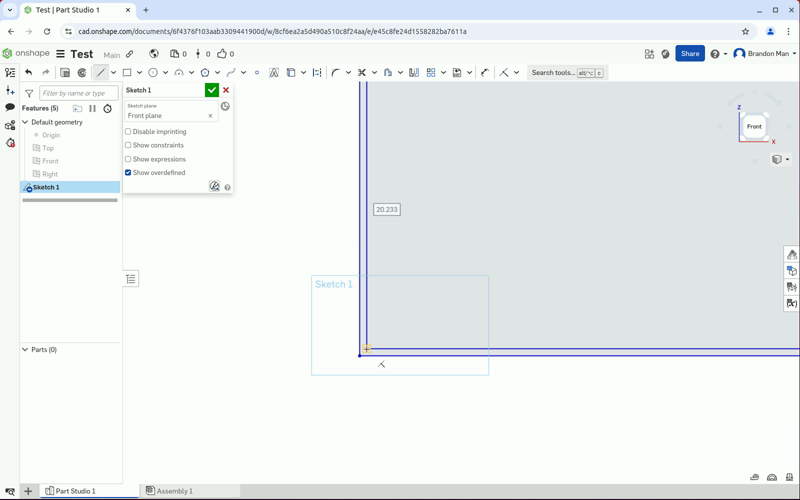
scroll(-6)
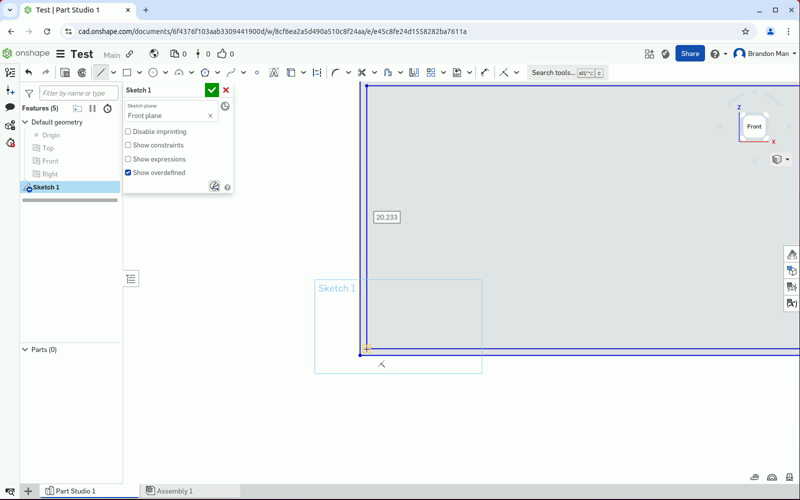
scroll(-6)
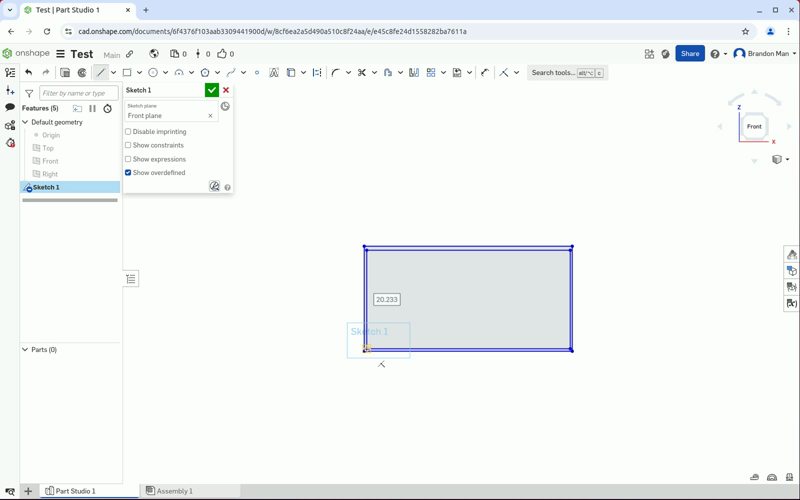
key(esc)
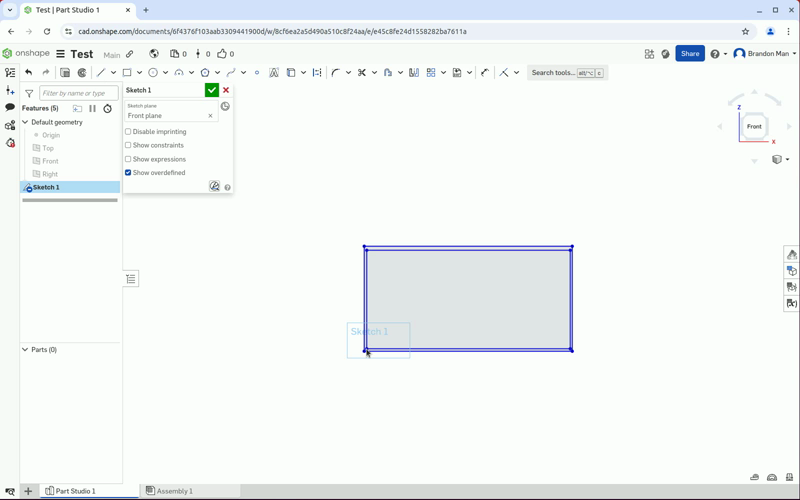
mouse_move(402, 248)
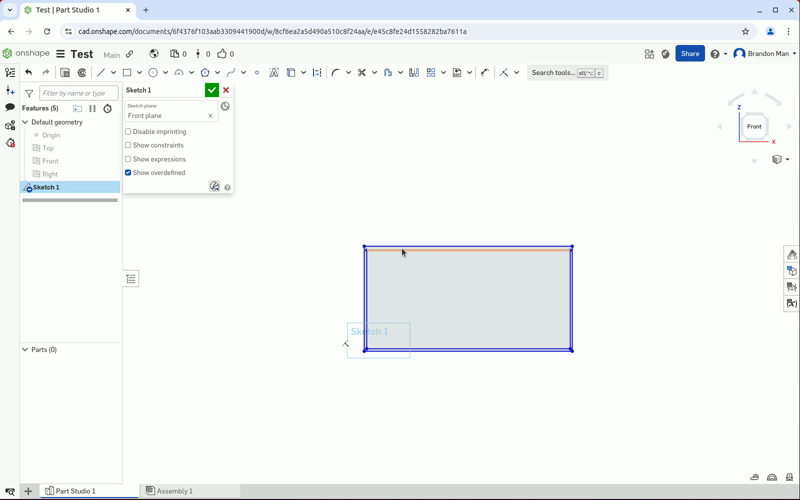
click(402, 248)
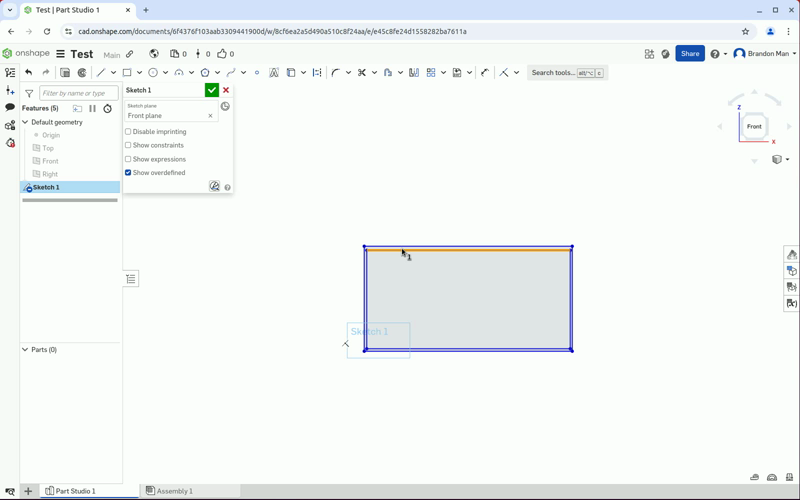
mouse_move(73, 352)
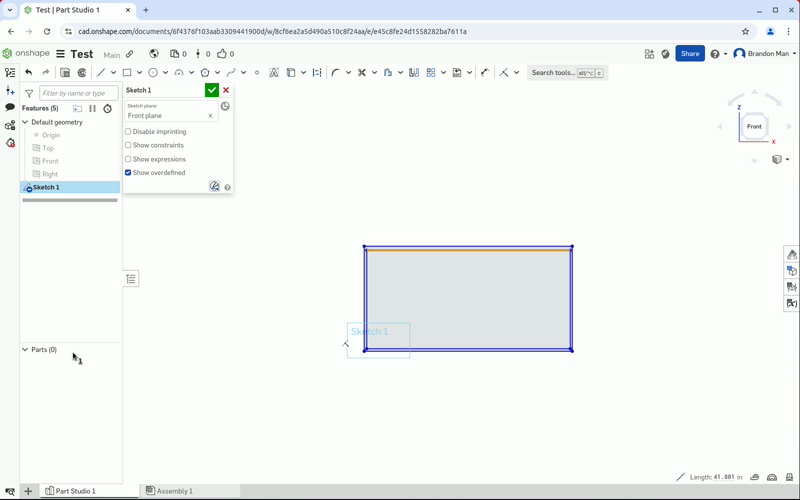
key(shift+y)
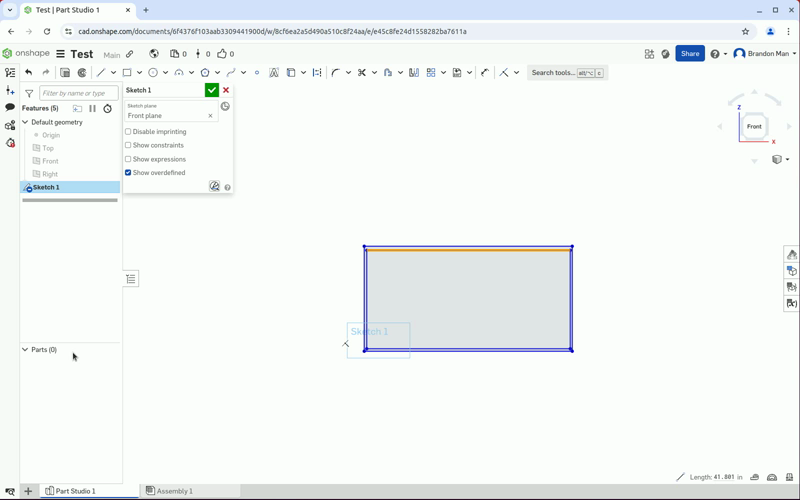
key(shift+e)
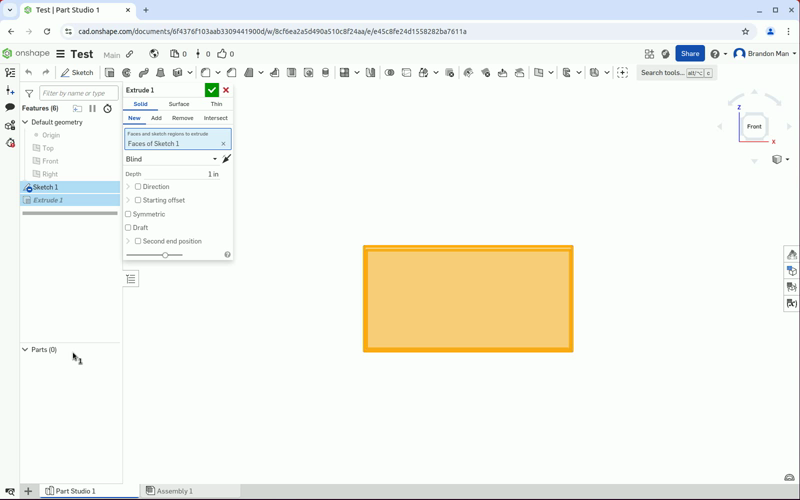
mouse_move(143, 106)
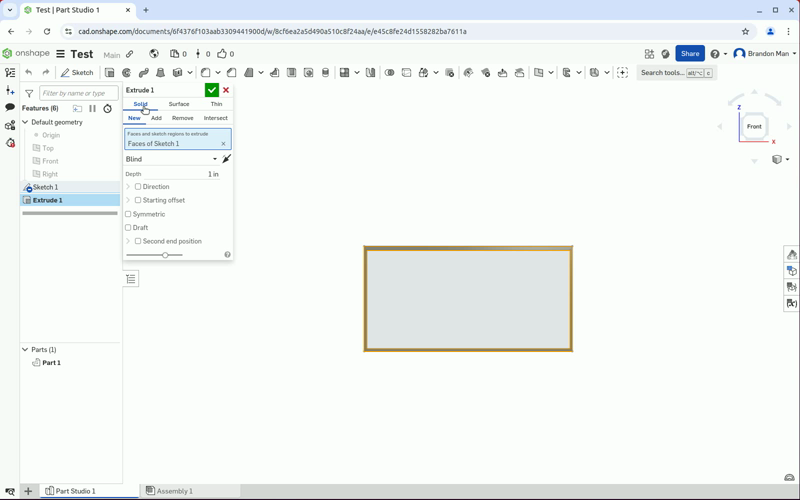
click(143, 106)
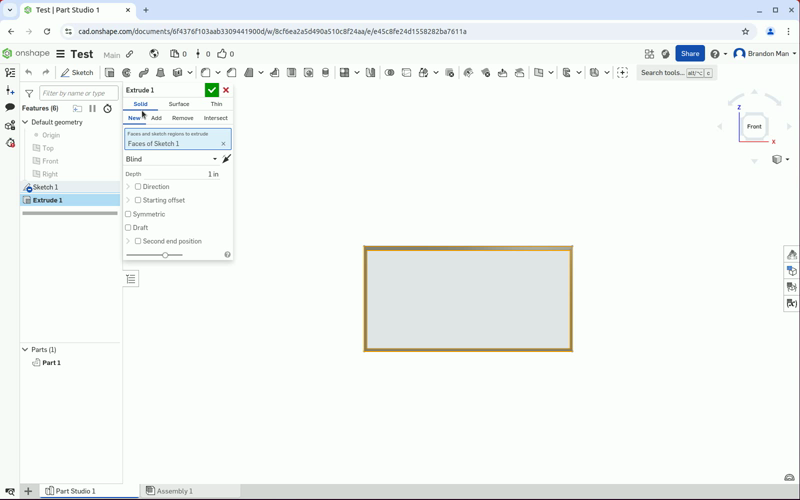
mouse_move(137, 120)
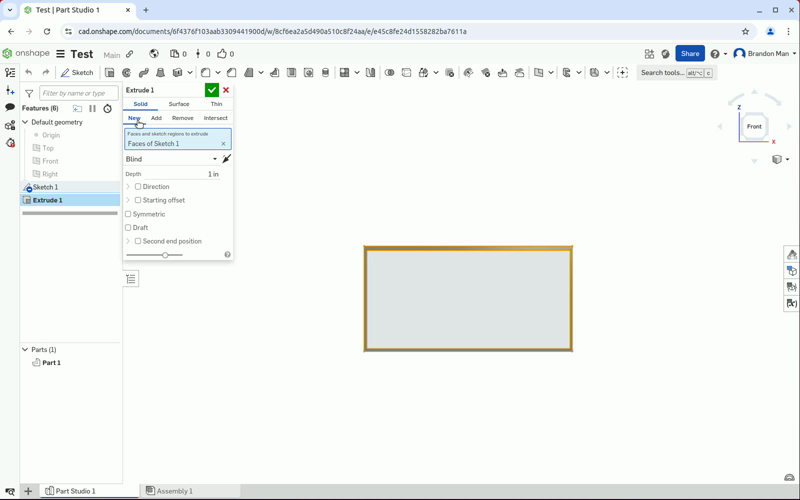
click(137, 120)
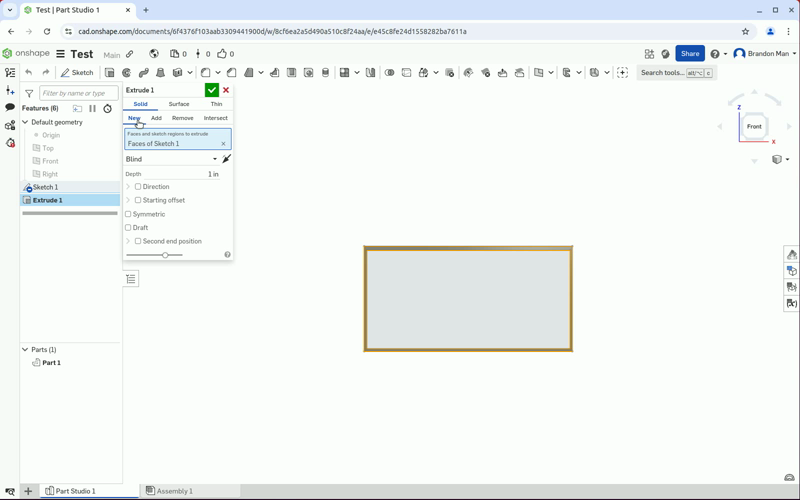
key(tab, 4)
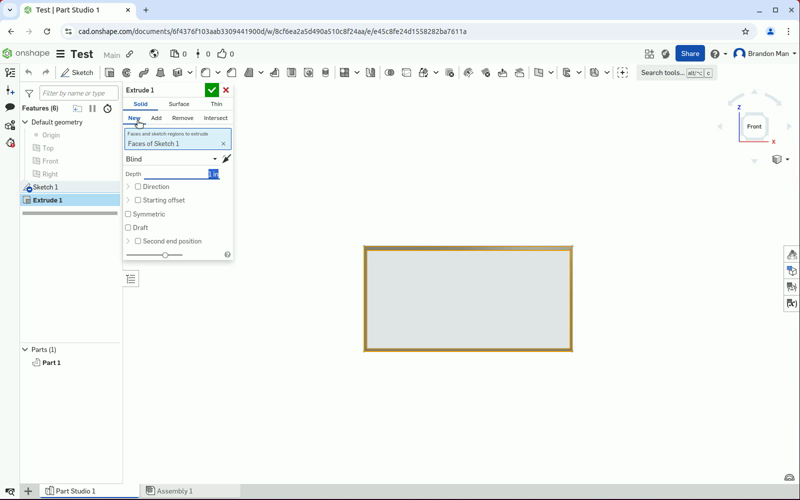
text(19.738)
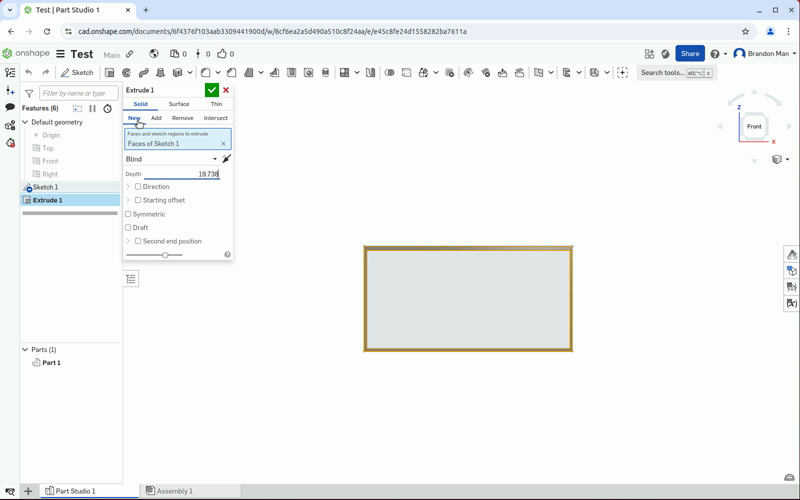
key(tab, 3)
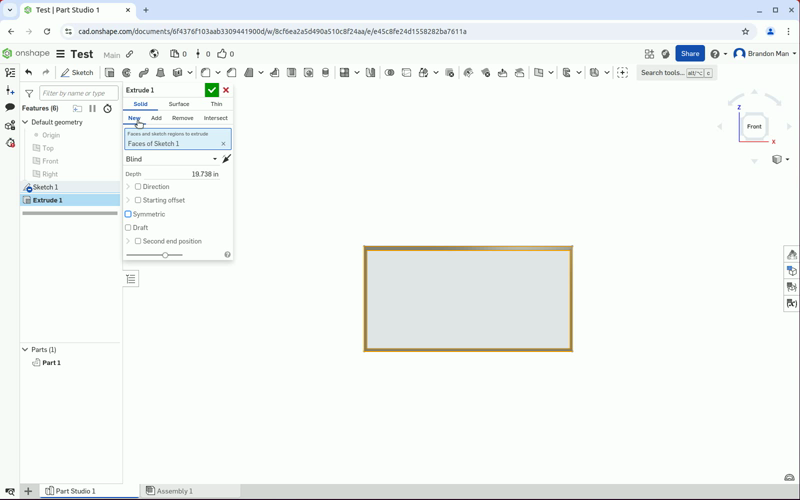
key(space)
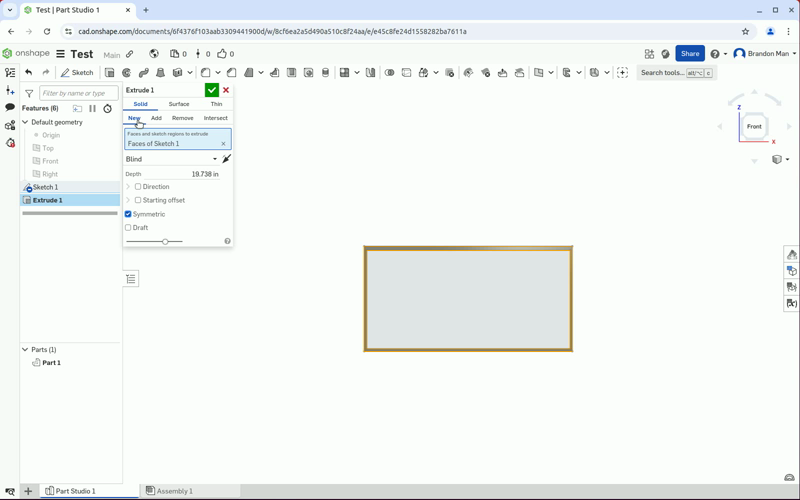
key(enter)
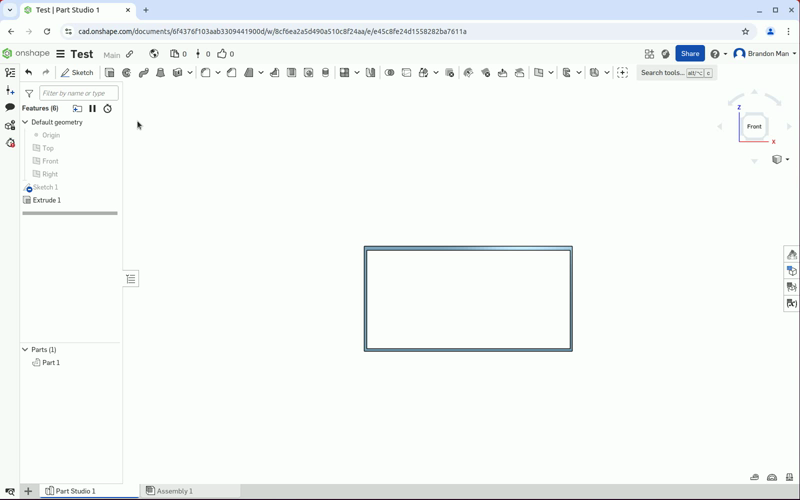
key(shift+h)
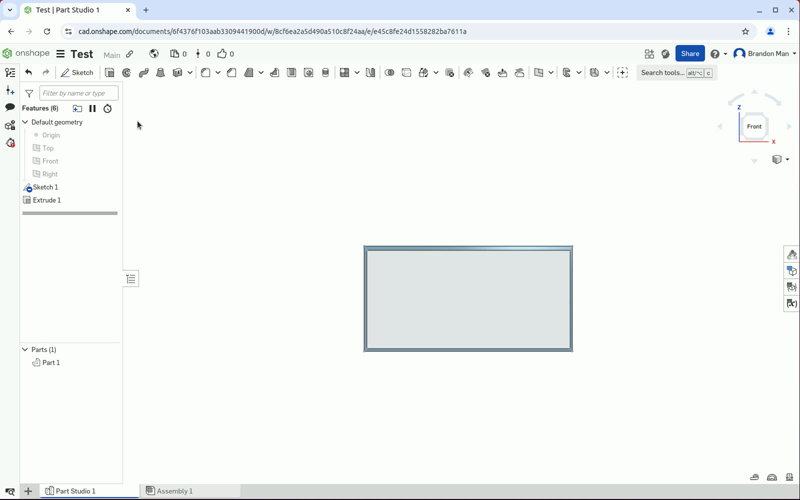
key(shift+h)
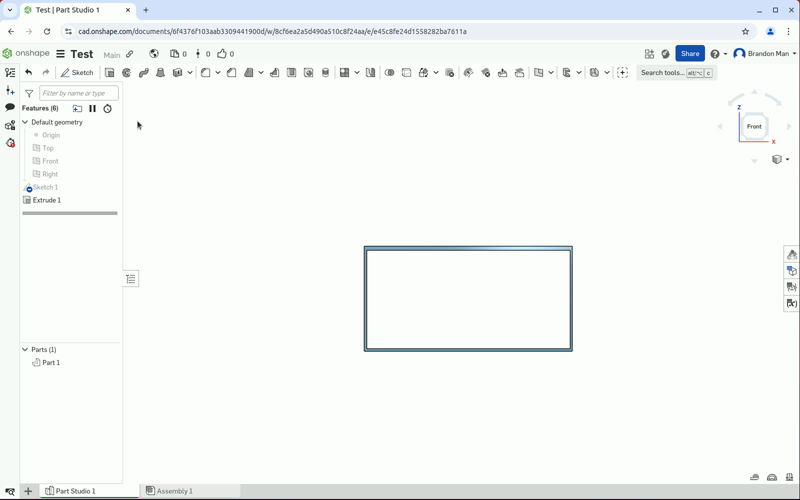
mouse_move(73, 189)
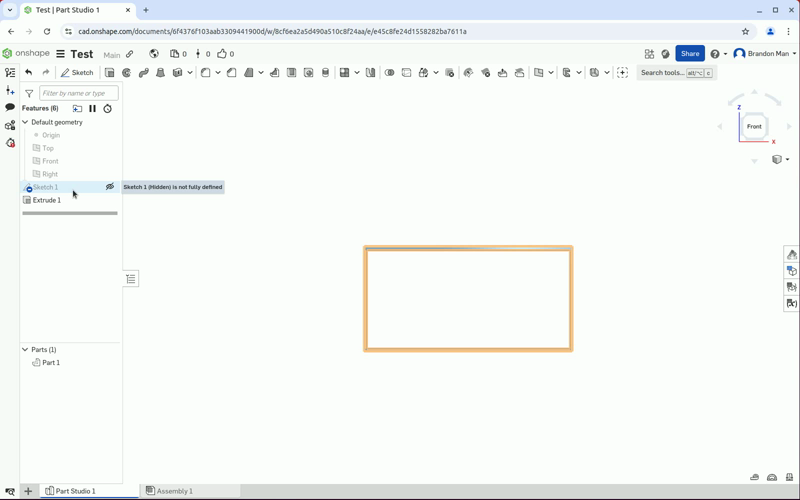
click(73, 189)
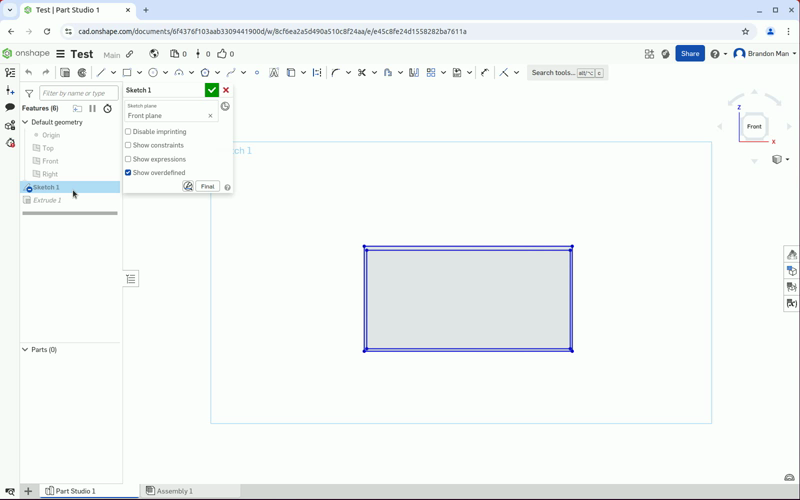
mouse_move(229, 92)
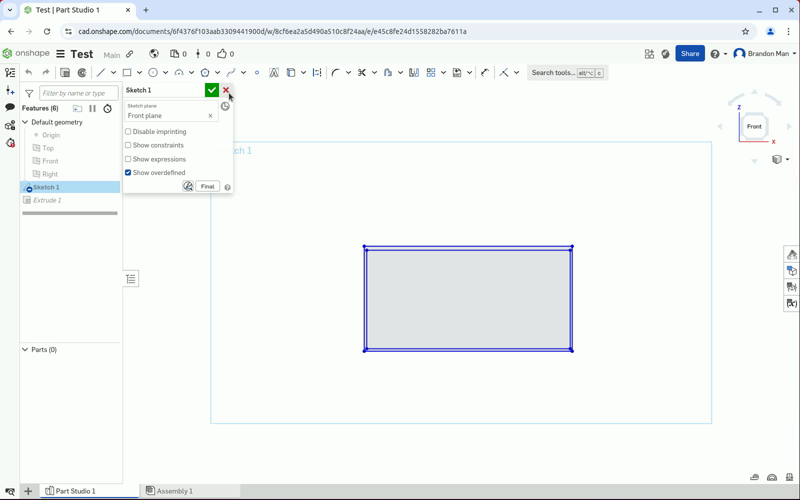
click(229, 92)
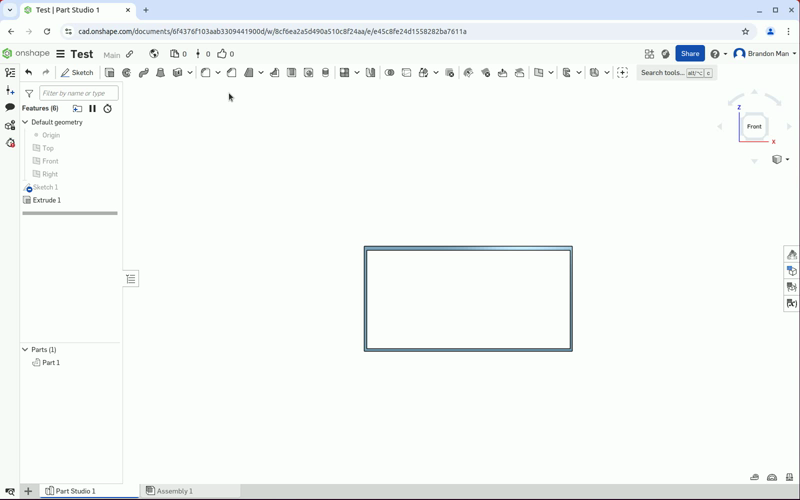
mouse_move(541, 75)
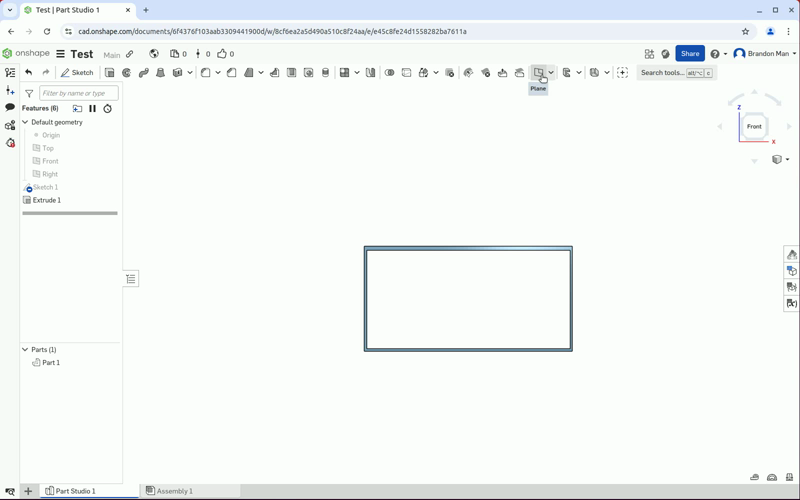
click(541, 75)
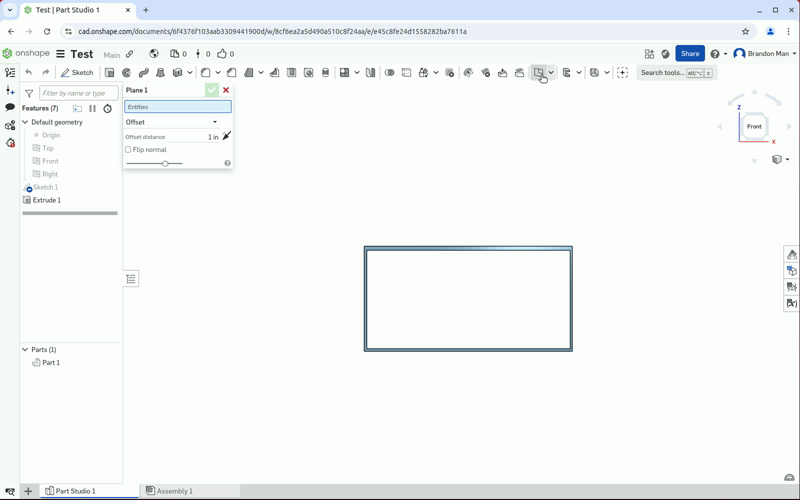
mouse_move(73, 163)
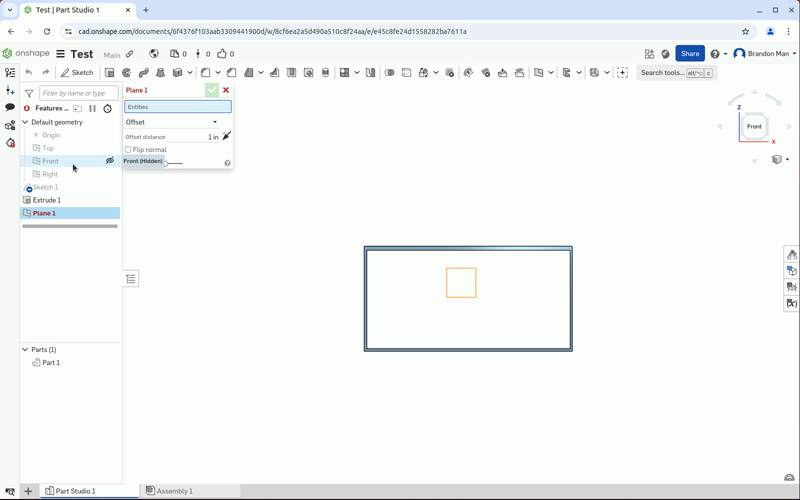
click(73, 163)
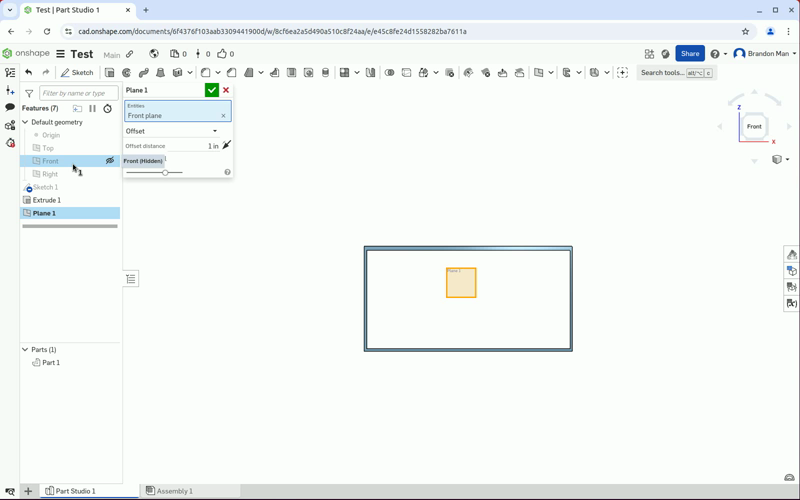
key(tab, 2)
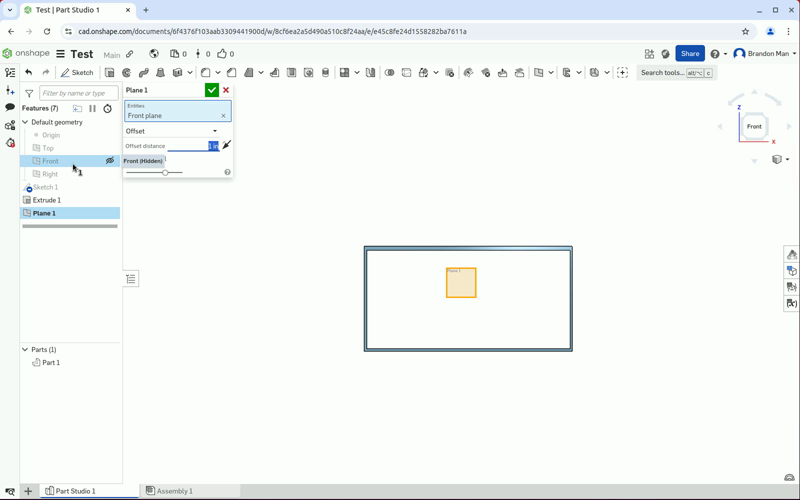
text(9.86)
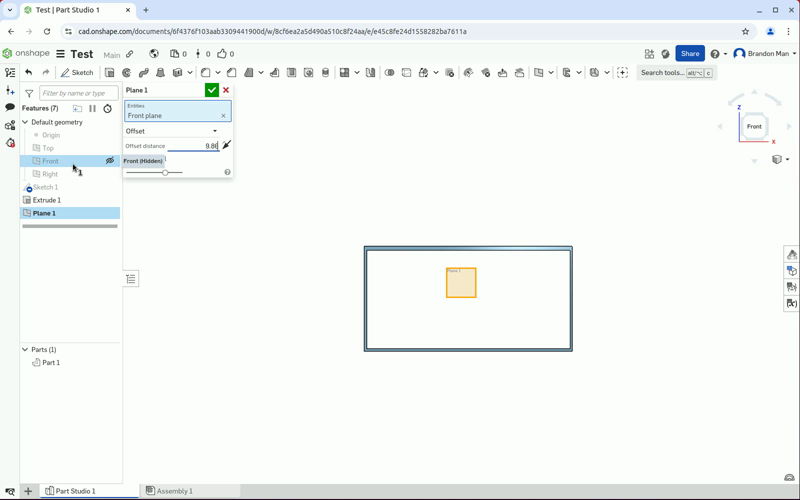
key(enter, 2)
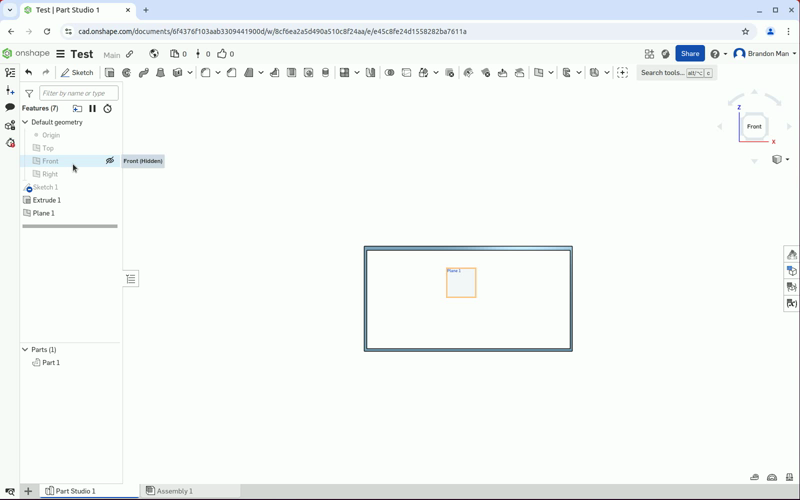
key(shift+s)
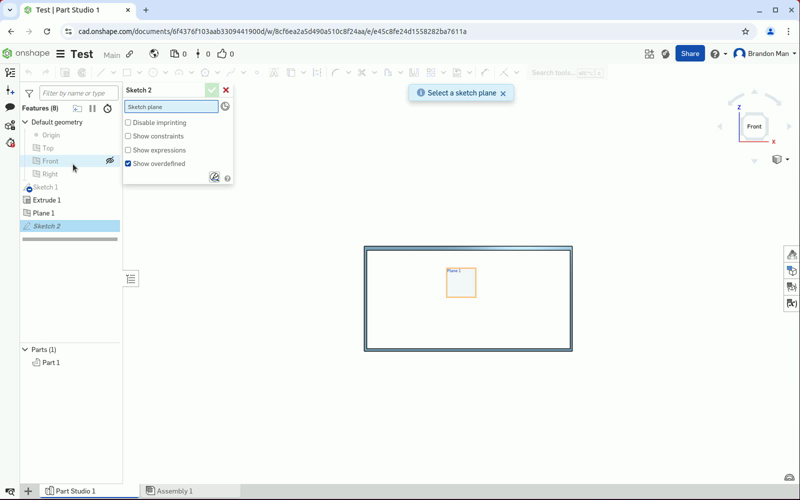
mouse_move(73, 215)
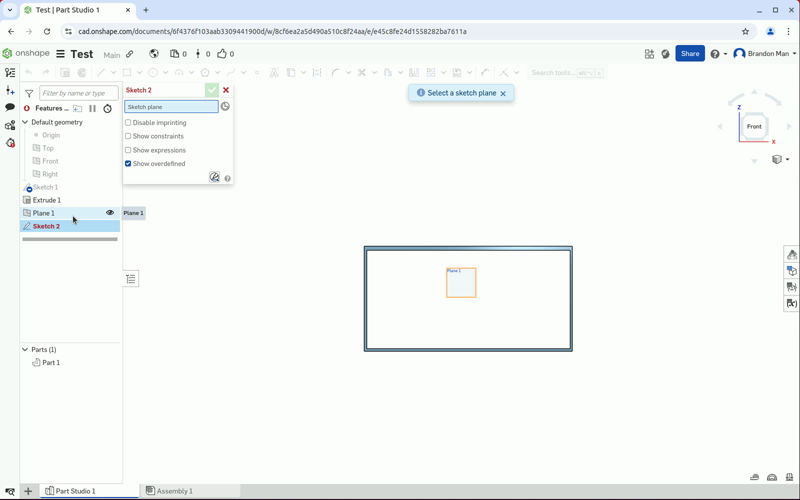
click(73, 215)
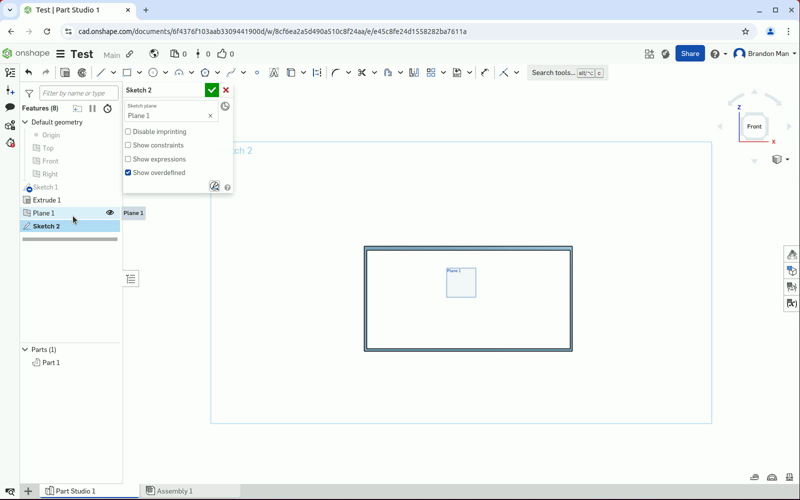
mouse_move(73, 352)
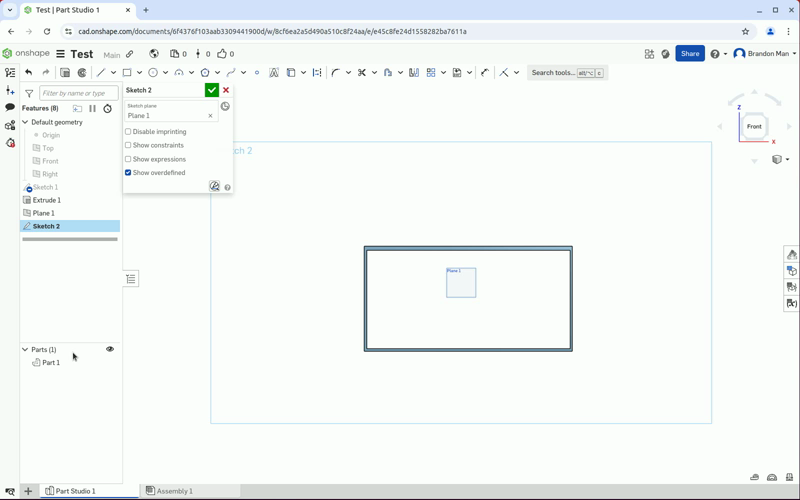
key(y)
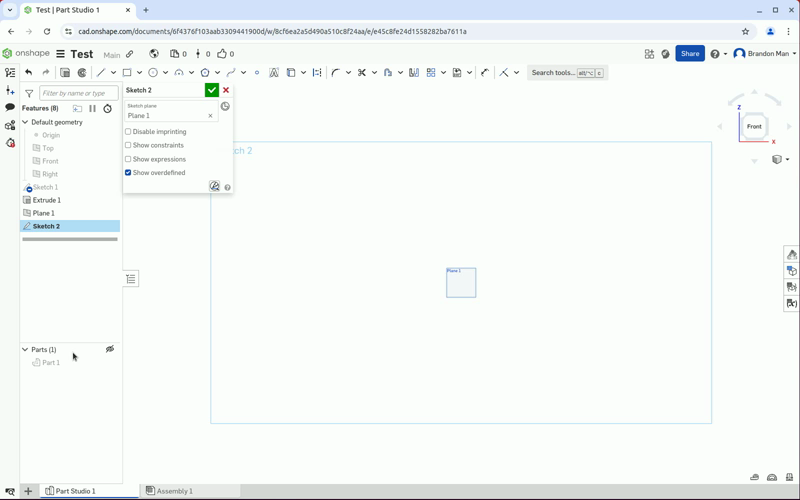
key(l)
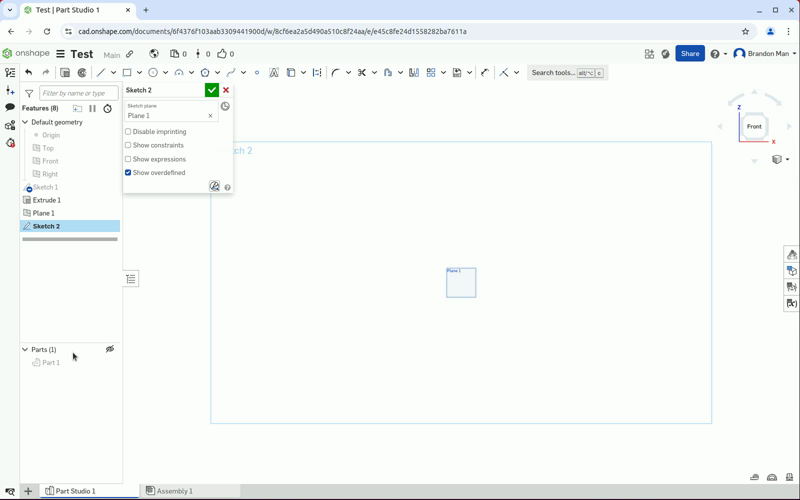
key_down(shift)
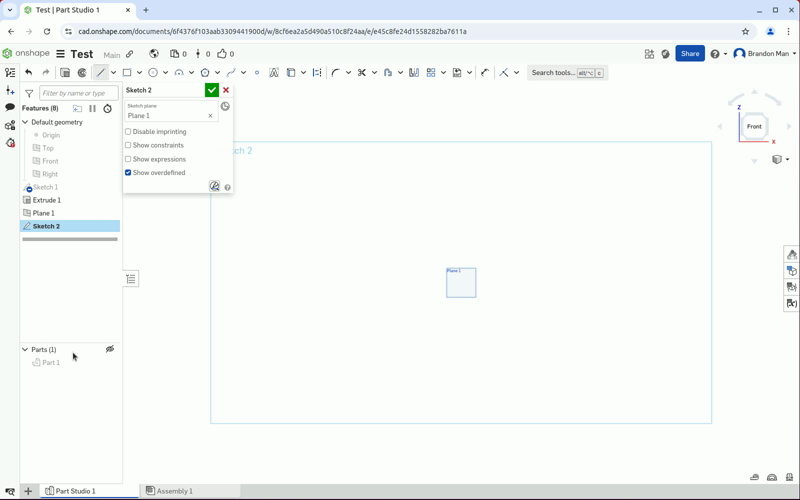
mouse_move(364, 298)
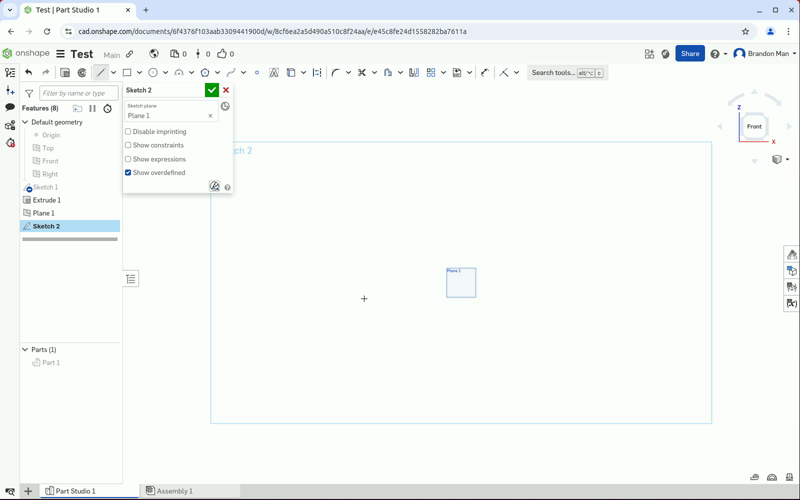
click(364, 298)
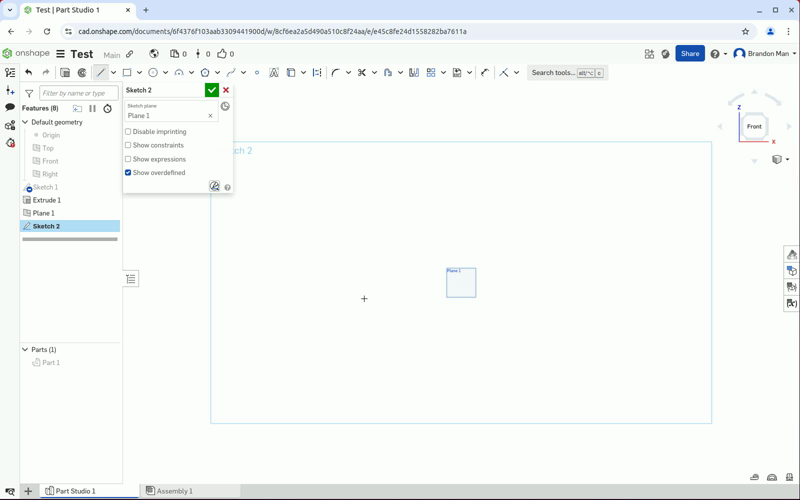
key_up(shift)
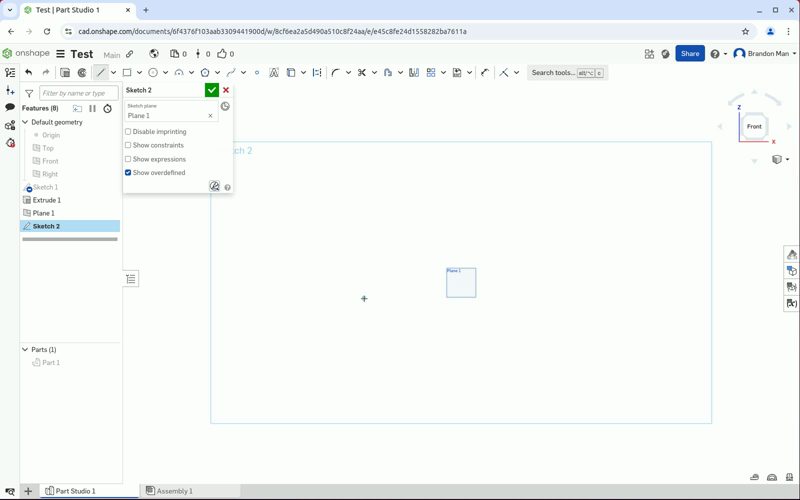
key_down(shift)
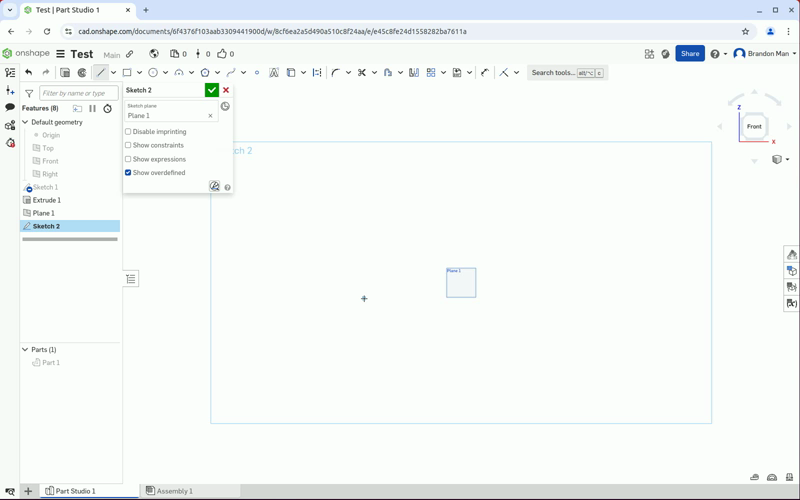
mouse_move(394, 298)
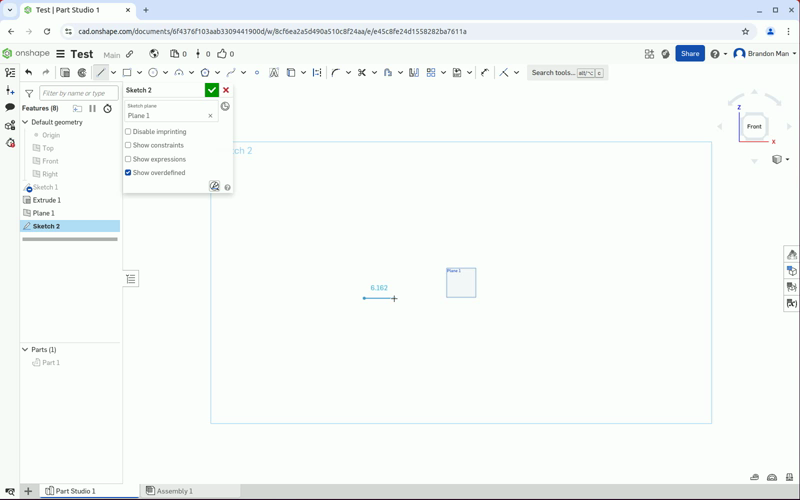
mouse_move(366, 298)
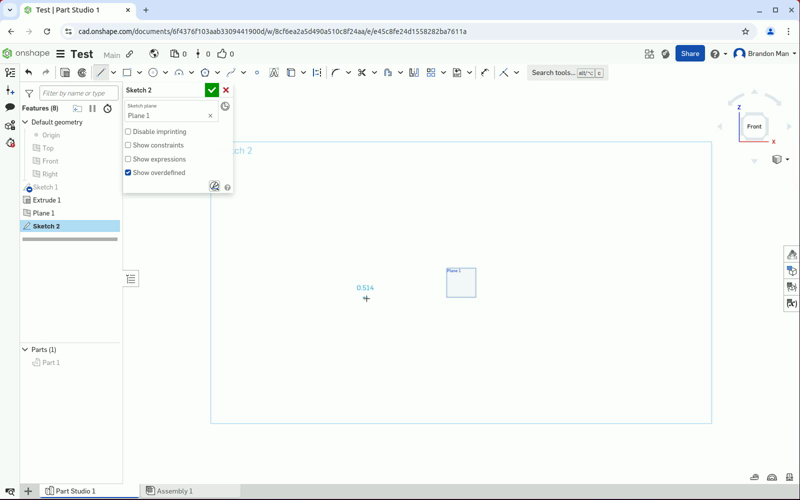
scroll(6)
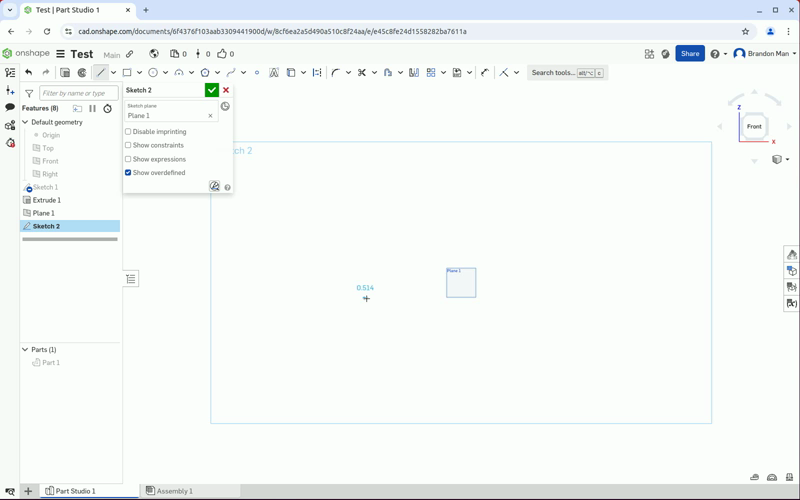
scroll(6)
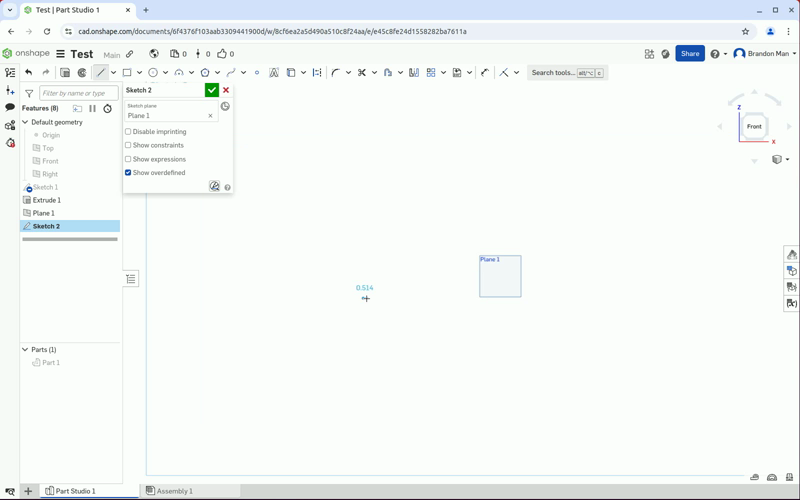
scroll(6)
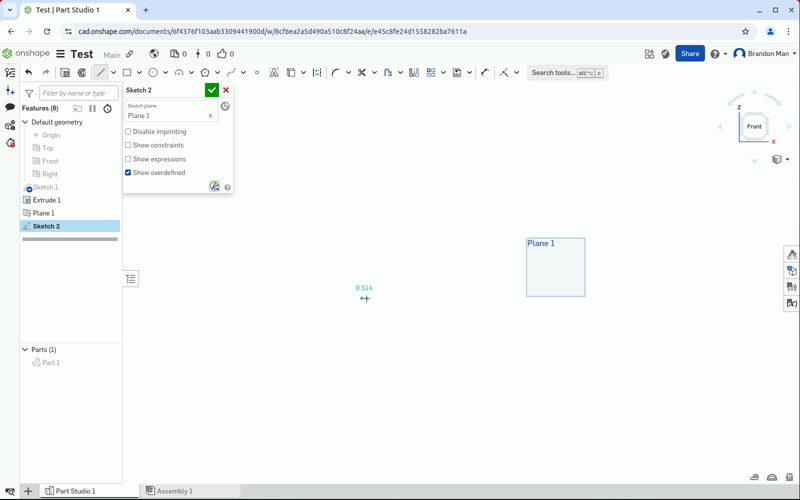
scroll(6)
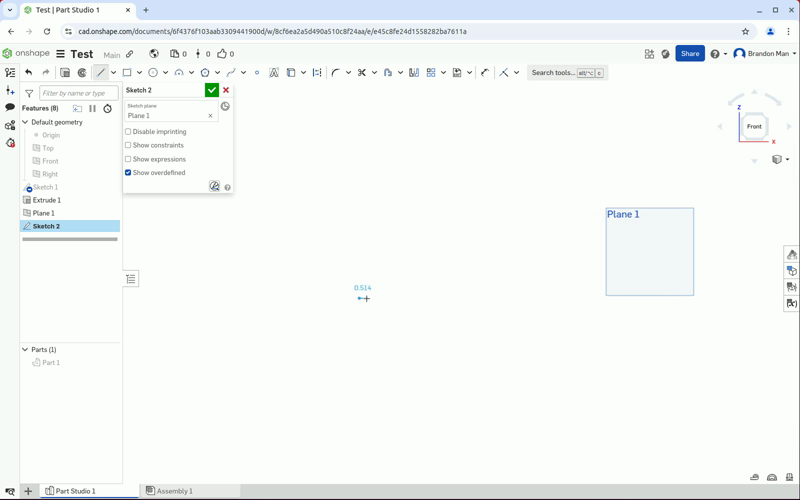
scroll(6)
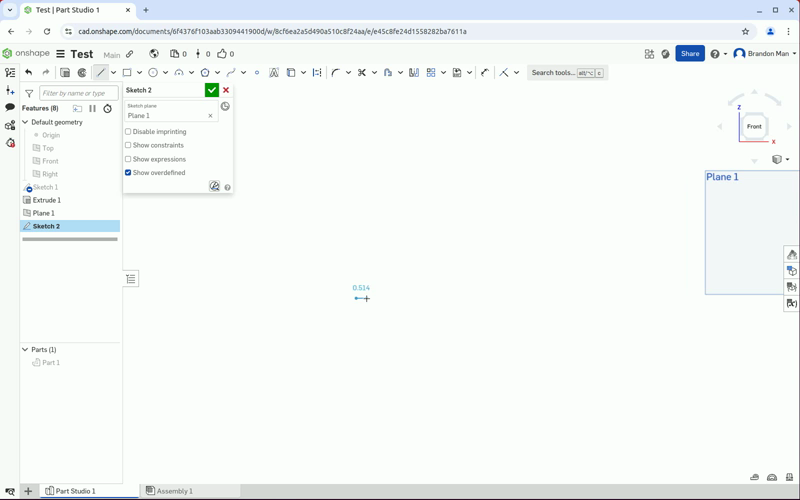
scroll(6)
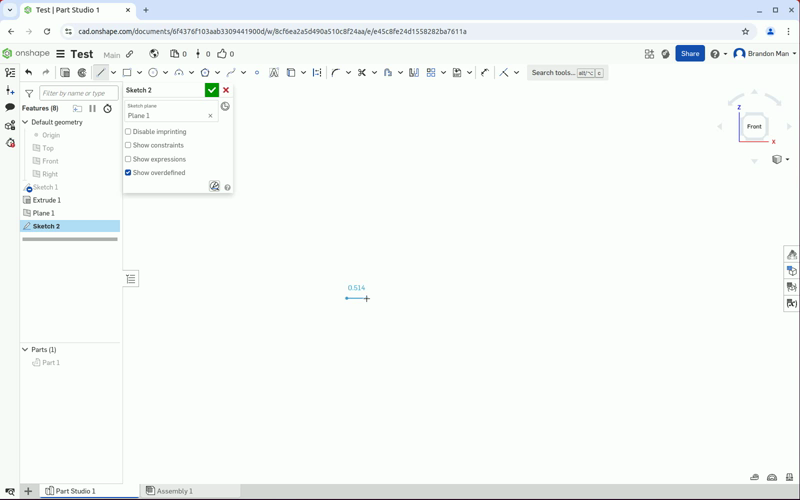
scroll(6)
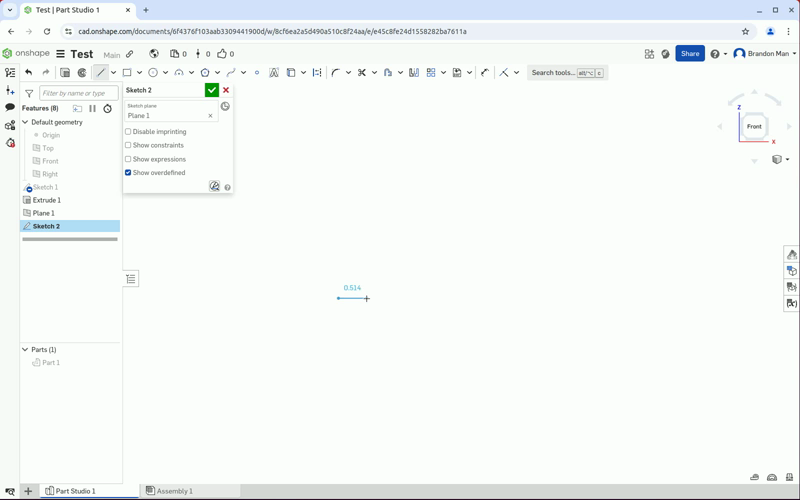
click(366, 298)
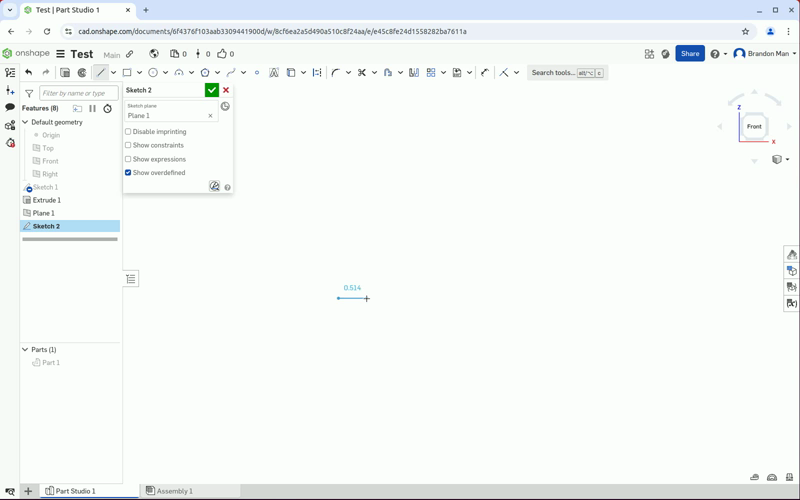
scroll(-6)
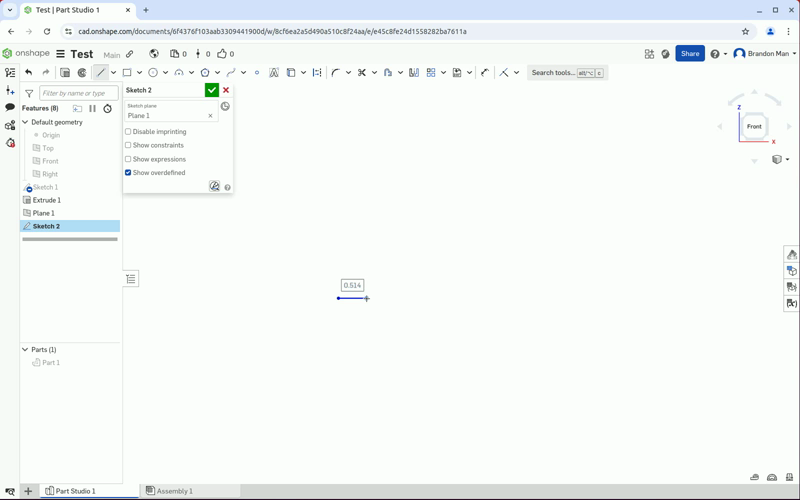
scroll(-6)
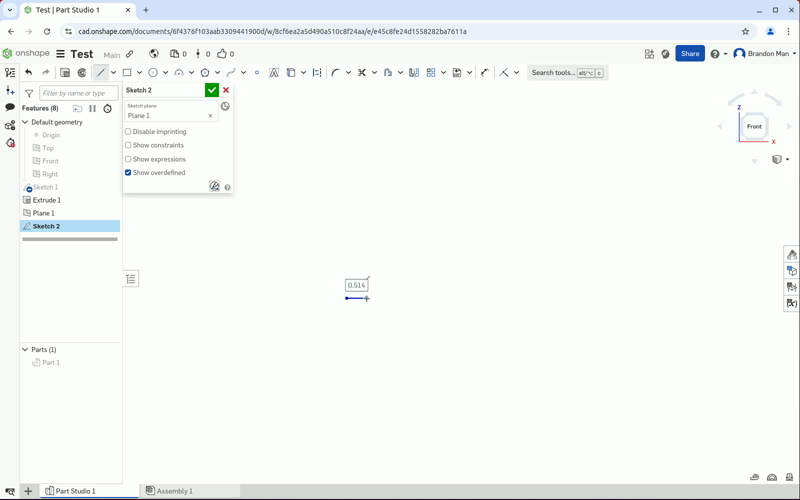
scroll(-6)
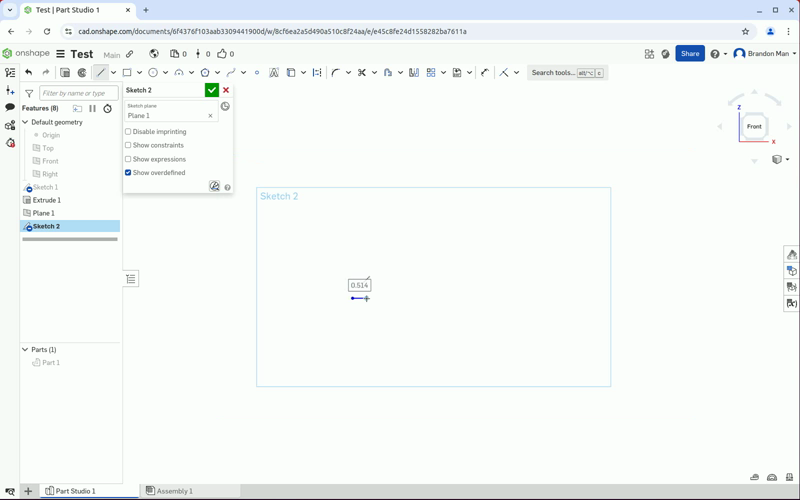
scroll(-6)
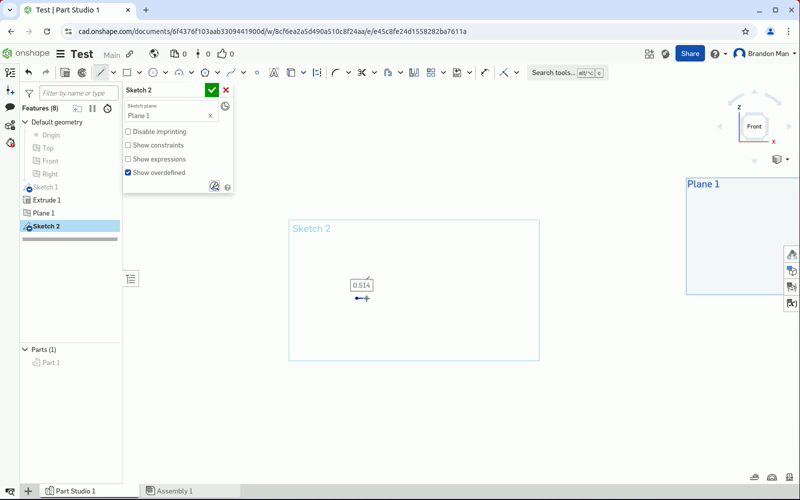
scroll(-6)
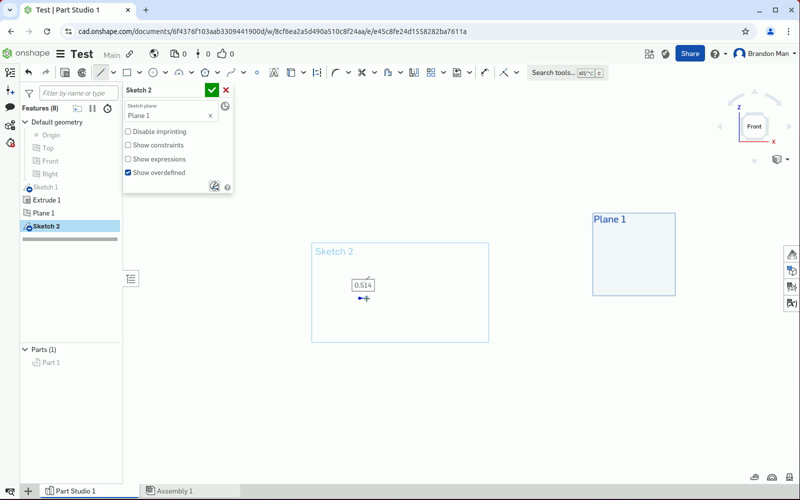
scroll(-6)
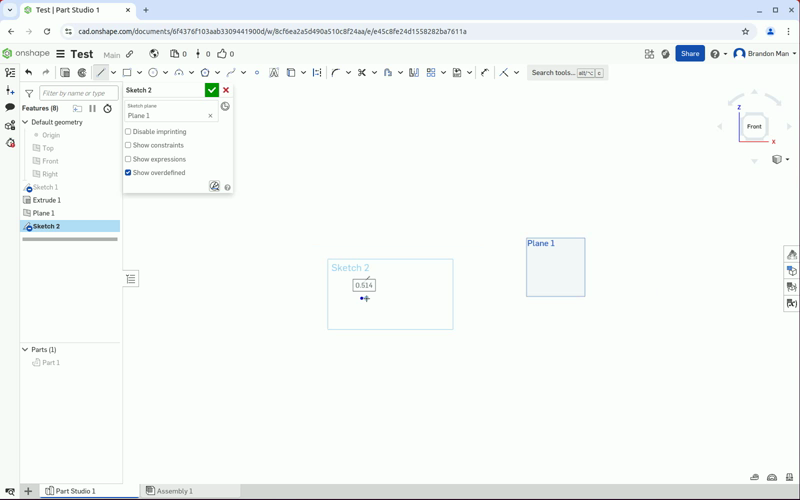
scroll(-6)
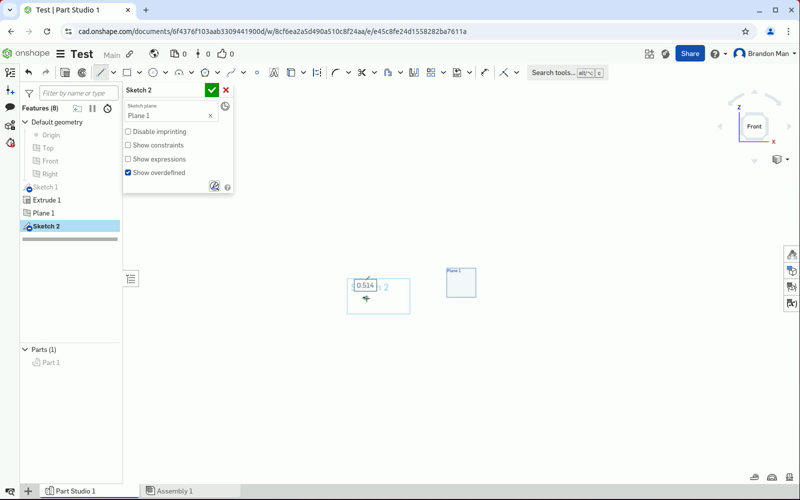
key_up(shift)
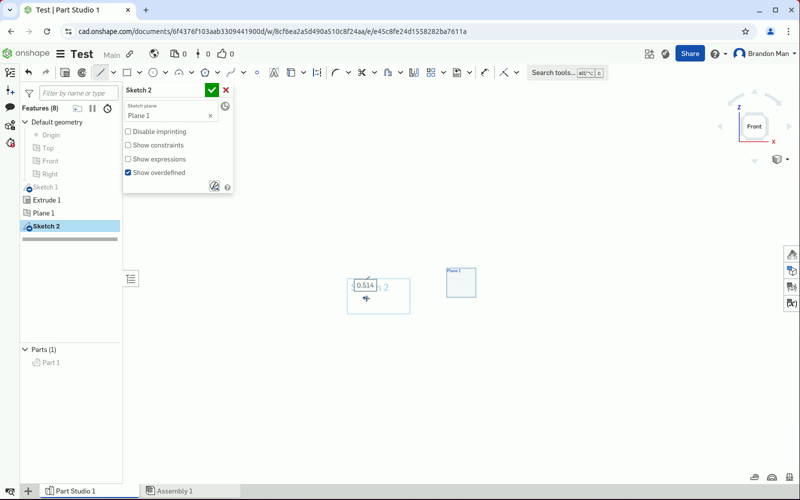
key_down(shift)
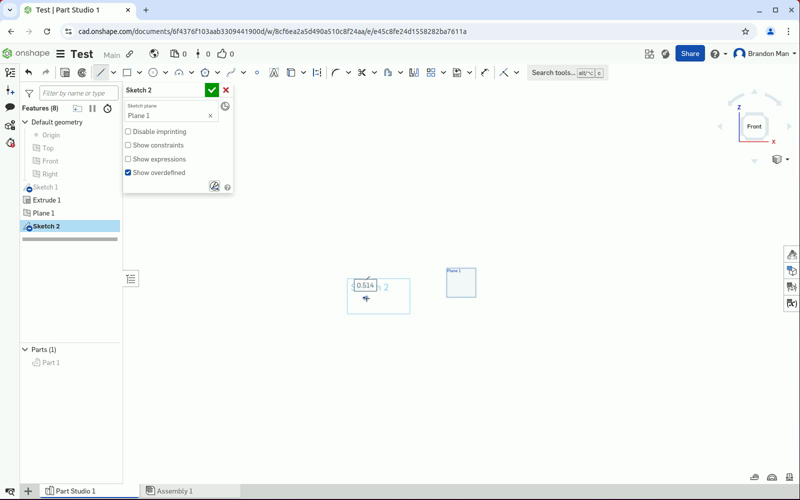
mouse_move(396, 298)
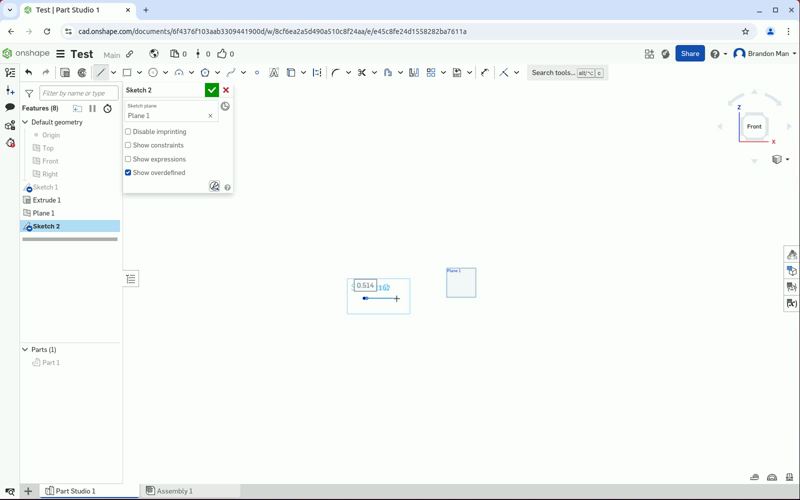
mouse_move(366, 250)
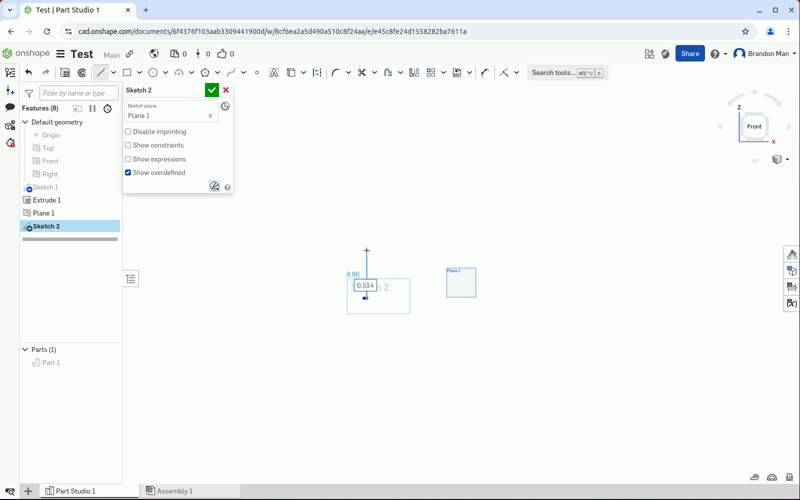
click(366, 250)
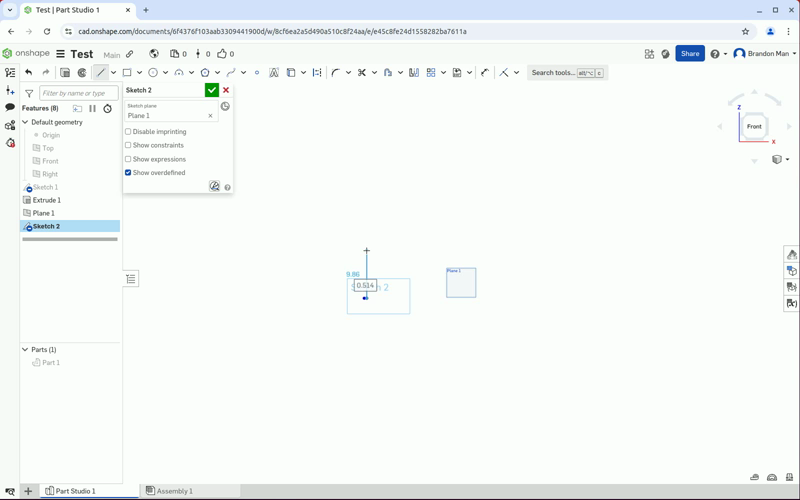
key_up(shift)
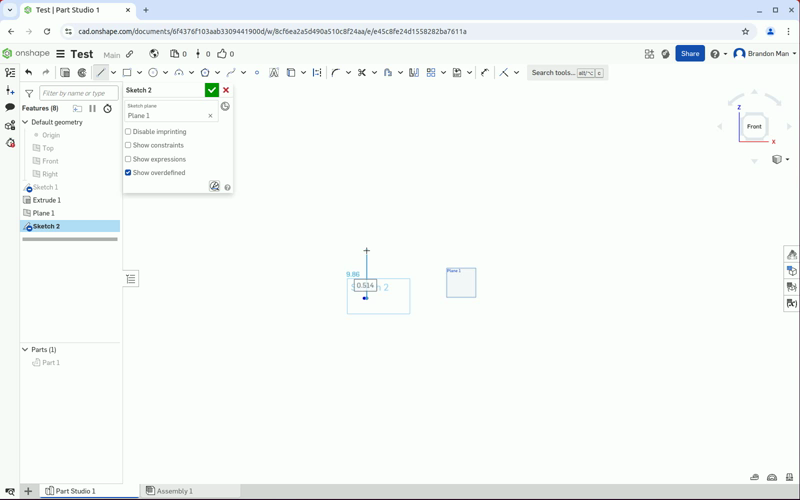
key_down(shift)
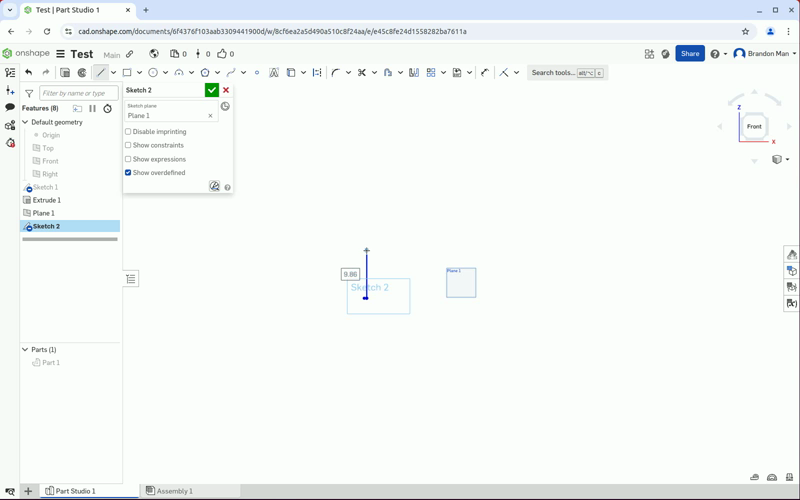
mouse_move(570, 250)
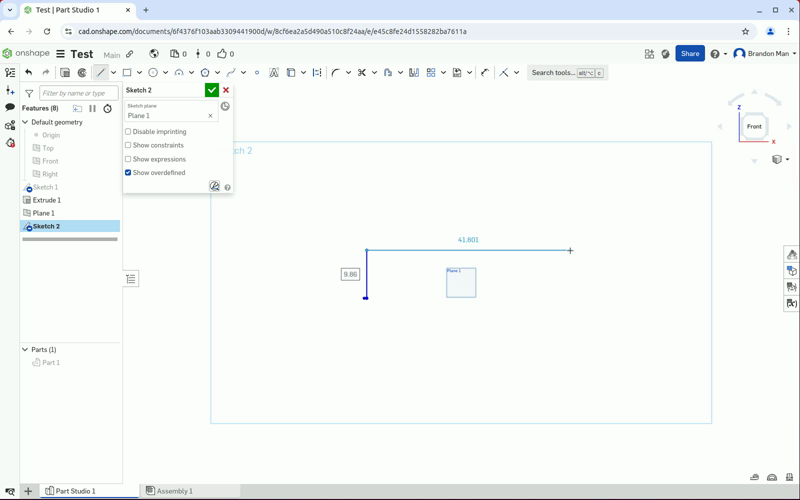
click(570, 250)
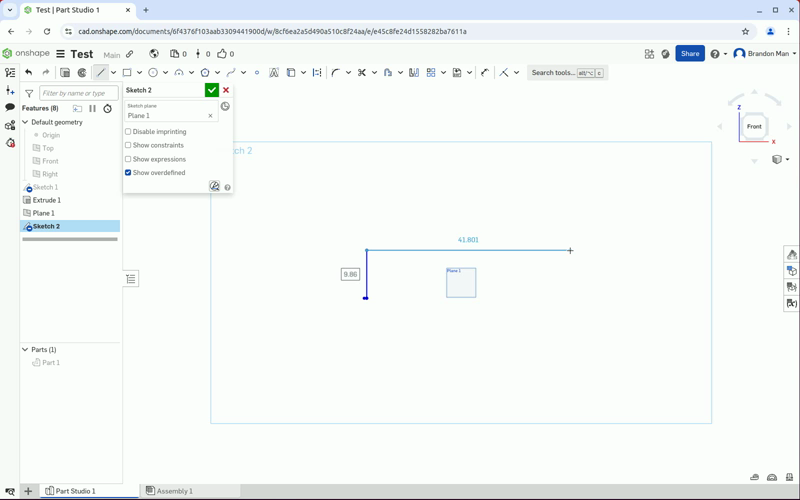
key_up(shift)
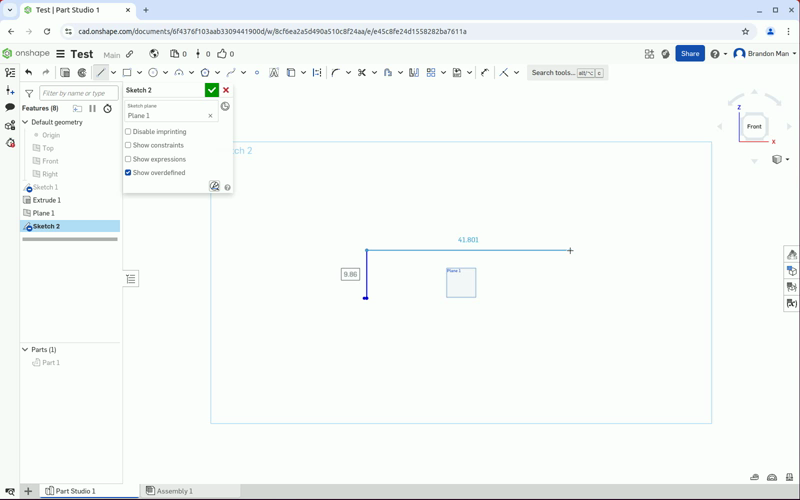
key_down(shift)
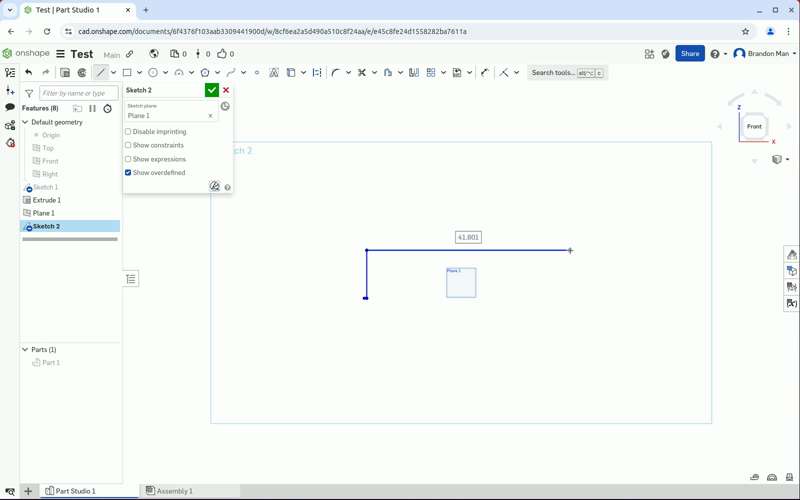
mouse_move(589, 250)
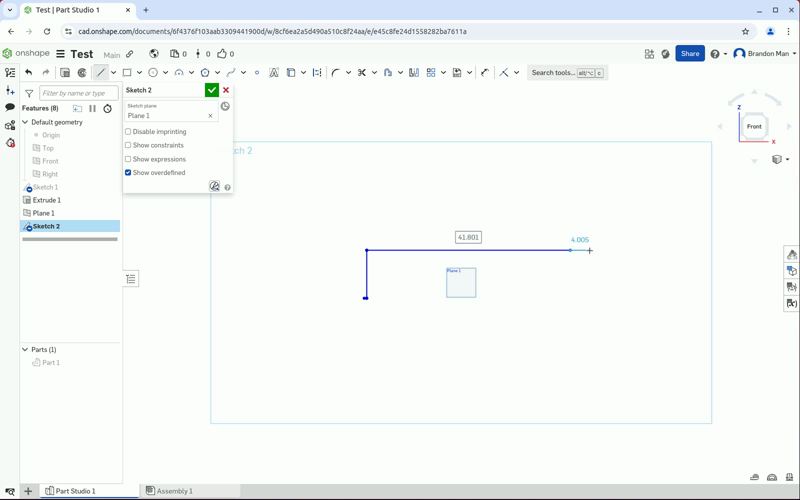
mouse_move(570, 298)
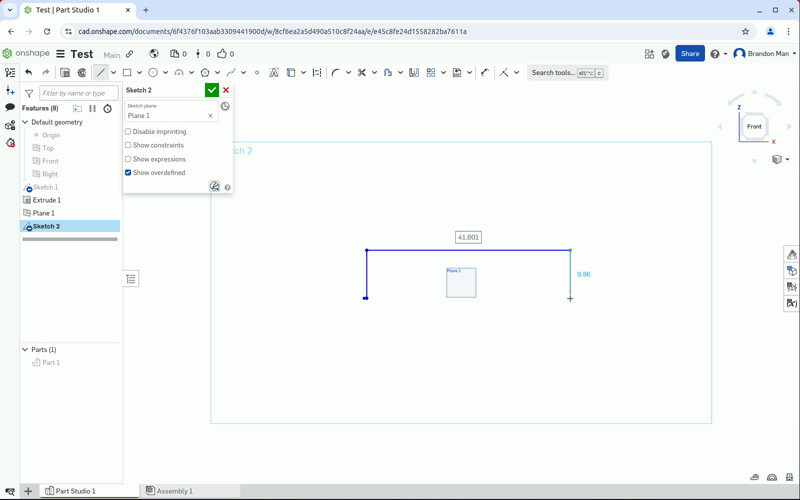
click(570, 298)
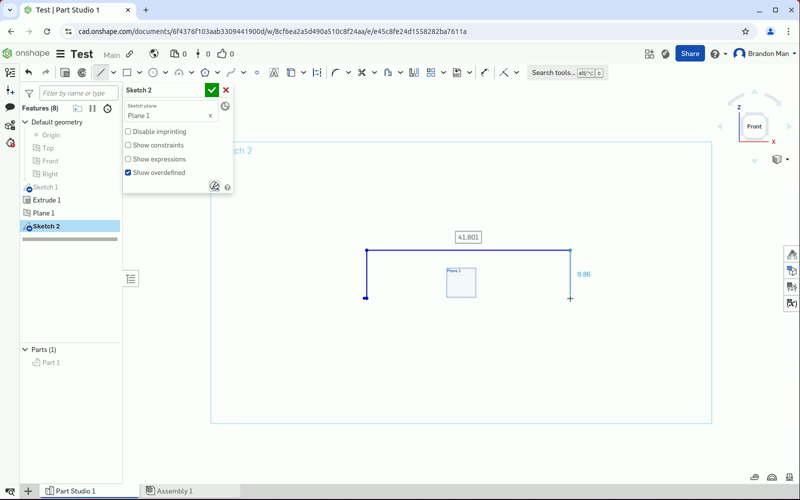
key_up(shift)
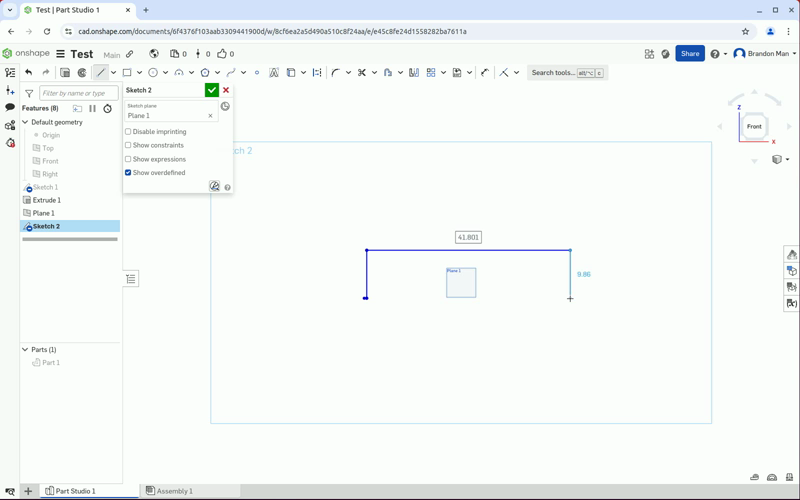
key_down(shift)
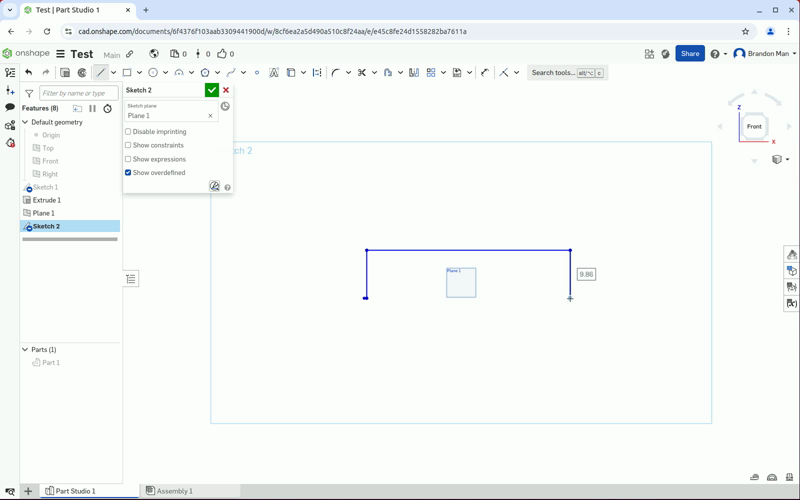
mouse_move(589, 298)
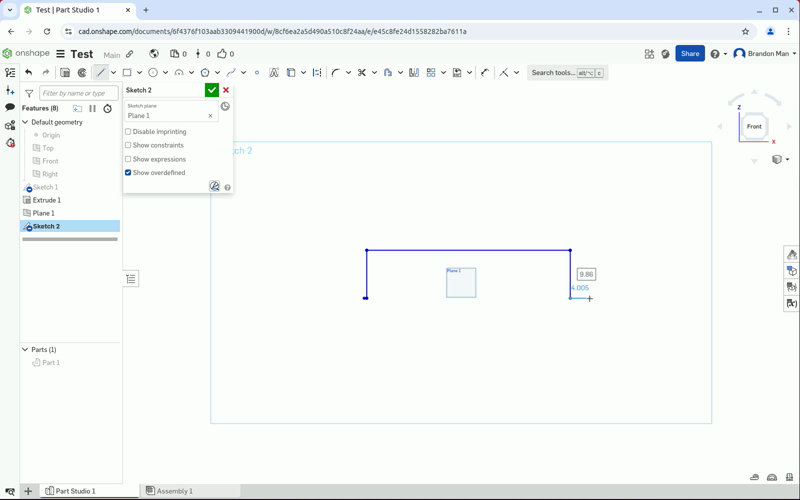
mouse_move(572, 298)
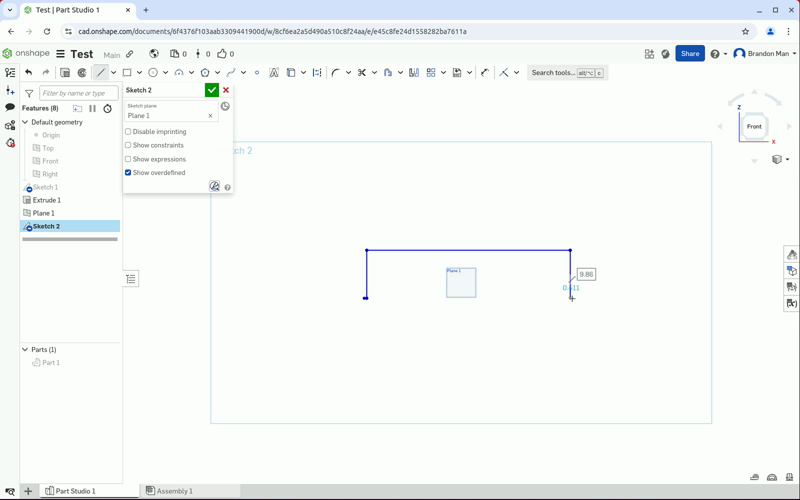
scroll(6)
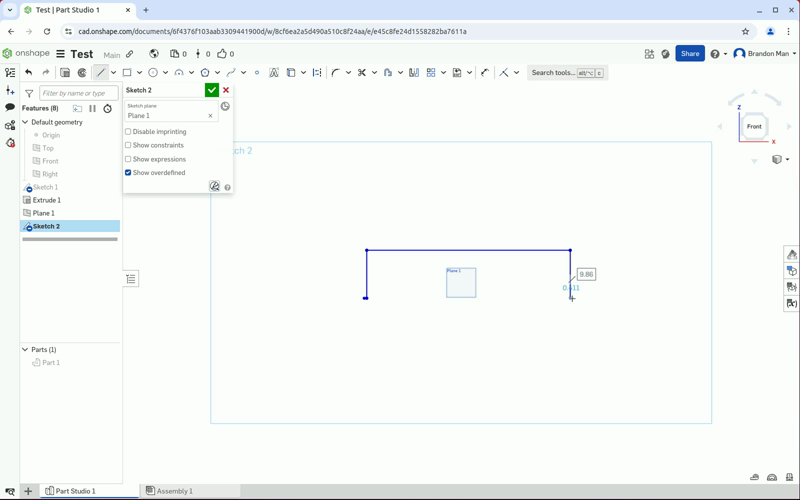
scroll(6)
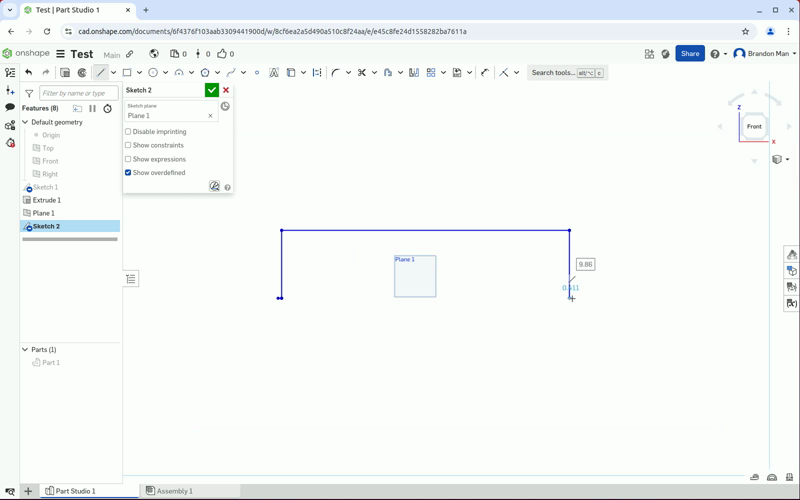
scroll(6)
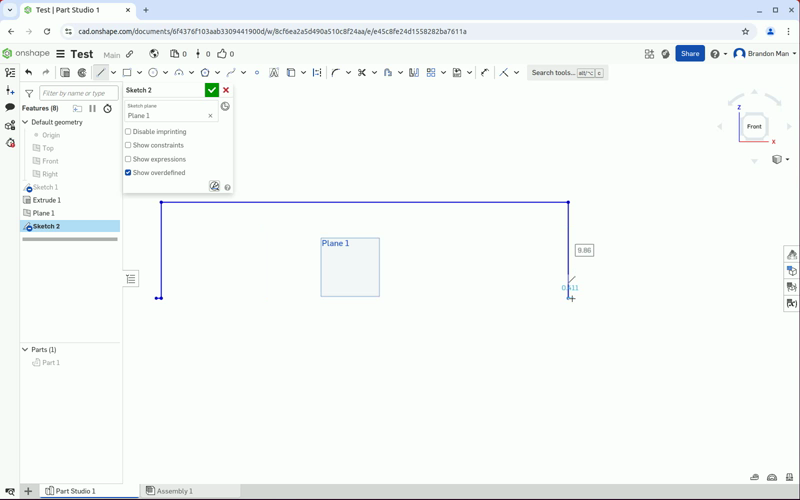
scroll(6)
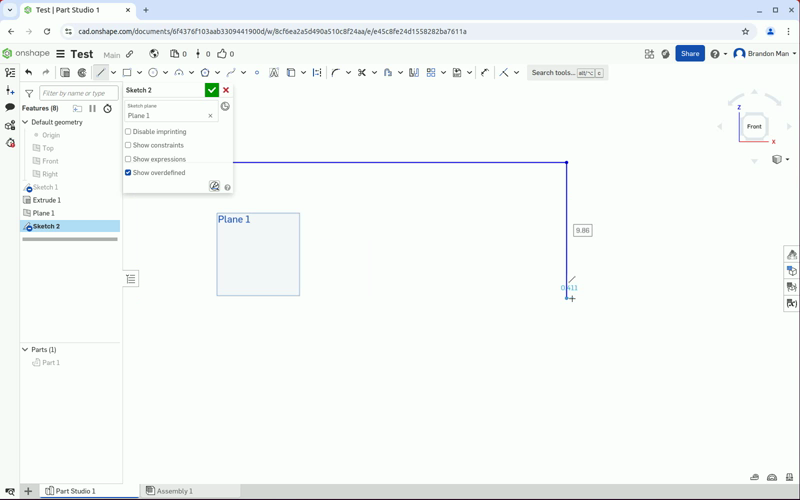
scroll(6)
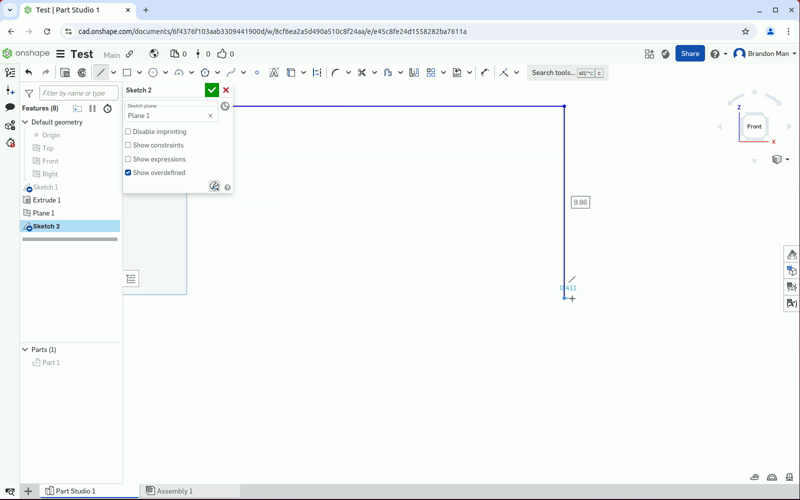
scroll(6)
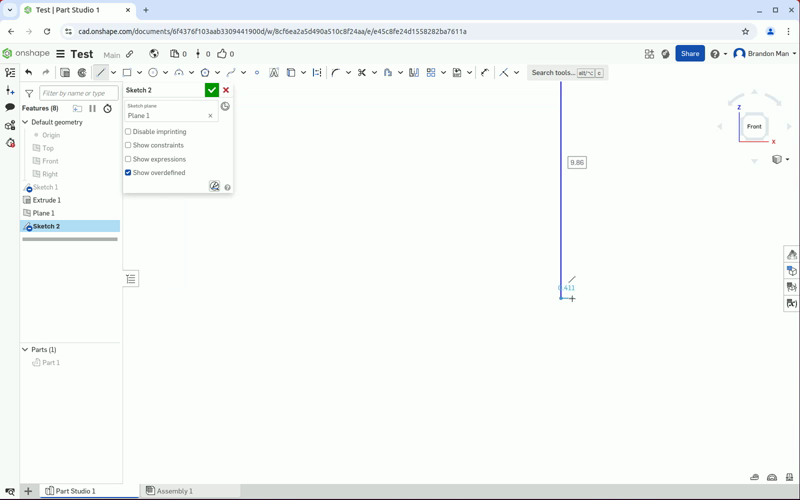
scroll(6)
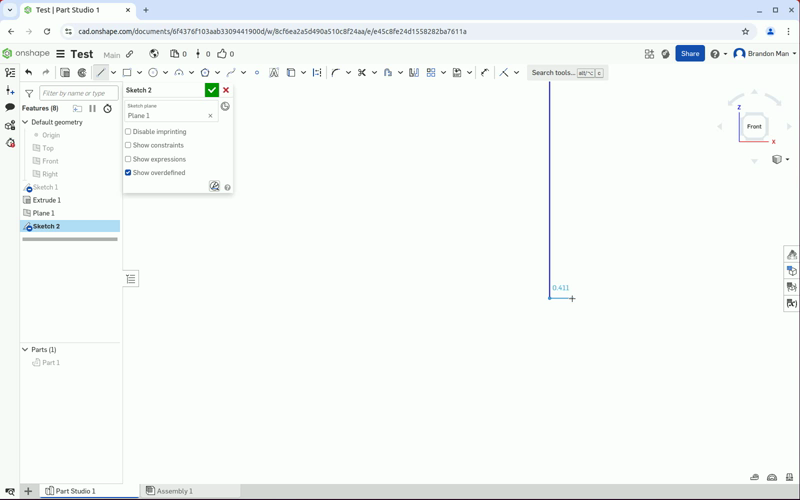
click(572, 298)
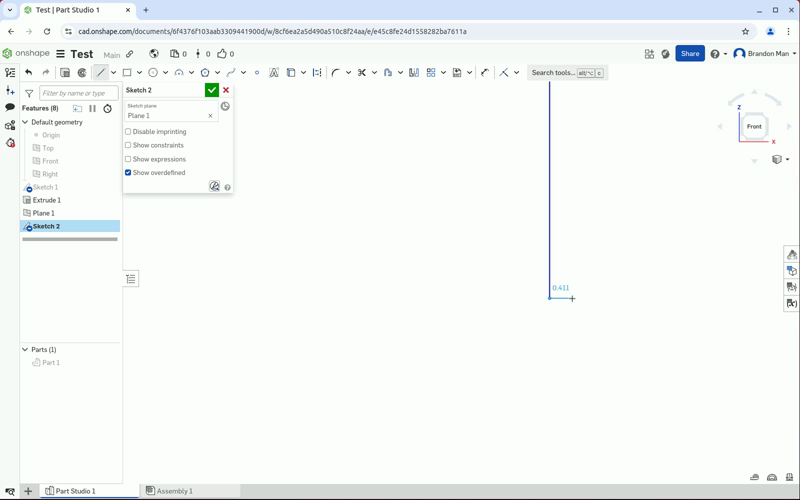
scroll(-6)
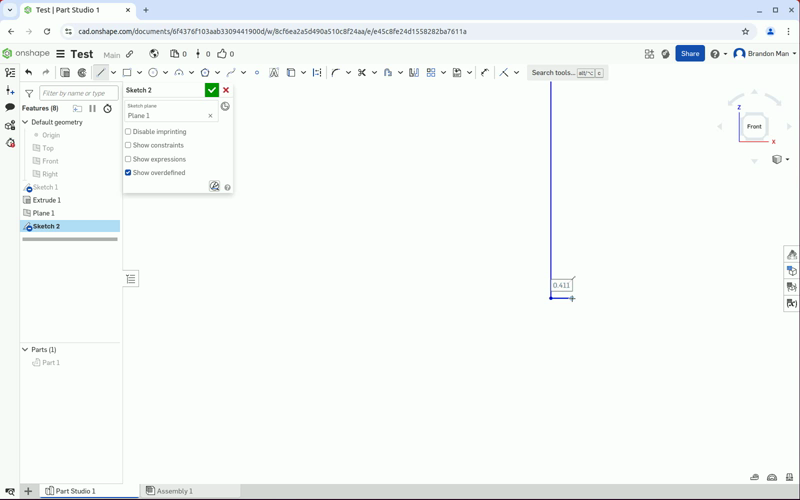
scroll(-6)
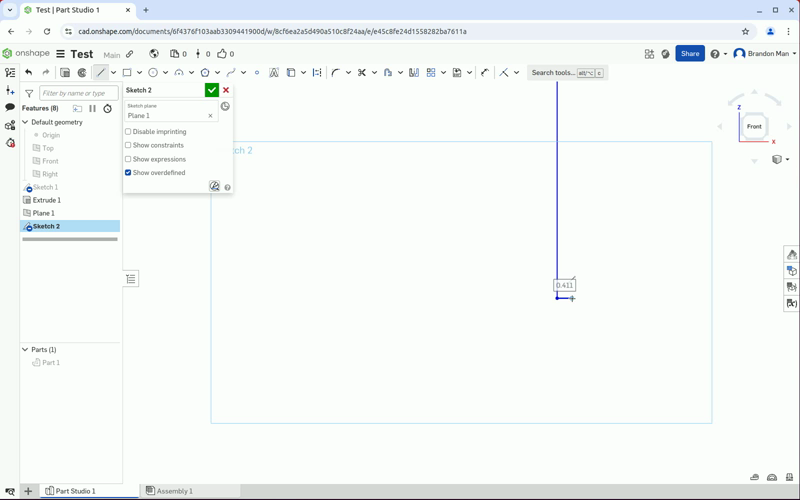
scroll(-6)
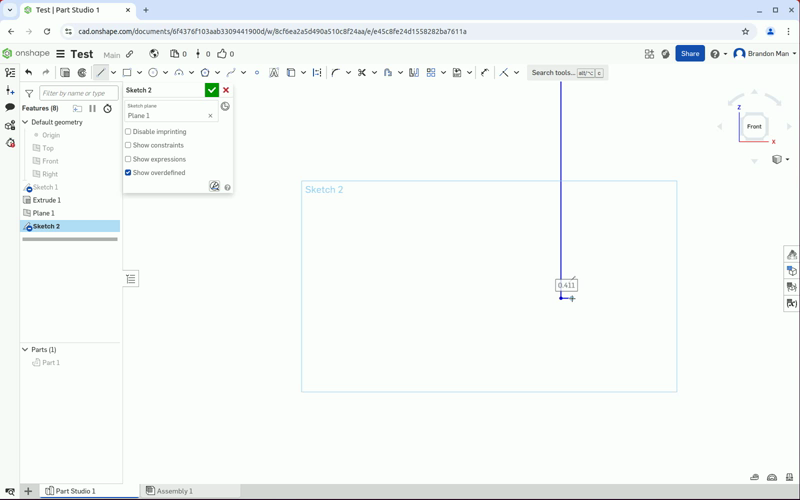
scroll(-6)
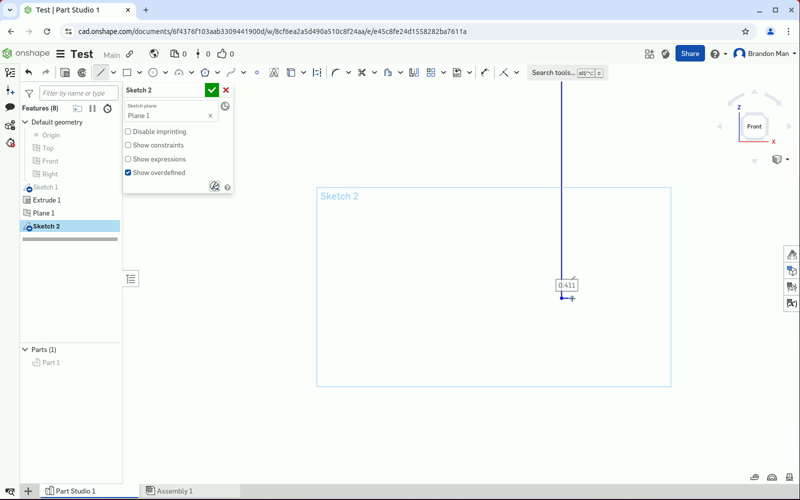
scroll(-6)
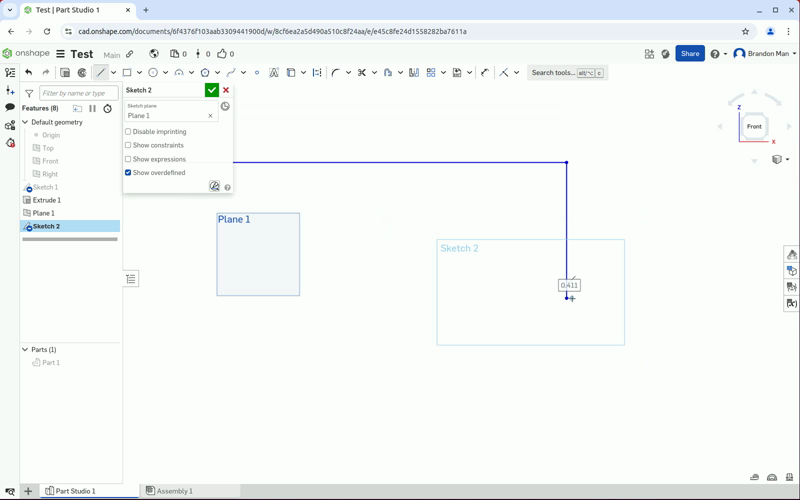
scroll(-6)
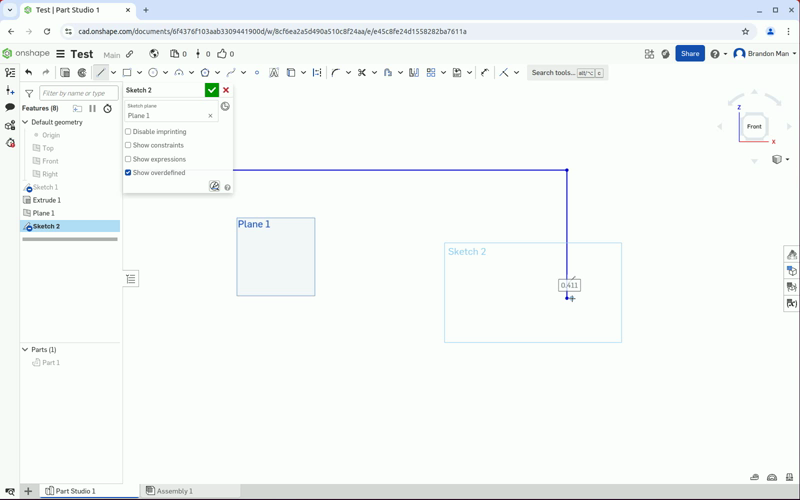
scroll(-6)
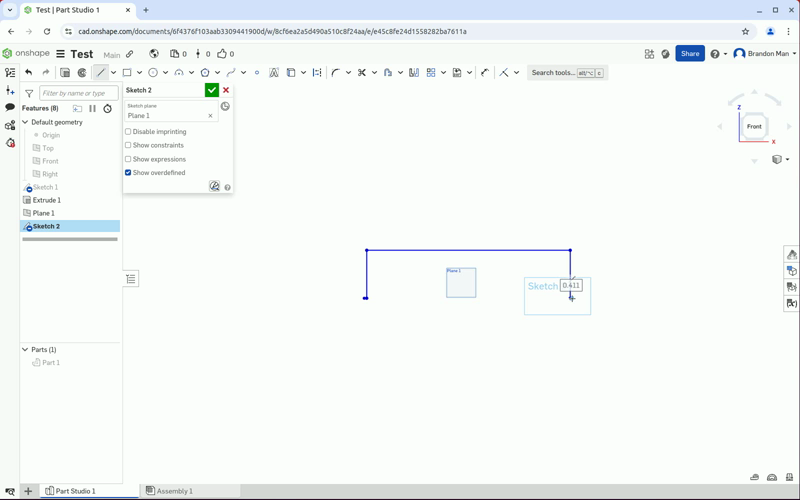
key_up(shift)
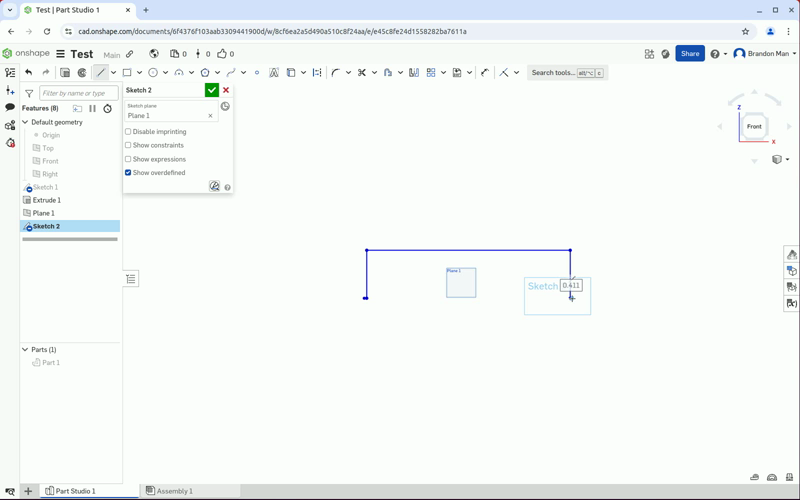
key_down(shift)
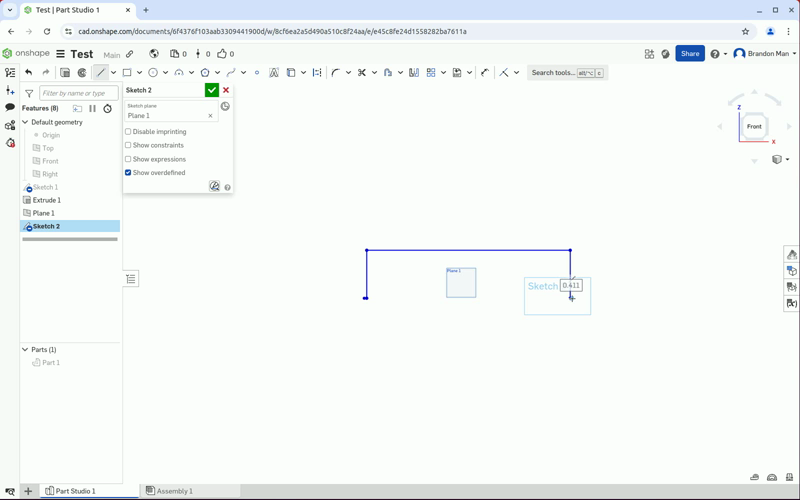
mouse_move(589, 298)
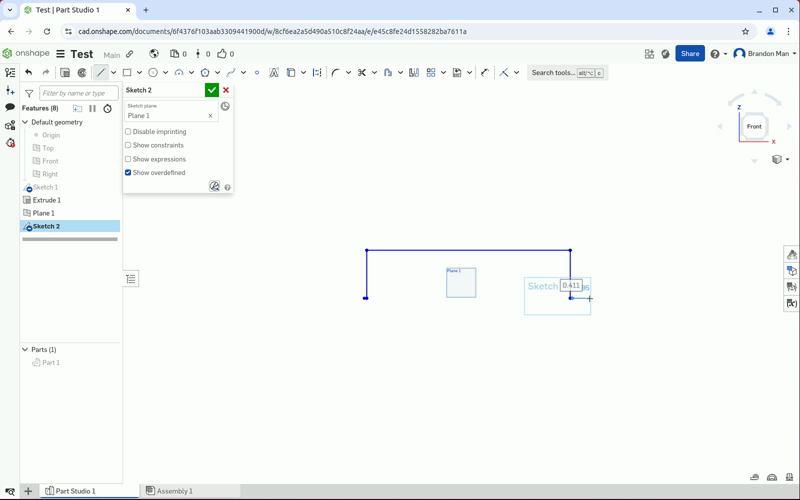
mouse_move(572, 245)
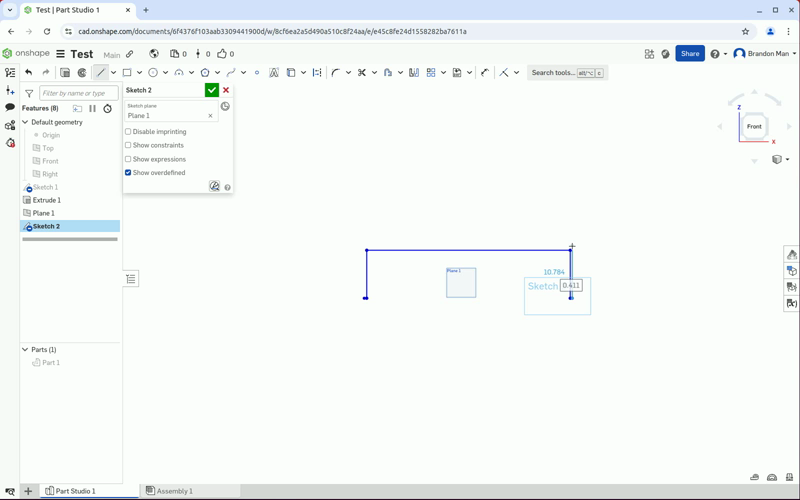
click(572, 245)
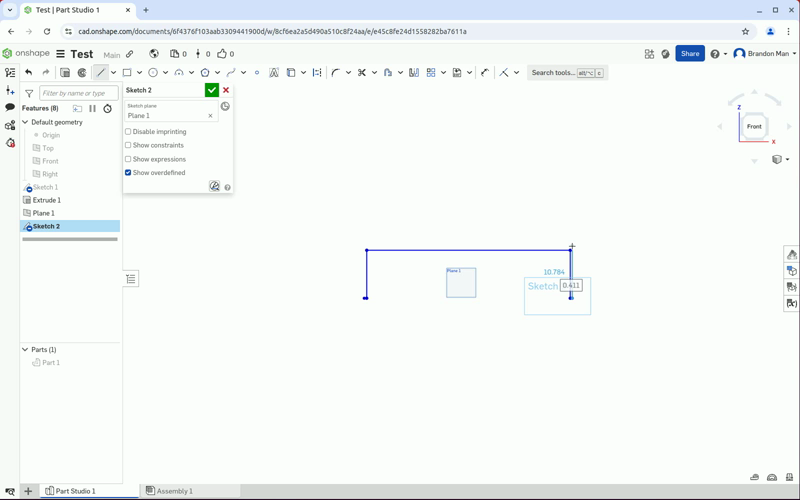
key_up(shift)
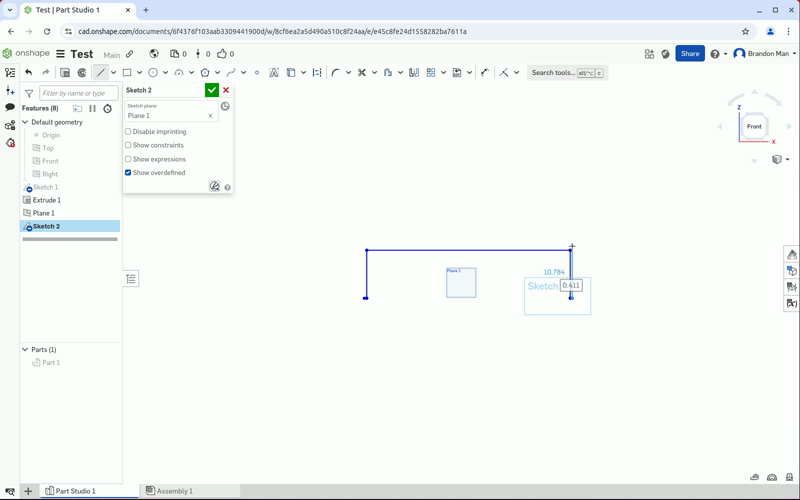
key_down(shift)
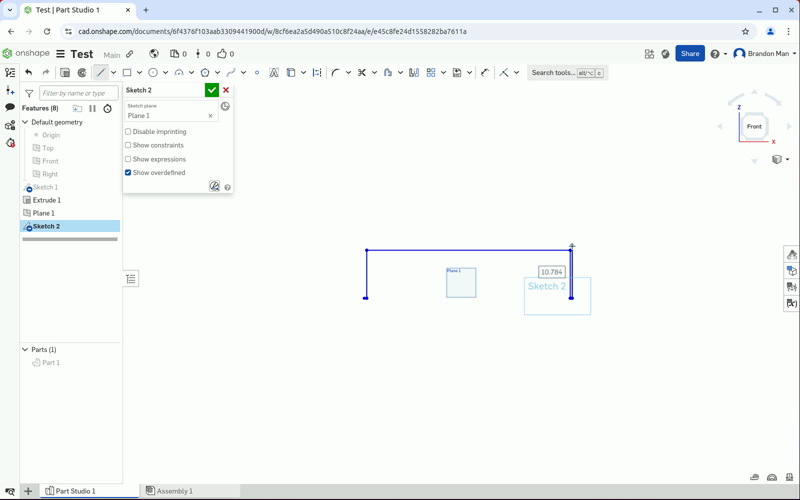
mouse_move(364, 245)
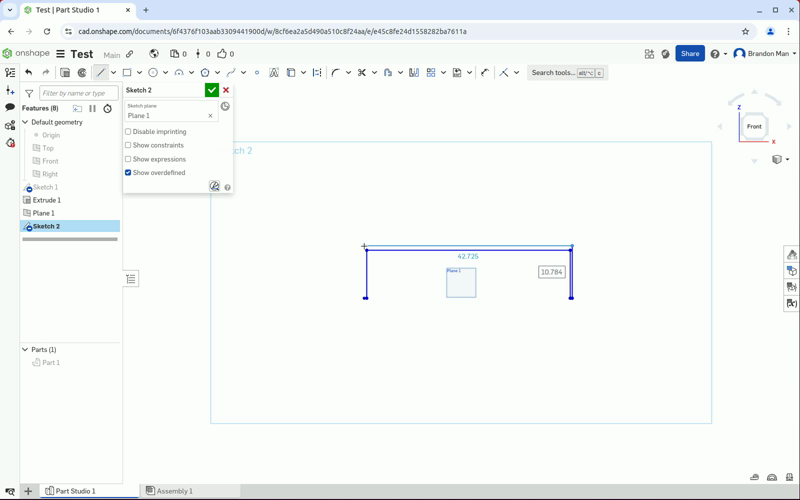
click(364, 245)
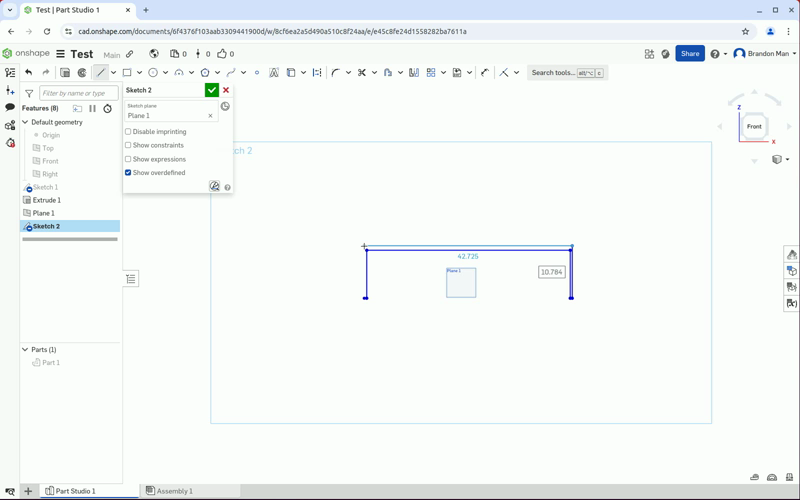
key_up(shift)
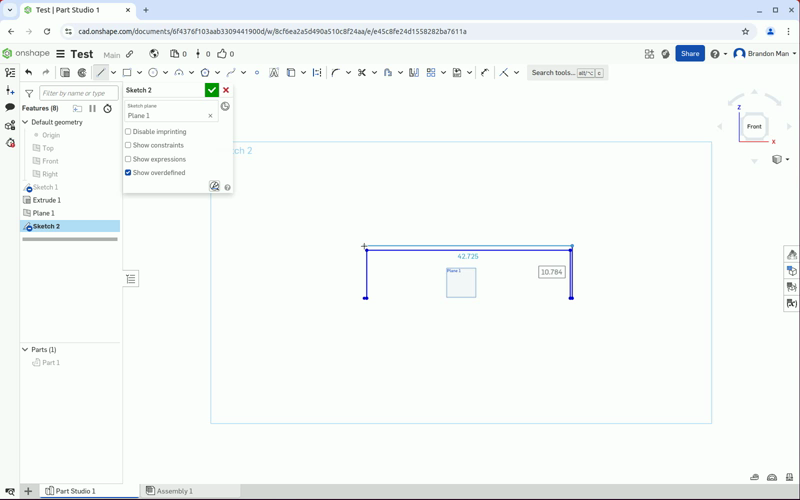
mouse_move(394, 245)
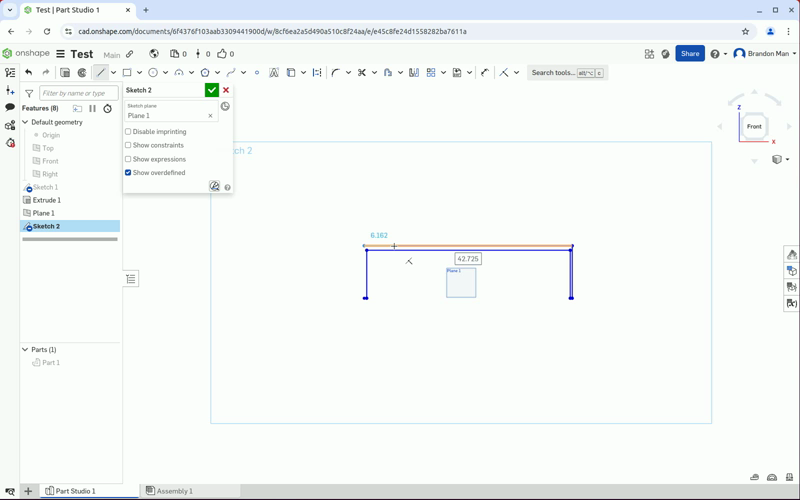
key_down(shift)
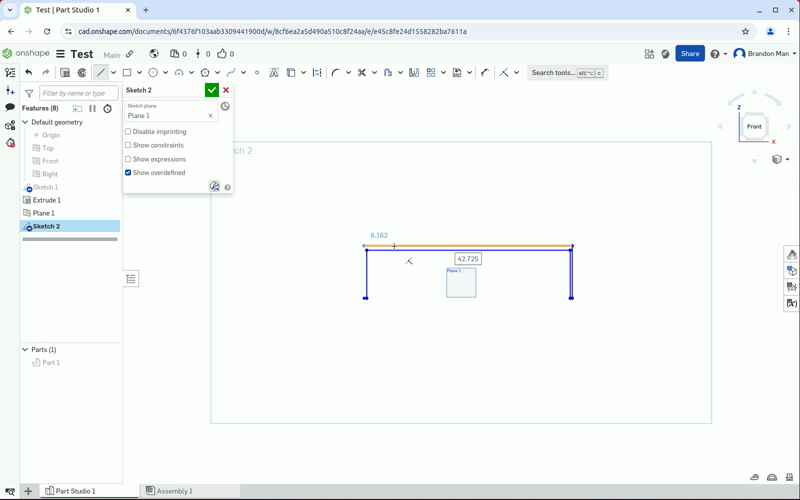
mouse_move(364, 298)
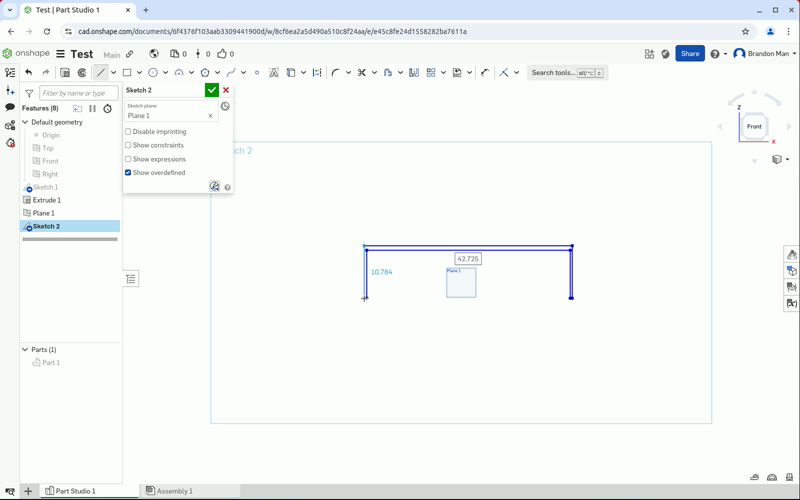
scroll(6)
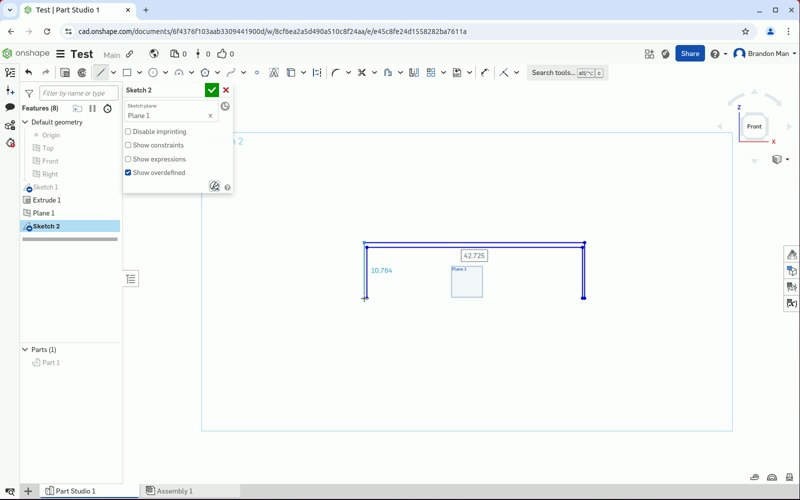
scroll(6)
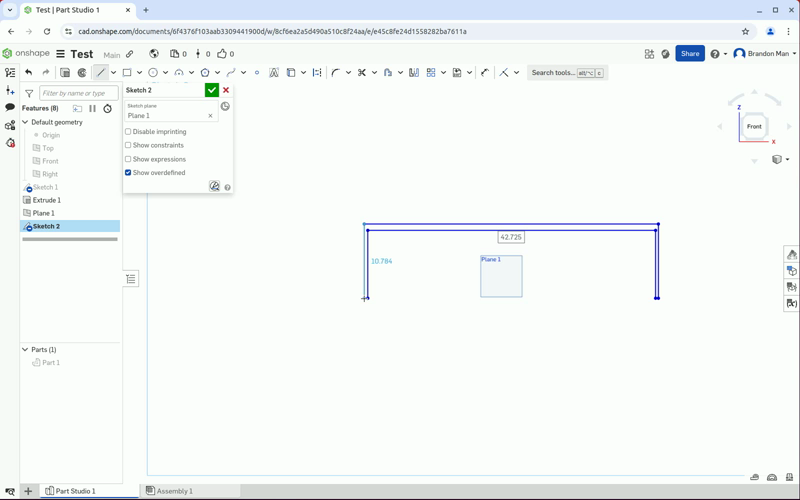
scroll(6)
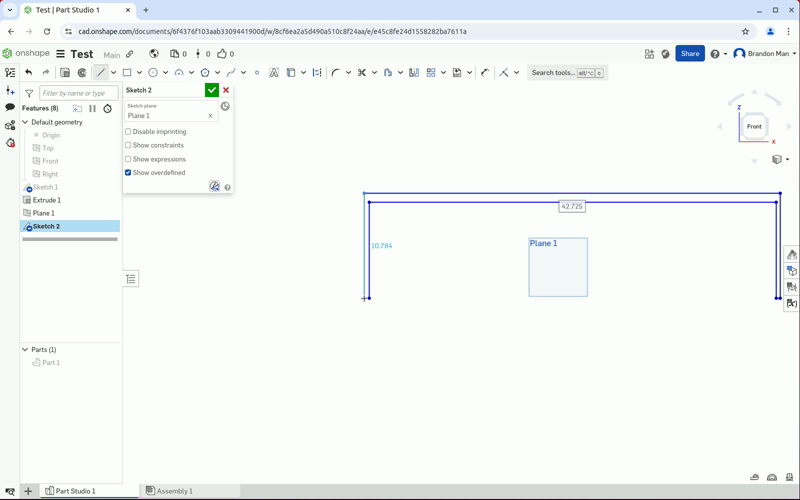
scroll(6)
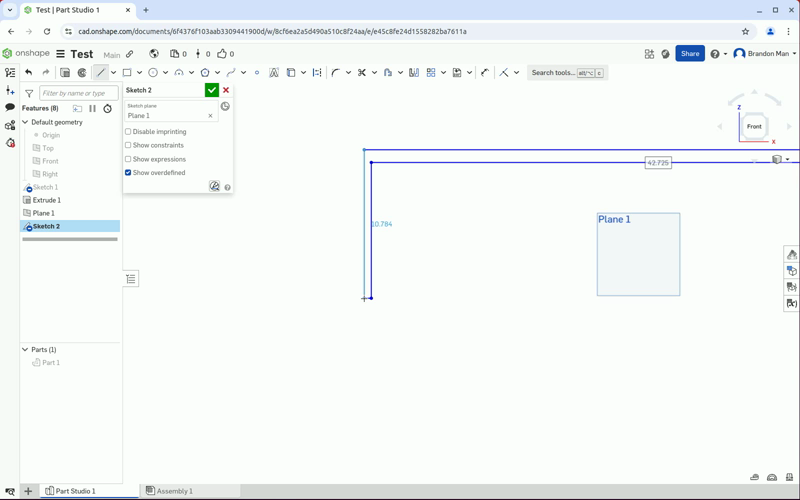
scroll(6)
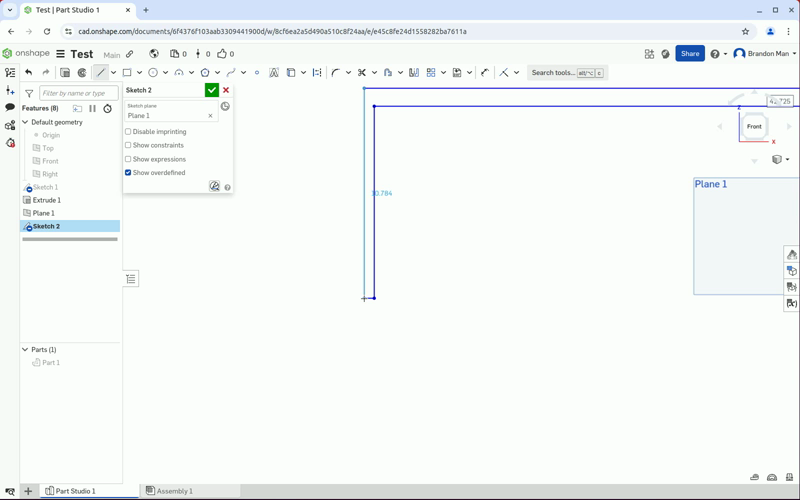
scroll(6)
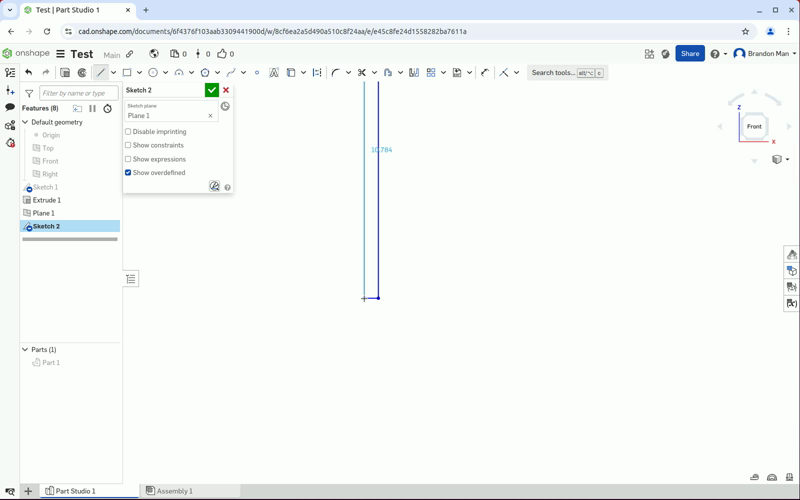
scroll(6)
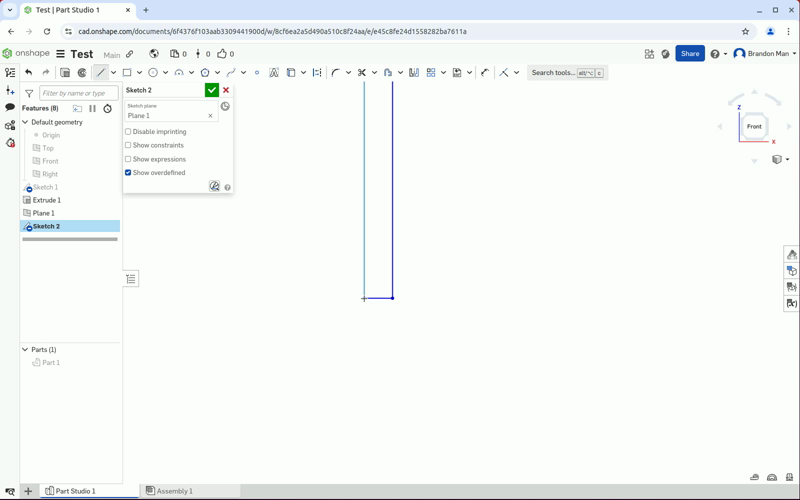
key_up(shift)
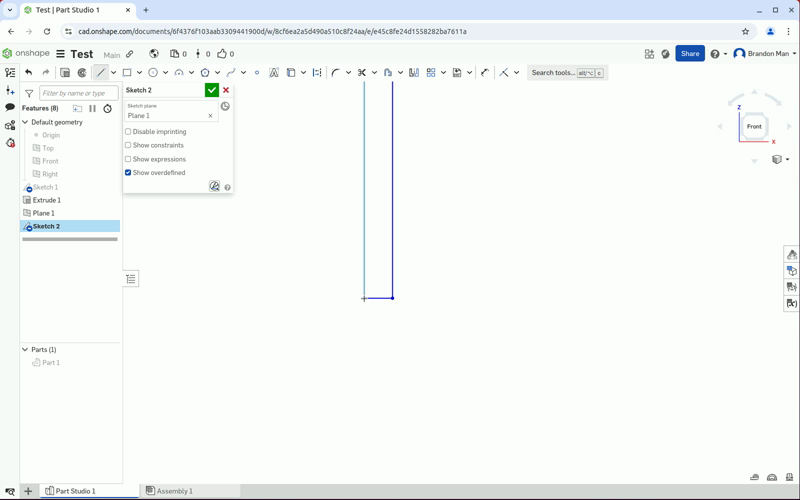
click(364, 298)
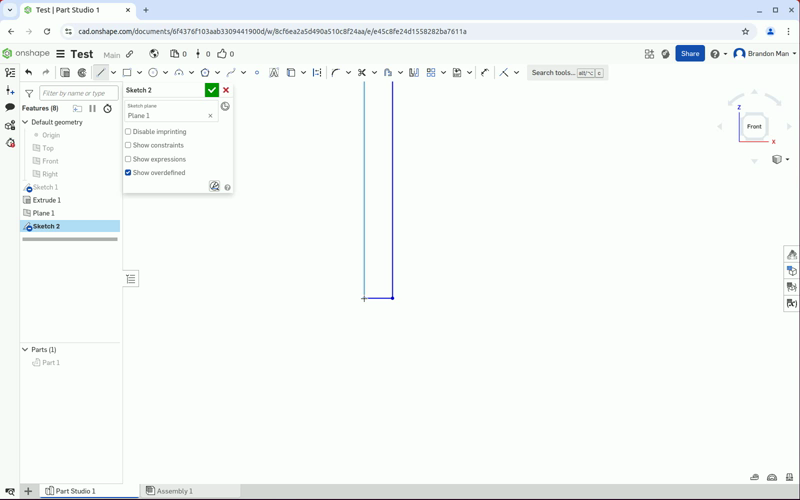
scroll(-6)
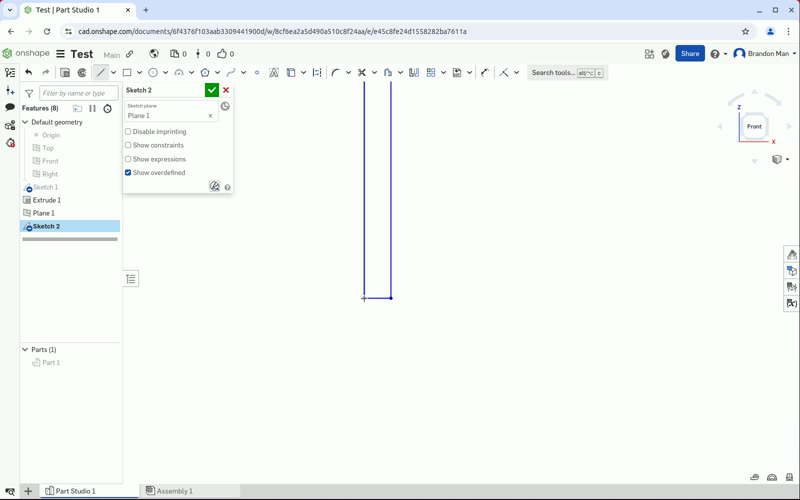
scroll(-6)
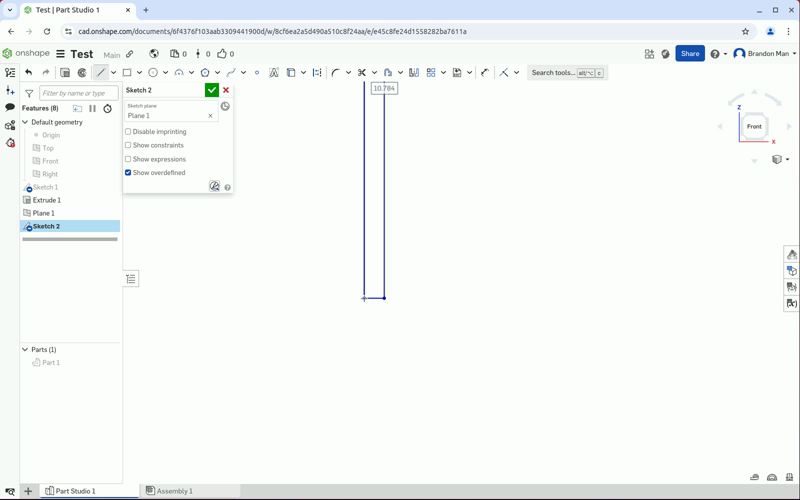
scroll(-6)
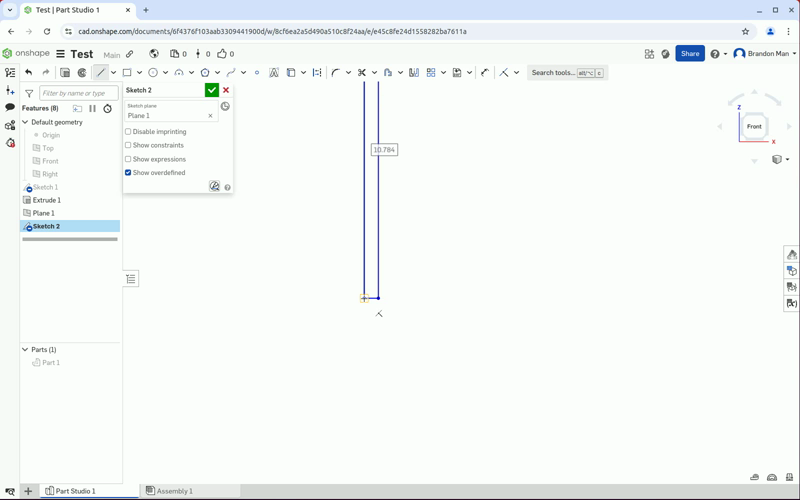
scroll(-6)
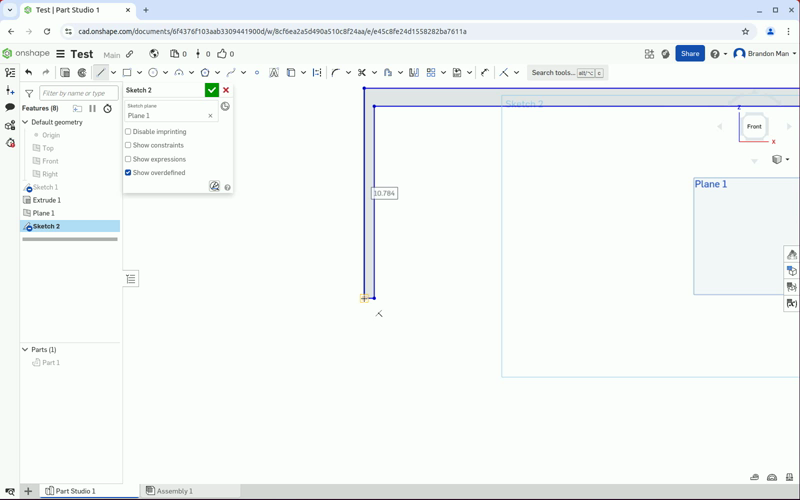
scroll(-6)
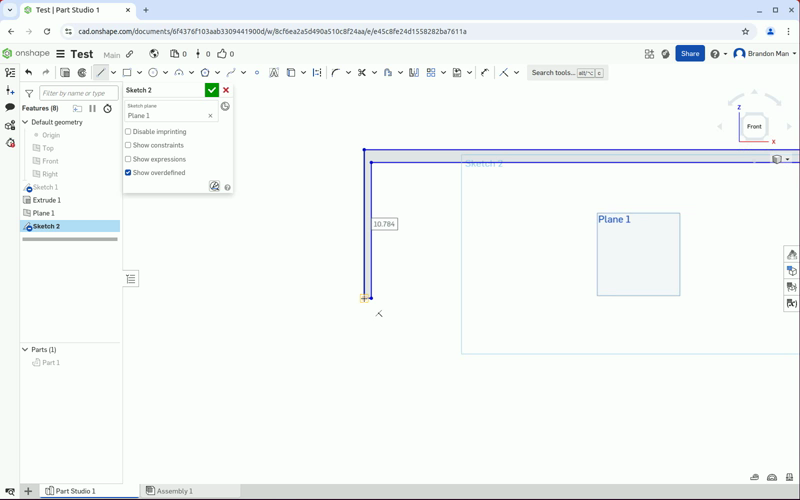
scroll(-6)
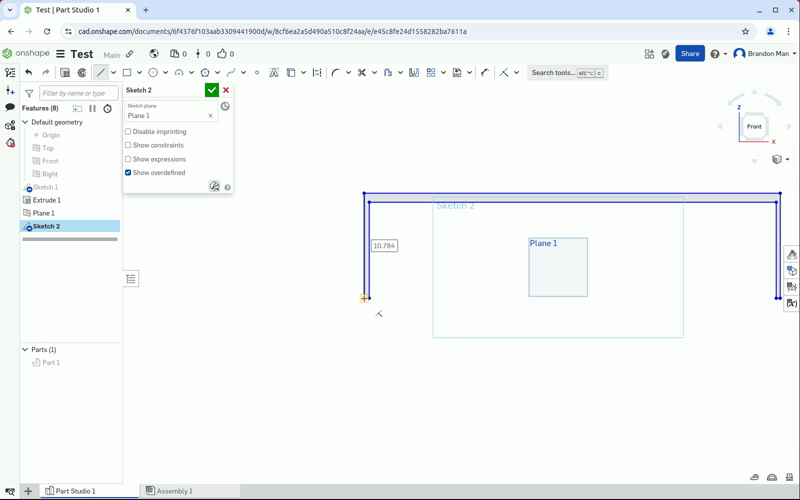
scroll(-6)
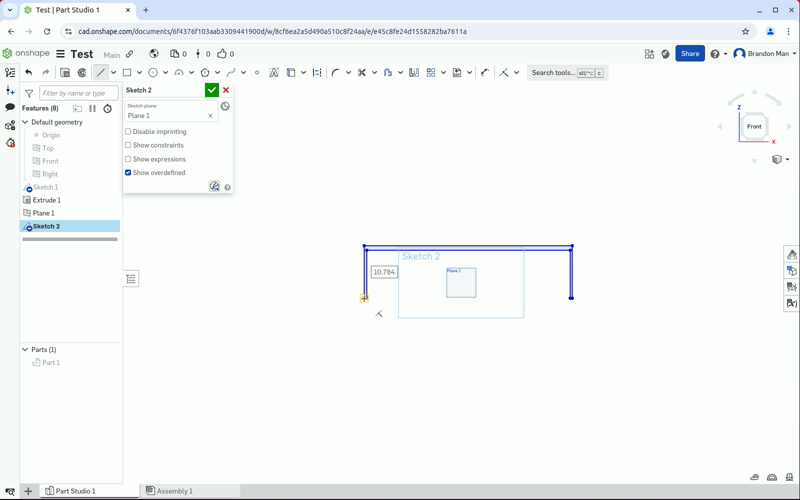
key(esc)
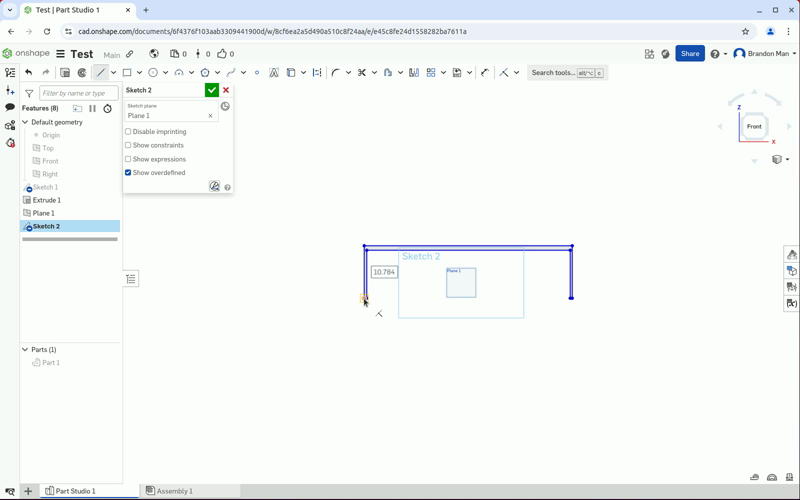
mouse_move(570, 280)
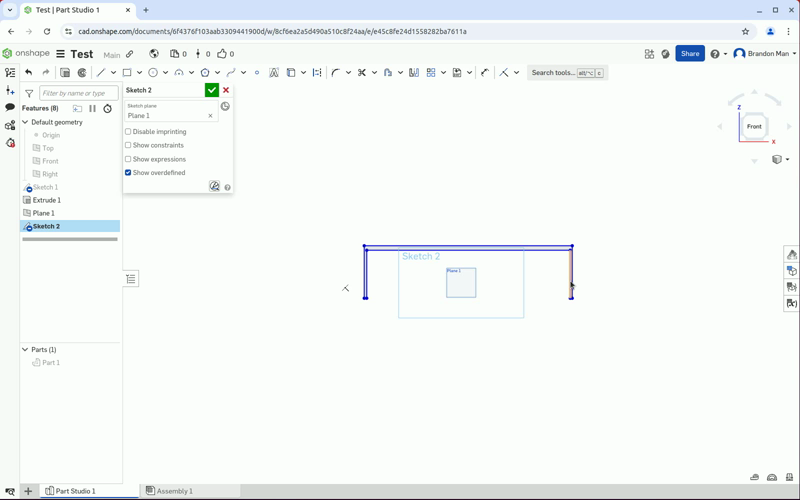
scroll(6)
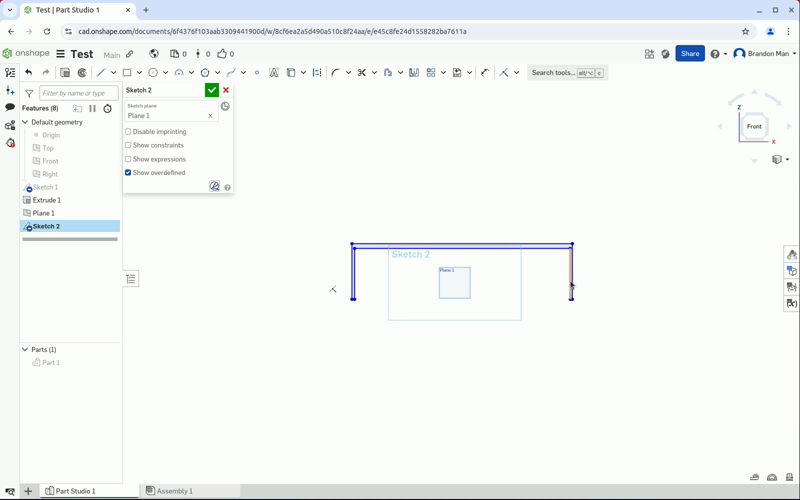
scroll(6)
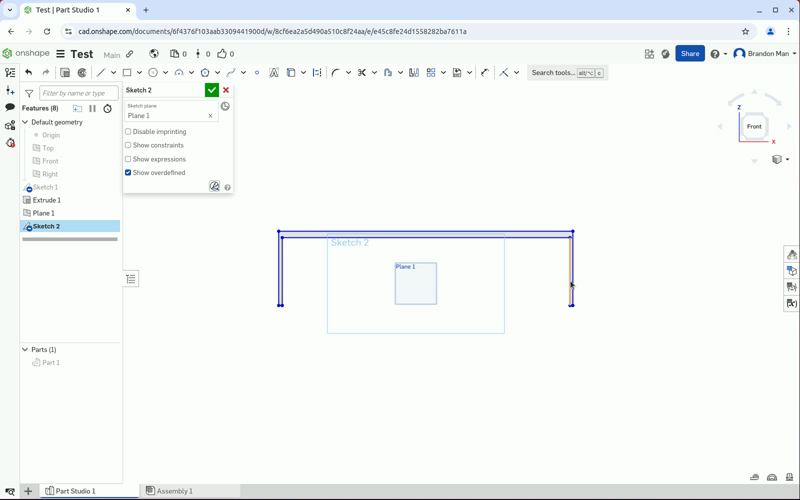
scroll(6)
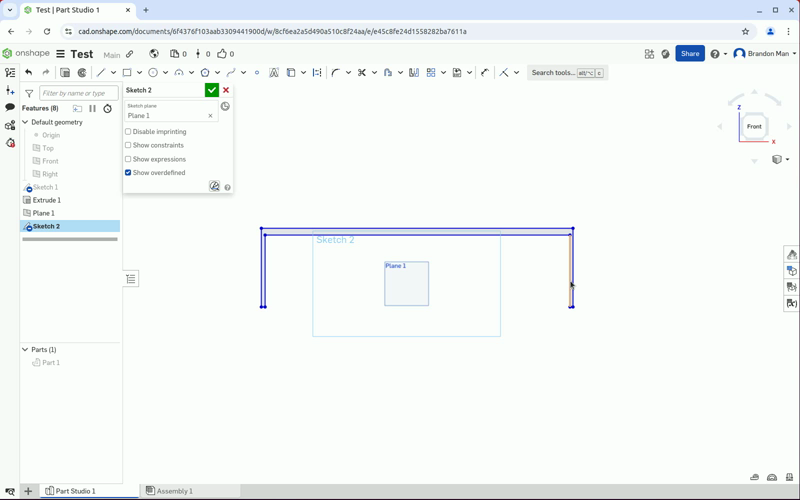
scroll(6)
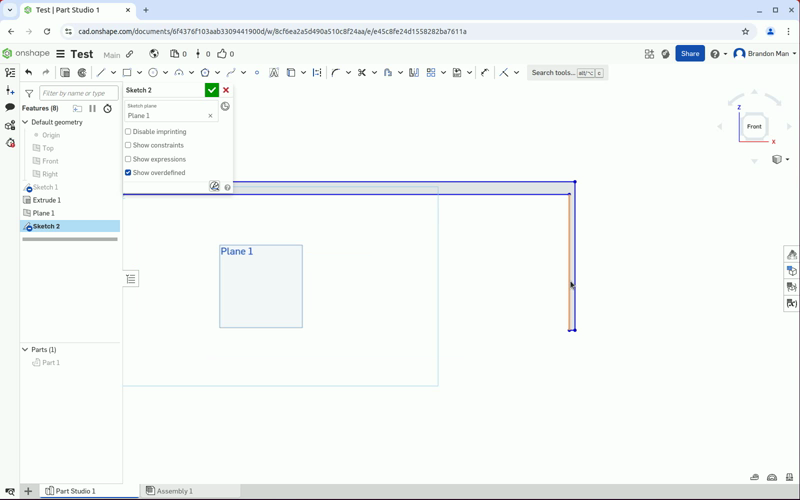
scroll(6)
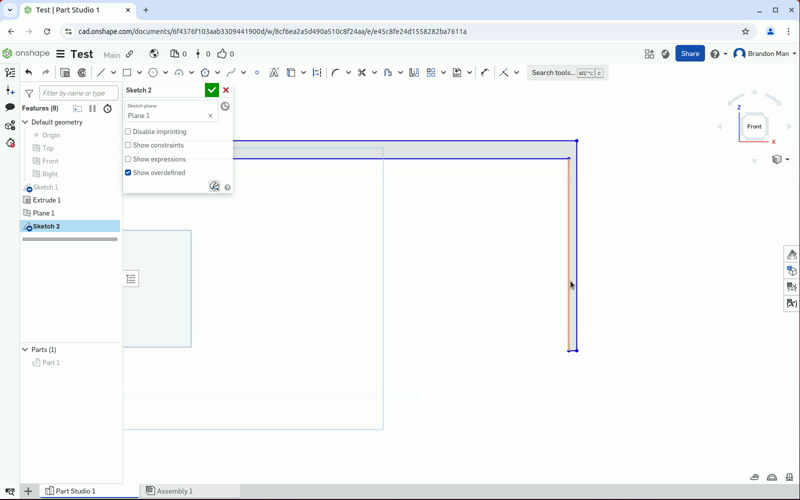
scroll(6)
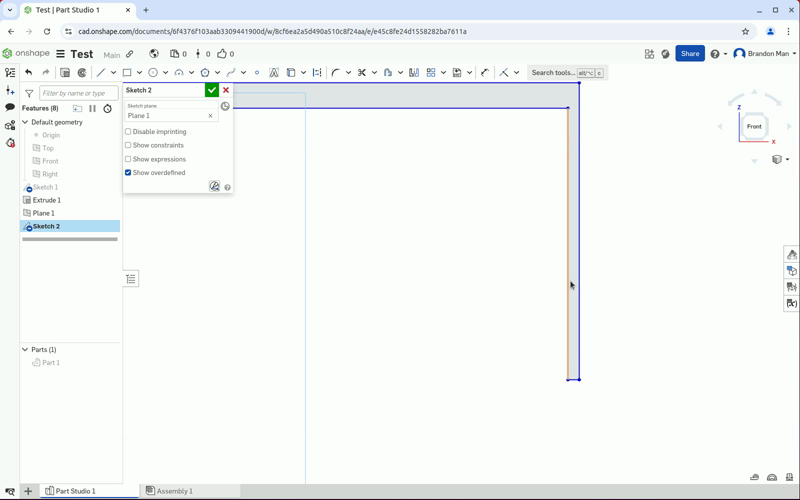
scroll(6)
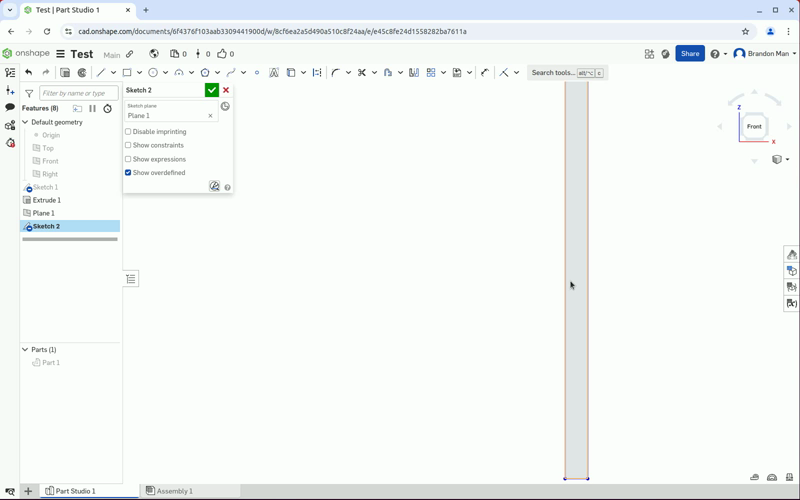
click(570, 280)
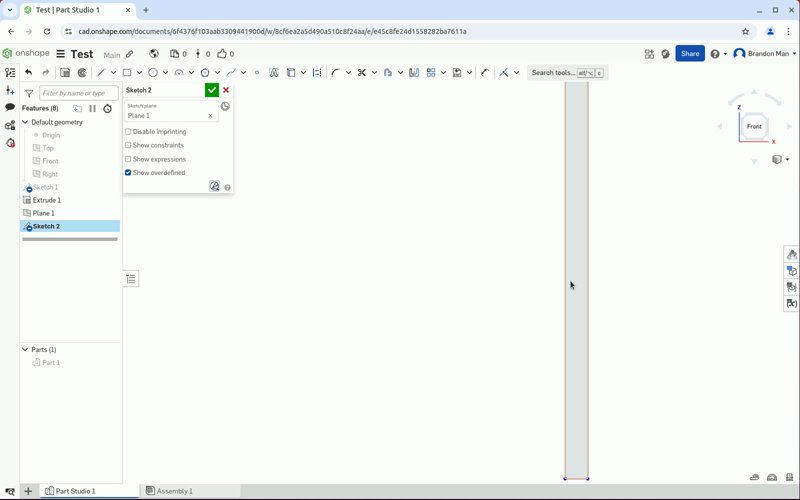
scroll(-6)
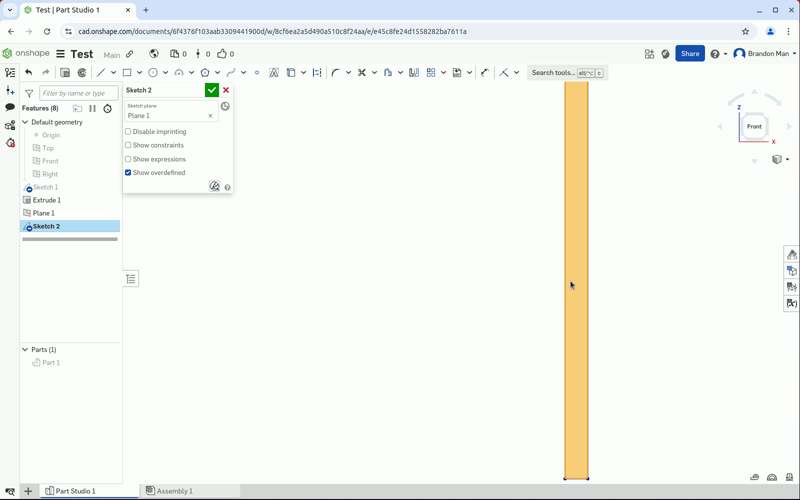
scroll(-6)
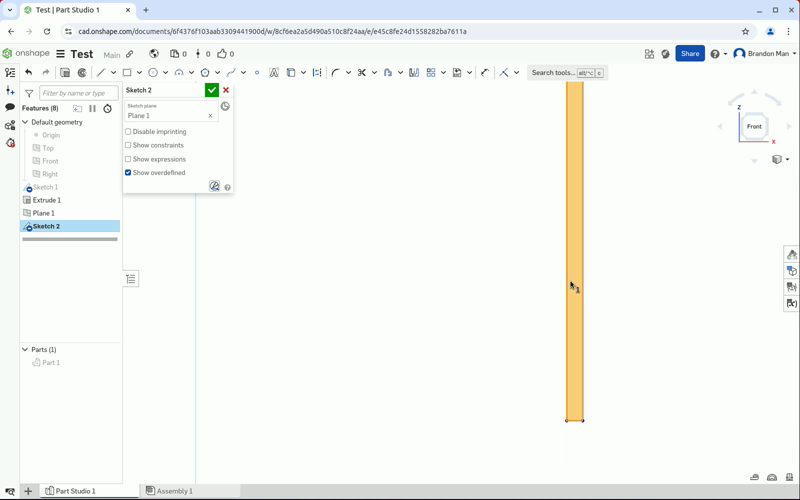
scroll(-6)
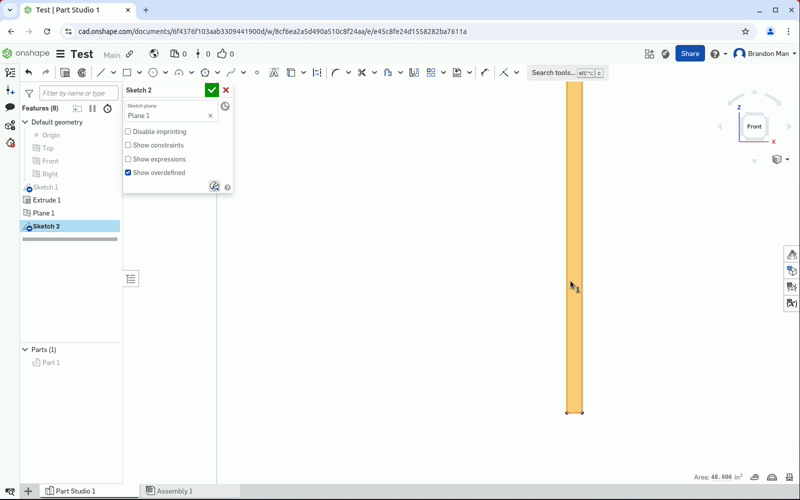
scroll(-6)
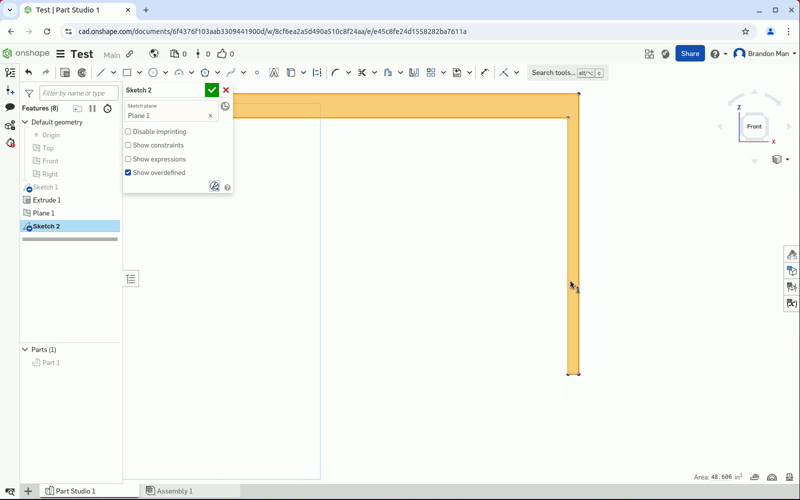
scroll(-6)
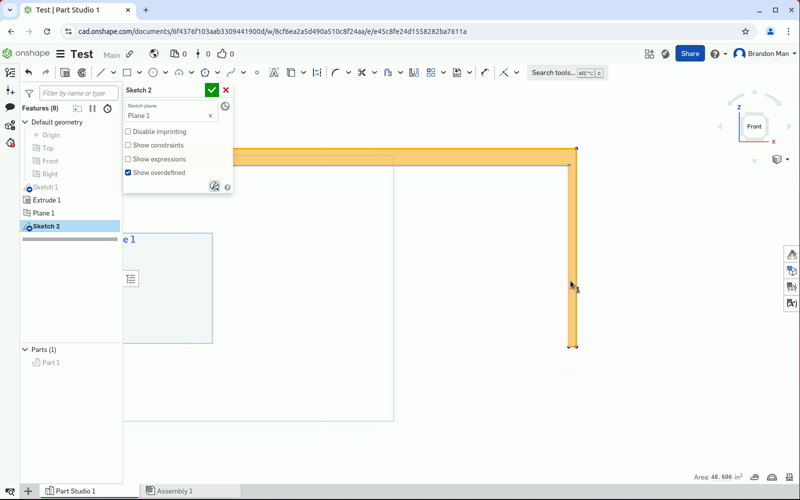
scroll(-6)
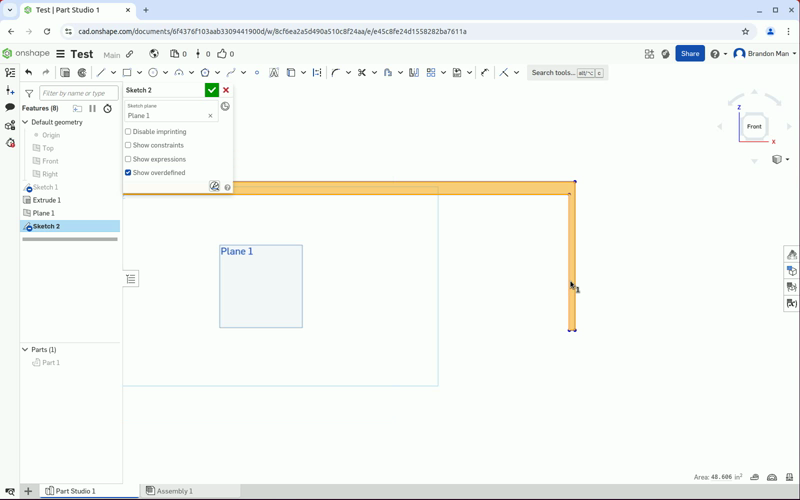
scroll(-6)
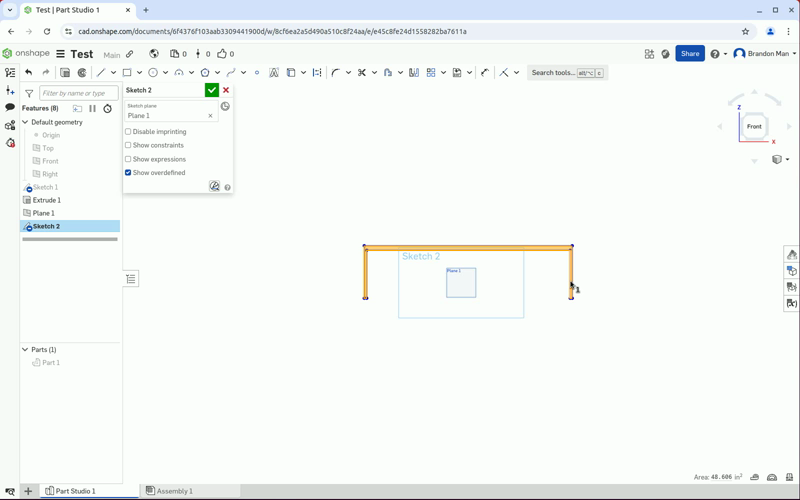
mouse_move(73, 352)
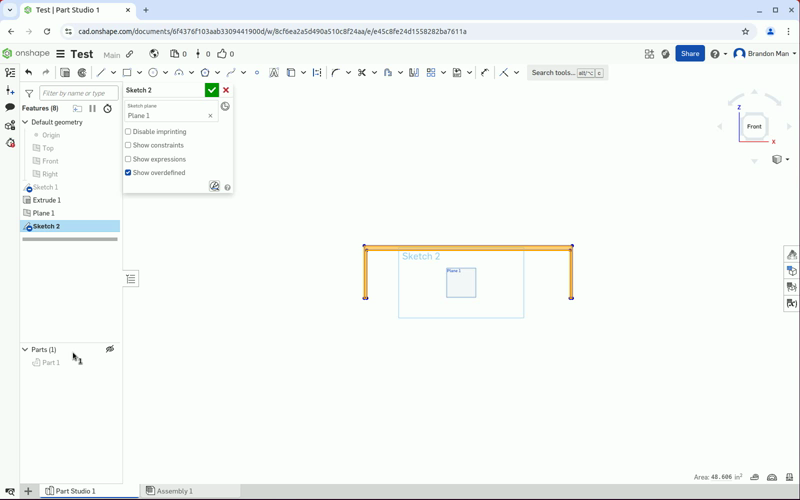
key(shift+y)
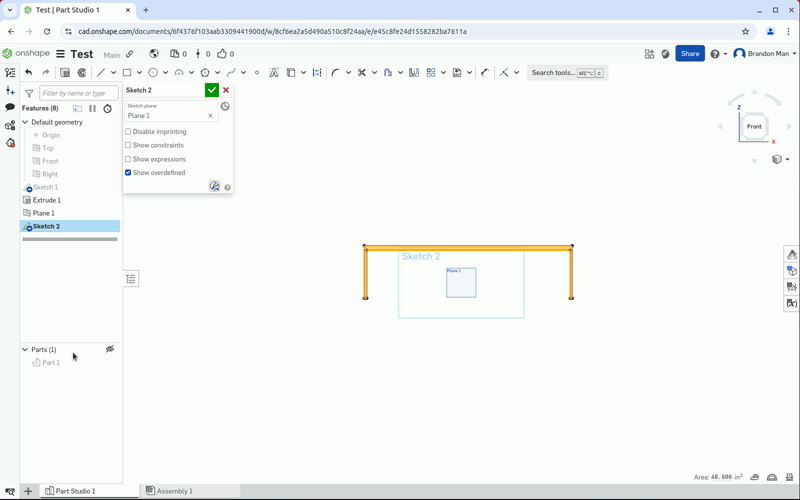
key(shift+e)
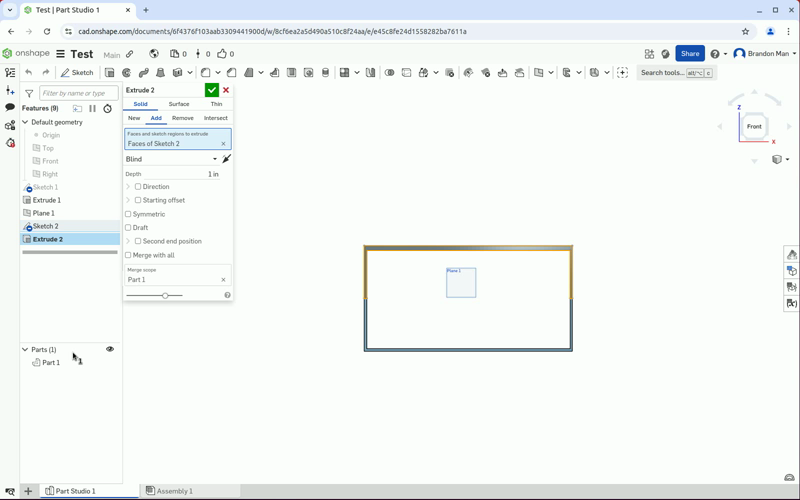
mouse_move(143, 106)
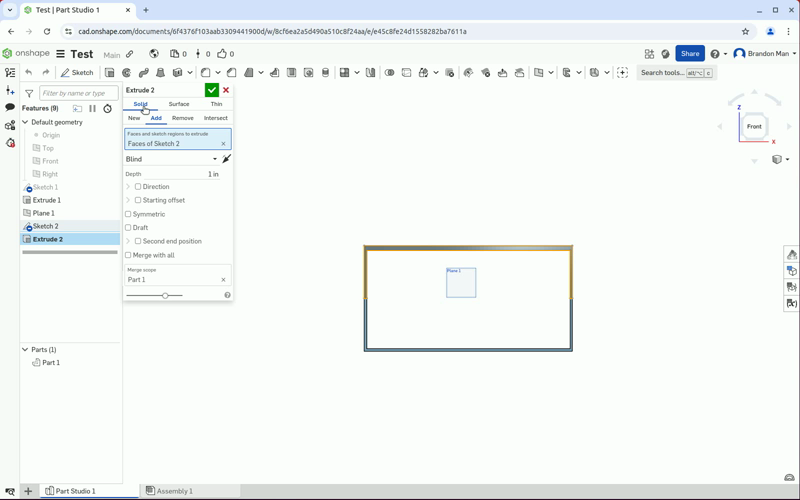
click(143, 106)
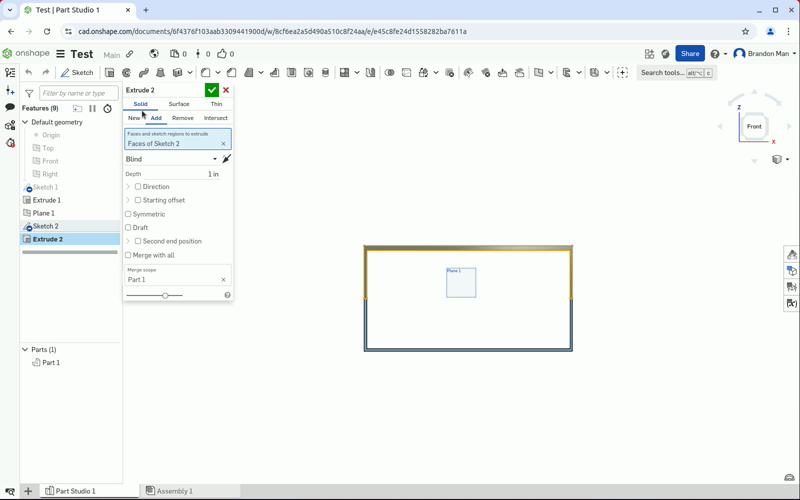
mouse_move(137, 120)
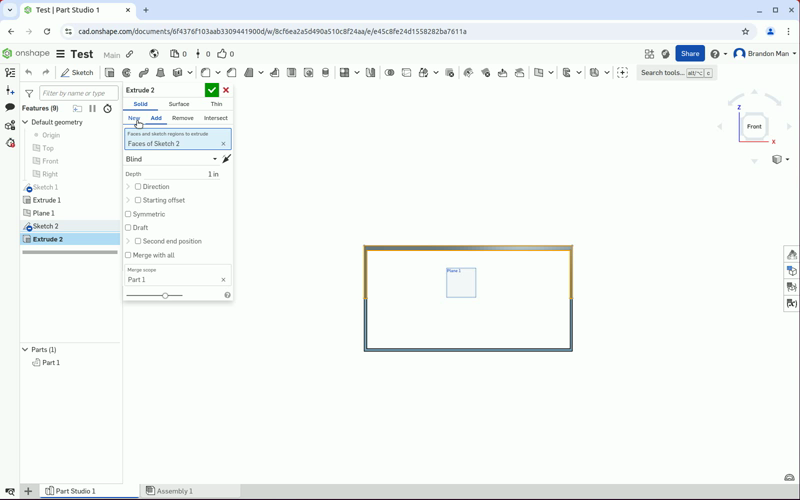
click(137, 120)
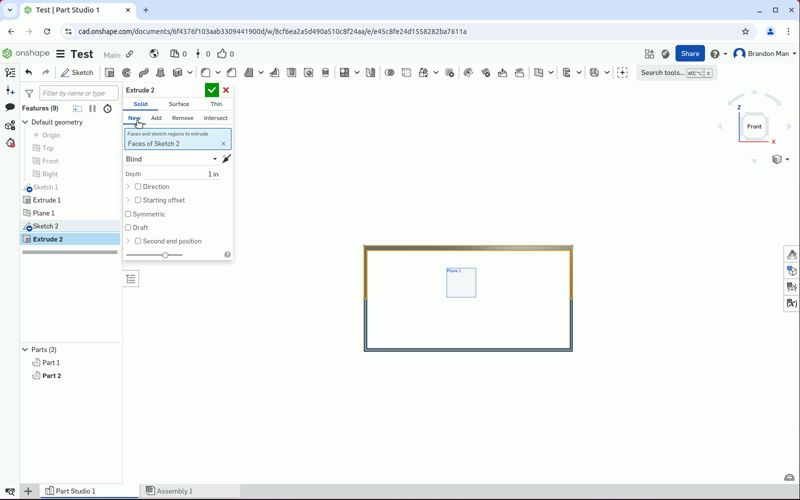
key(tab, 4)
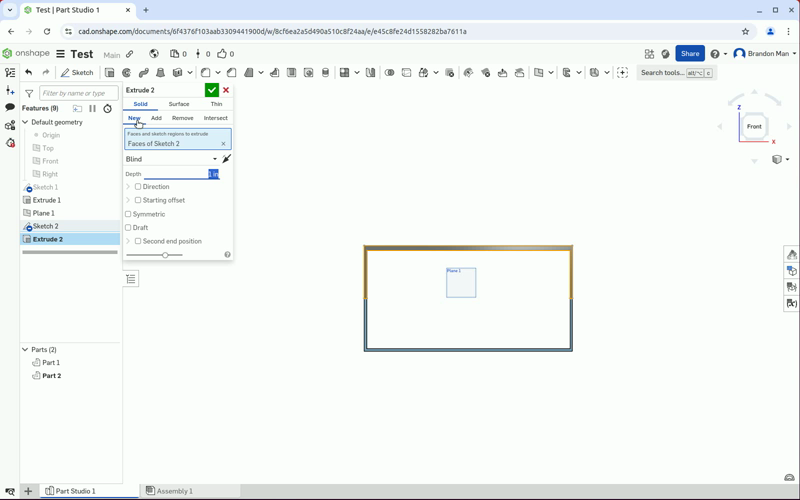
text(0.241)
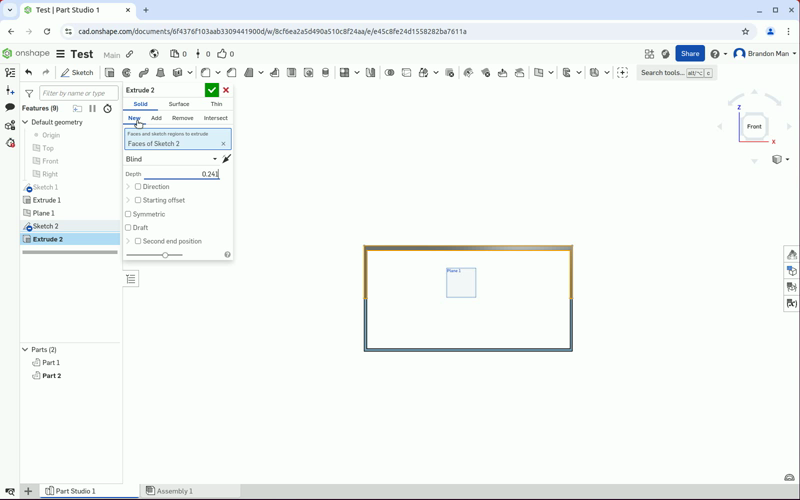
key(enter)
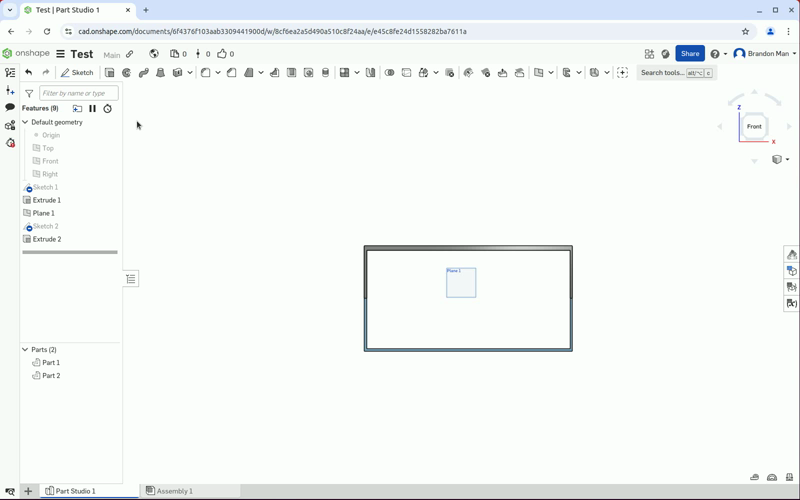
key(shift+h)
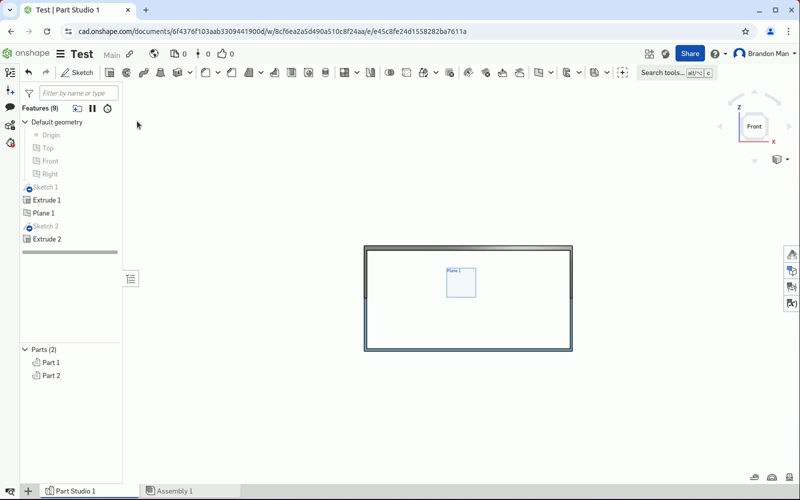
key(shift+h)
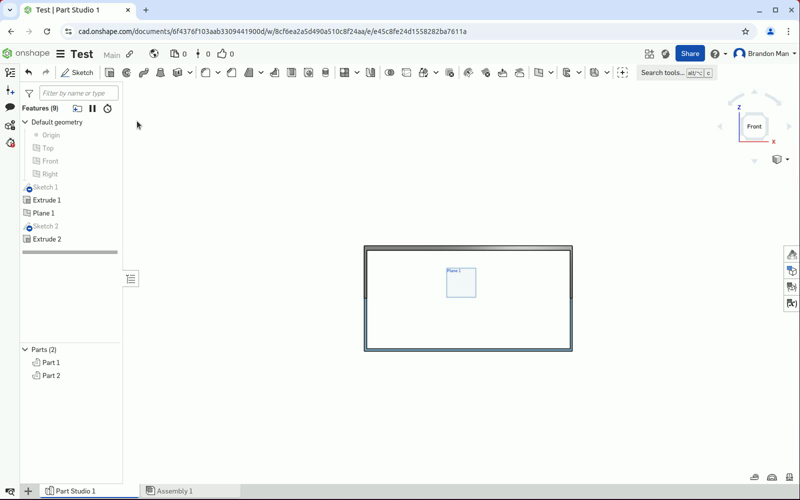
mouse_move(73, 189)
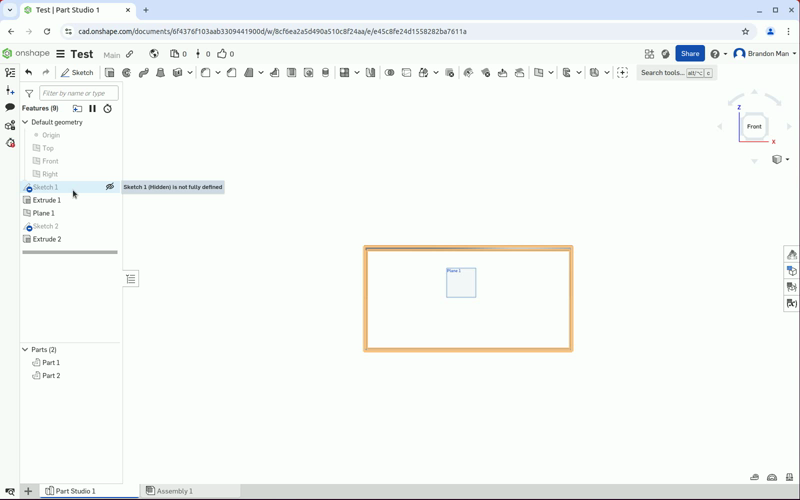
click(73, 189)
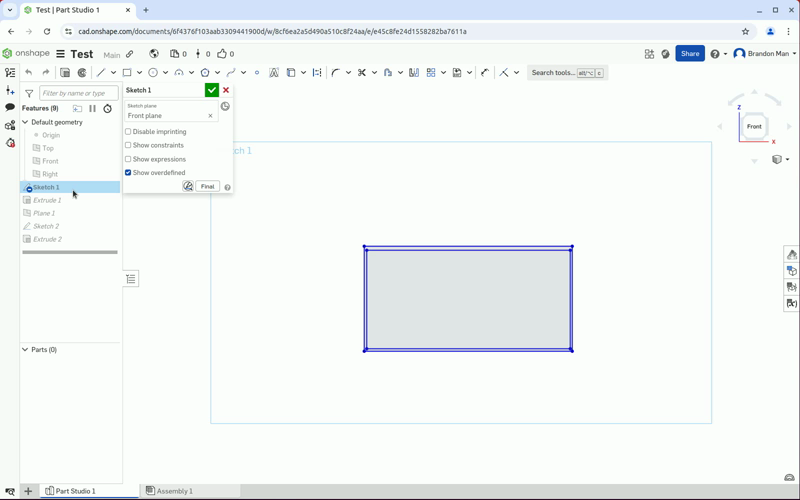
mouse_move(229, 92)
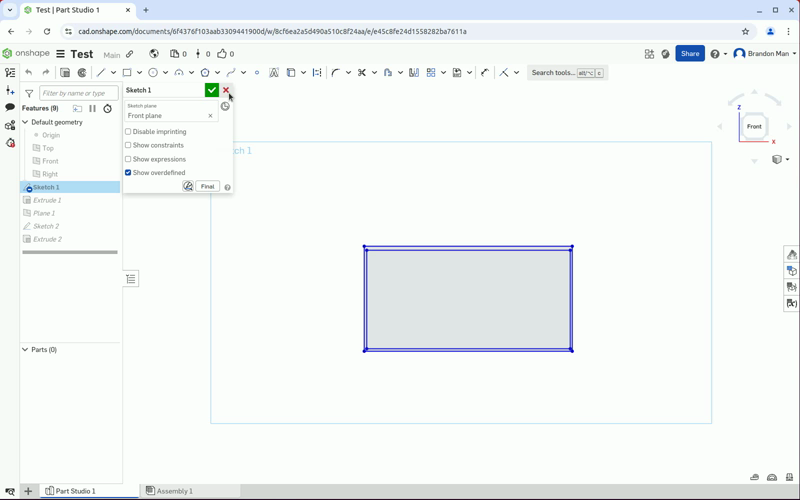
click(229, 92)
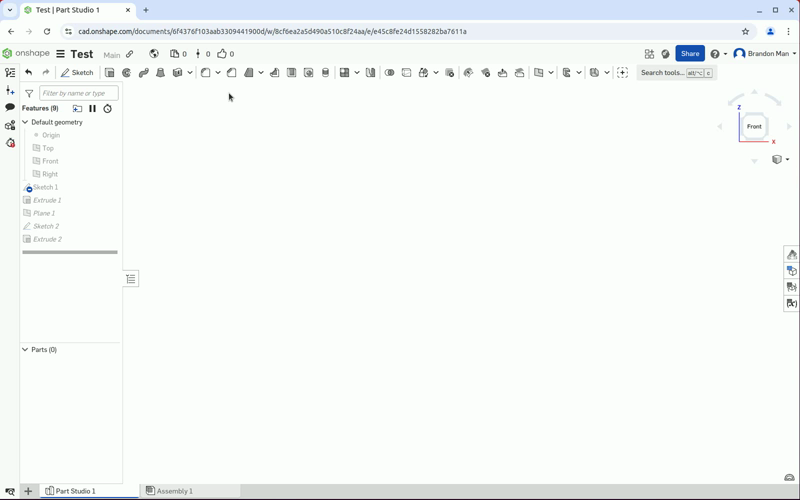
key(shift+s)
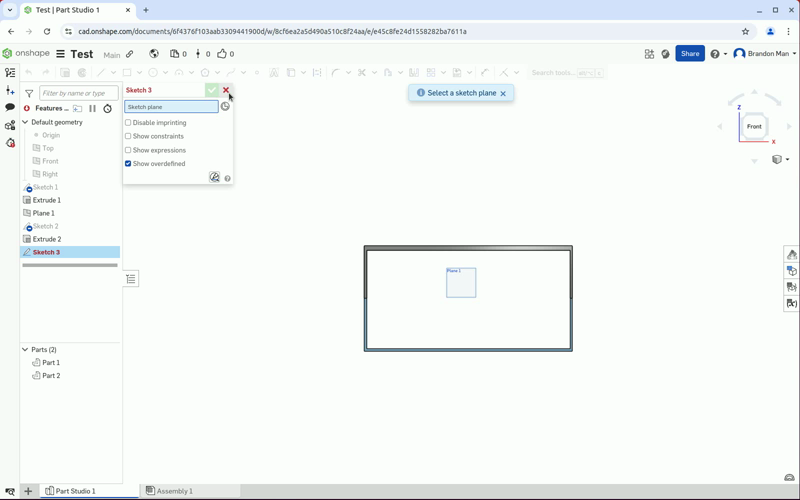
mouse_move(73, 215)
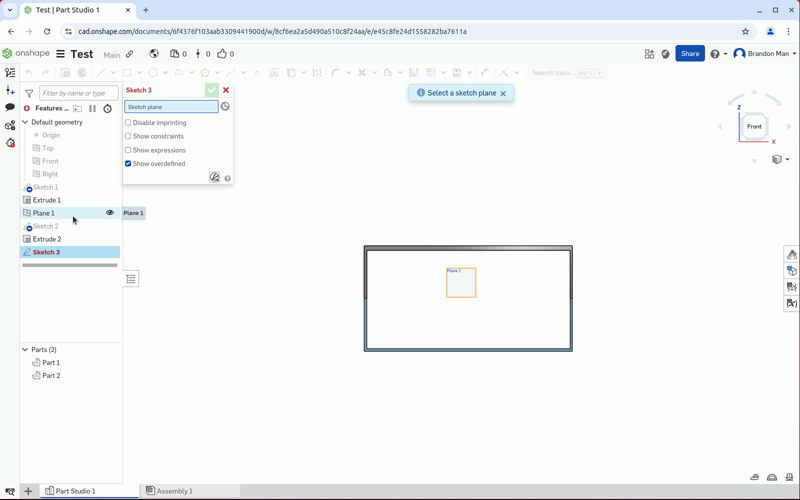
click(73, 215)
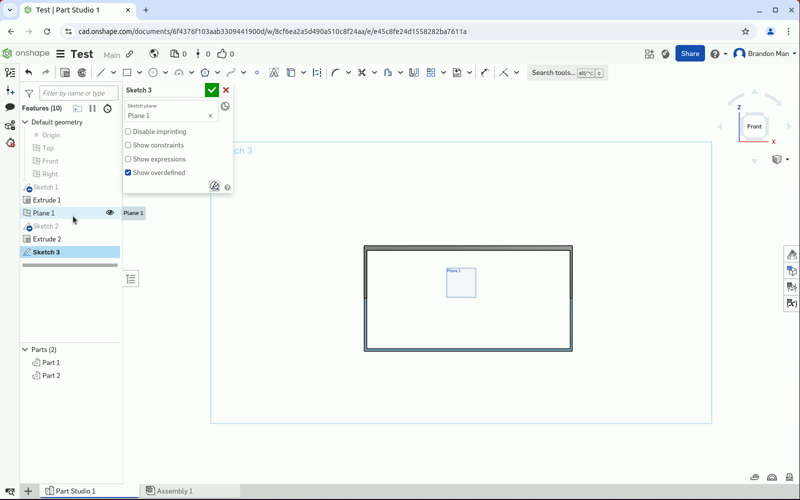
mouse_move(73, 352)
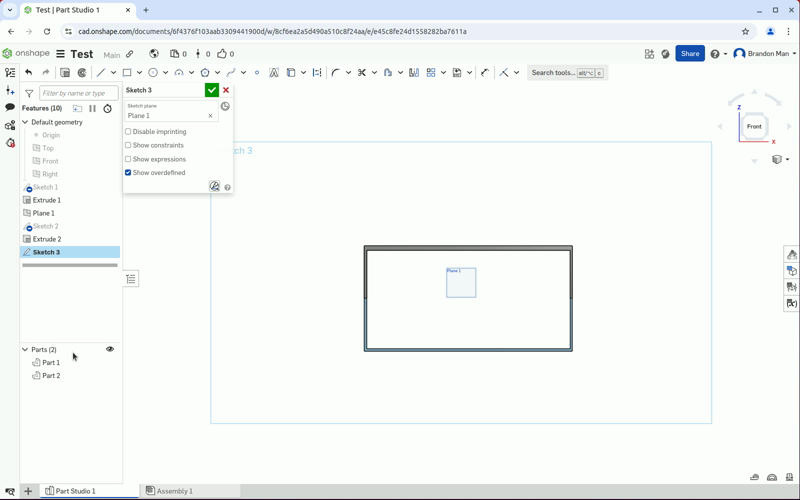
key(y)
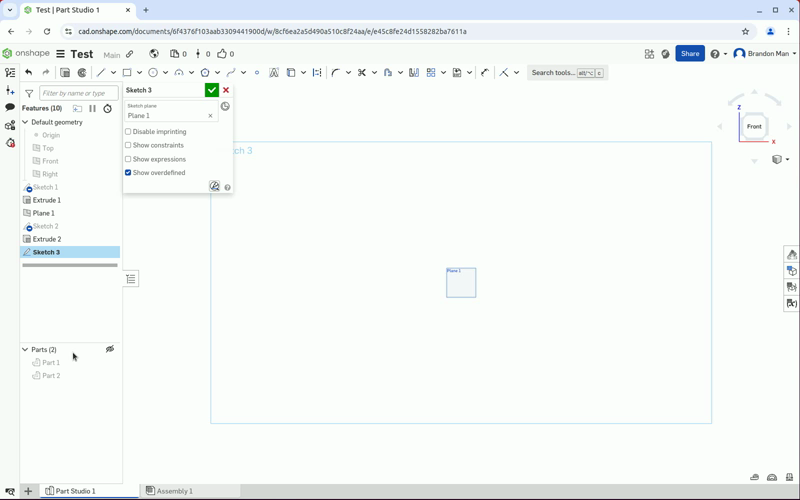
key(l)
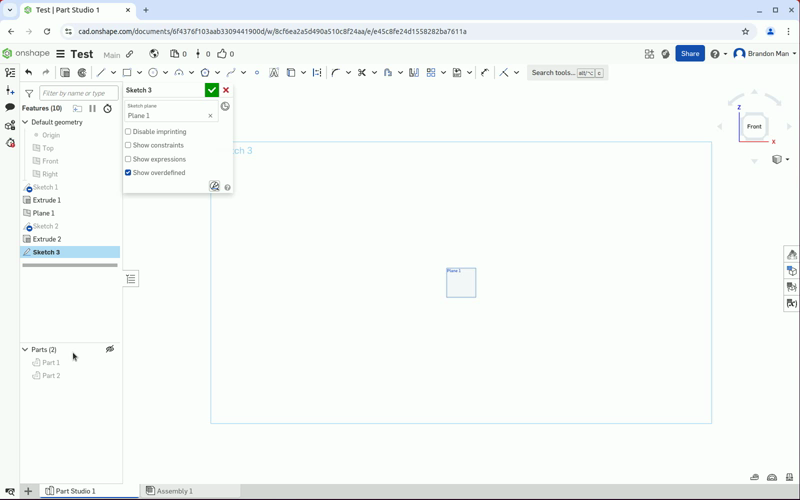
key_down(shift)
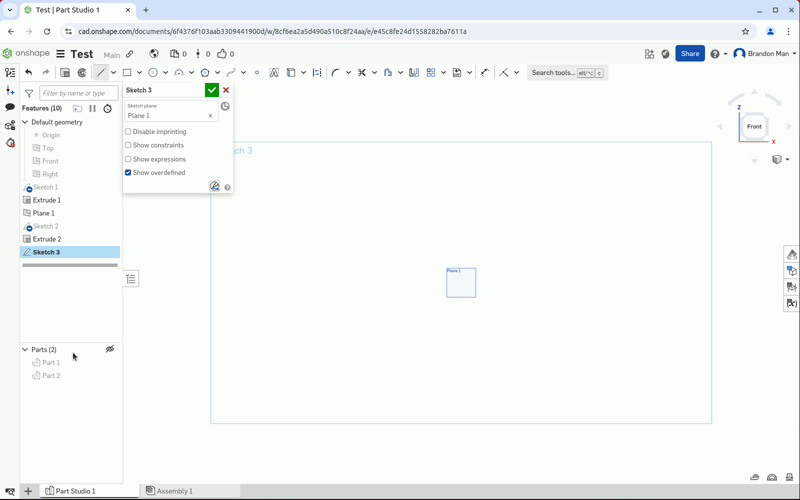
mouse_move(366, 298)
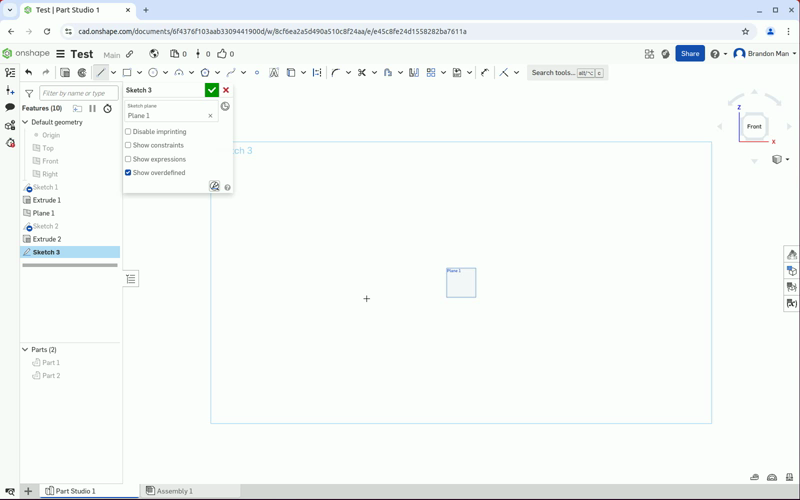
click(366, 298)
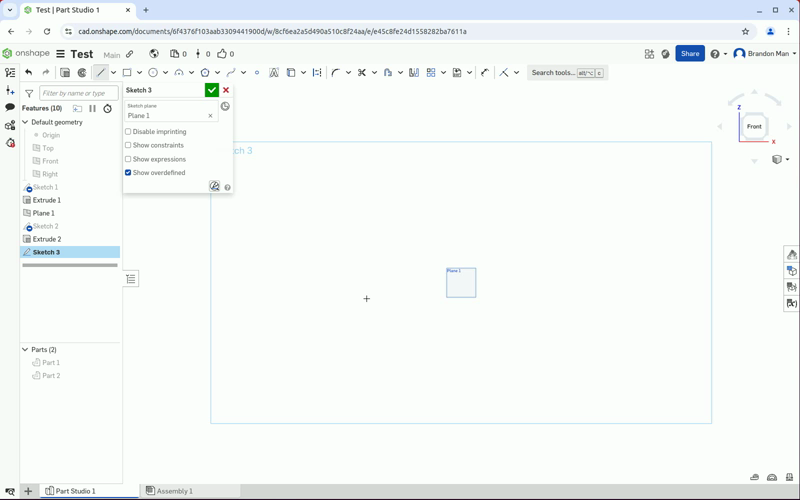
key_up(shift)
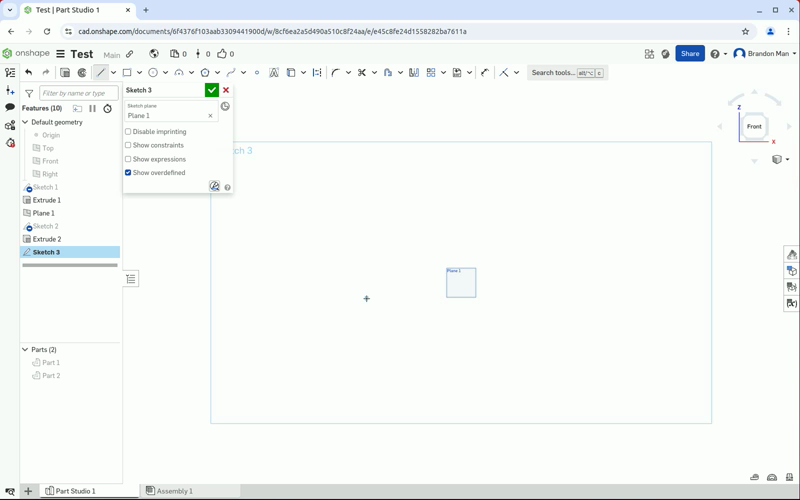
key_down(shift)
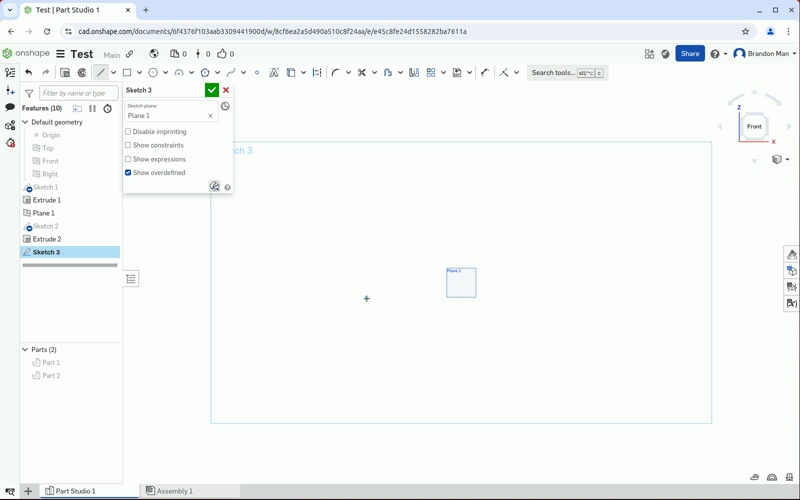
mouse_move(568, 298)
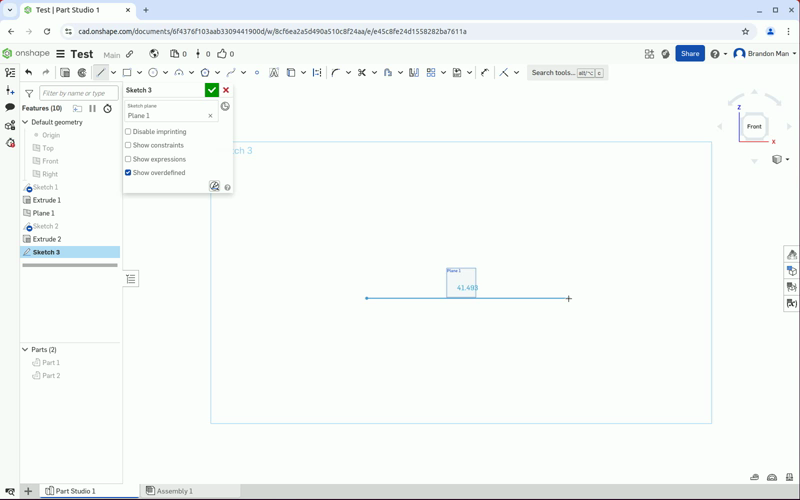
click(568, 298)
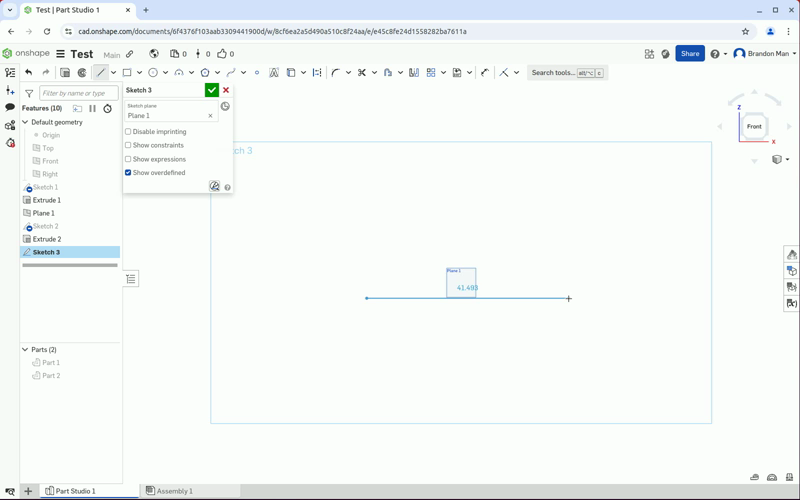
key_up(shift)
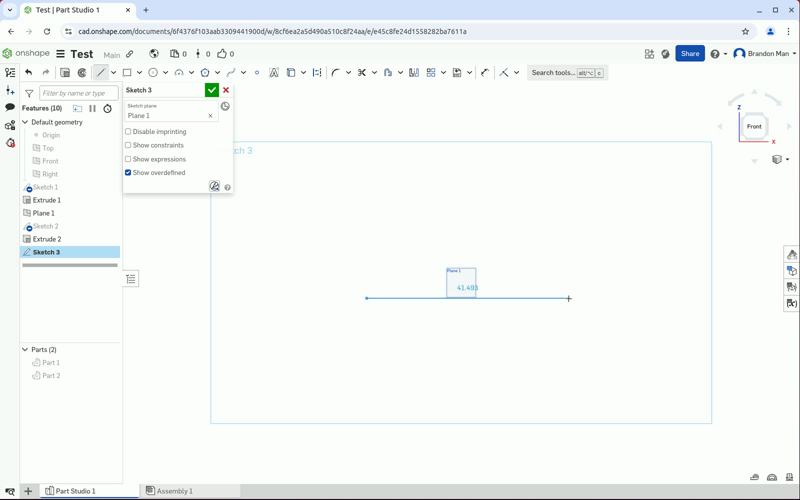
key_down(shift)
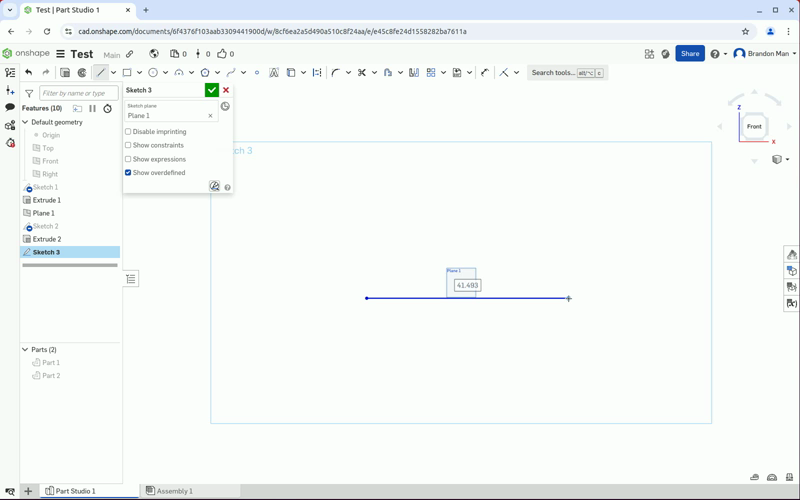
mouse_move(589, 298)
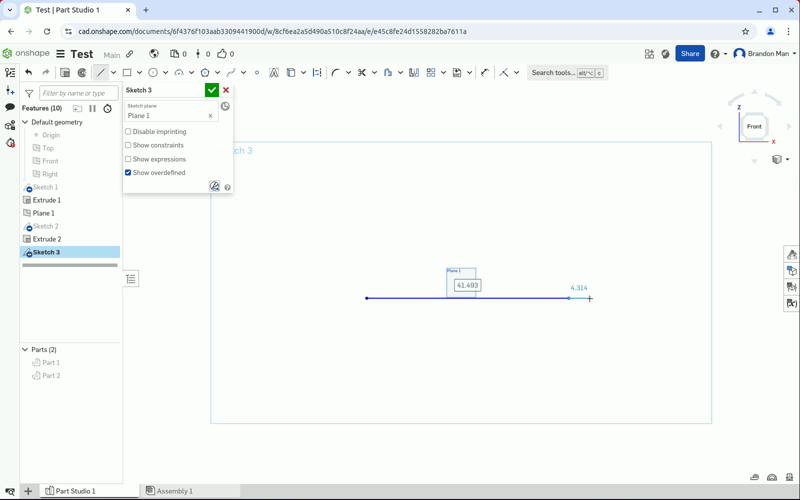
mouse_move(568, 249)
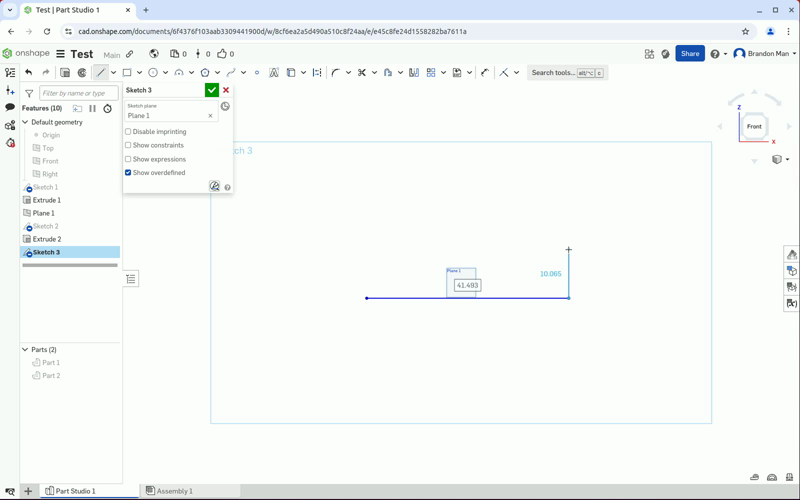
click(568, 249)
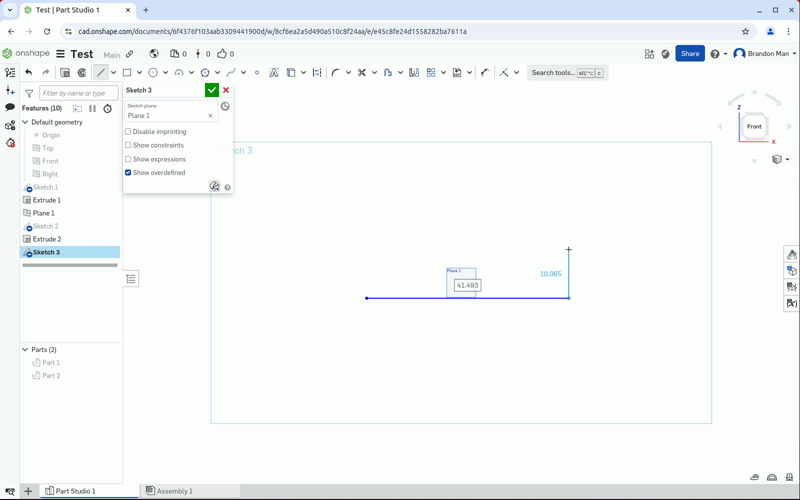
key_up(shift)
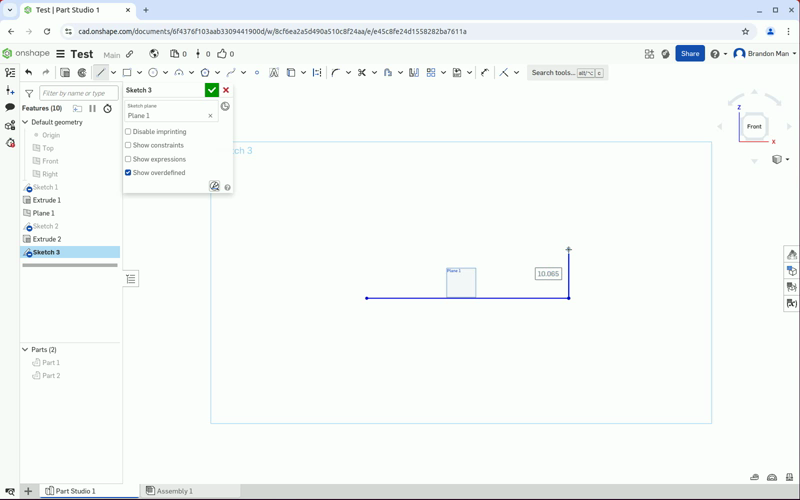
key_down(shift)
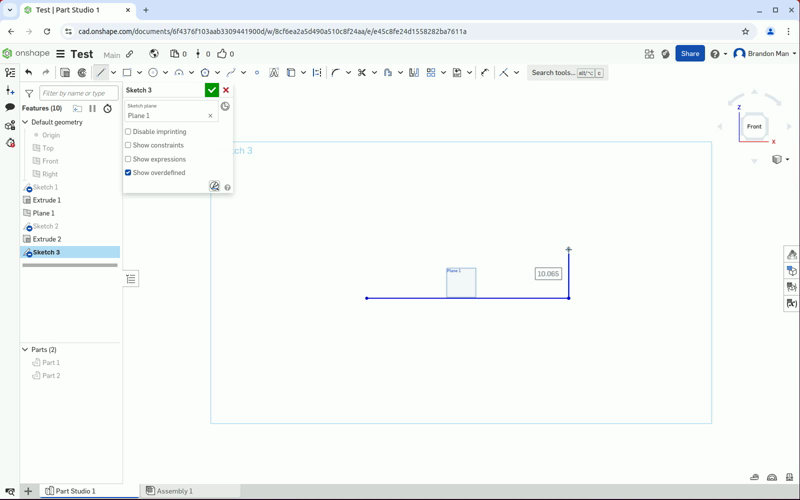
mouse_move(366, 249)
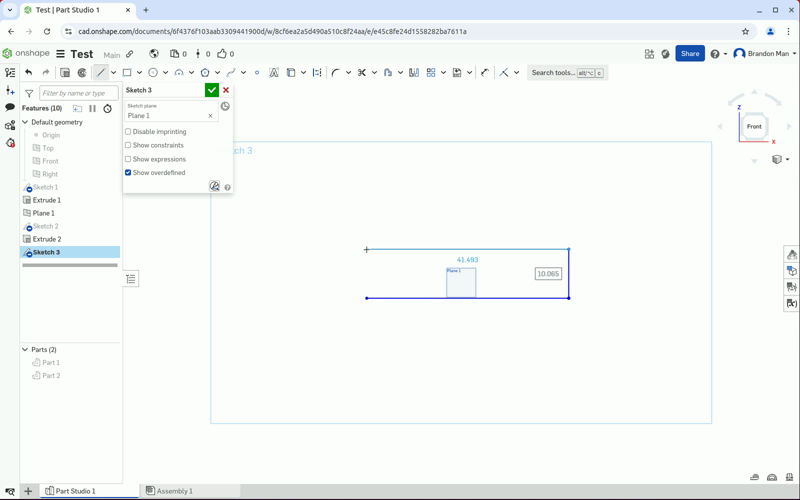
click(366, 249)
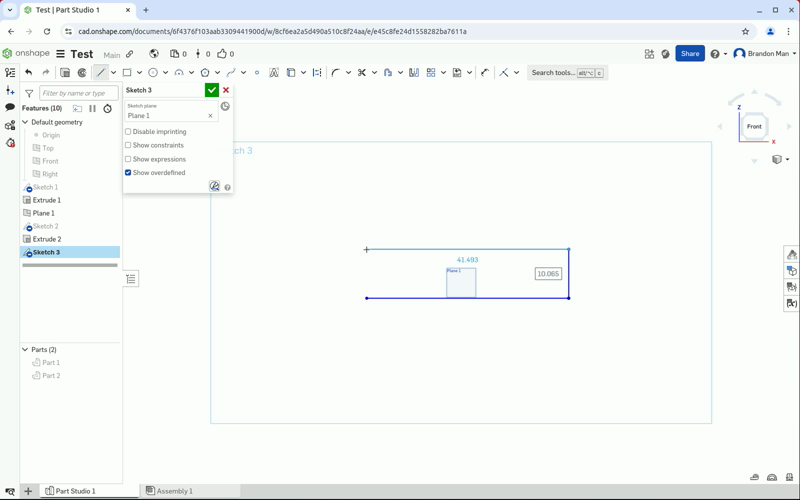
key_up(shift)
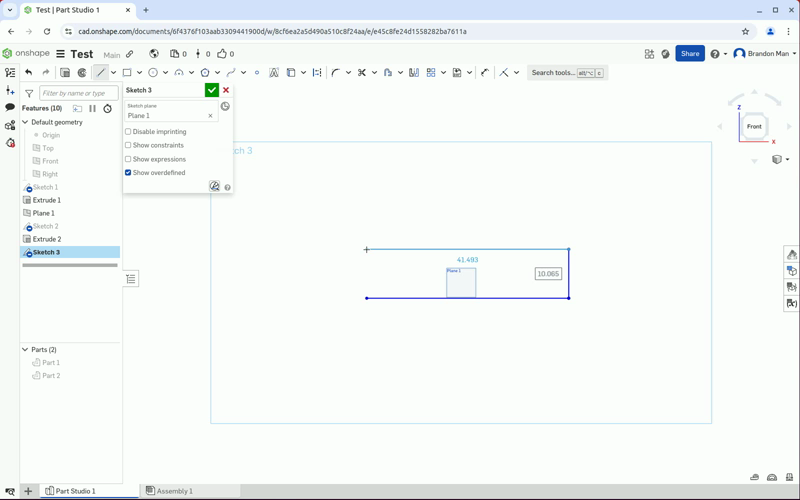
mouse_move(396, 249)
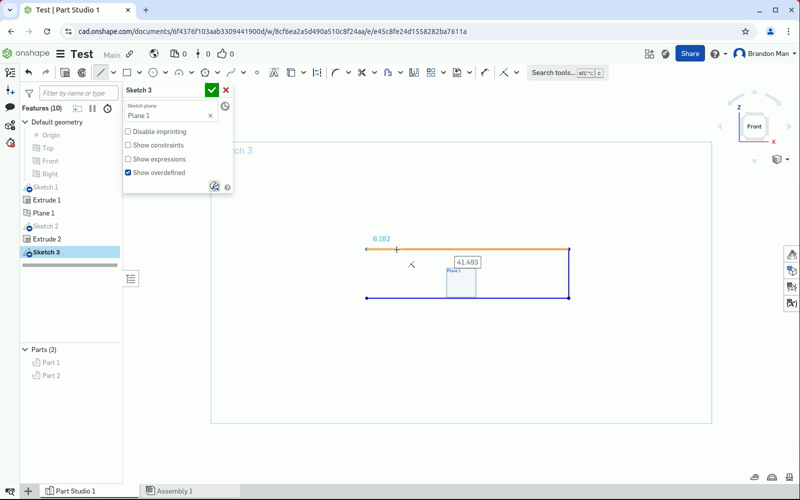
key_down(shift)
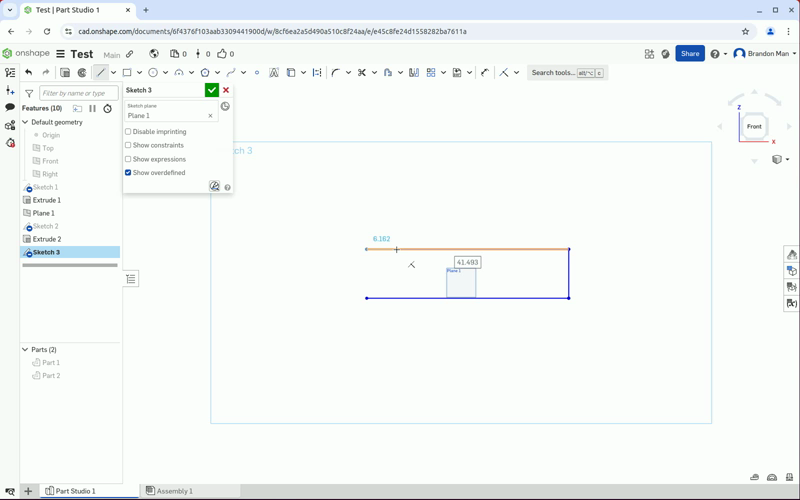
mouse_move(366, 298)
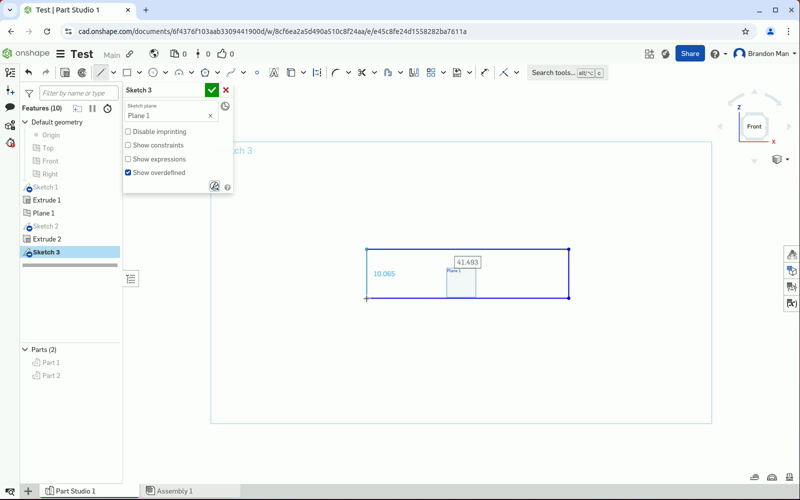
key_up(shift)
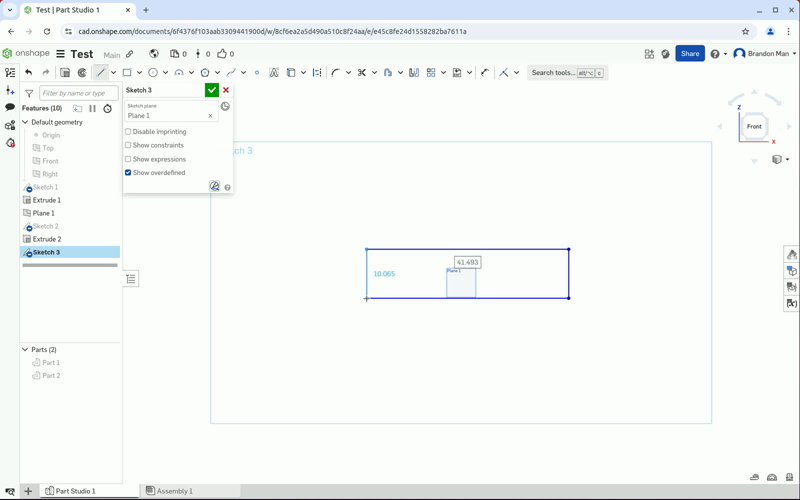
click(366, 298)
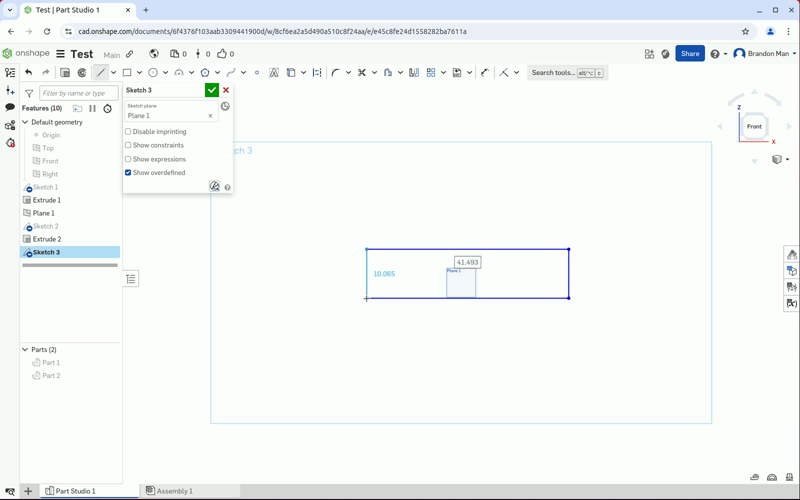
key(esc)
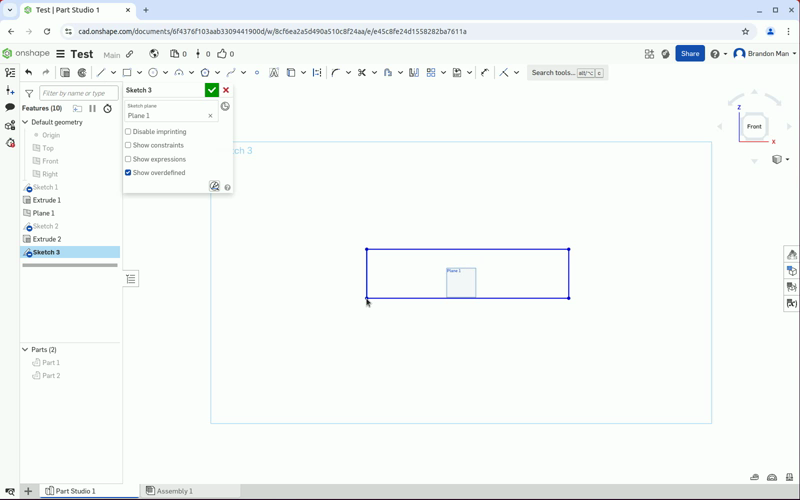
mouse_move(505, 263)
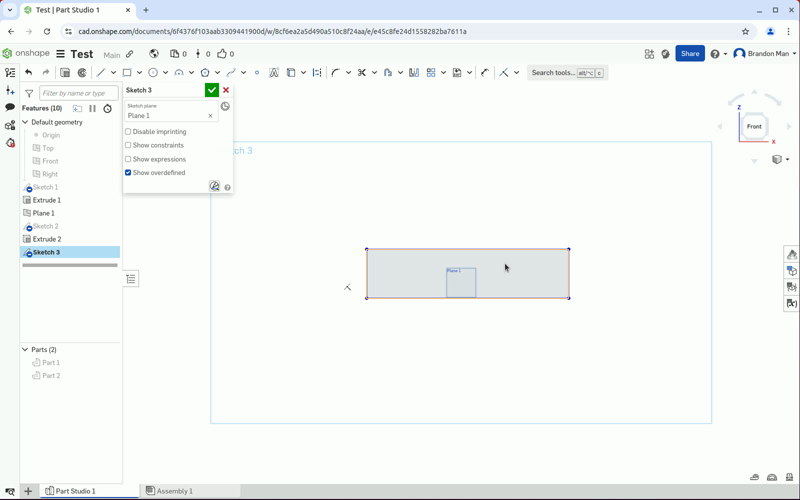
click(505, 263)
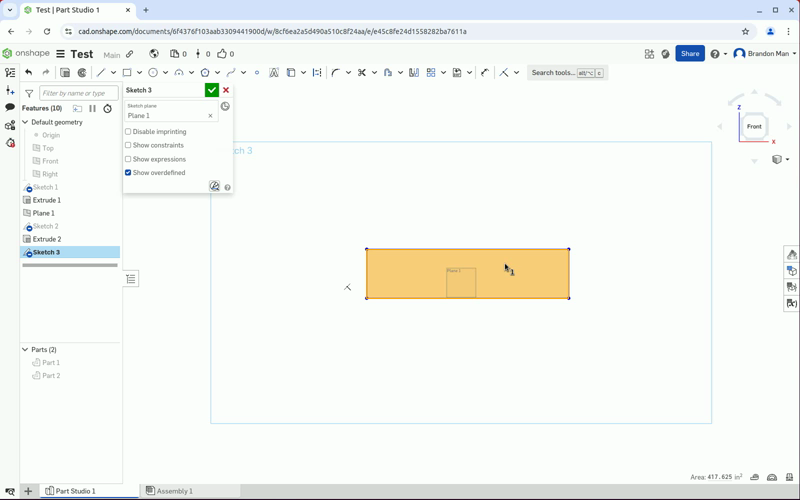
mouse_move(73, 352)
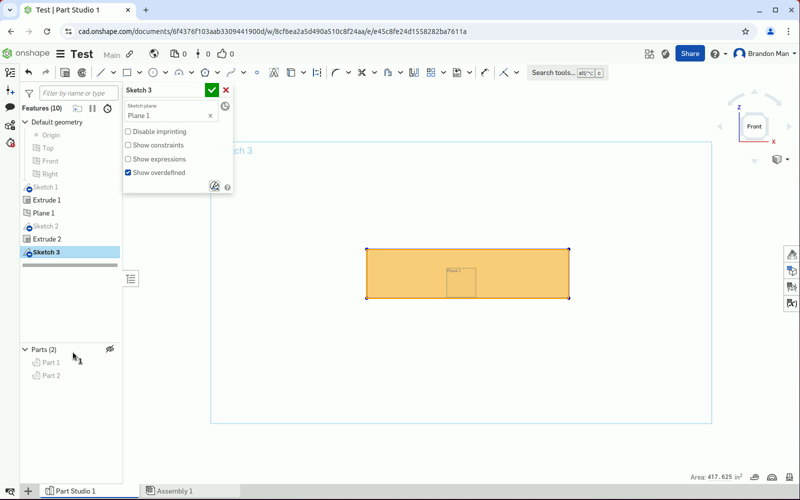
key(shift+y)
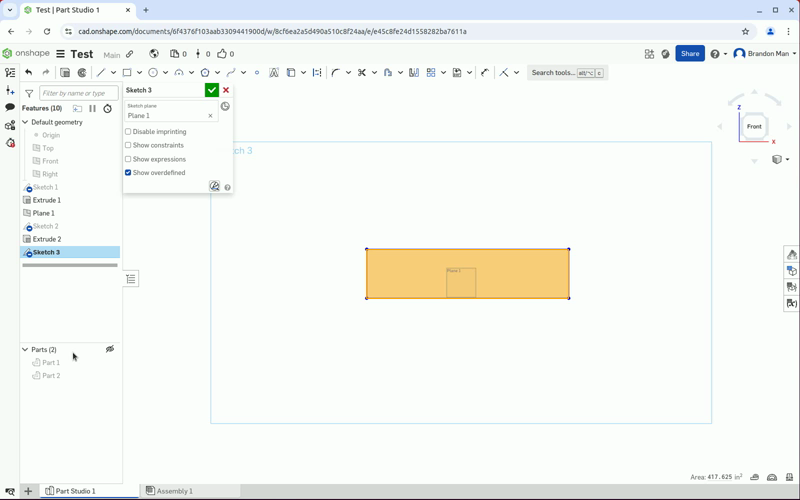
key(shift+e)
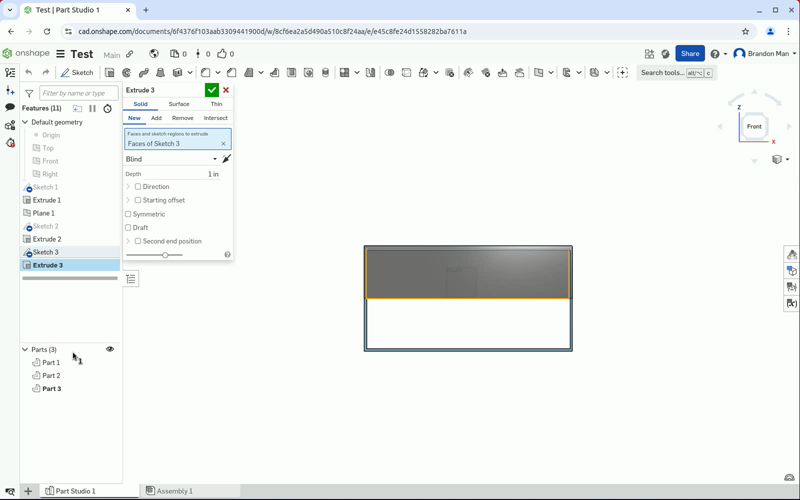
mouse_move(143, 106)
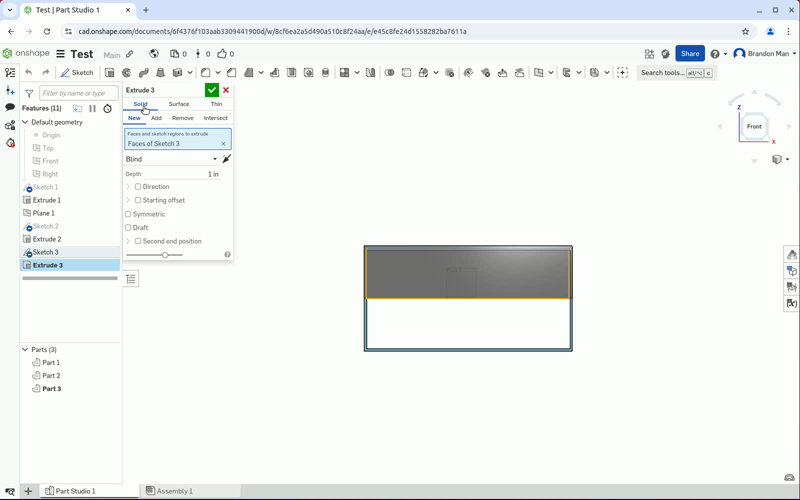
click(143, 106)
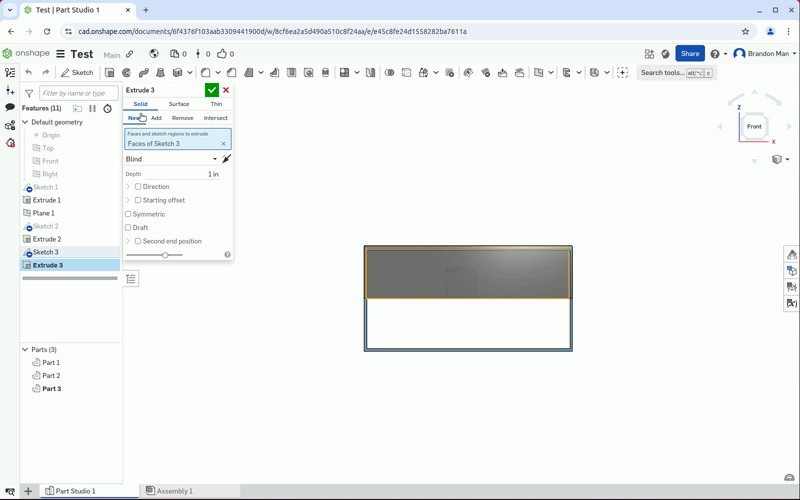
mouse_move(137, 120)
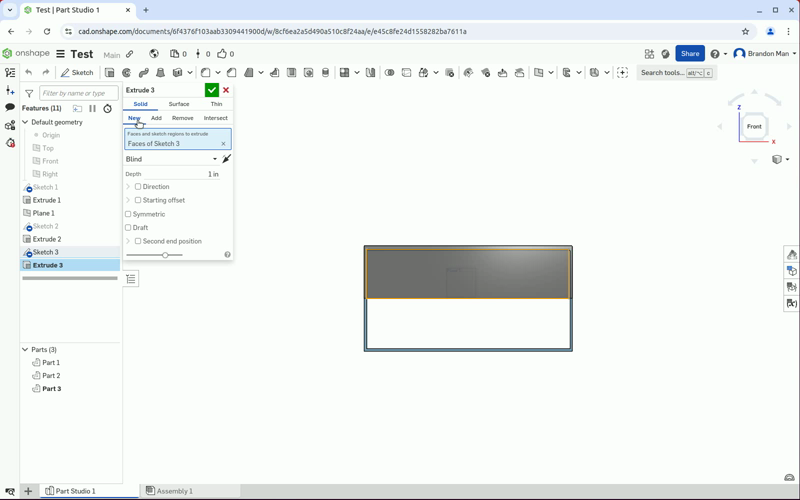
click(137, 120)
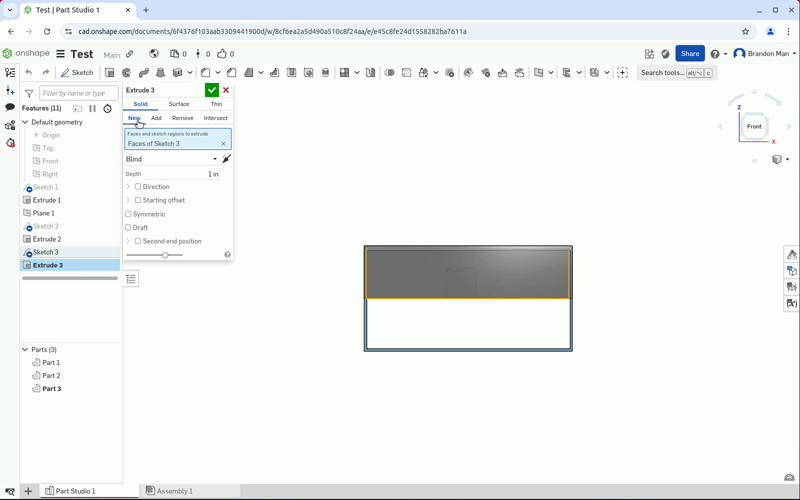
key(tab, 4)
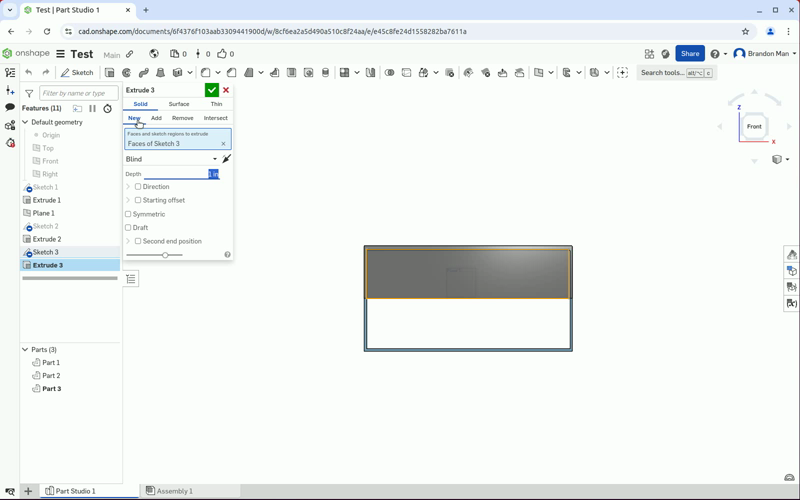
text(0.241)
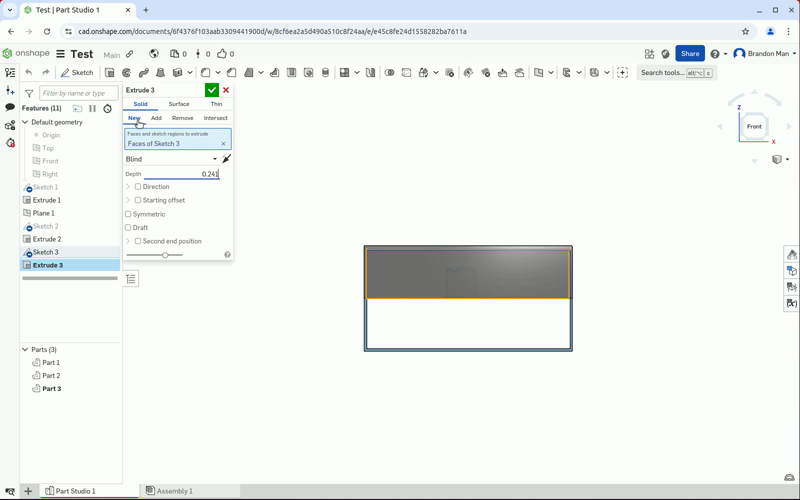
key(enter)
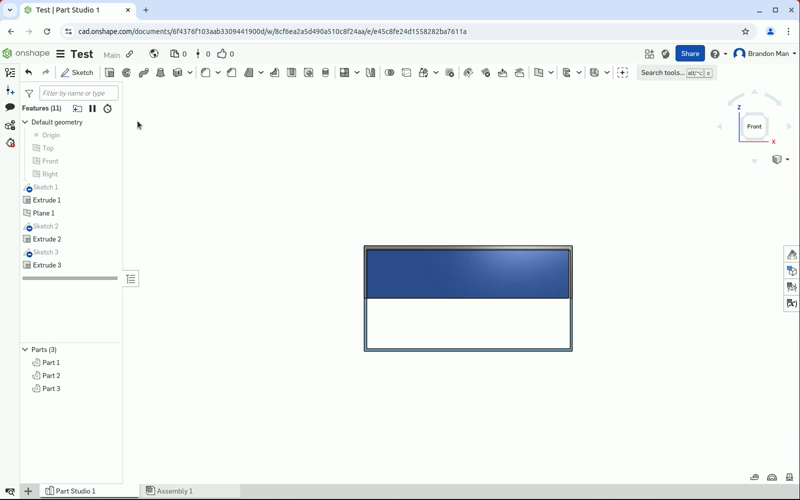
key(shift+h)
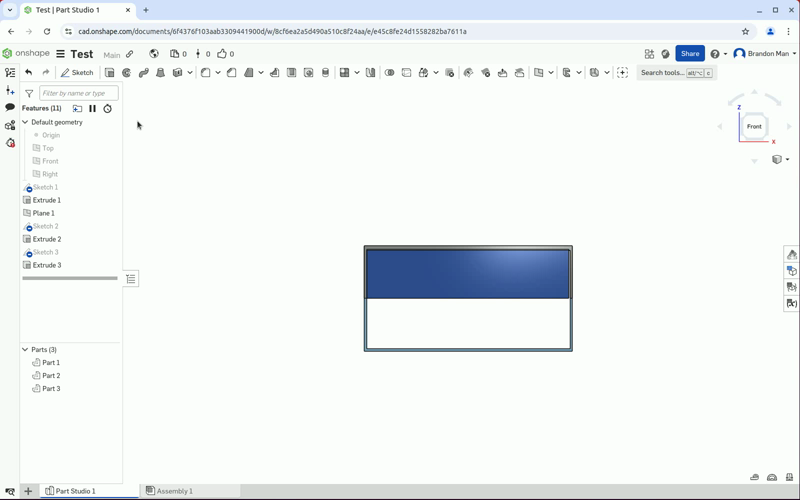
key(shift+h)
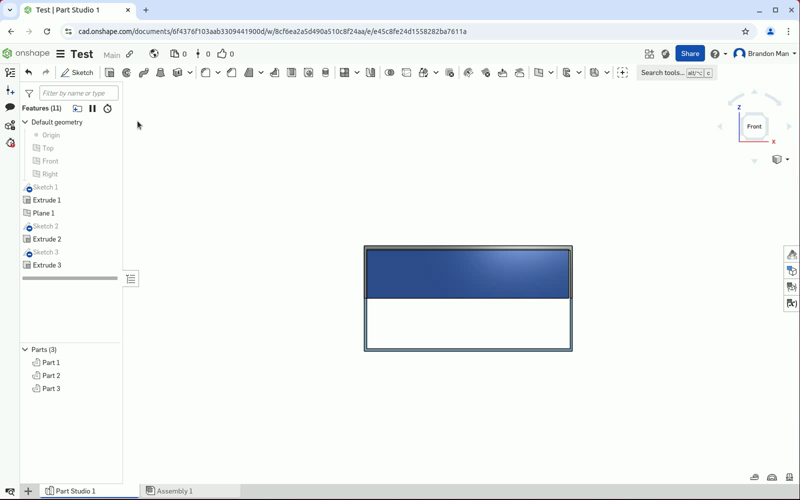
mouse_move(73, 189)
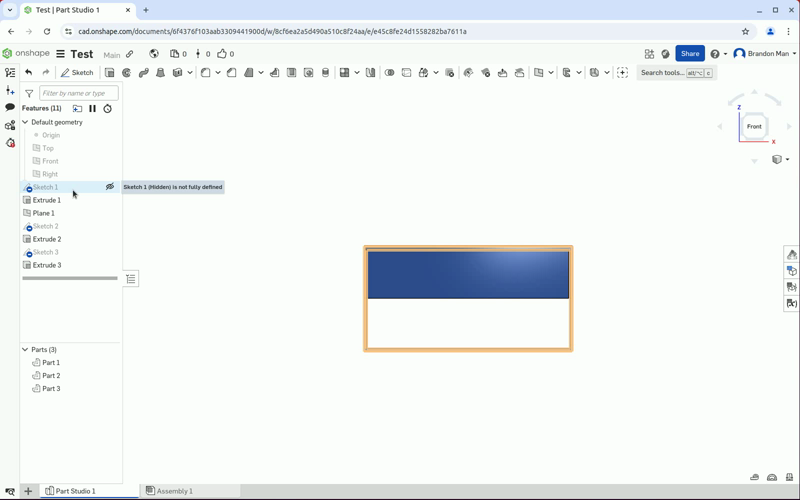
click(73, 189)
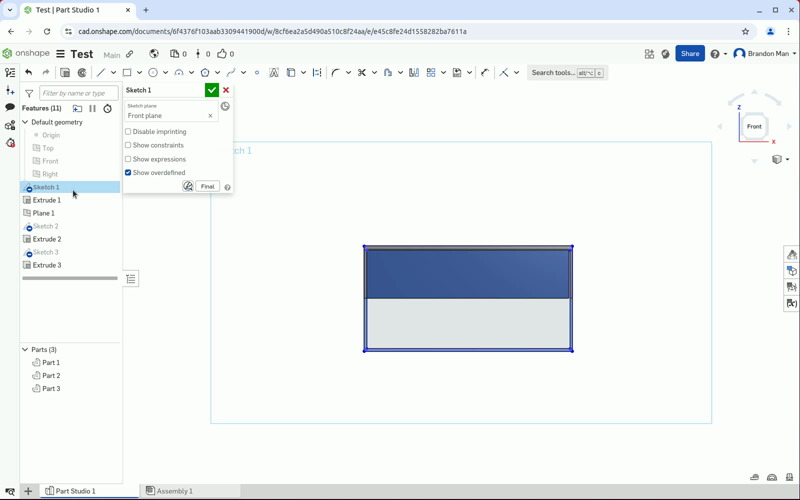
mouse_move(229, 92)
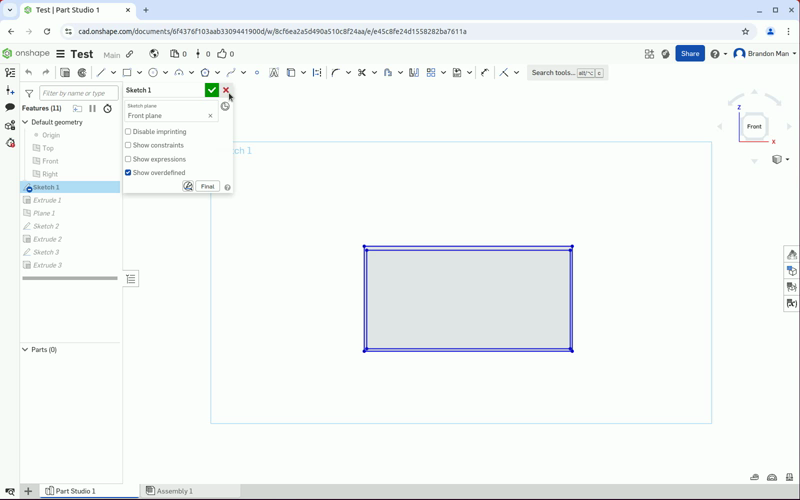
click(229, 92)
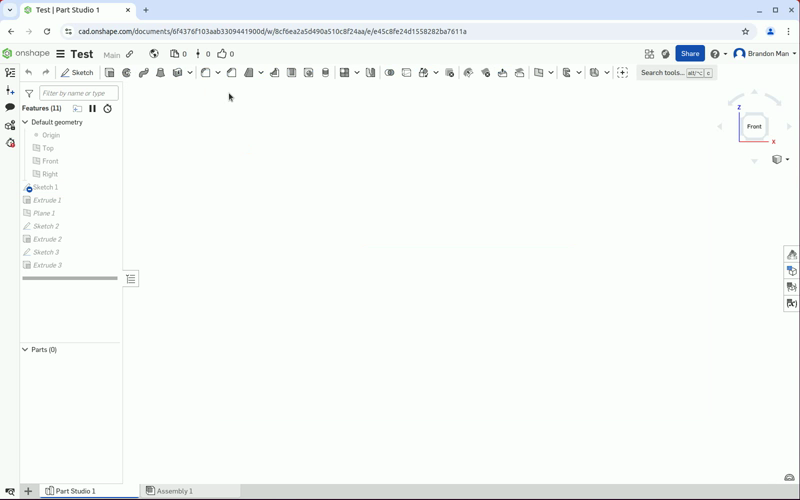
mouse_move(73, 352)
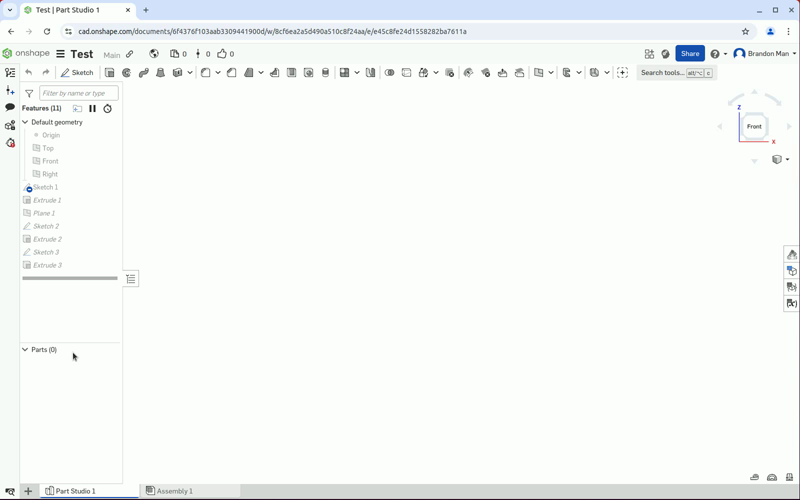
key(y)
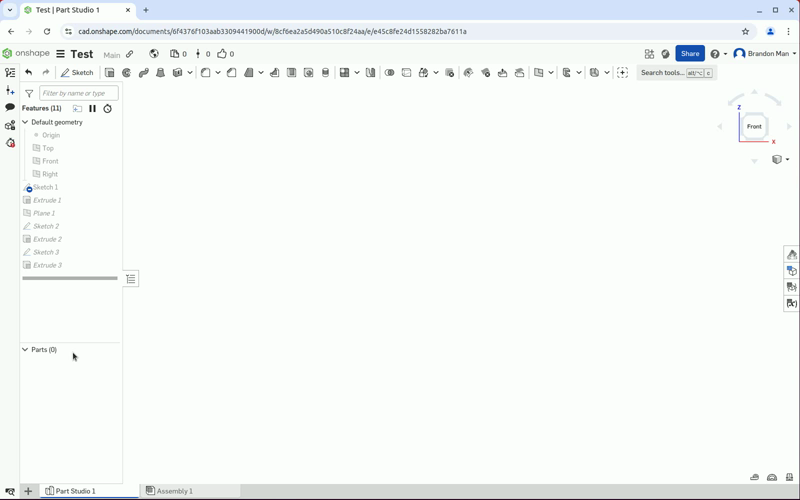
key(shift+p)
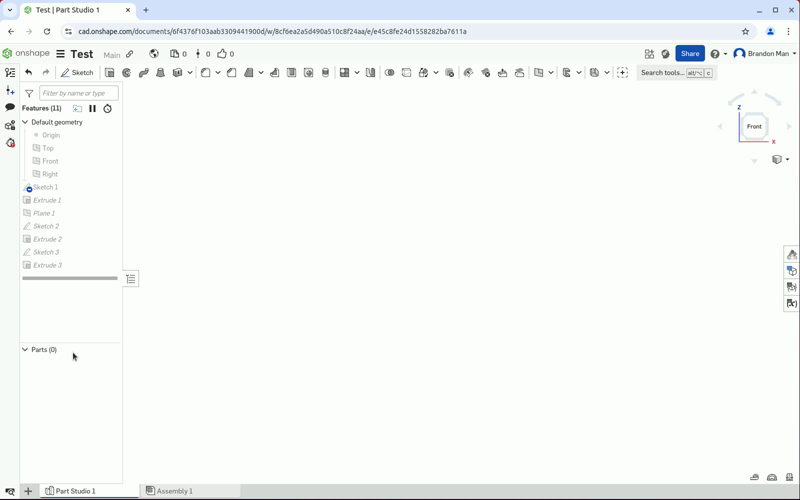
key(space)
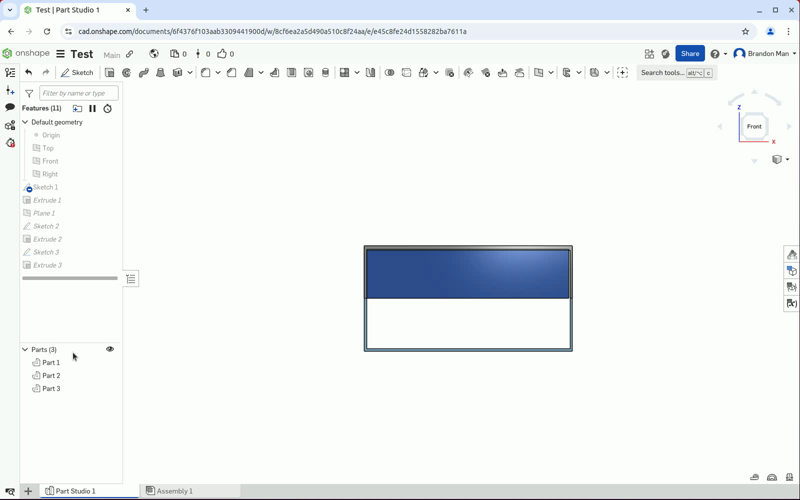
key_down(shift)
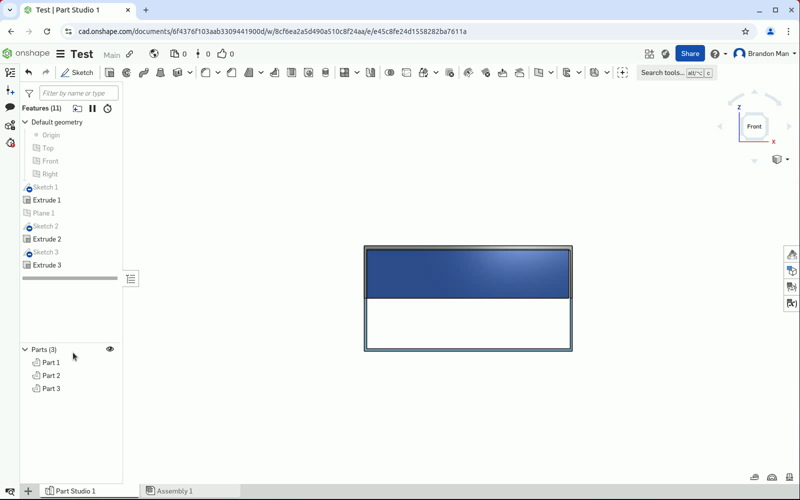
key(down)
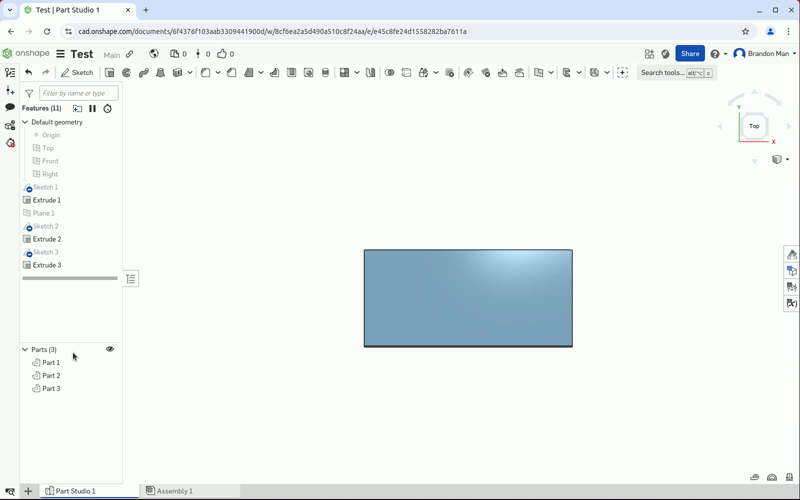
key_up(shift)
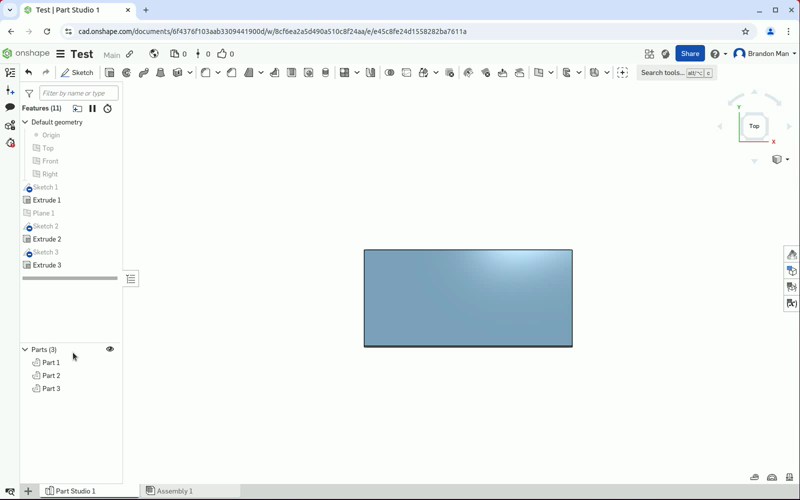
mouse_move(73, 352)
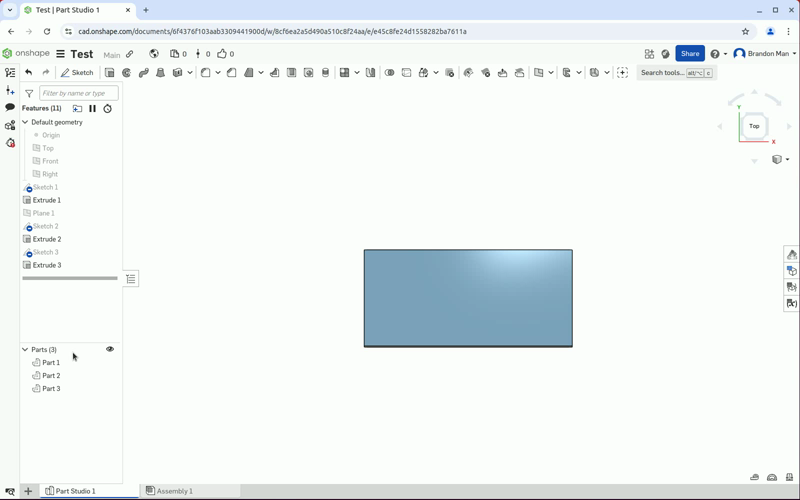
key(shift+y)
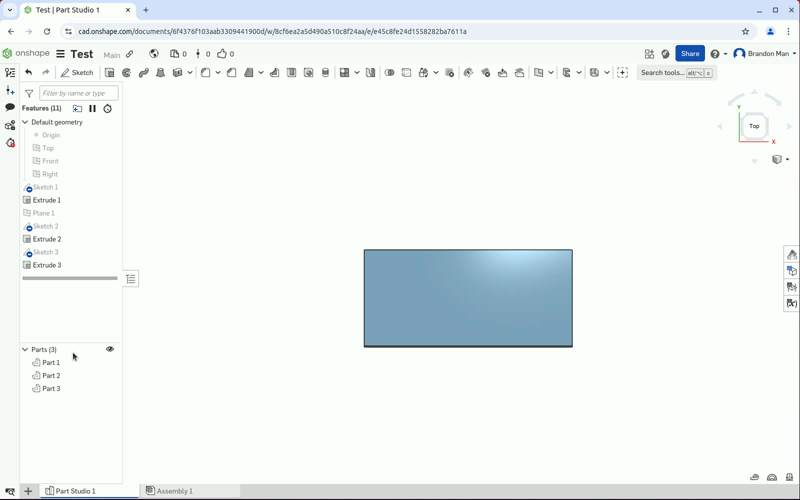
mouse_move(541, 75)
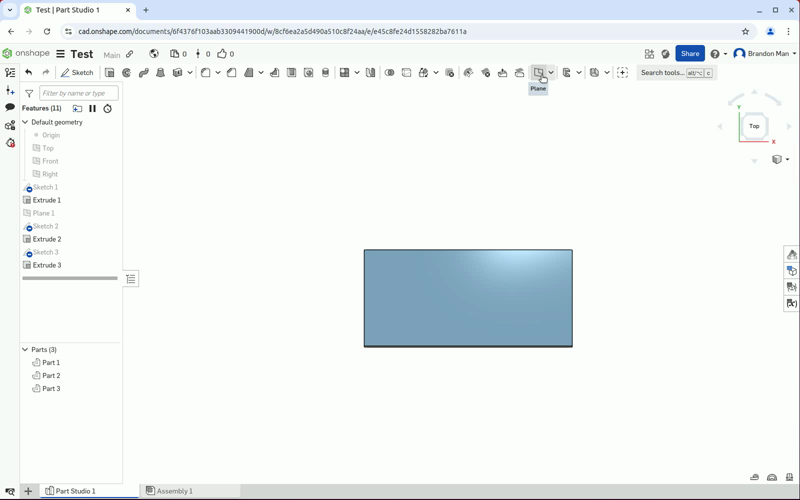
click(541, 75)
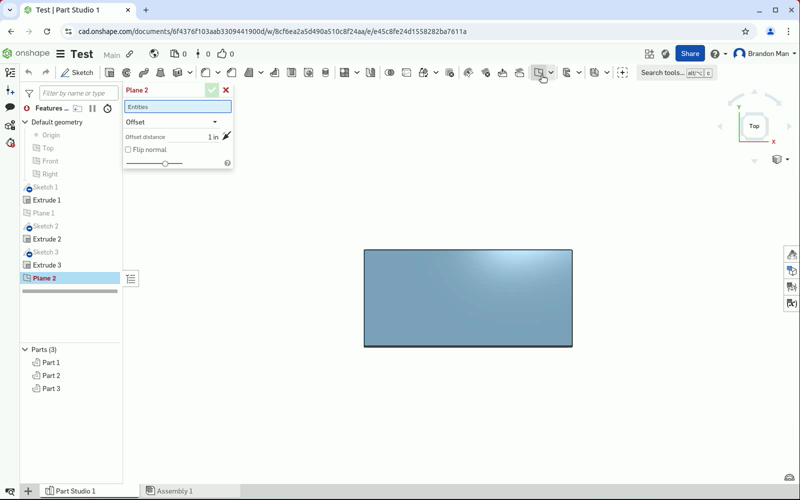
mouse_move(73, 150)
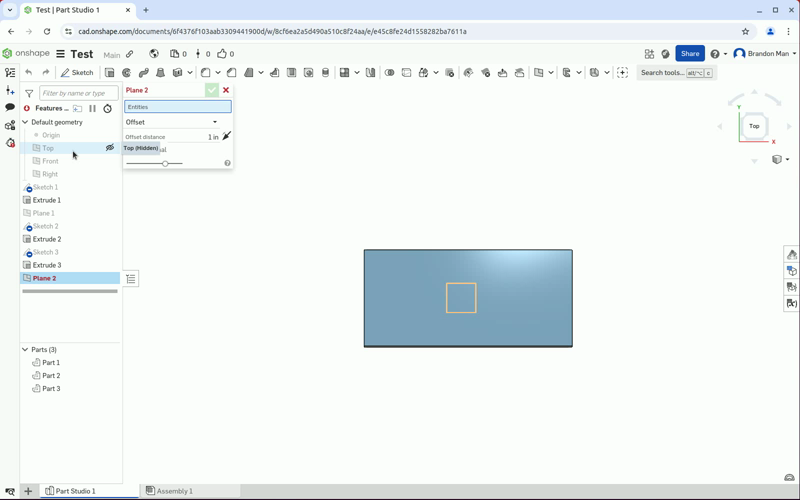
click(73, 150)
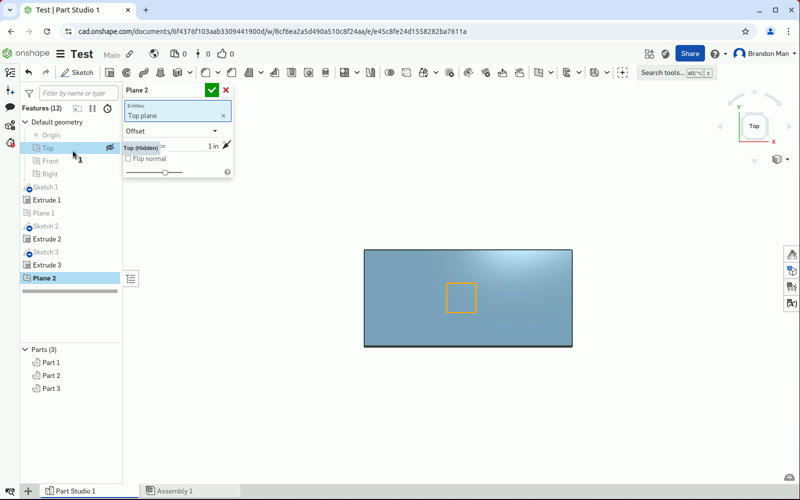
key(tab, 2)
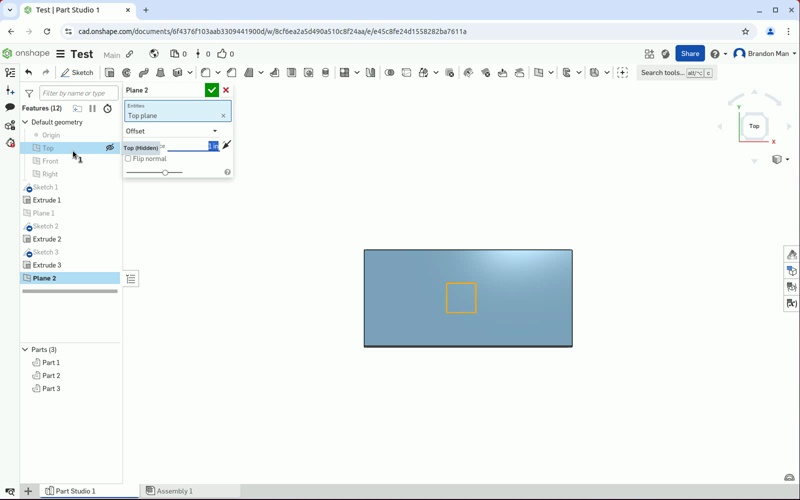
text(13.249)
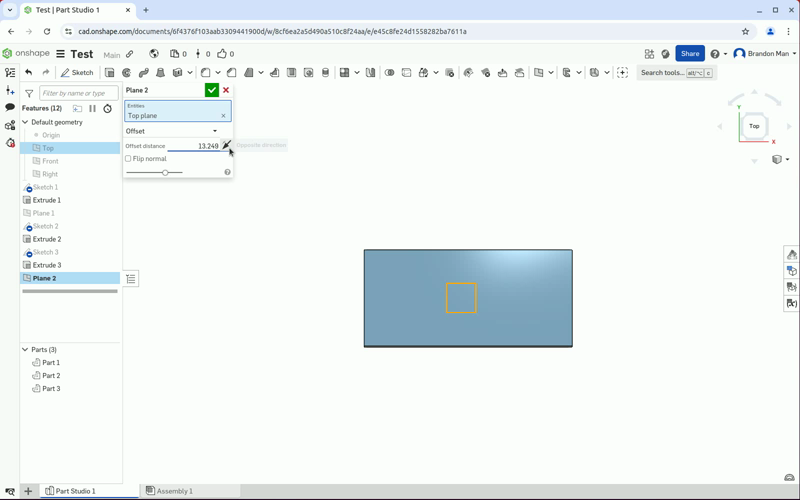
mouse_move(229, 147)
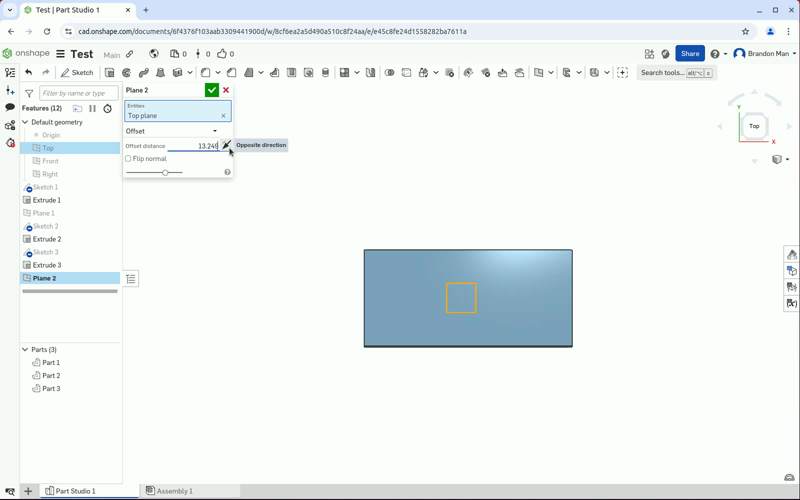
click(229, 147)
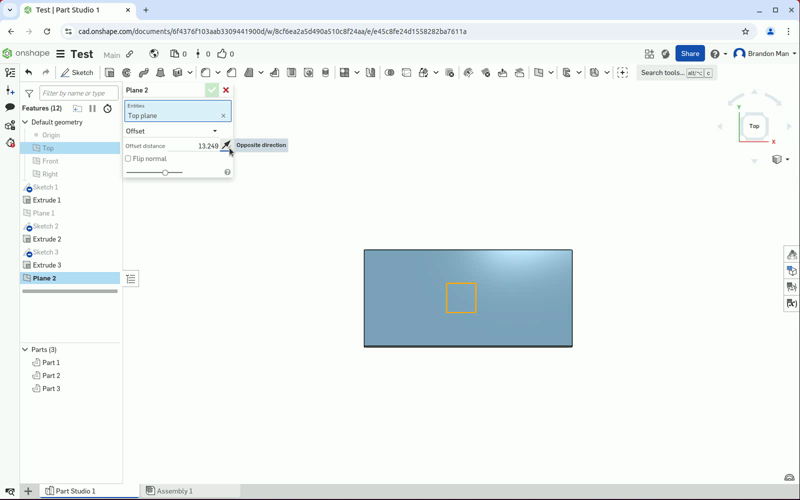
key(enter, 2)
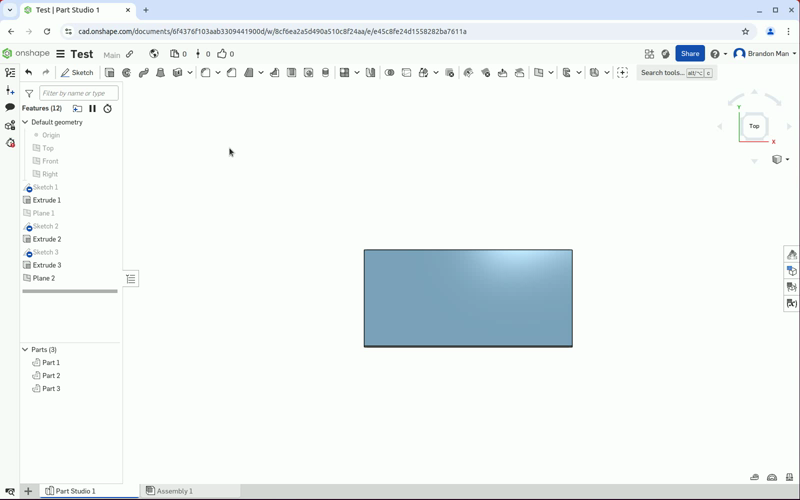
key(shift+s)
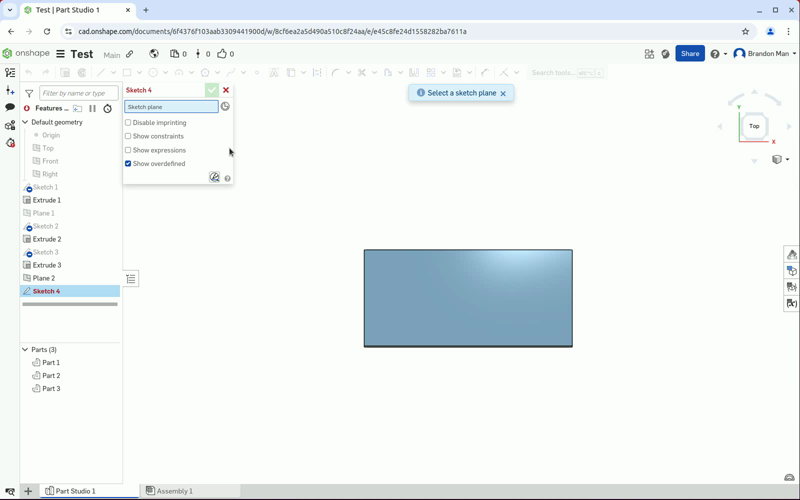
mouse_move(73, 280)
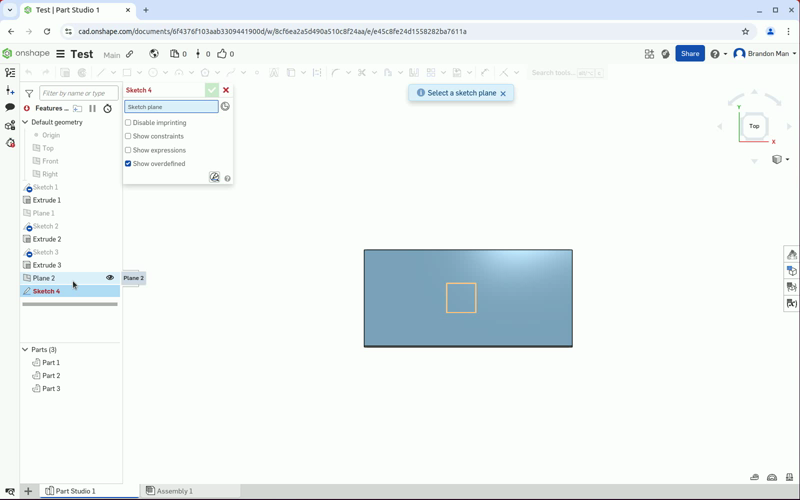
click(73, 280)
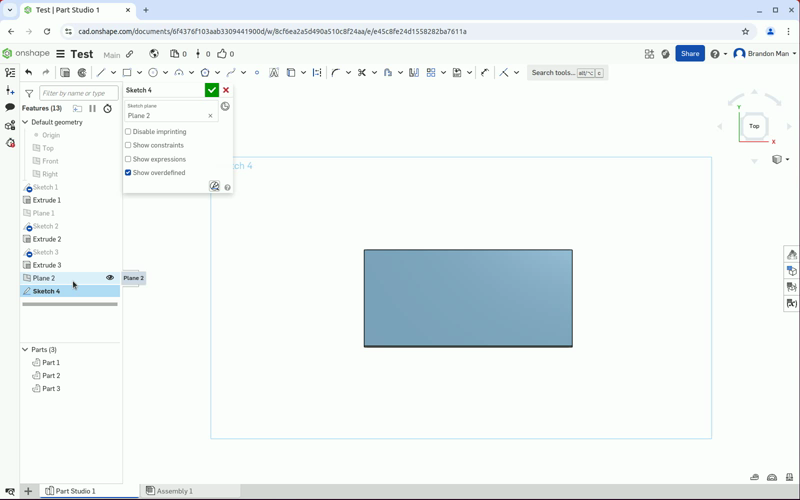
mouse_move(73, 352)
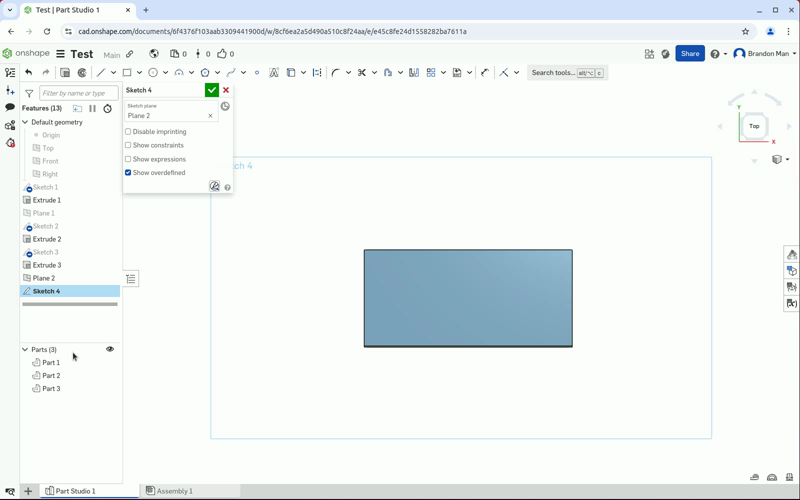
key(y)
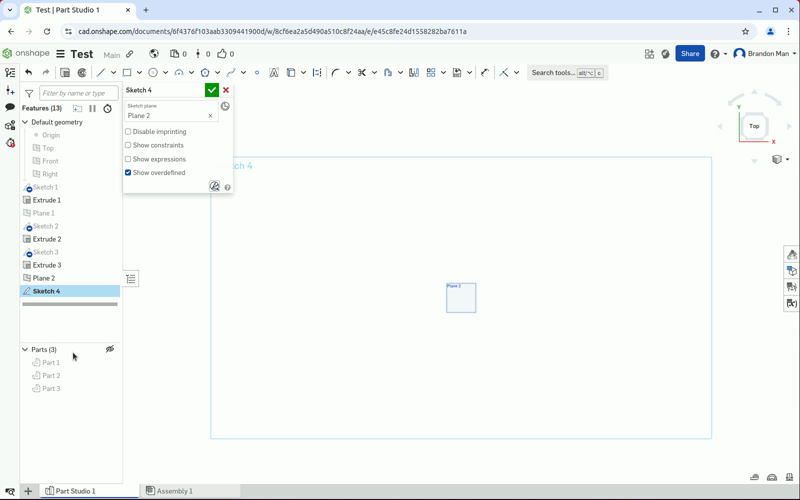
key(l)
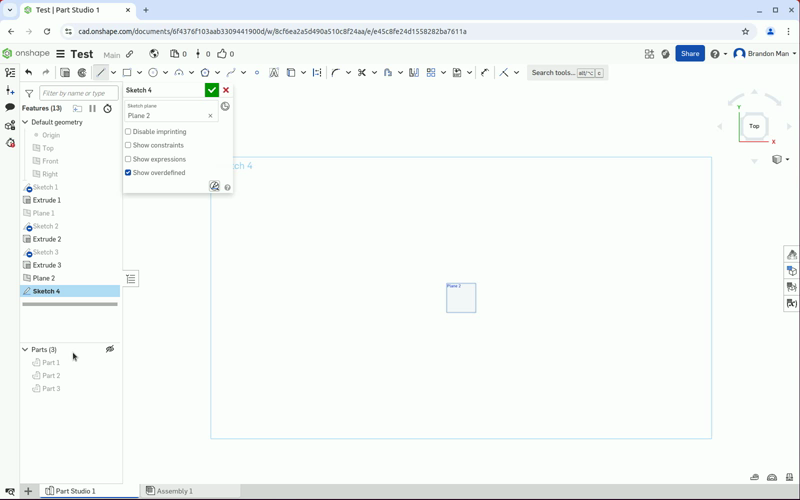
key_down(shift)
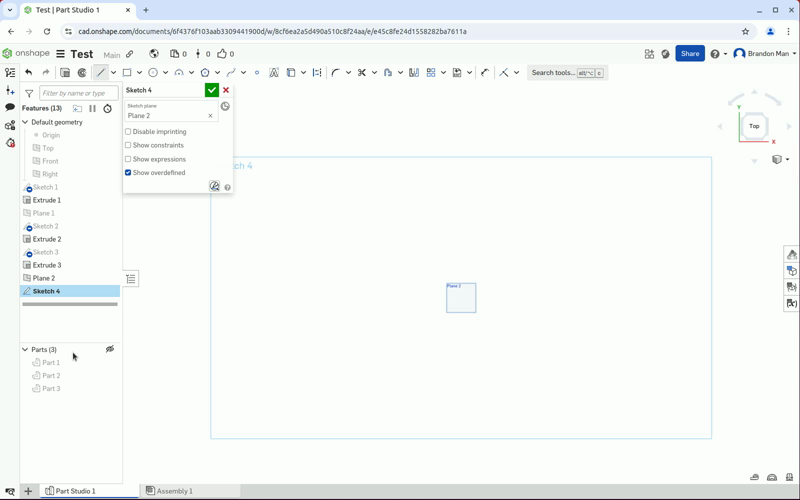
mouse_move(543, 301)
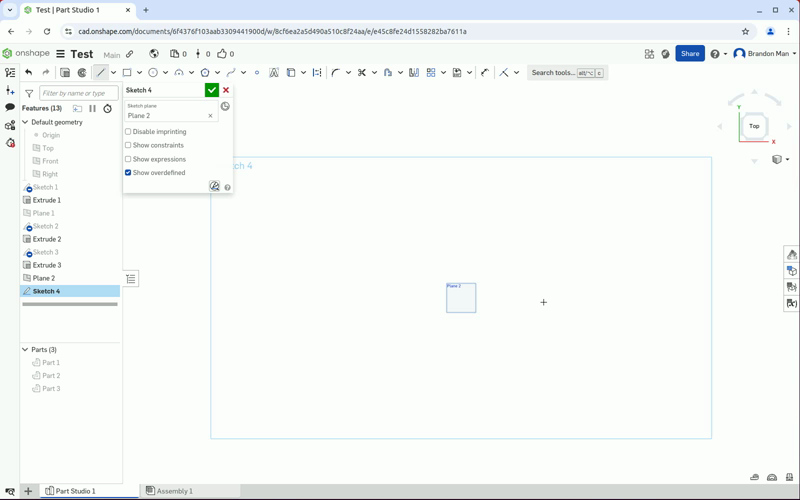
click(543, 301)
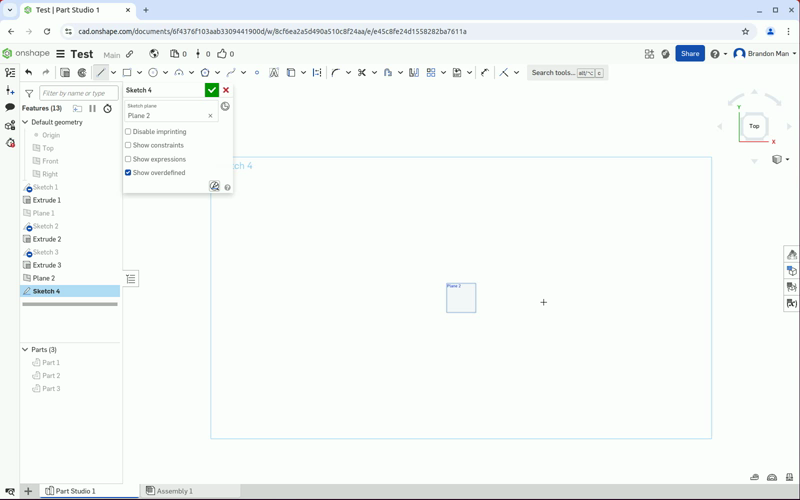
key_up(shift)
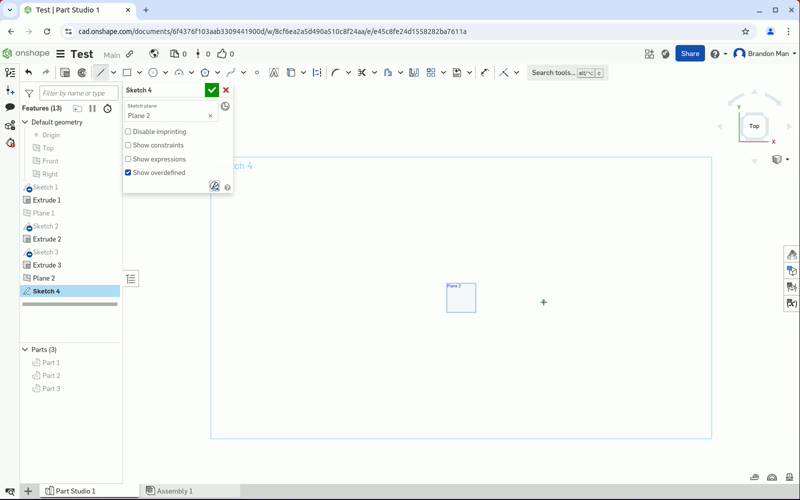
key_down(shift)
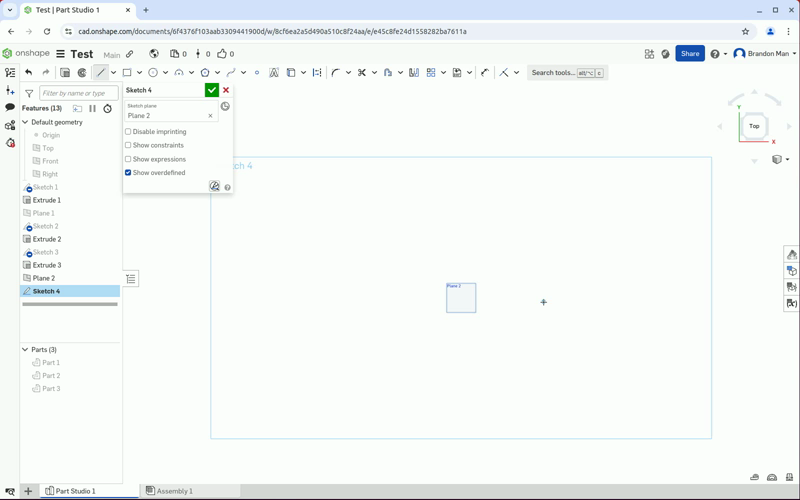
mouse_move(573, 301)
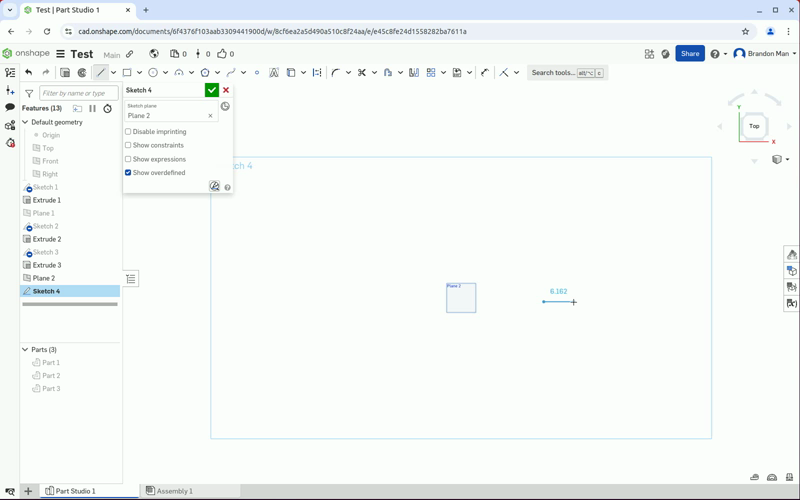
mouse_move(570, 301)
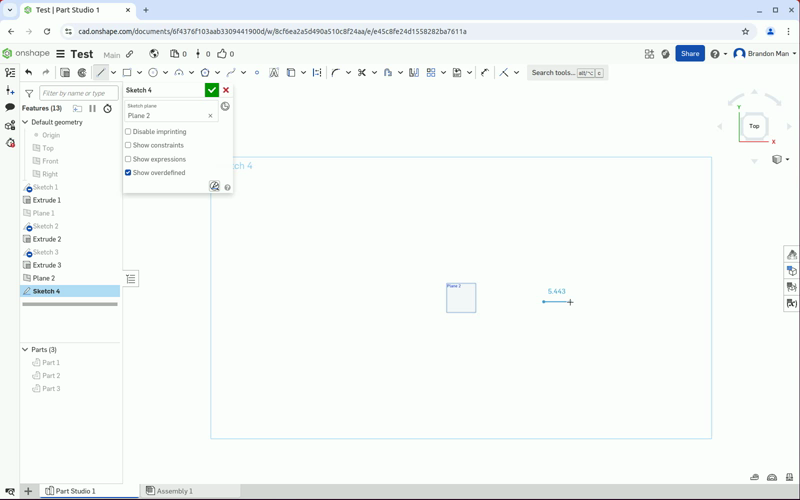
click(570, 301)
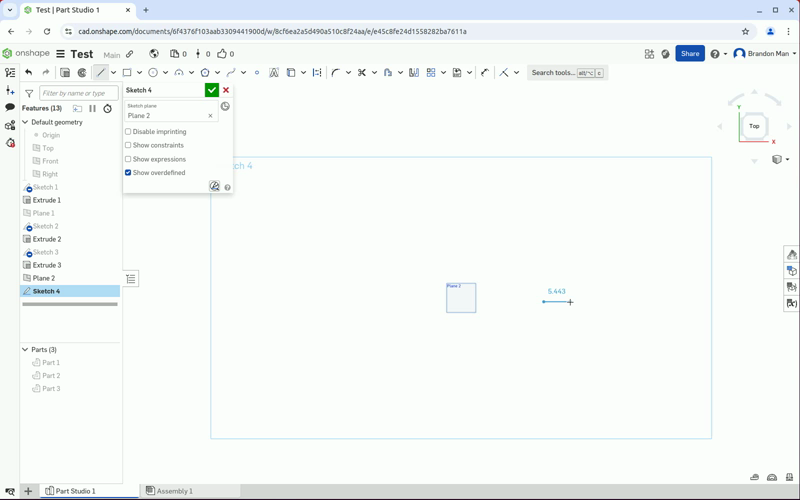
key_up(shift)
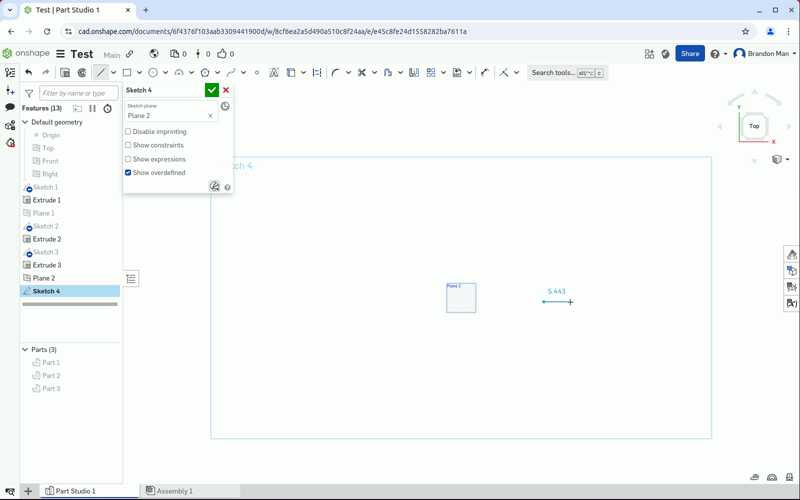
key_down(shift)
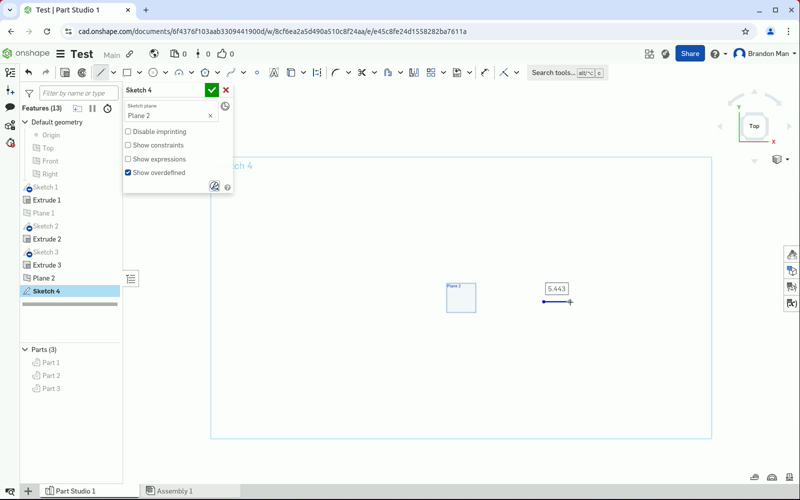
mouse_move(570, 234)
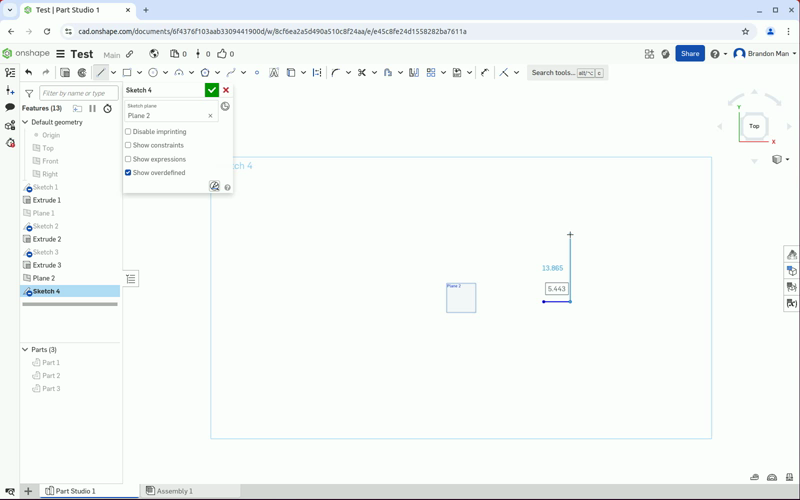
click(570, 234)
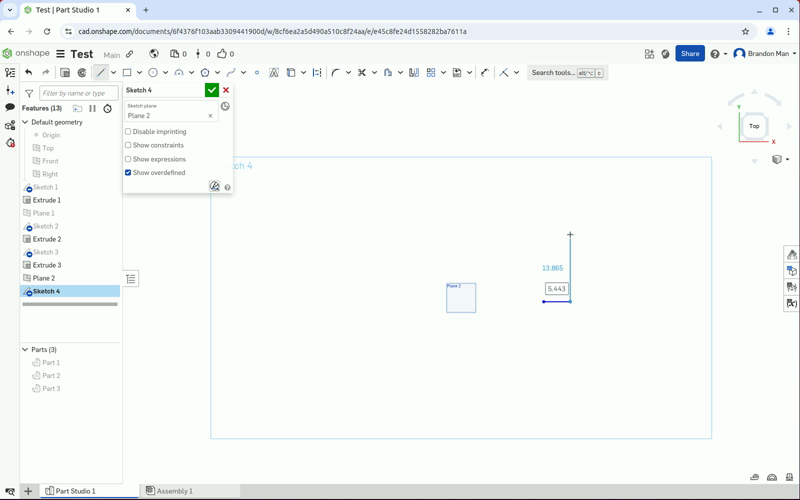
key_up(shift)
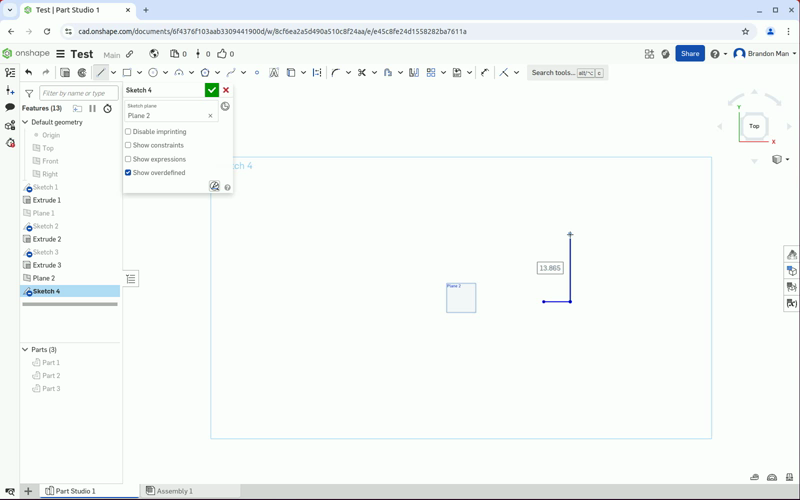
key_down(shift)
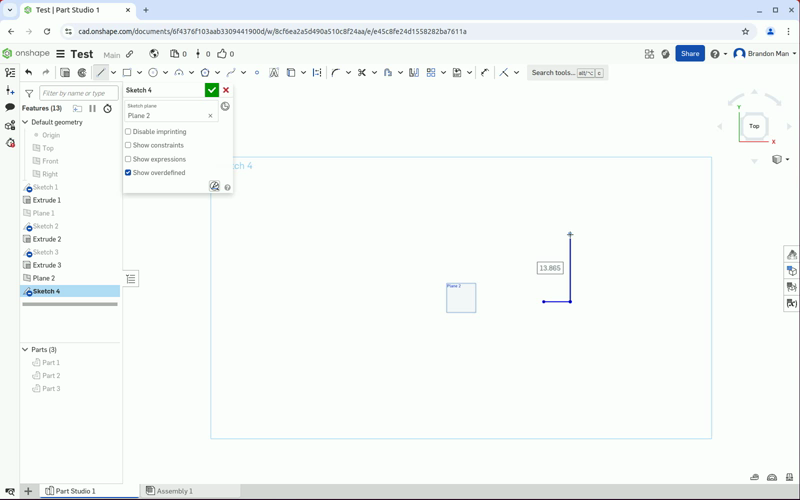
mouse_move(589, 234)
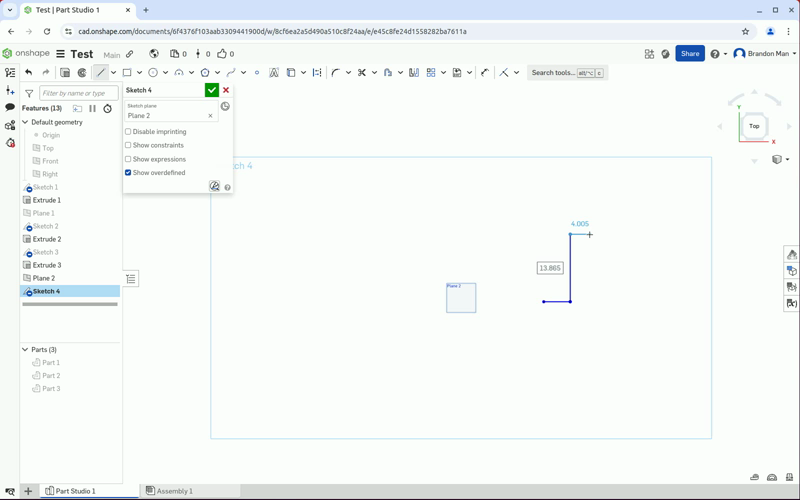
mouse_move(543, 234)
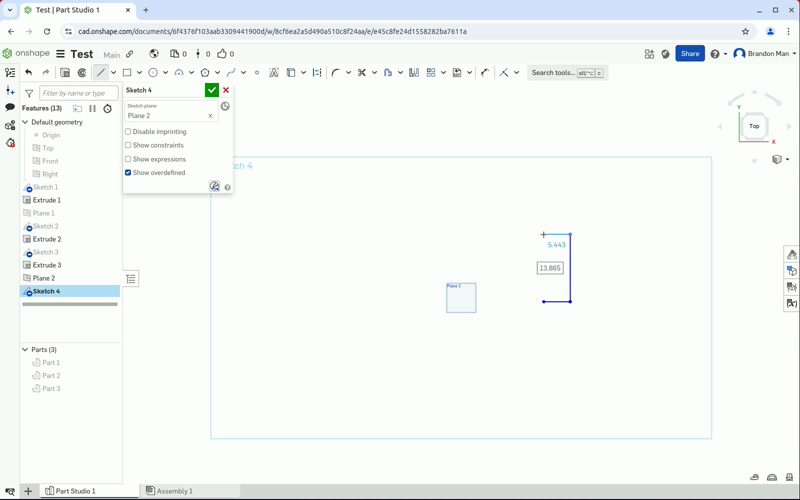
click(543, 234)
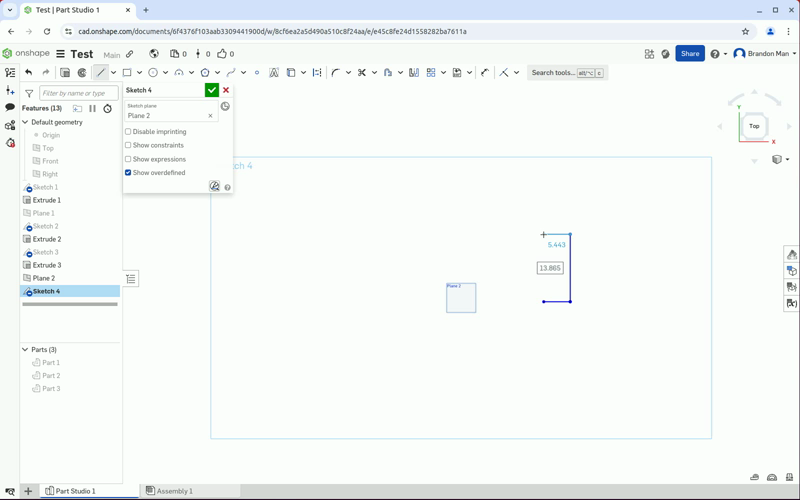
key_up(shift)
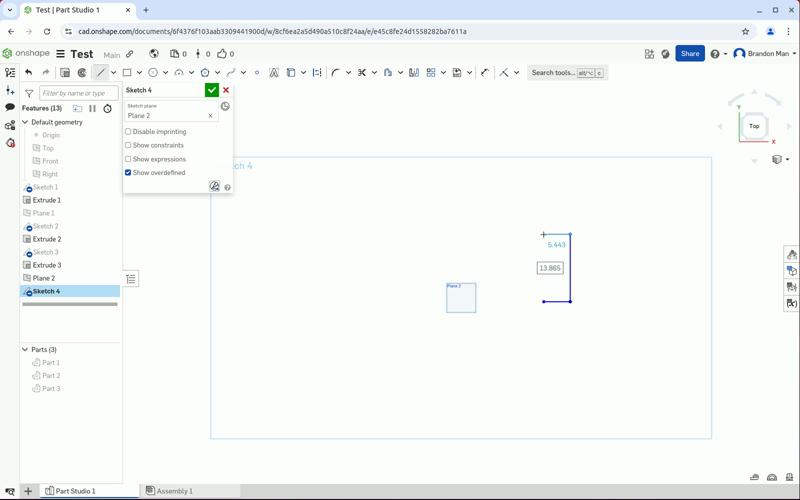
key_down(shift)
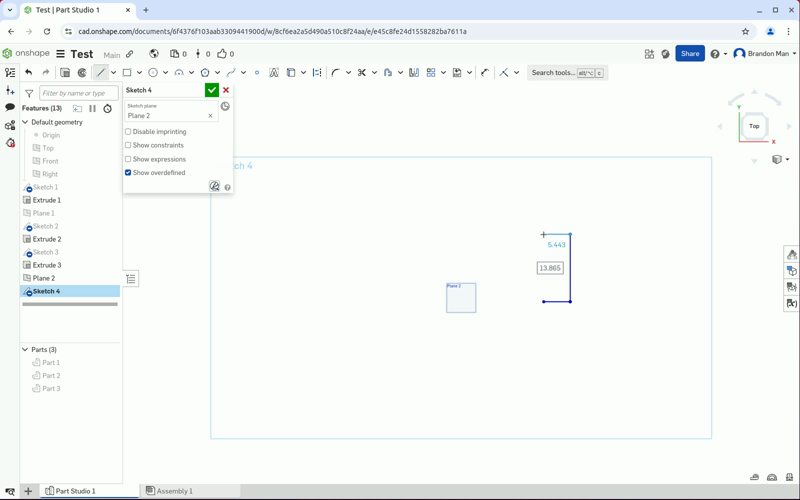
mouse_move(543, 301)
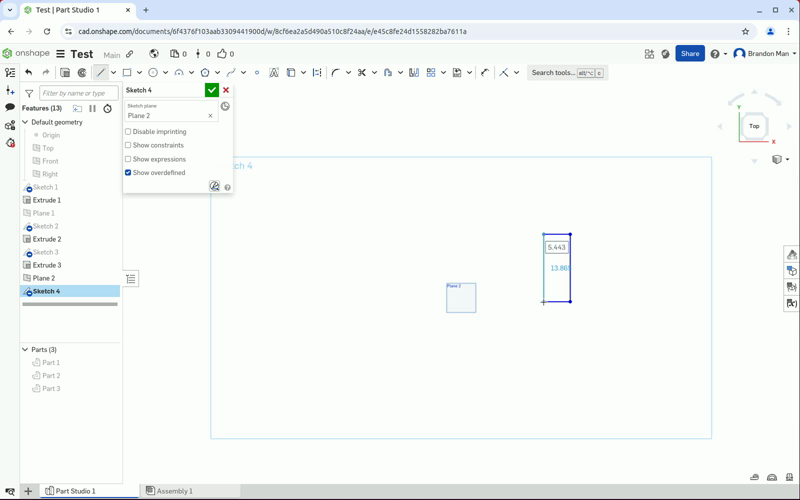
key_up(shift)
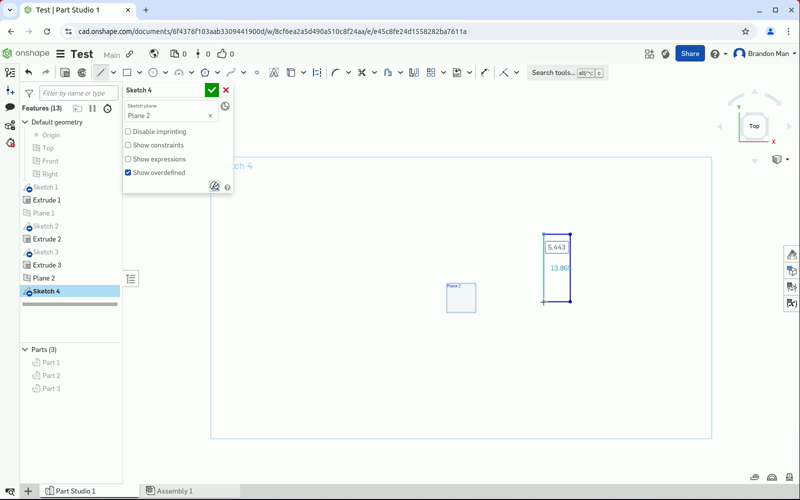
click(543, 301)
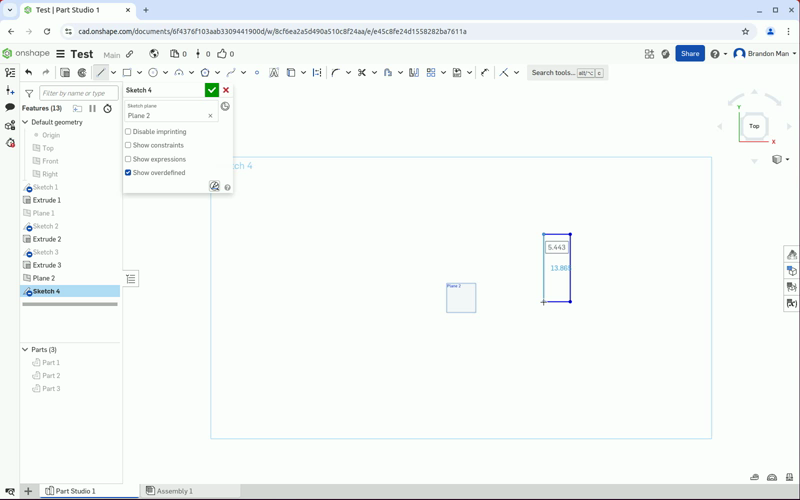
key(esc)
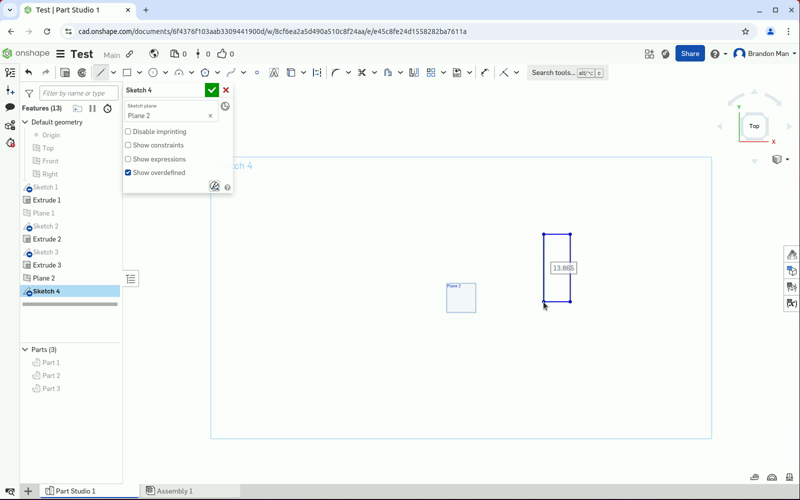
mouse_move(566, 238)
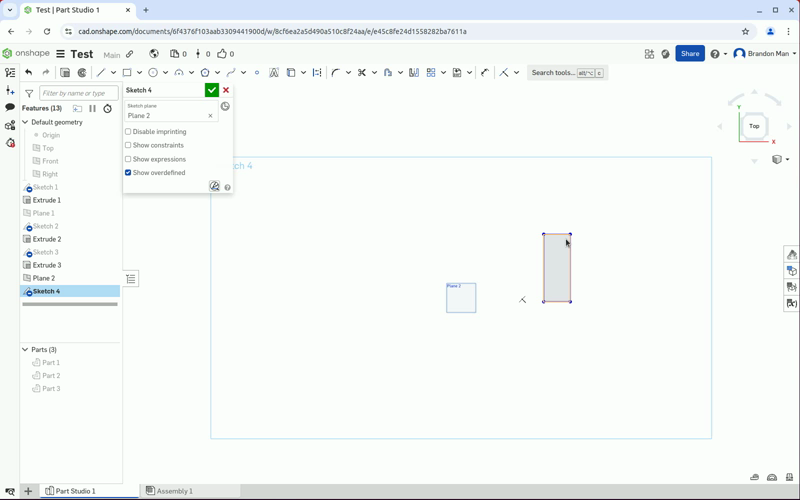
scroll(6)
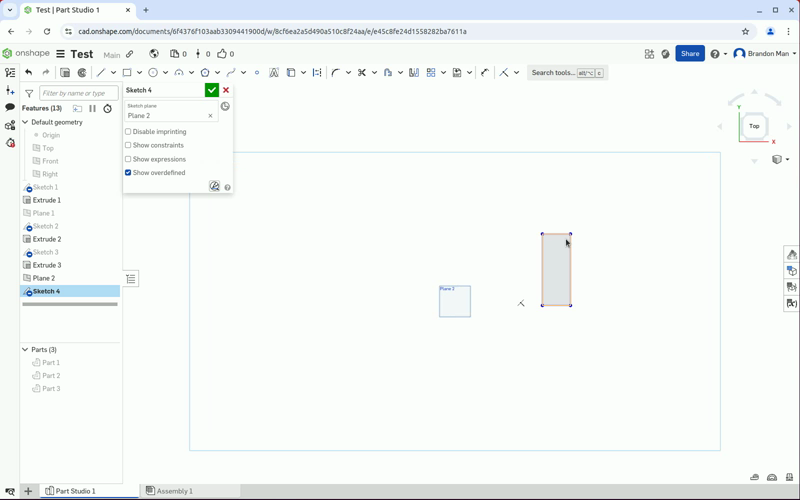
scroll(6)
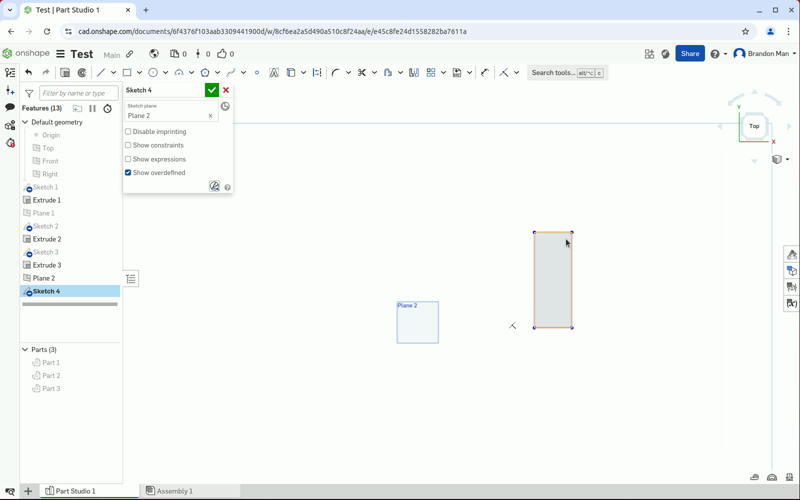
scroll(6)
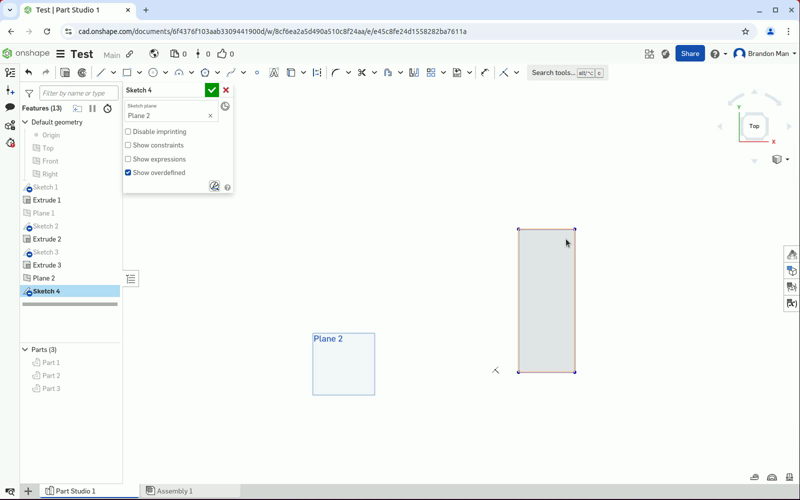
scroll(6)
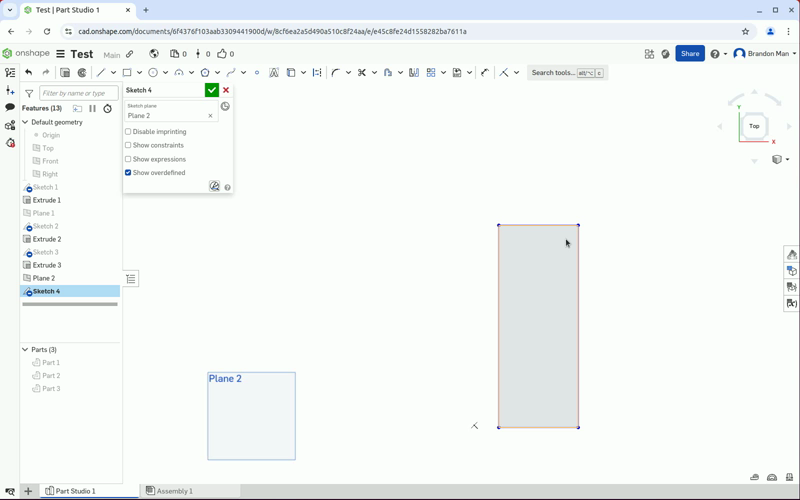
scroll(6)
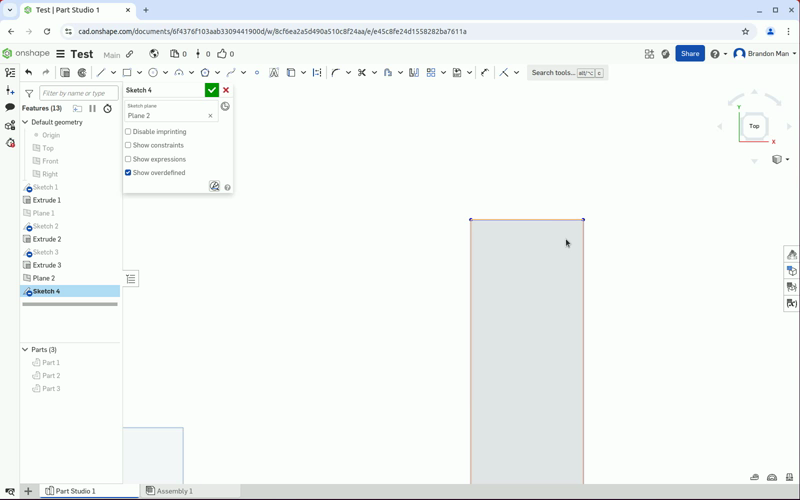
scroll(6)
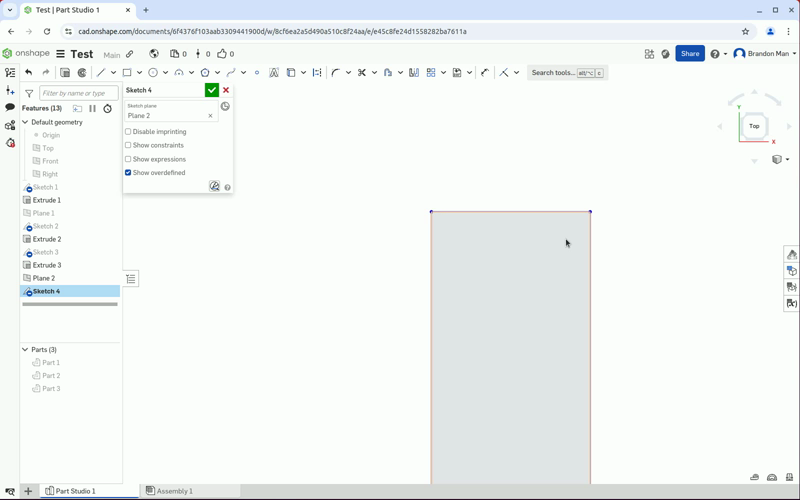
scroll(6)
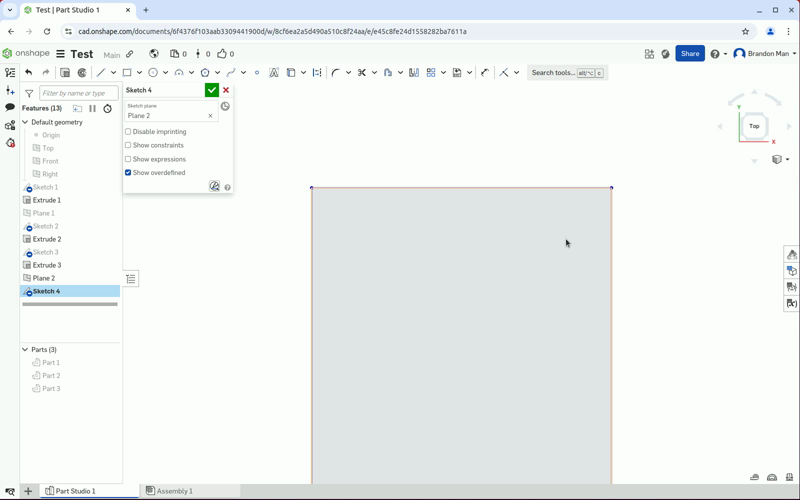
click(566, 238)
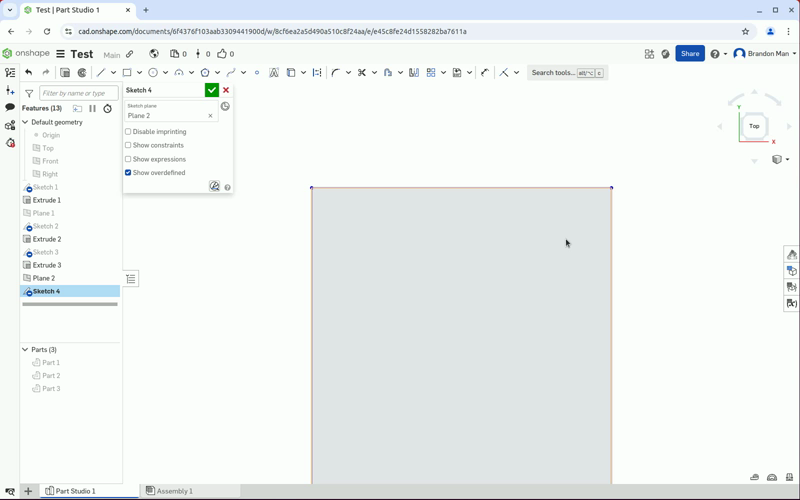
scroll(-6)
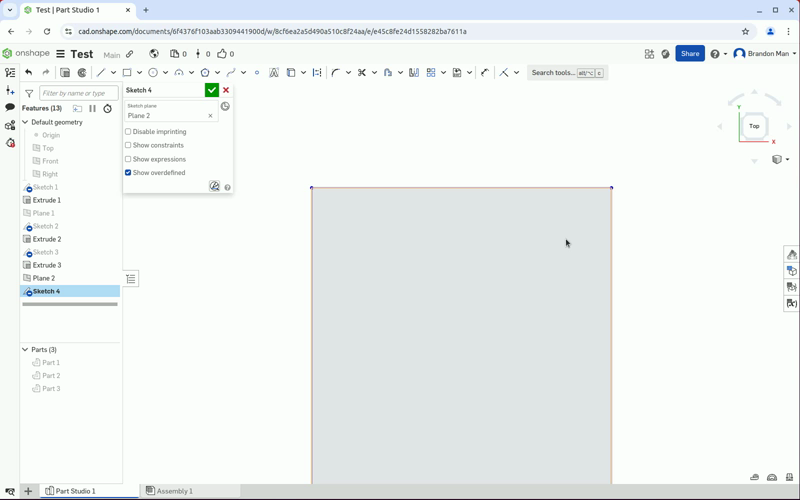
scroll(-6)
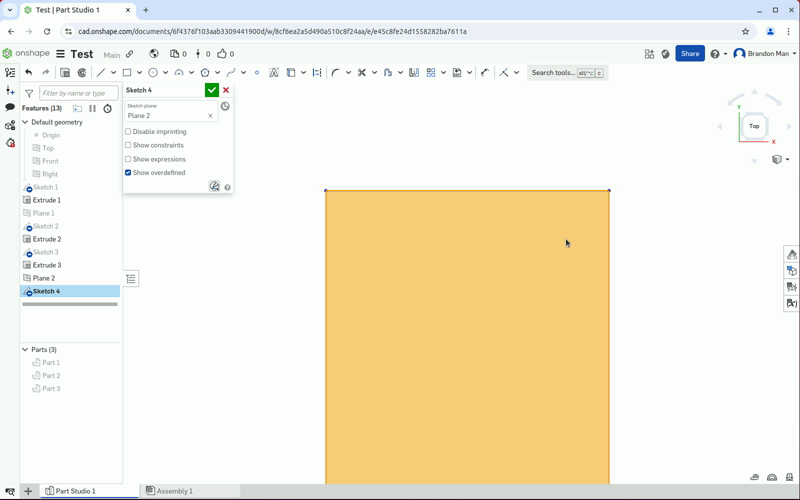
scroll(-6)
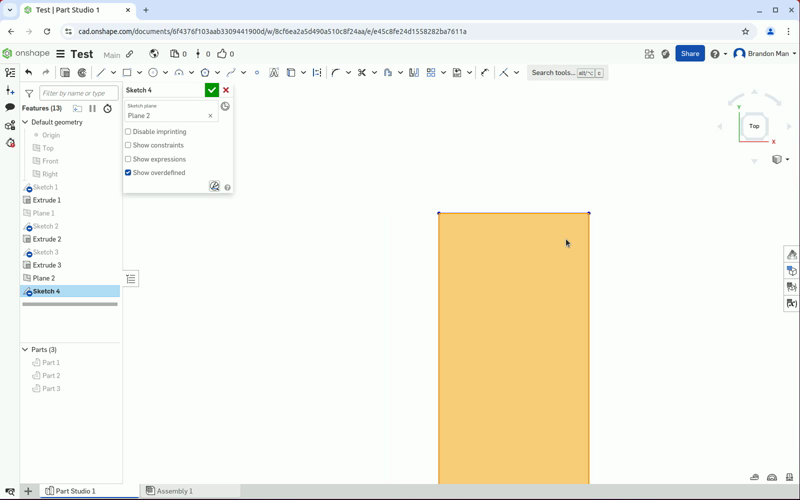
scroll(-6)
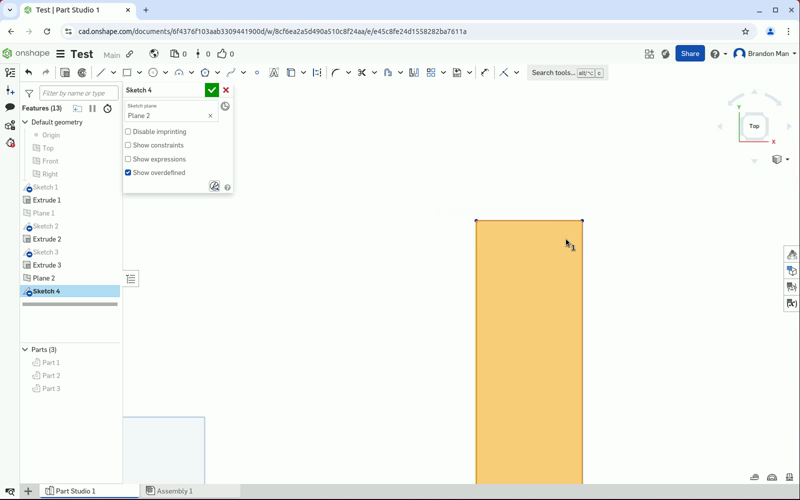
scroll(-6)
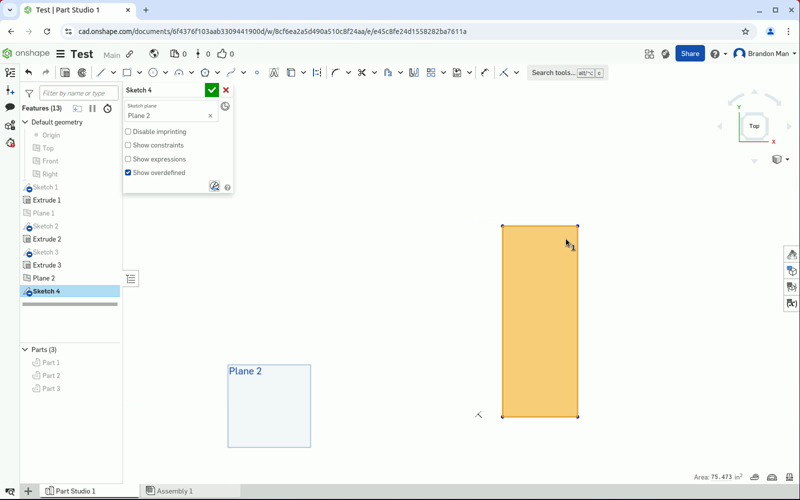
scroll(-6)
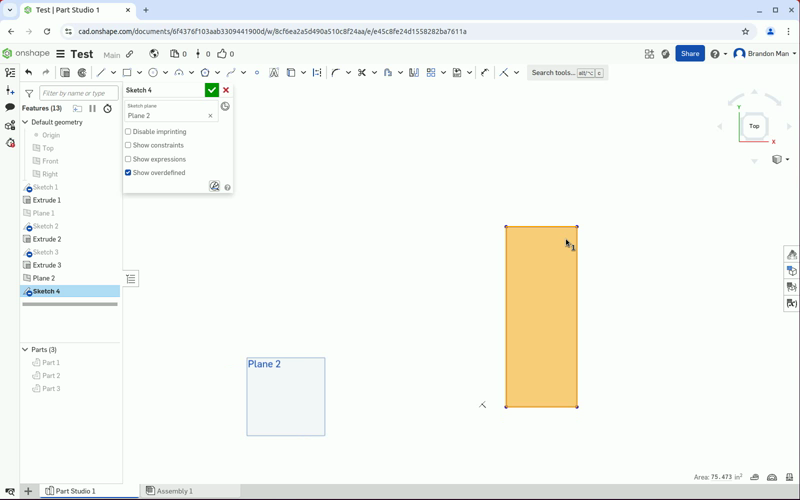
scroll(-6)
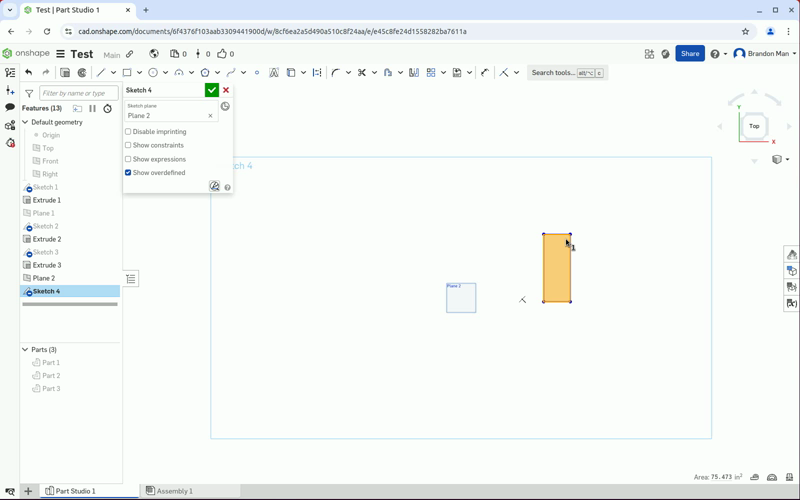
mouse_move(73, 352)
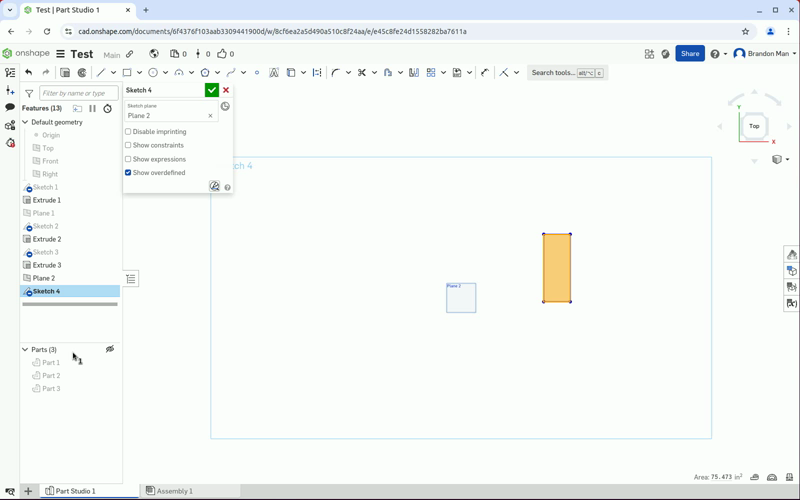
key(shift+y)
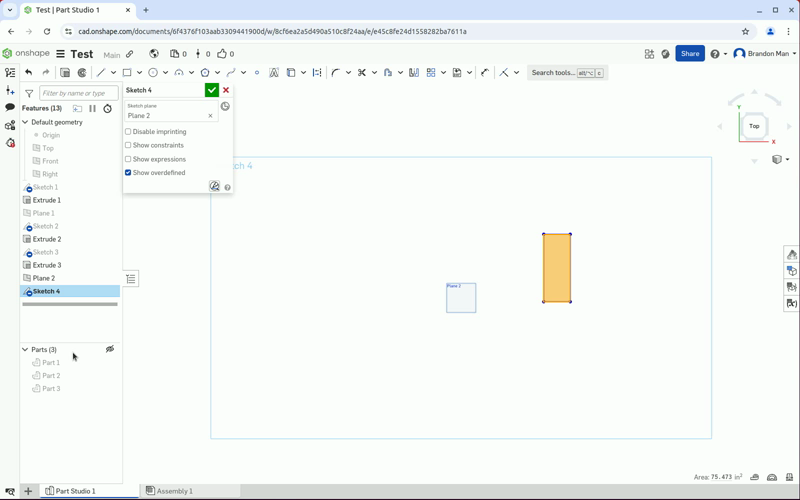
key(shift+e)
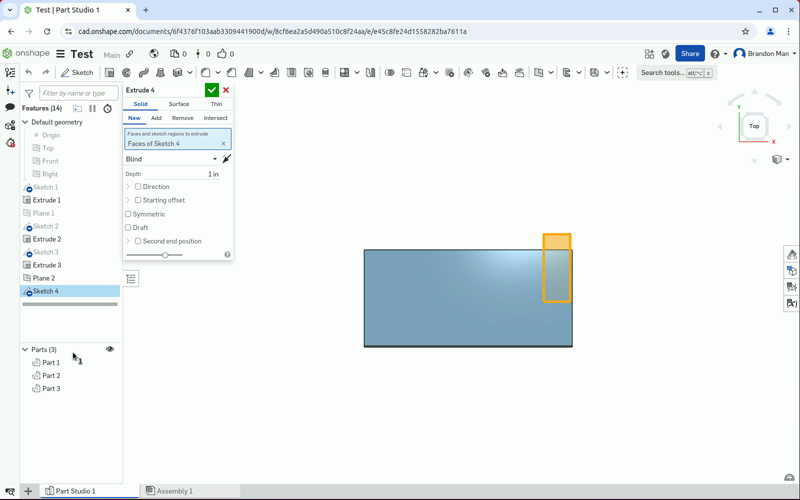
mouse_move(143, 106)
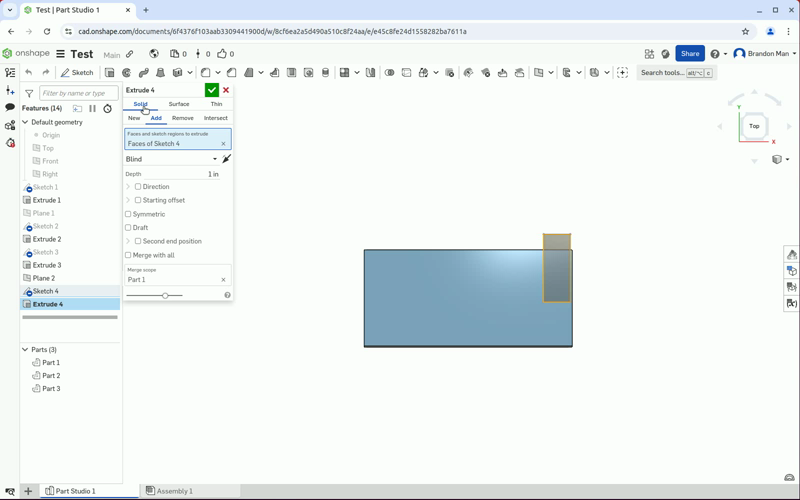
click(143, 106)
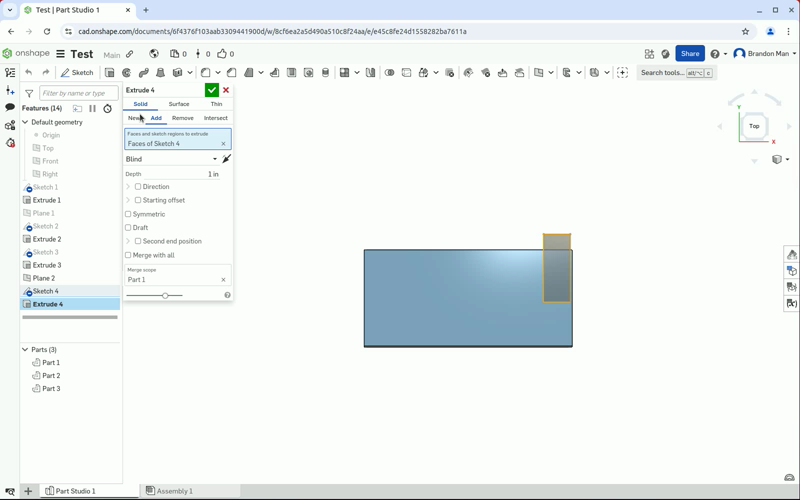
mouse_move(137, 120)
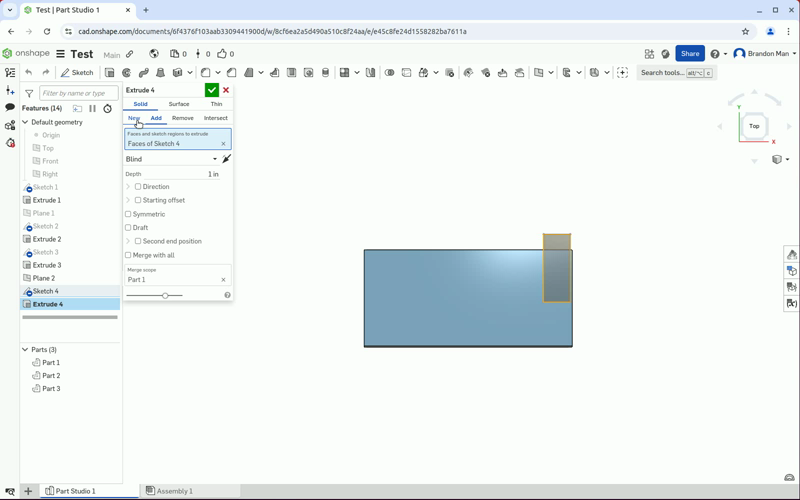
click(137, 120)
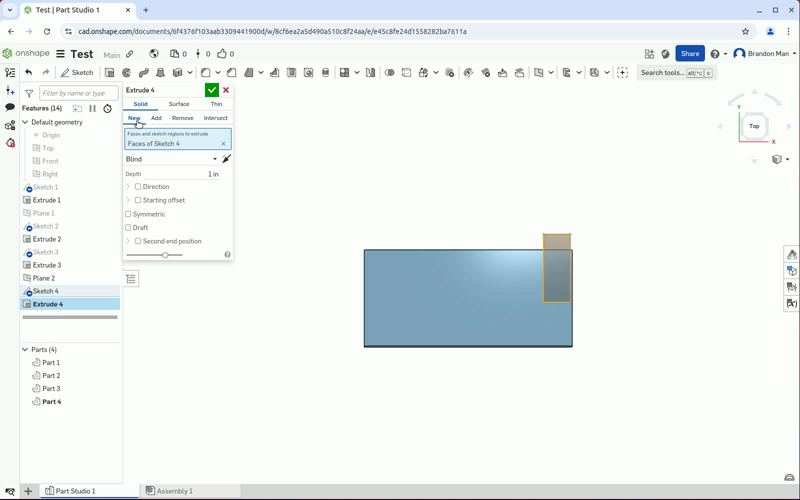
key(tab, 4)
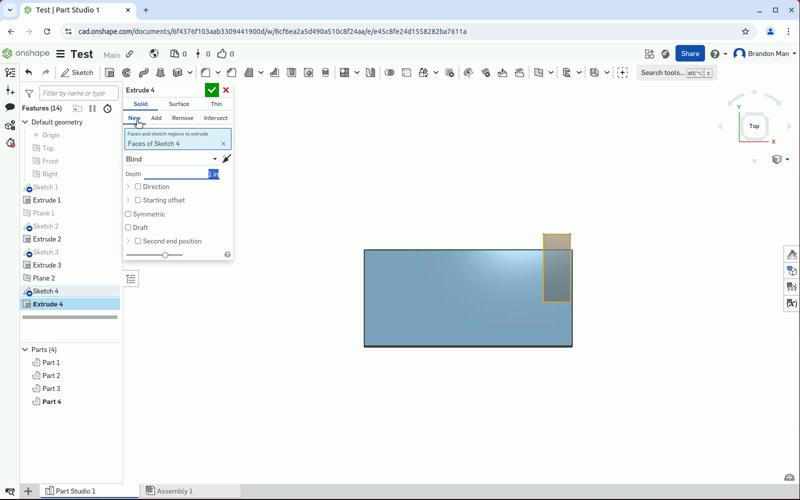
text(7.703)
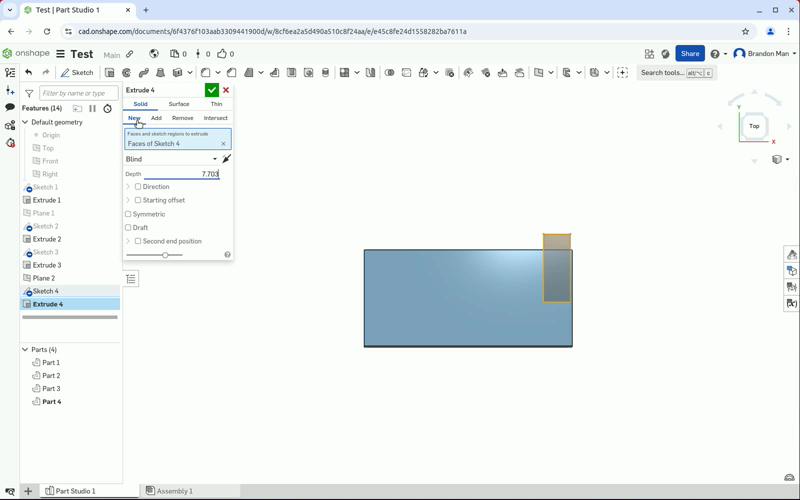
key(enter)
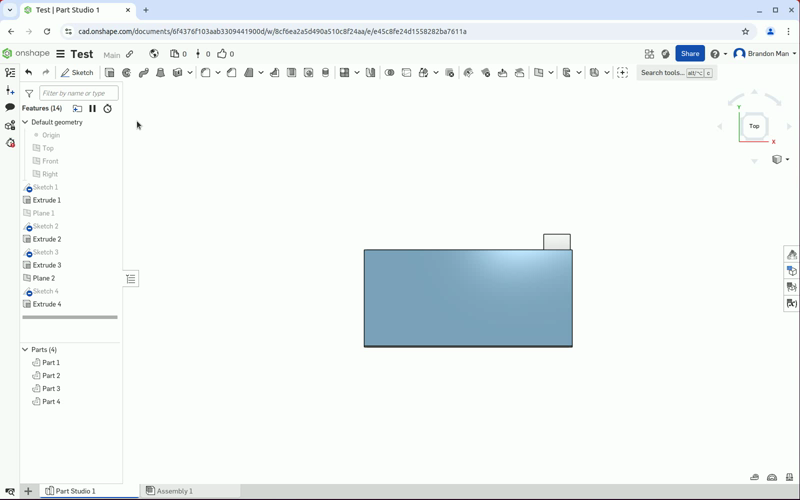
key(shift+h)
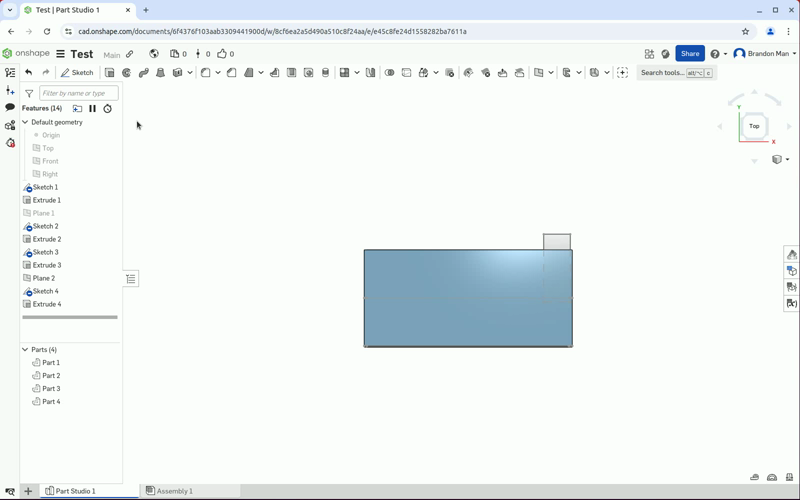
key(shift+h)
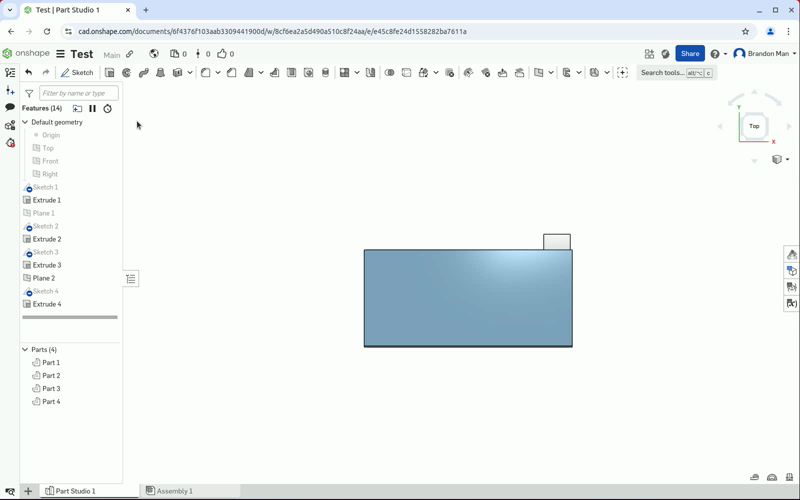
mouse_move(73, 189)
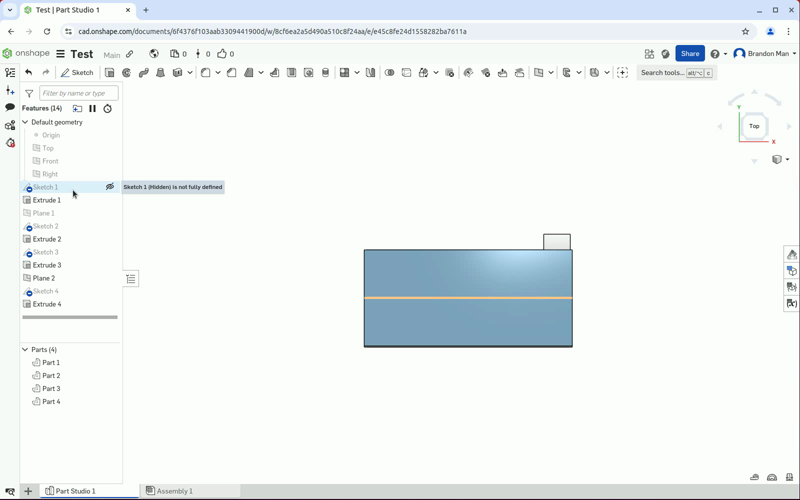
click(73, 189)
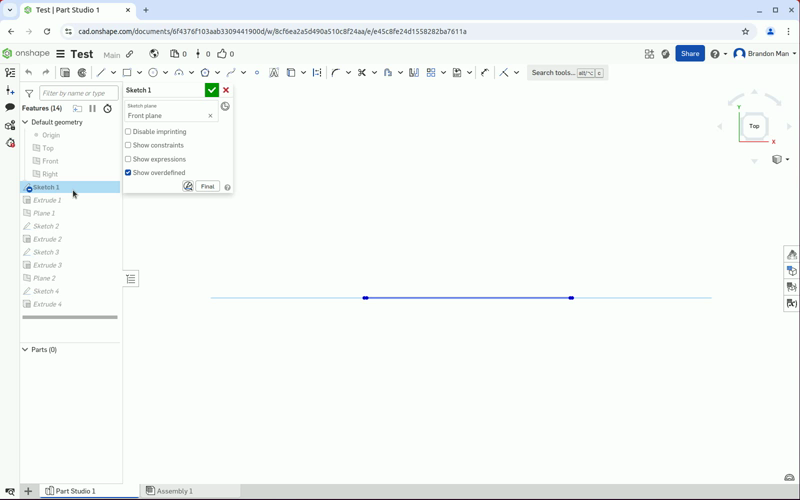
mouse_move(229, 92)
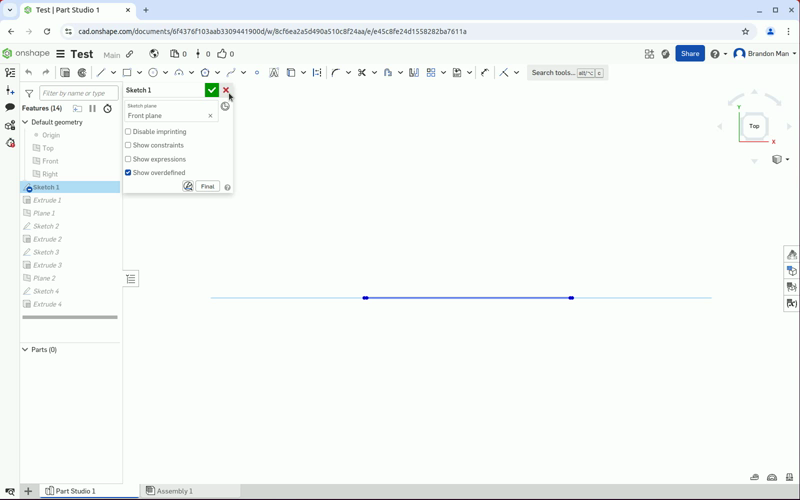
click(229, 92)
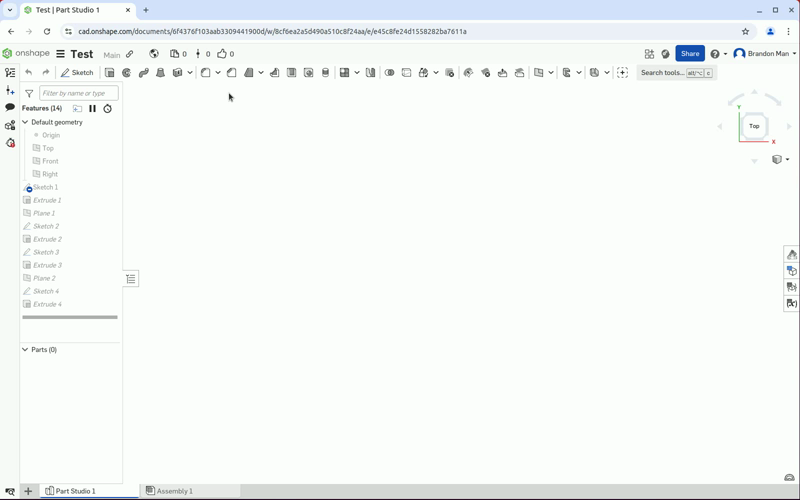
key(shift+s)
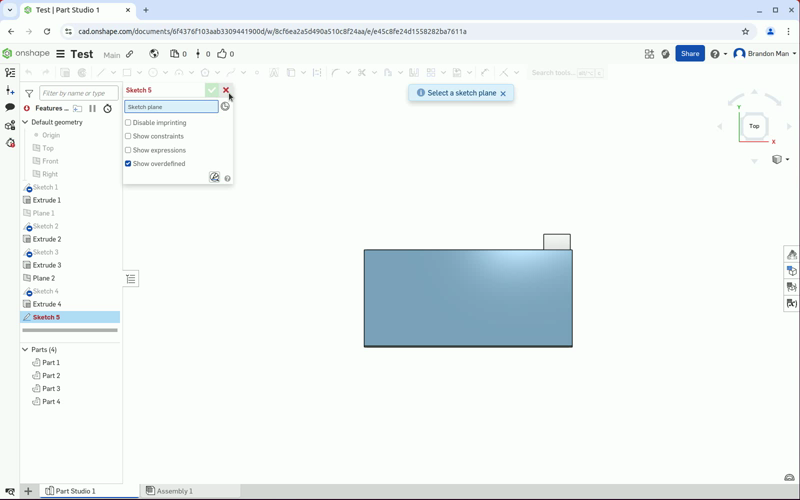
mouse_move(73, 280)
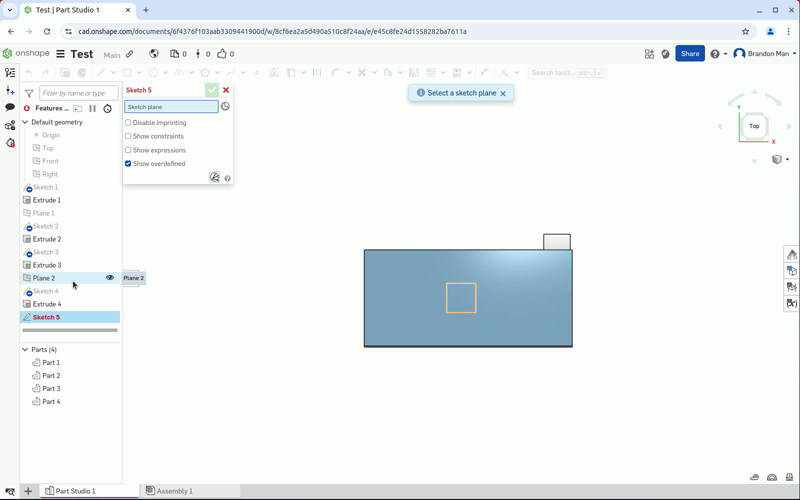
click(73, 280)
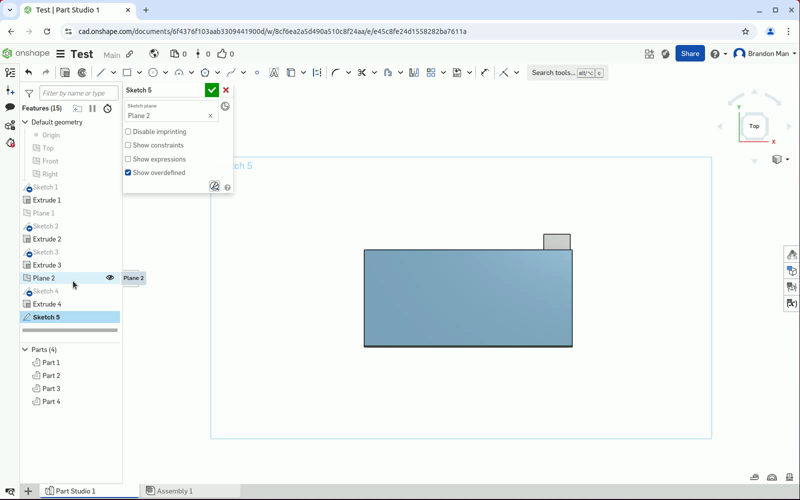
mouse_move(73, 352)
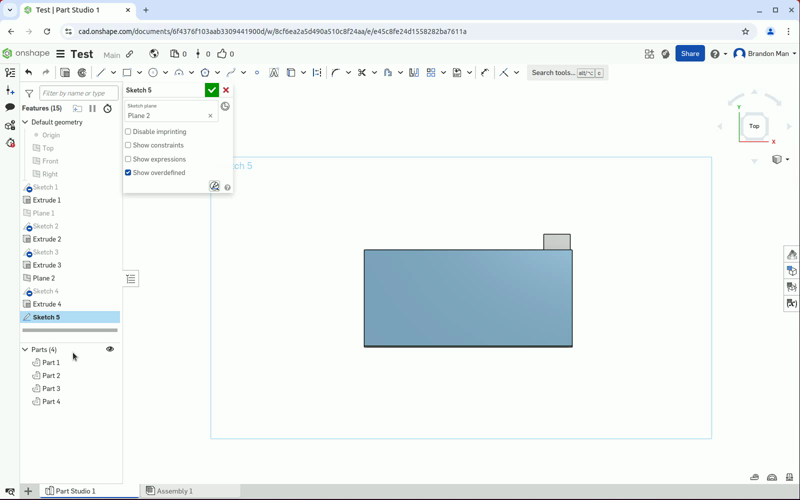
key(y)
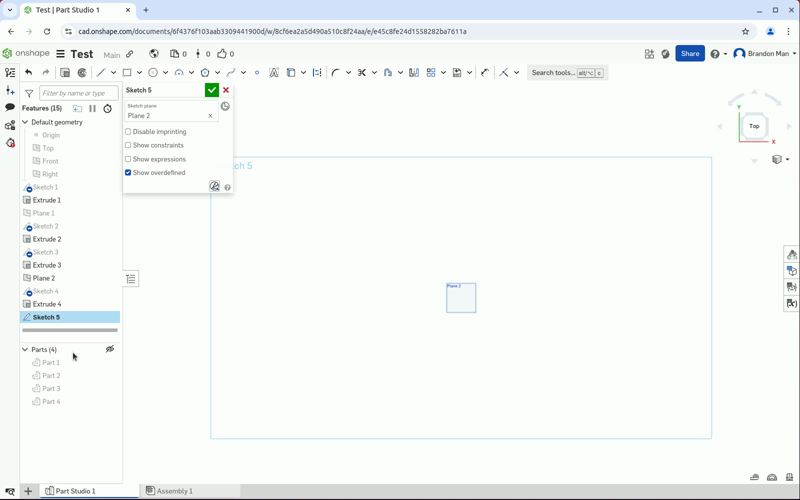
key(l)
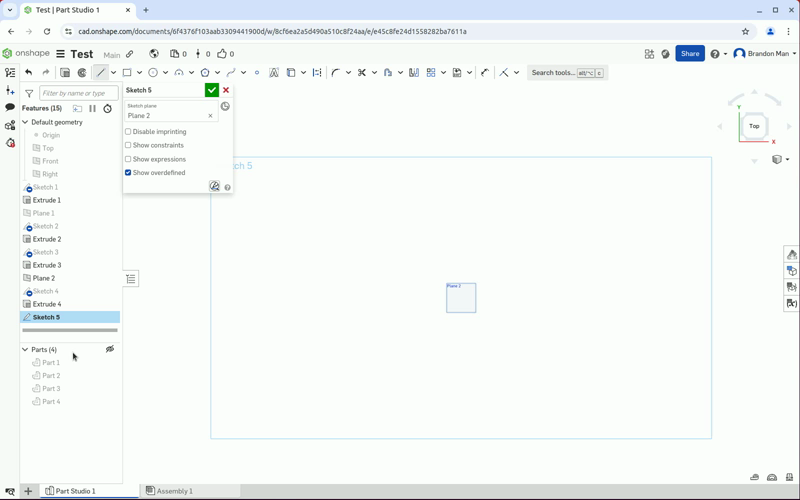
key_down(shift)
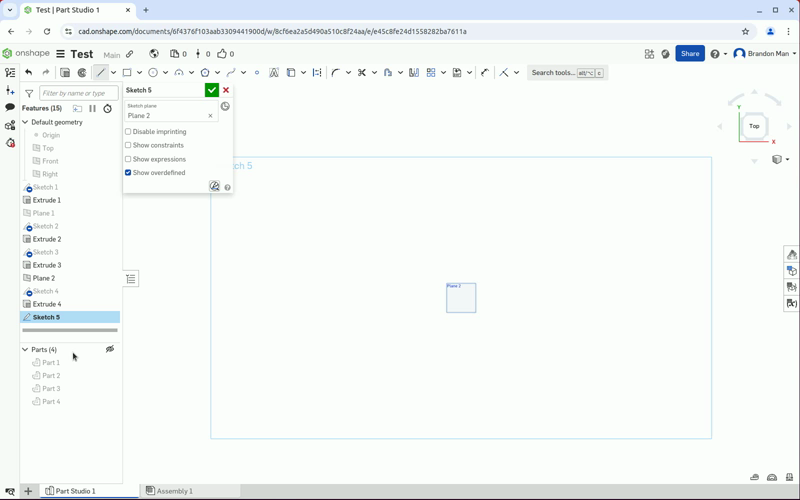
mouse_move(476, 330)
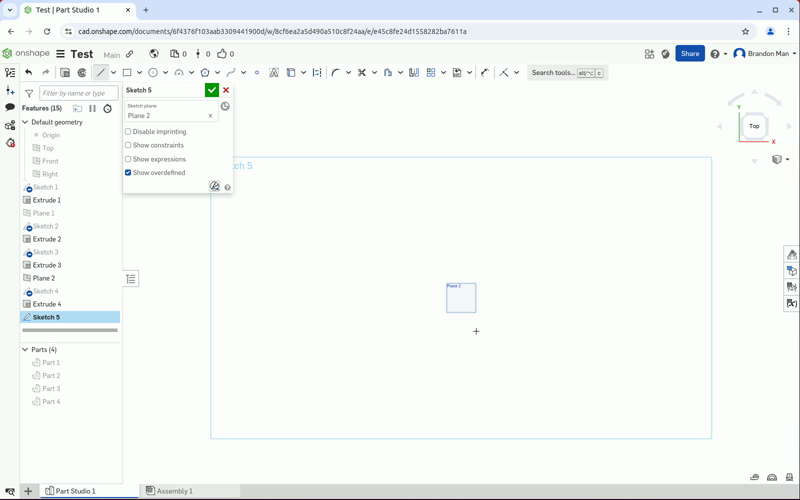
click(476, 330)
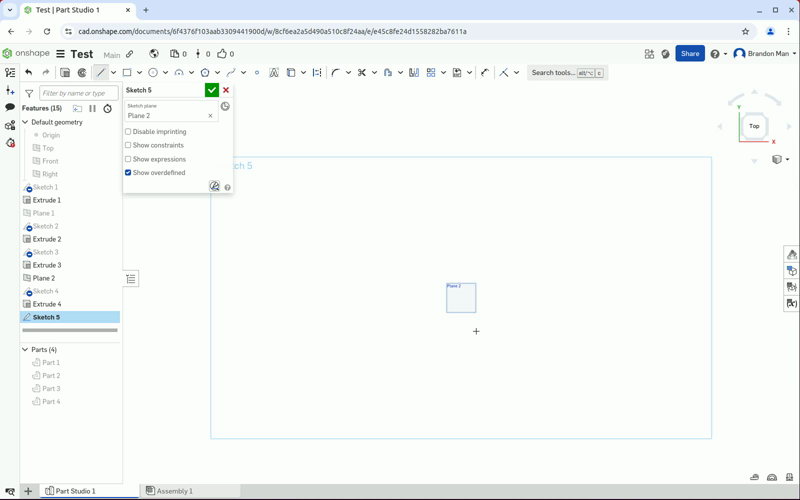
key_up(shift)
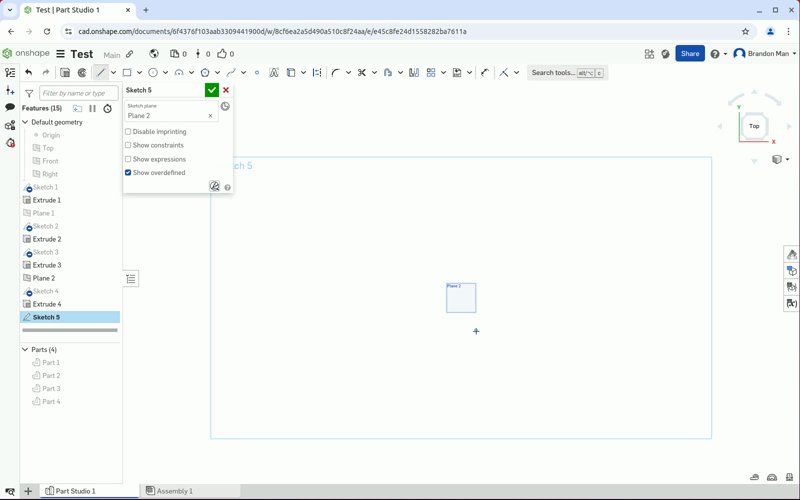
key_down(shift)
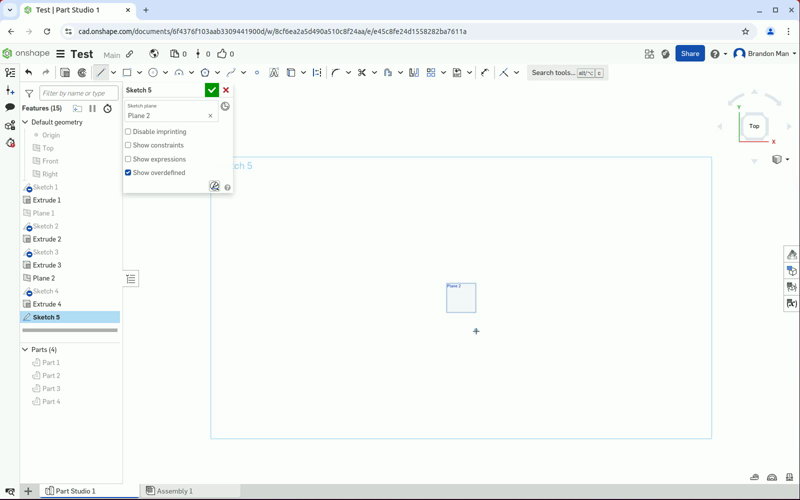
mouse_move(571, 330)
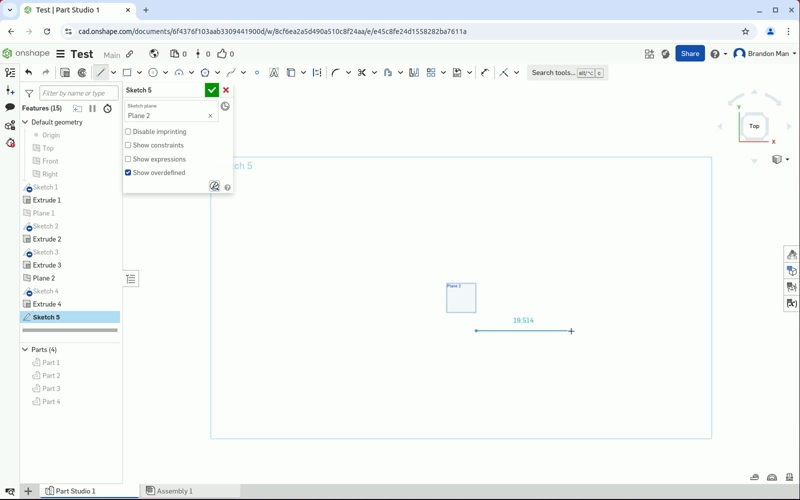
click(571, 330)
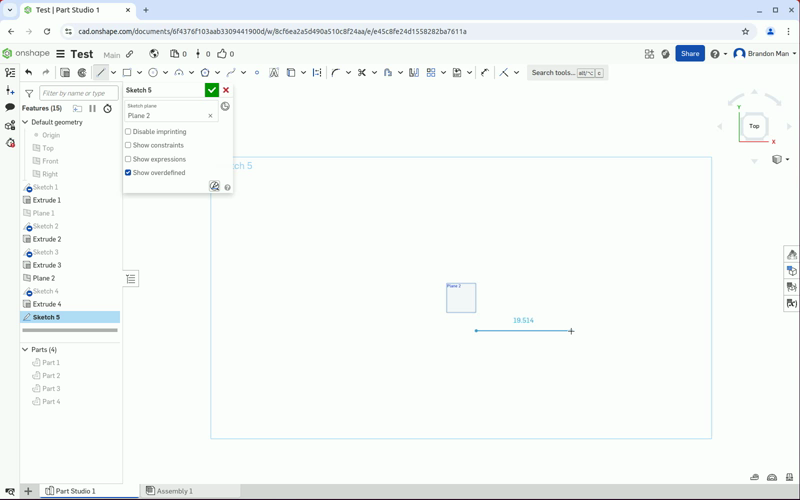
key_up(shift)
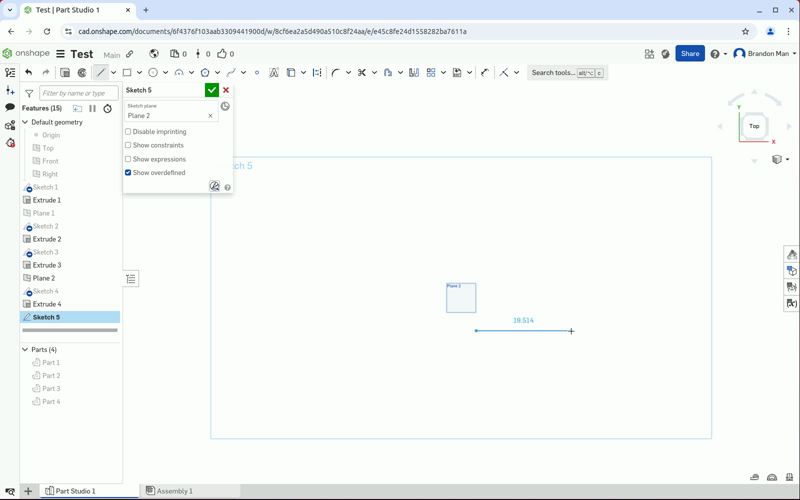
key_down(shift)
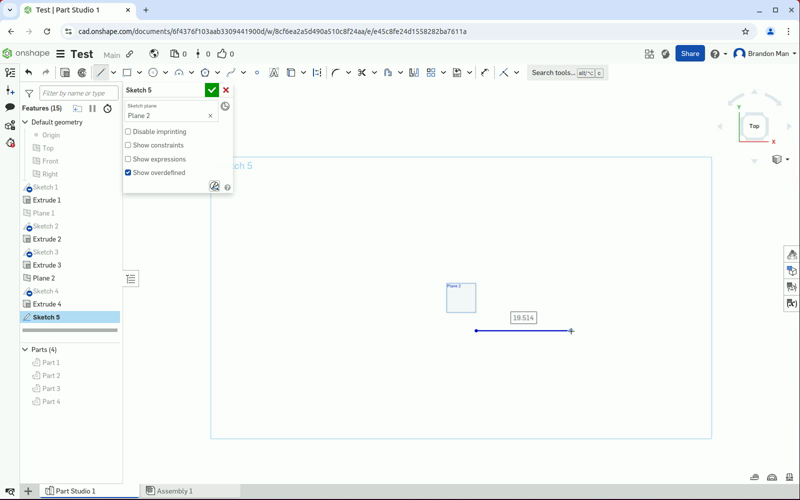
mouse_move(589, 330)
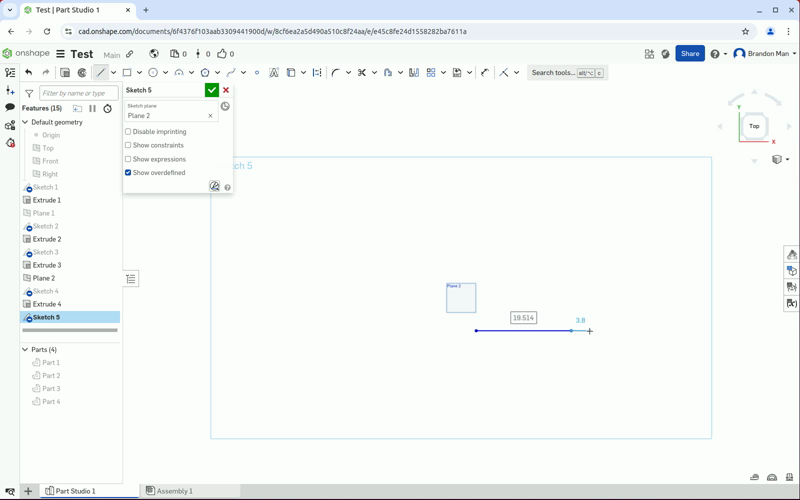
mouse_move(571, 303)
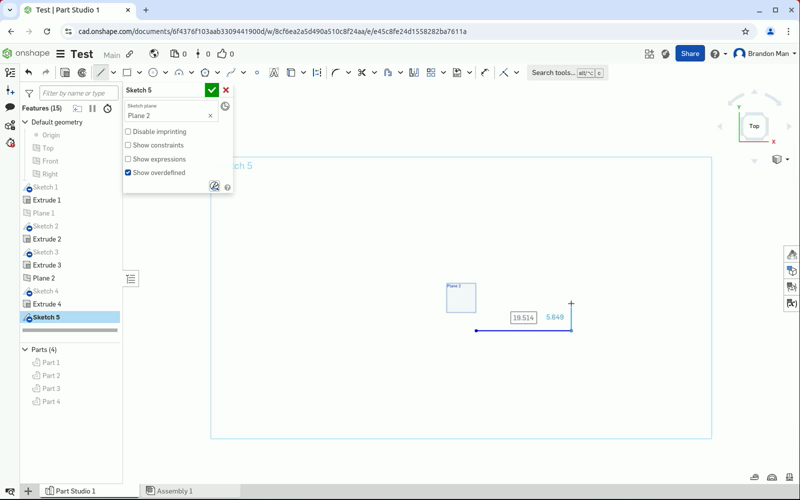
click(571, 303)
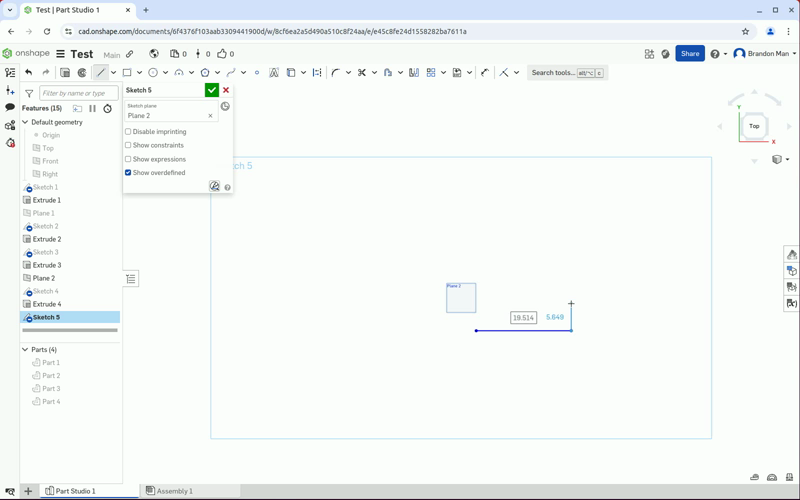
key_up(shift)
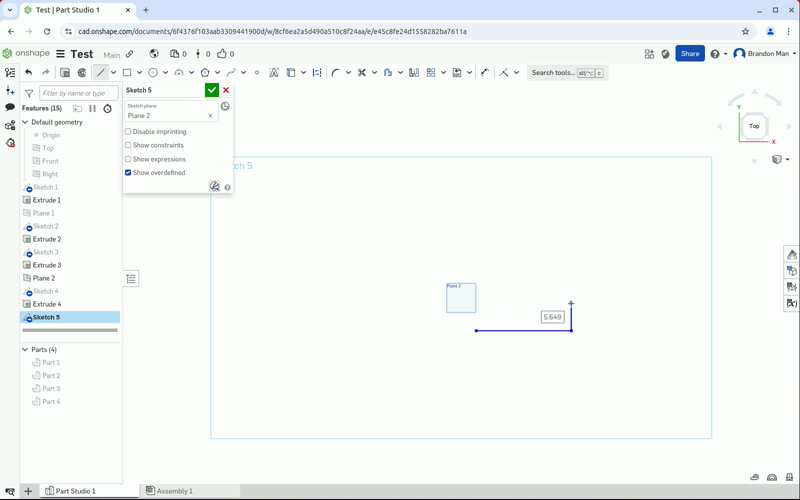
key_down(shift)
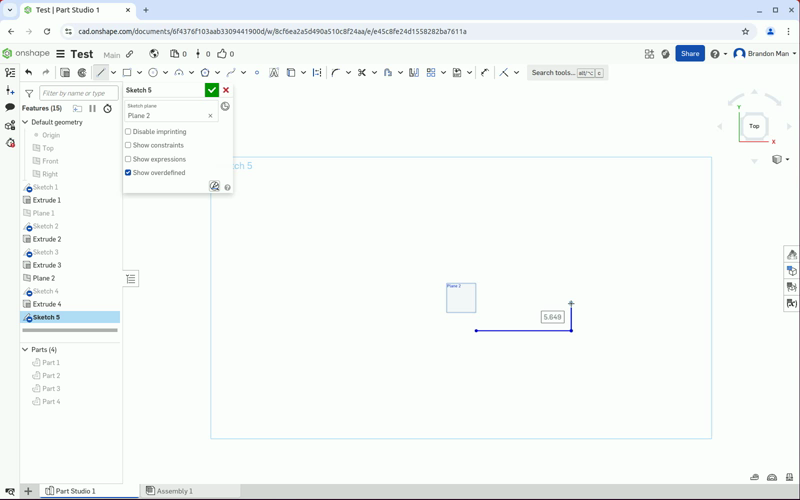
mouse_move(589, 303)
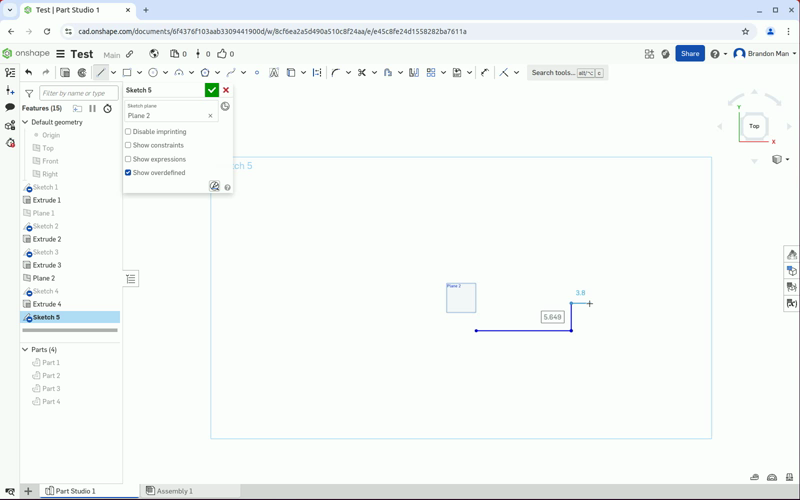
mouse_move(545, 303)
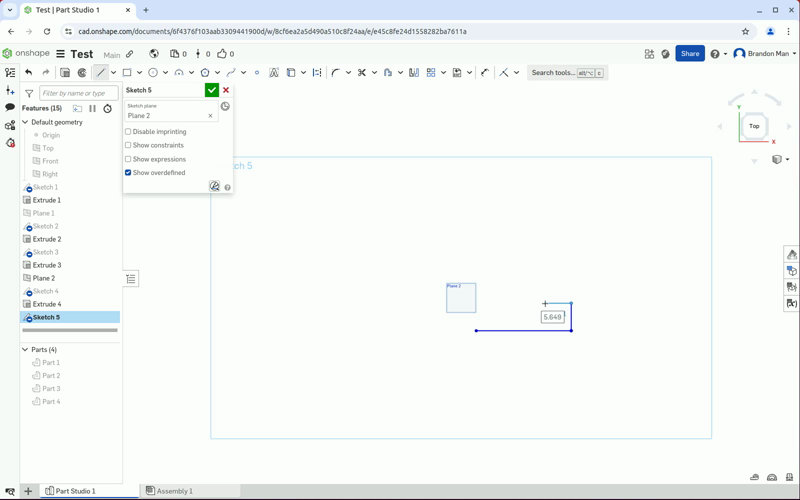
click(545, 303)
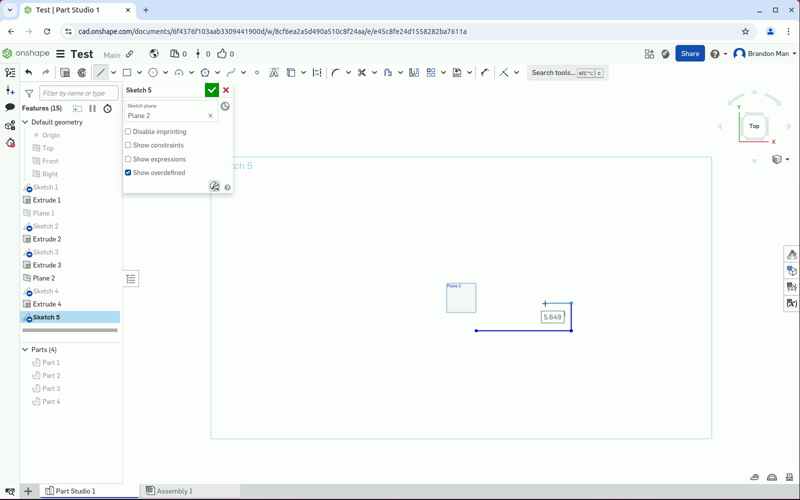
key_up(shift)
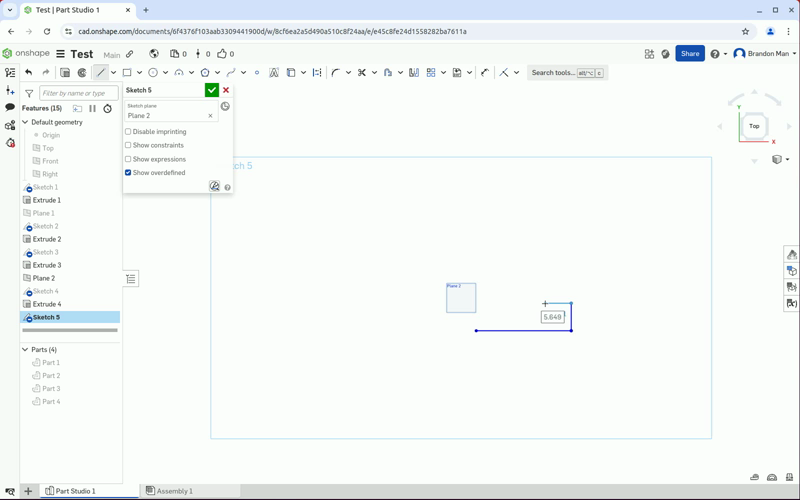
key_down(shift)
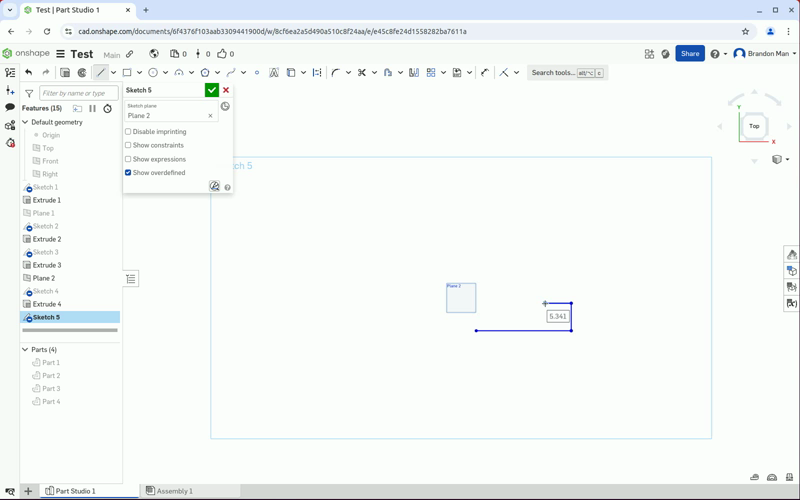
mouse_move(476, 303)
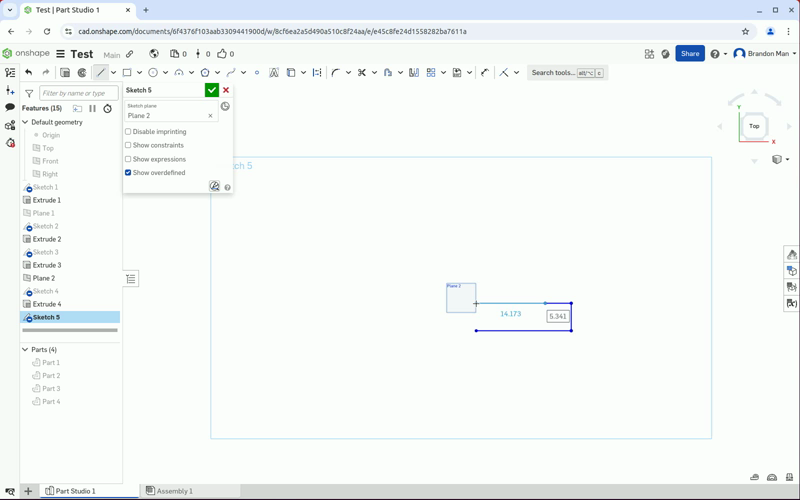
click(476, 303)
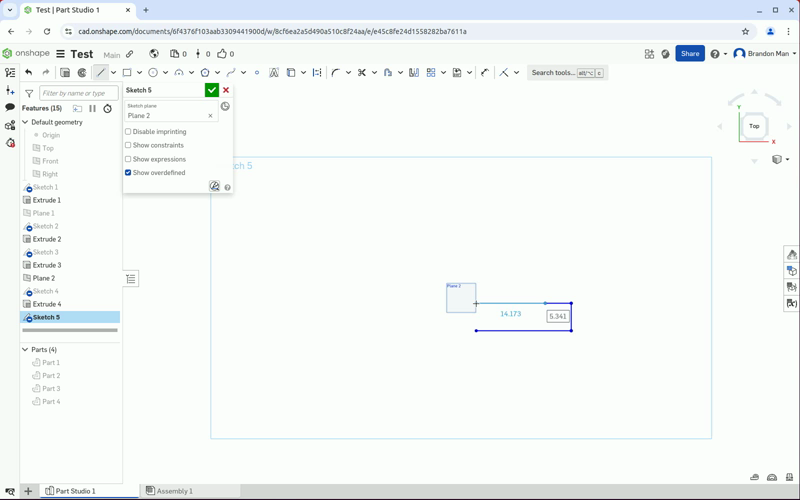
key_up(shift)
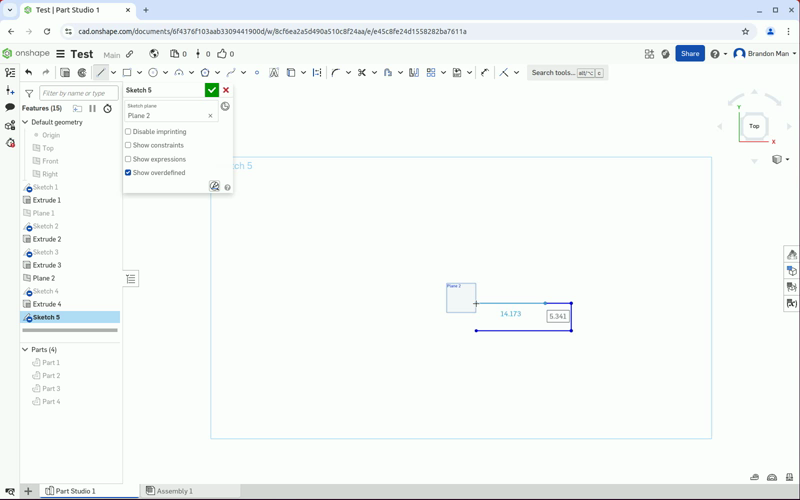
mouse_move(506, 303)
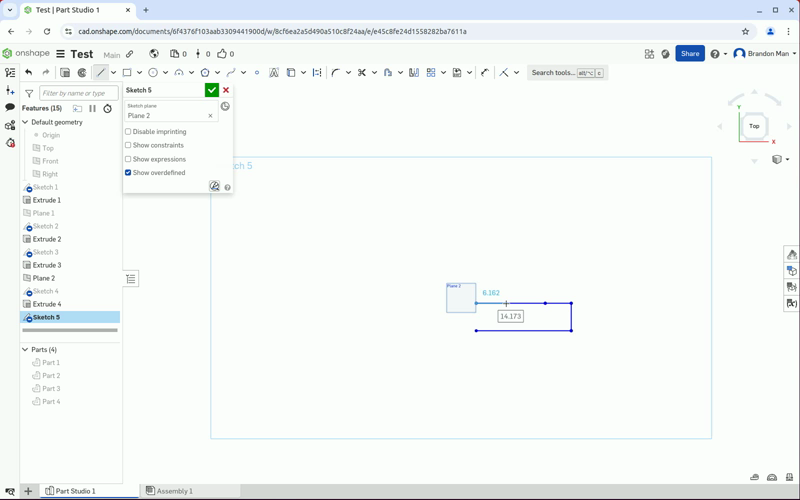
key_down(shift)
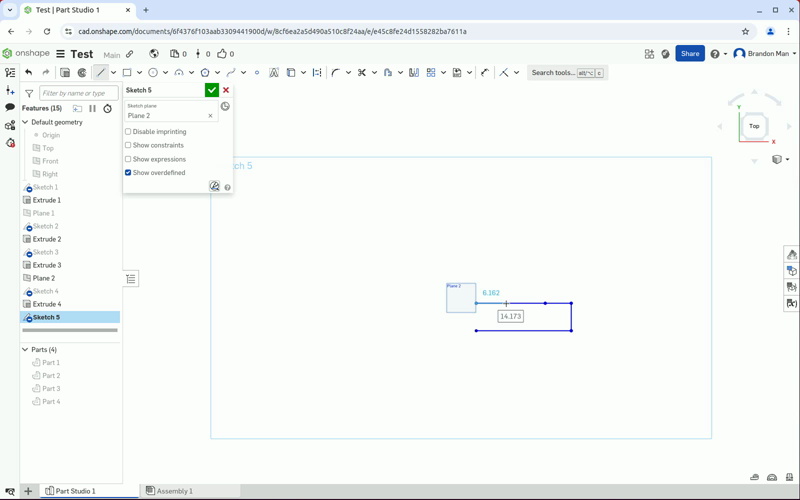
mouse_move(476, 330)
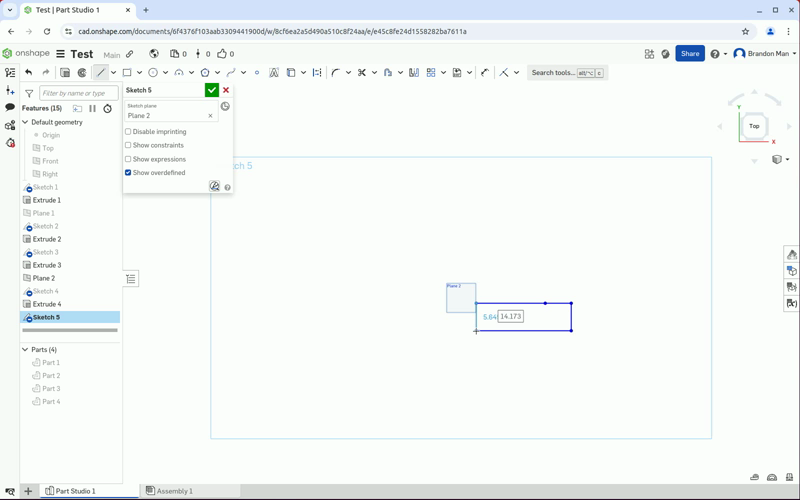
key_up(shift)
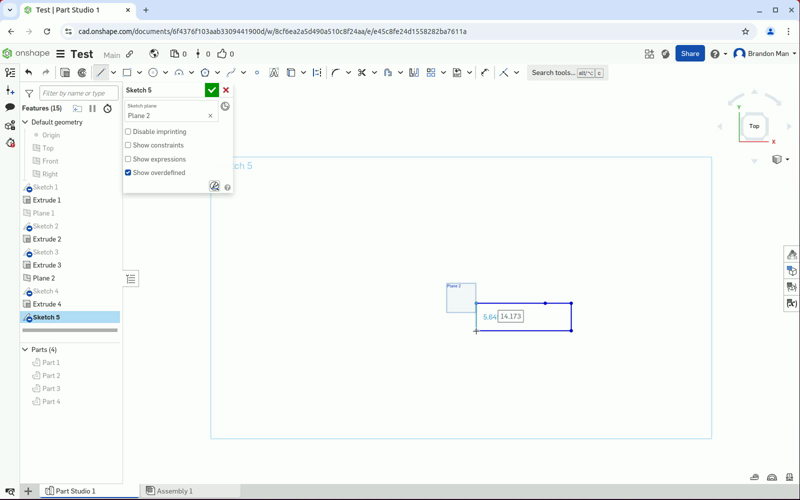
click(476, 330)
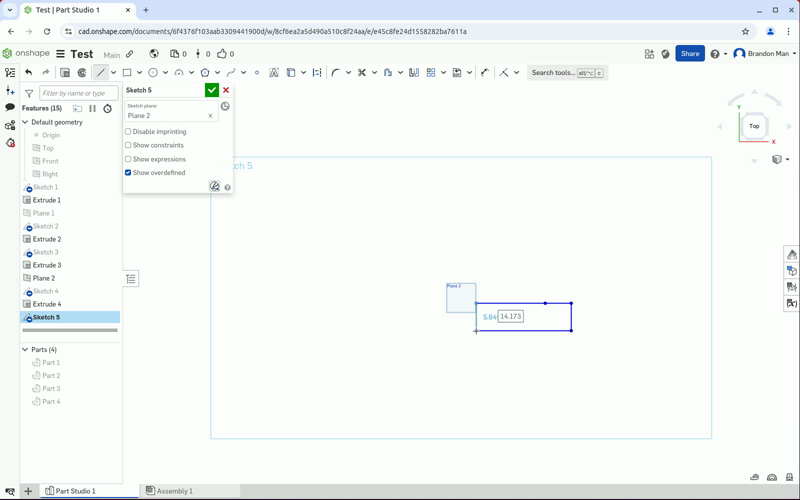
key(esc)
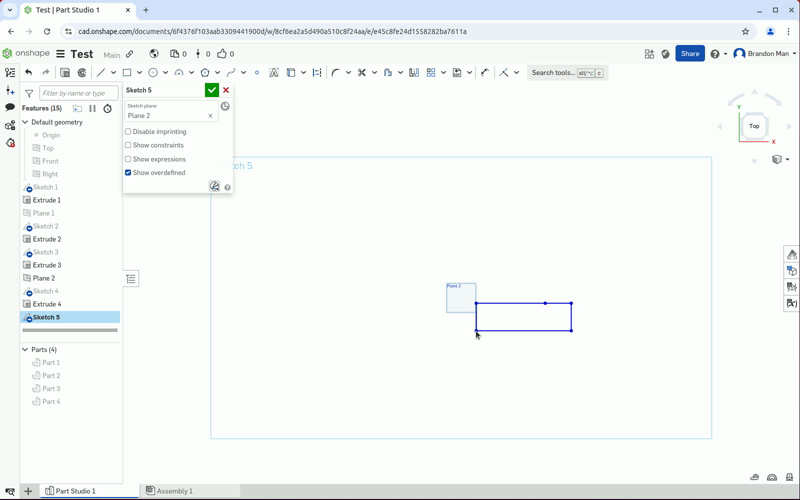
mouse_move(560, 306)
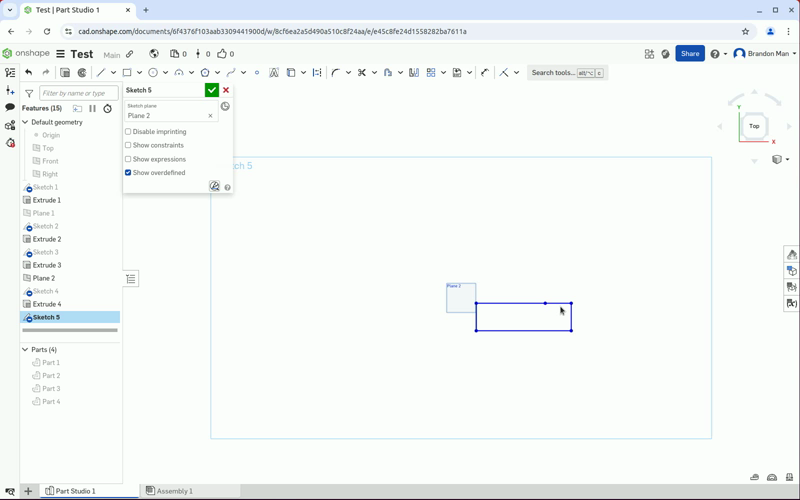
click(560, 306)
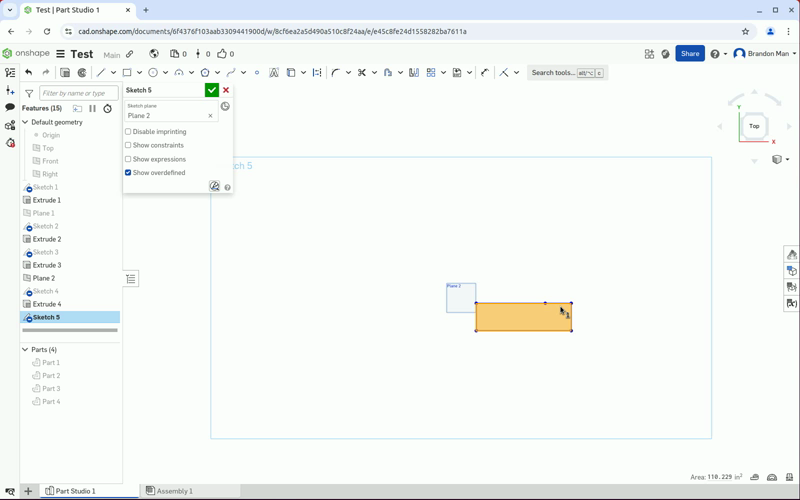
mouse_move(73, 352)
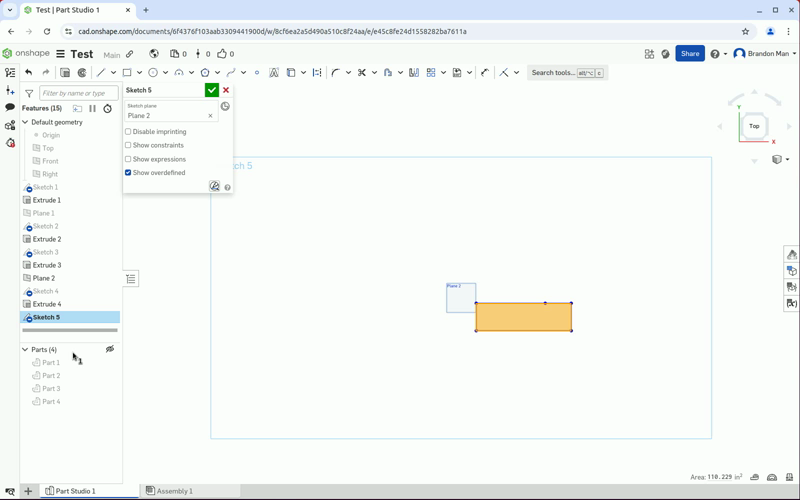
key(shift+y)
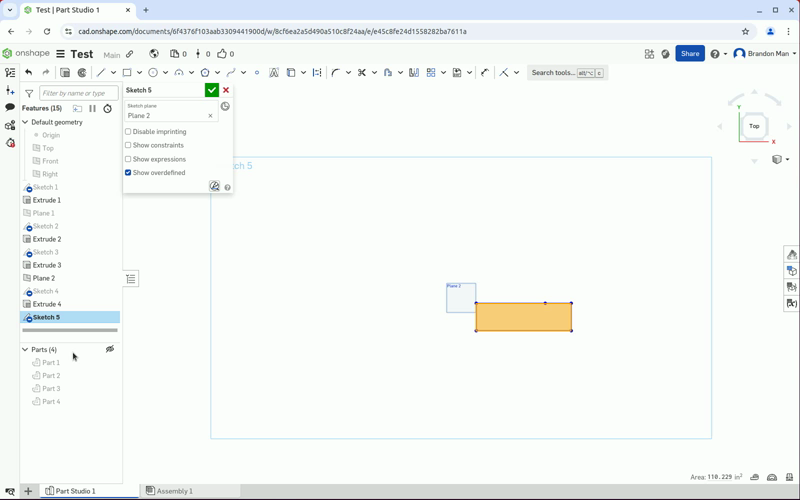
key(shift+e)
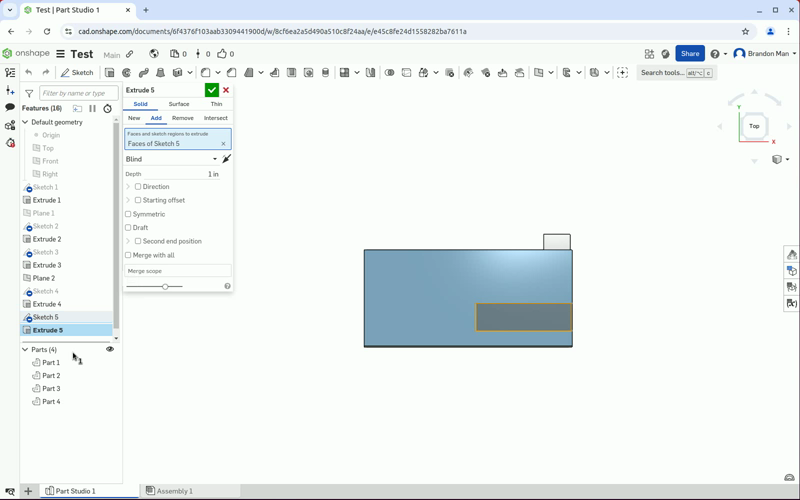
mouse_move(143, 106)
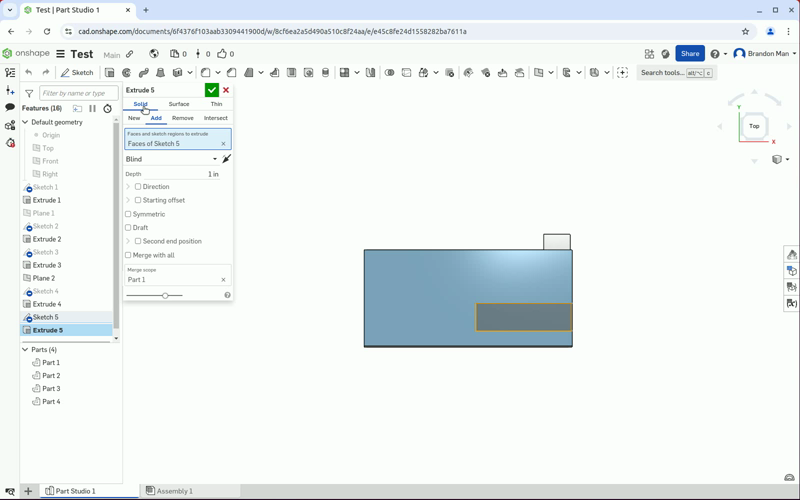
click(143, 106)
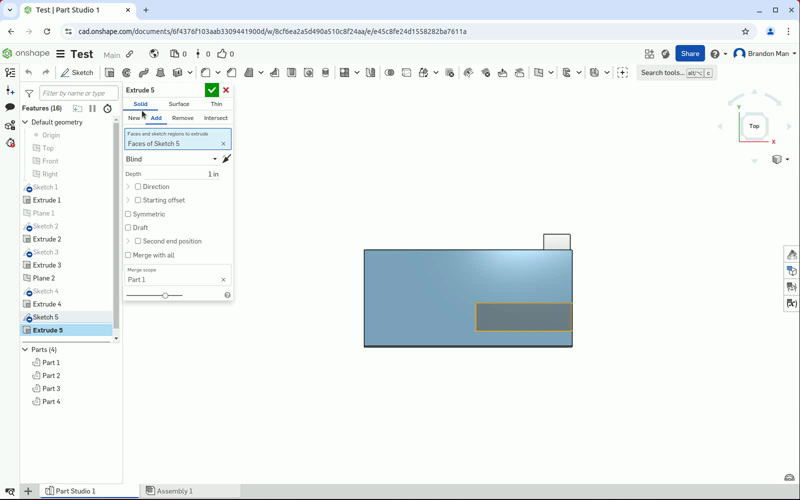
mouse_move(137, 120)
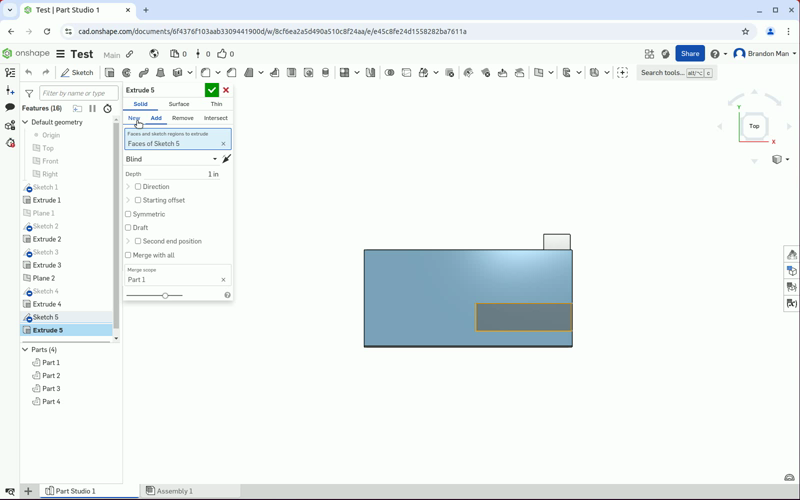
click(137, 120)
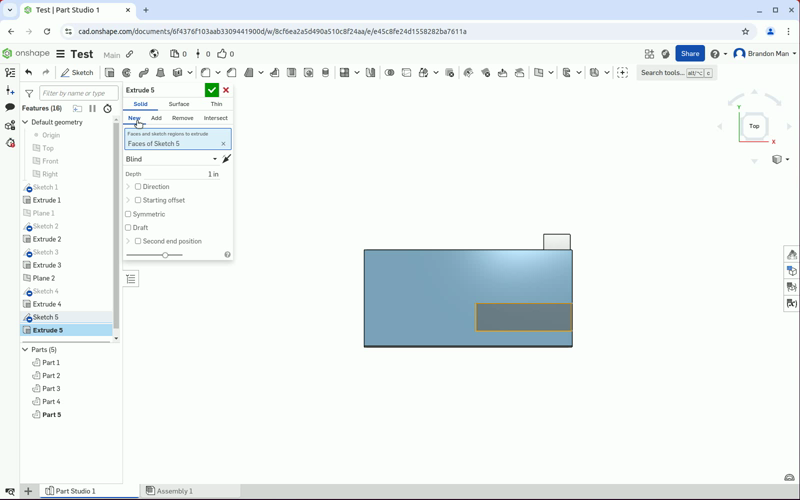
key(tab, 4)
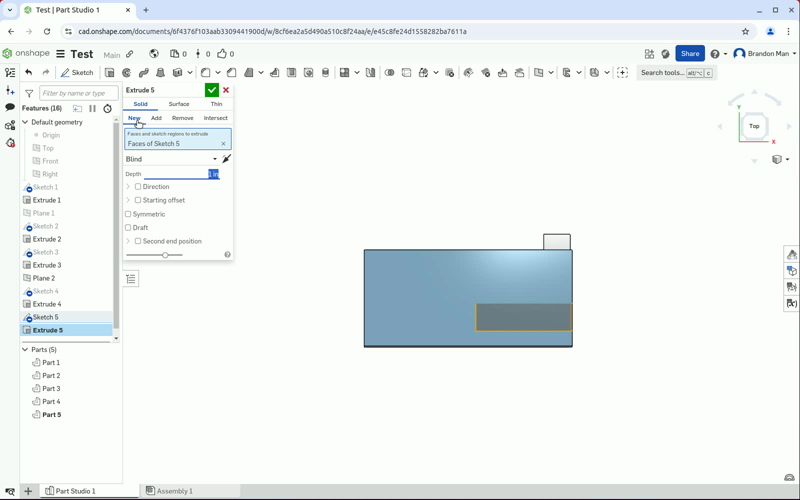
text(7.703)
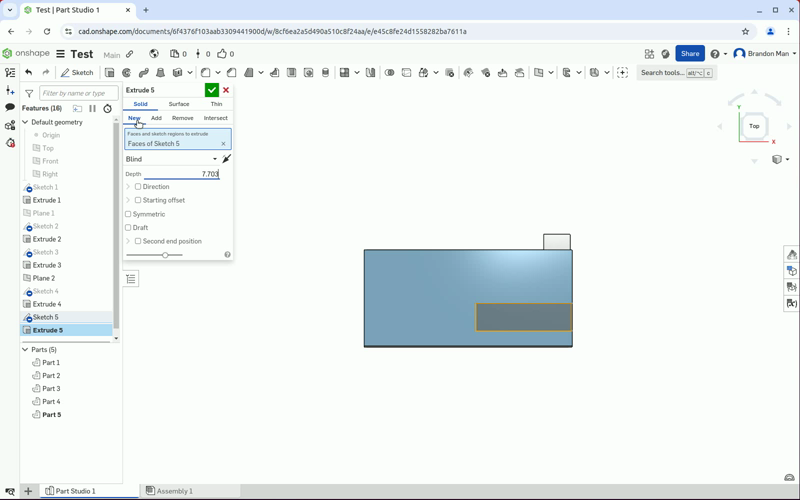
key(enter)
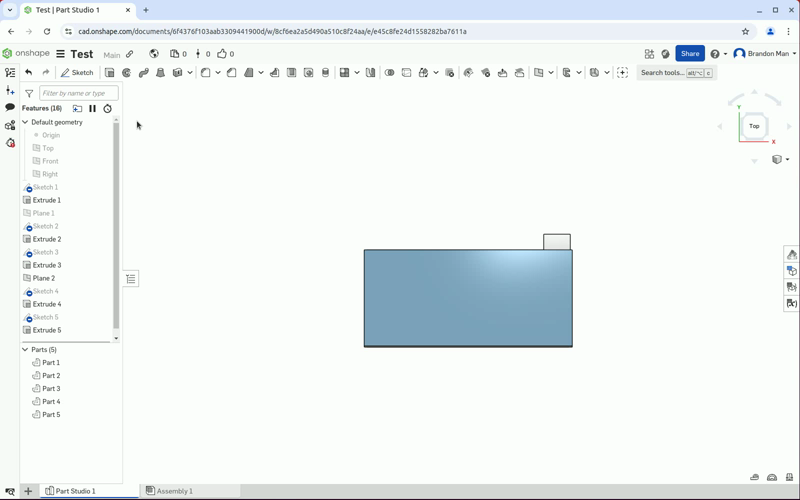
key(shift+h)
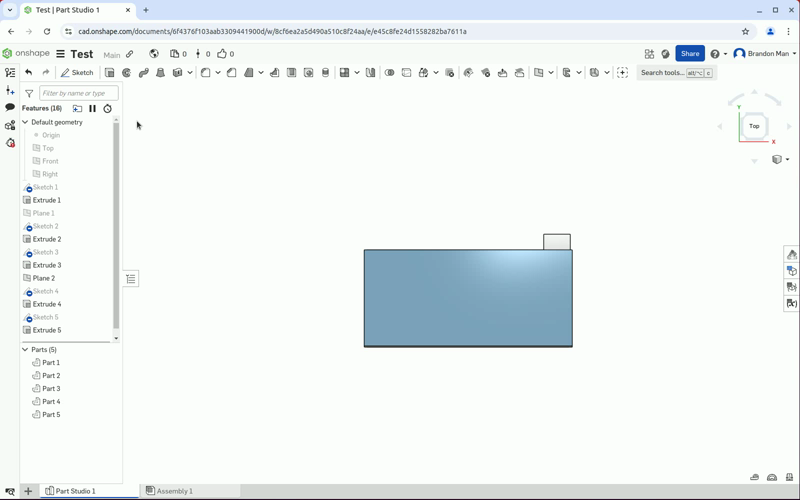
key(shift+h)
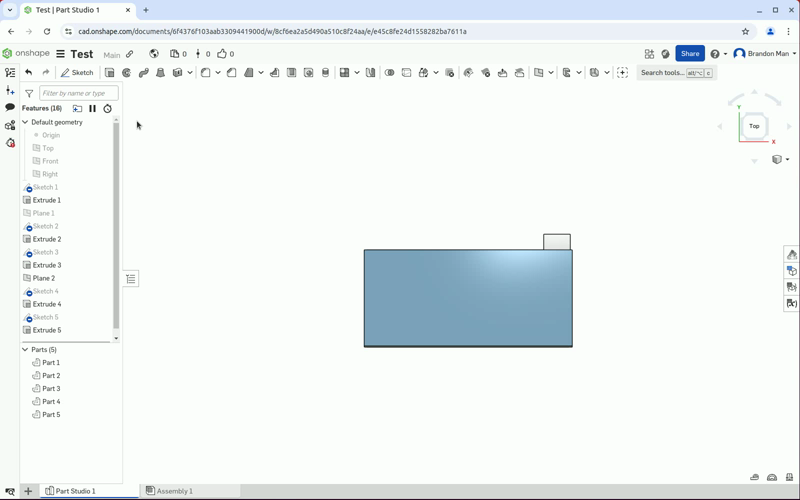
mouse_move(69, 189)
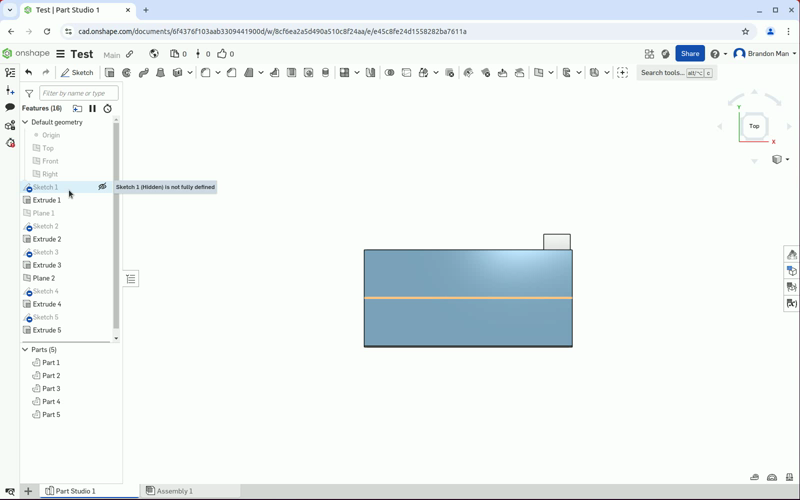
click(69, 189)
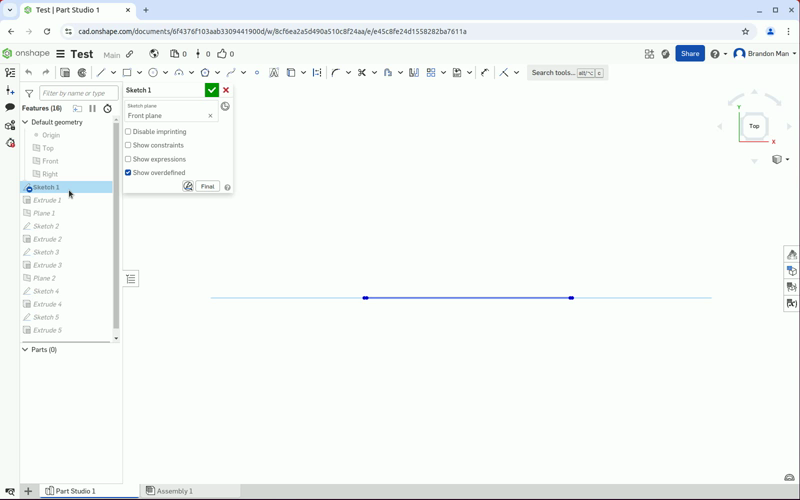
mouse_move(229, 92)
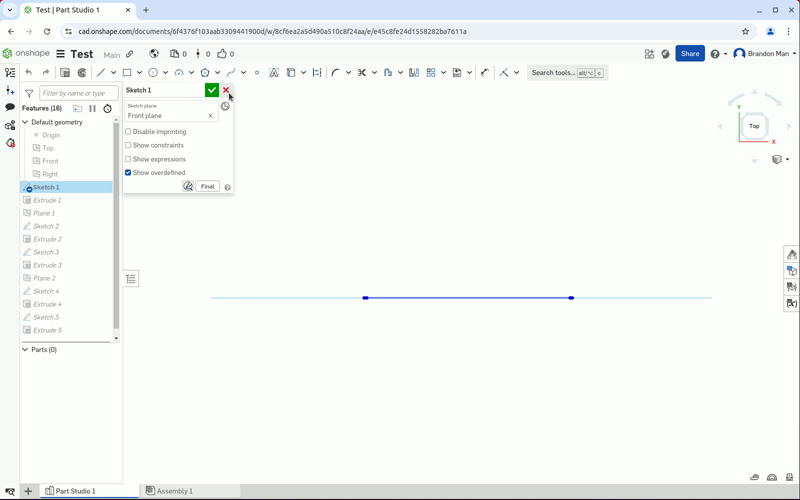
click(229, 92)
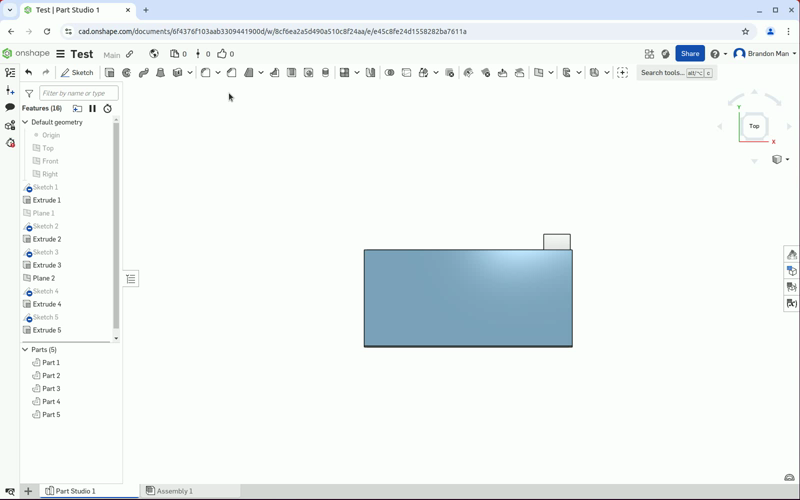
mouse_move(73, 352)
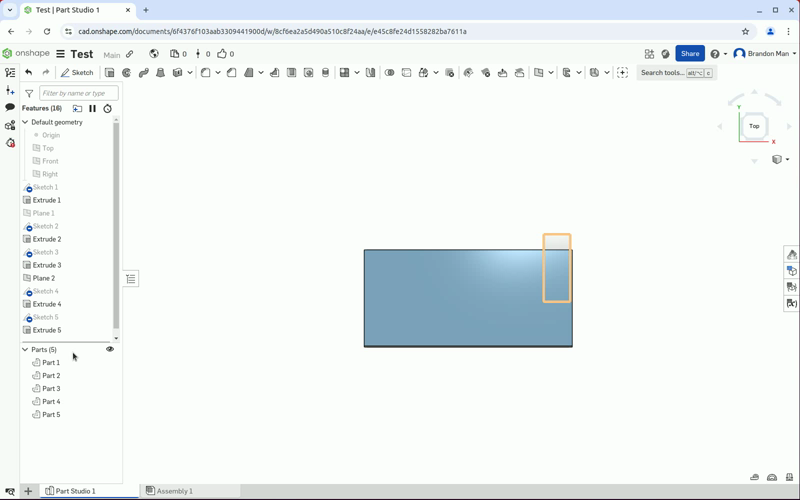
key(y)
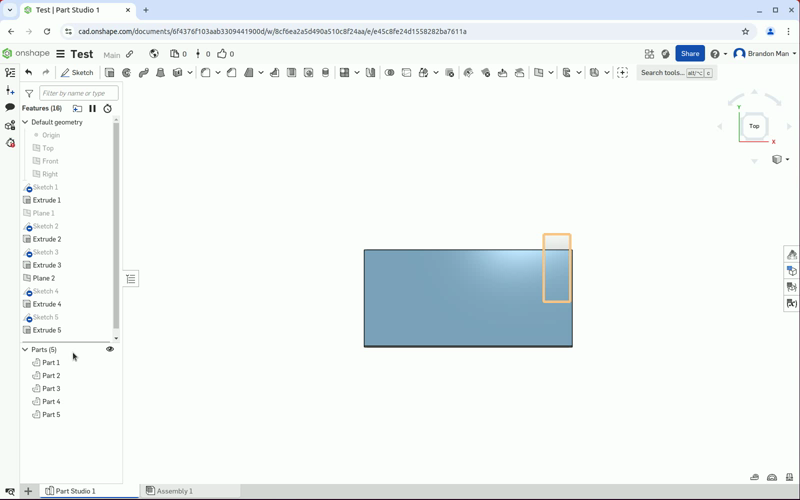
key(shift+p)
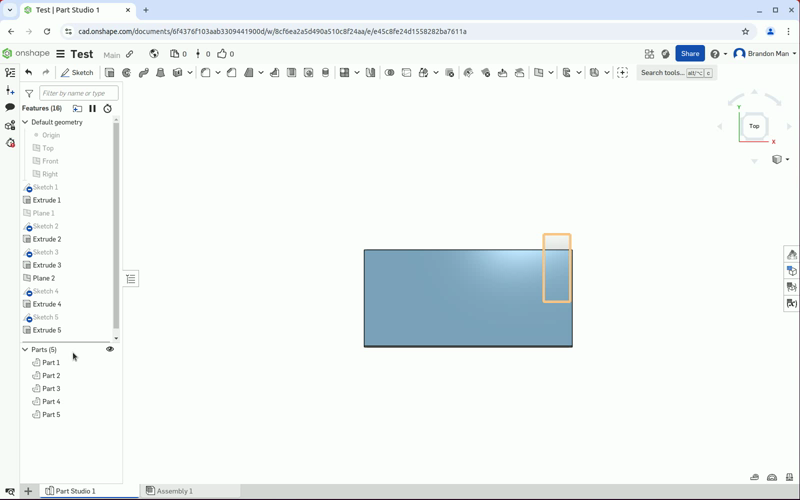
key(space)
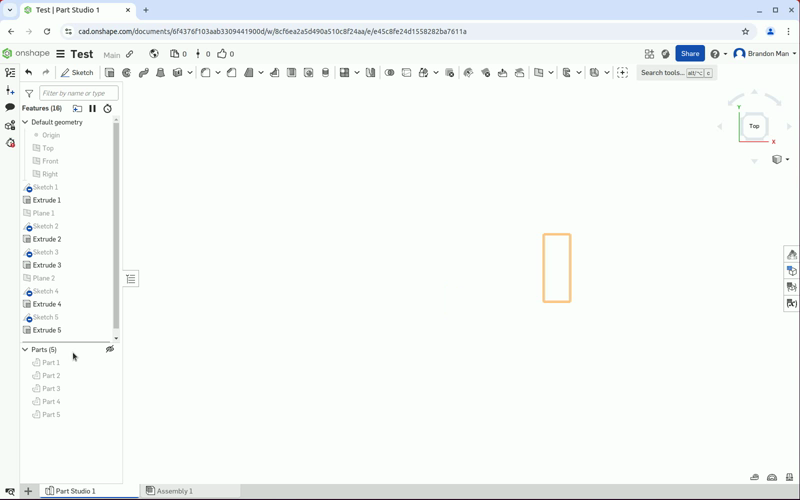
key_down(shift)
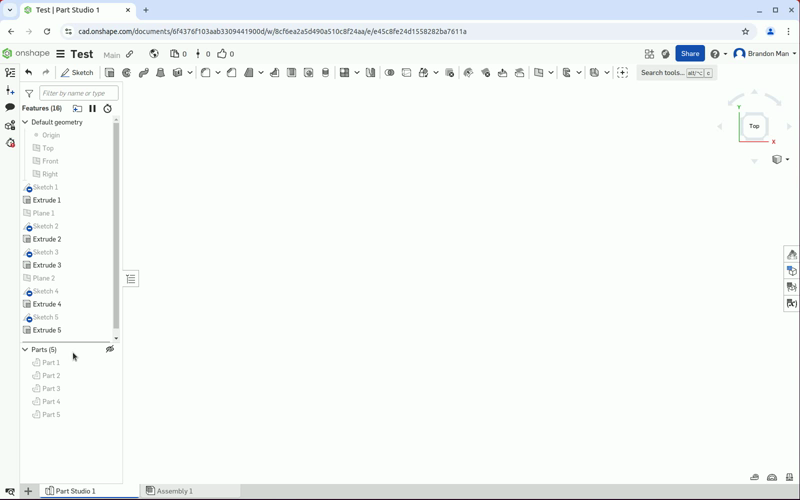
key(up)
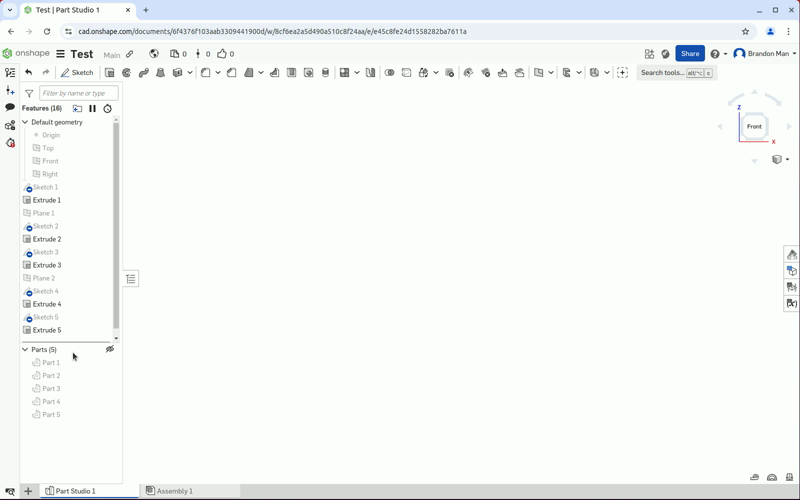
key_up(shift)
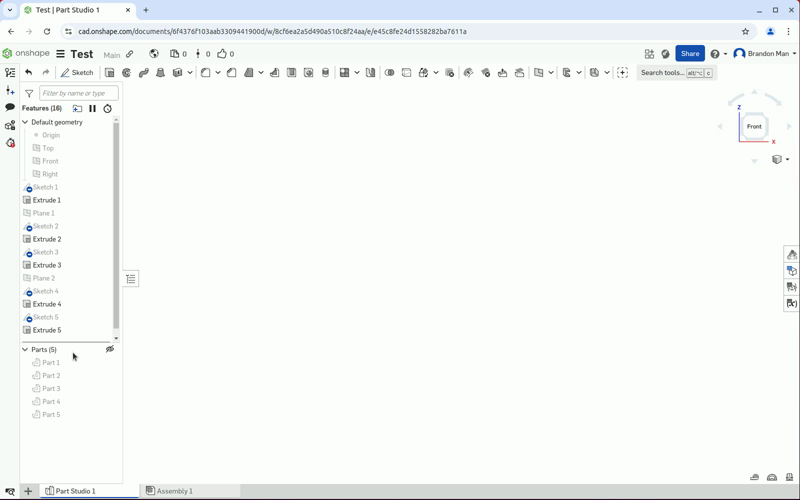
key(space)
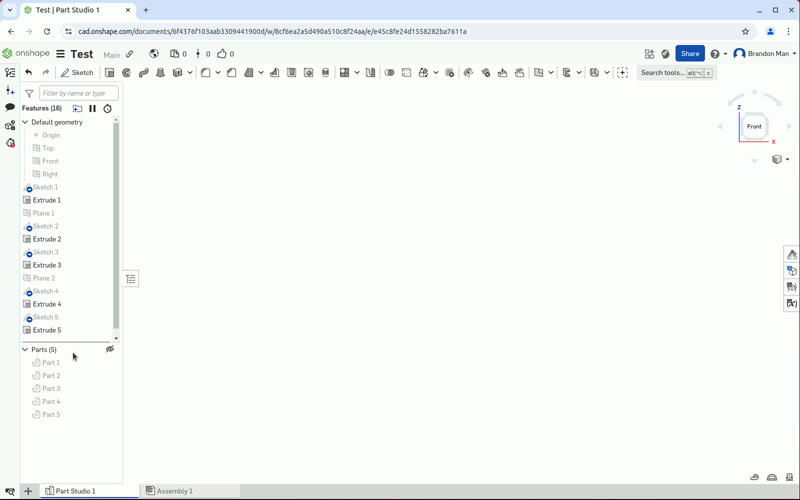
key_down(shift)
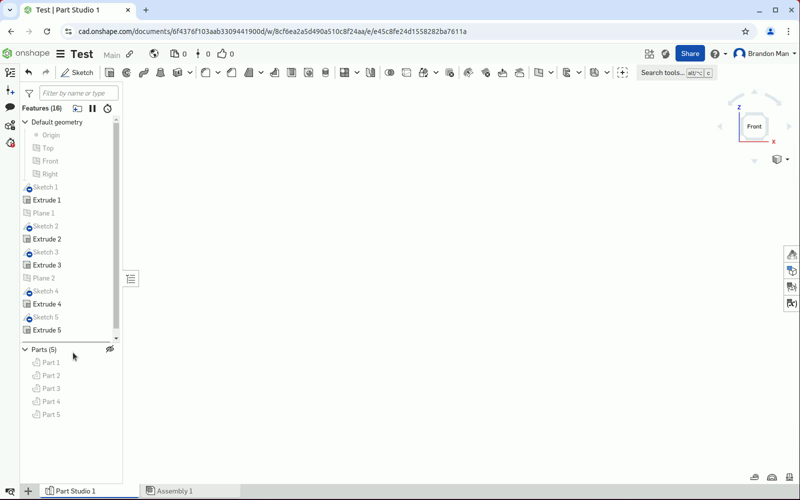
key(left)
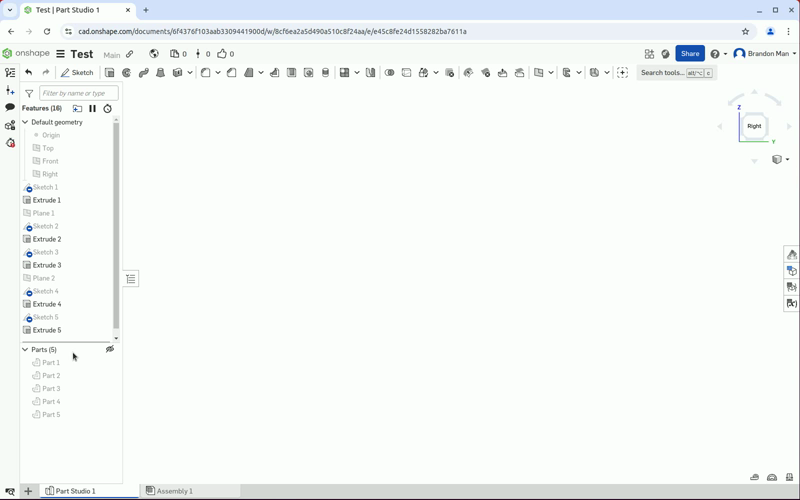
key_up(shift)
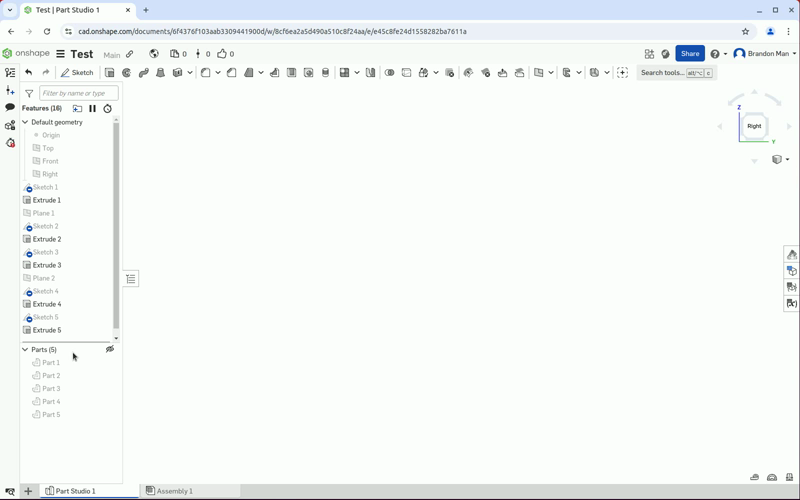
mouse_move(73, 352)
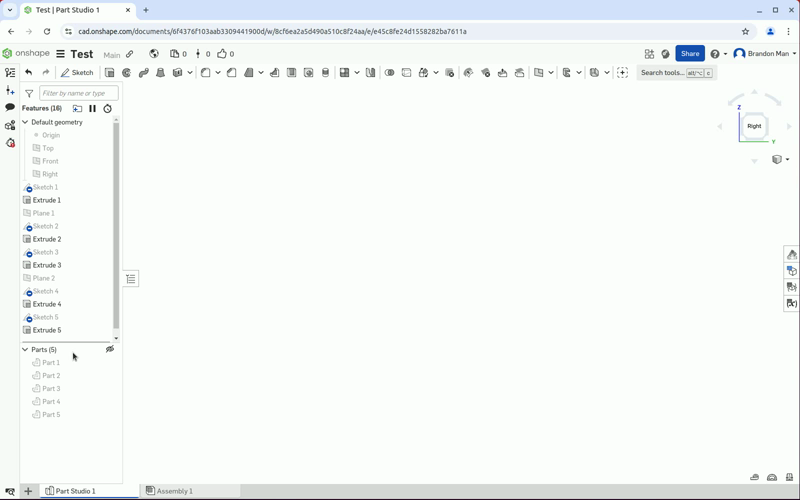
key(shift+y)
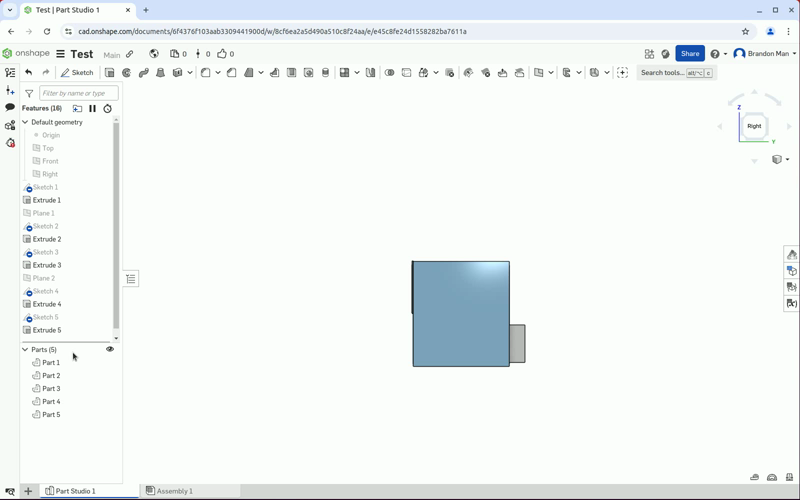
mouse_move(541, 75)
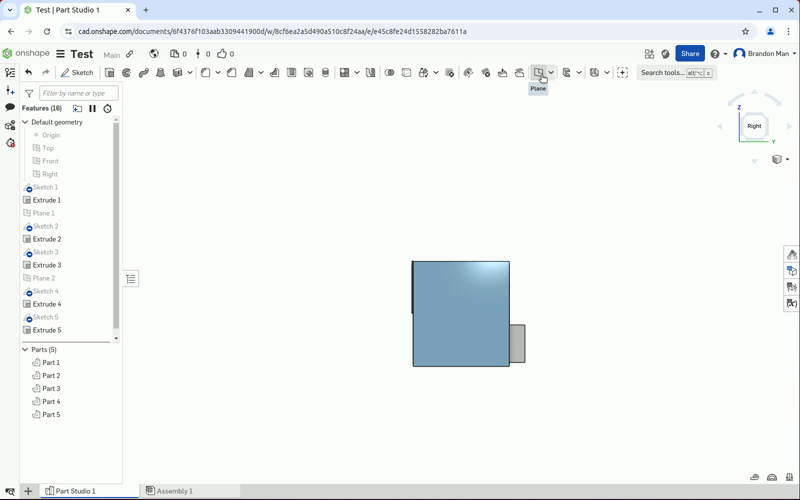
click(541, 75)
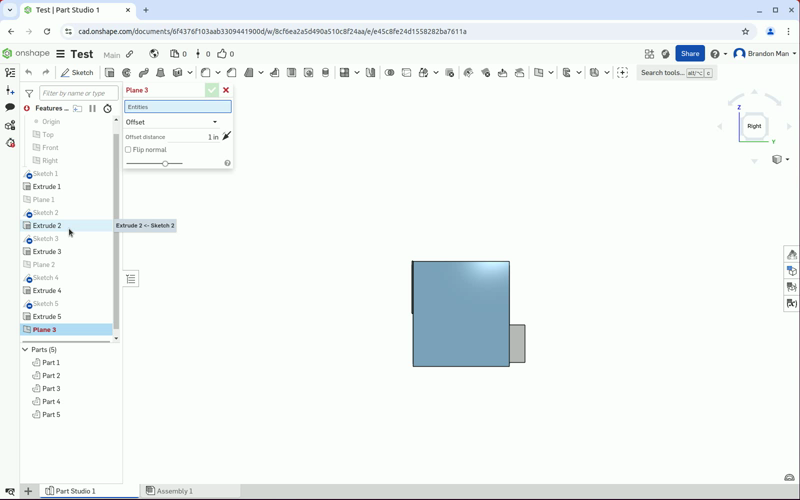
scroll(3)
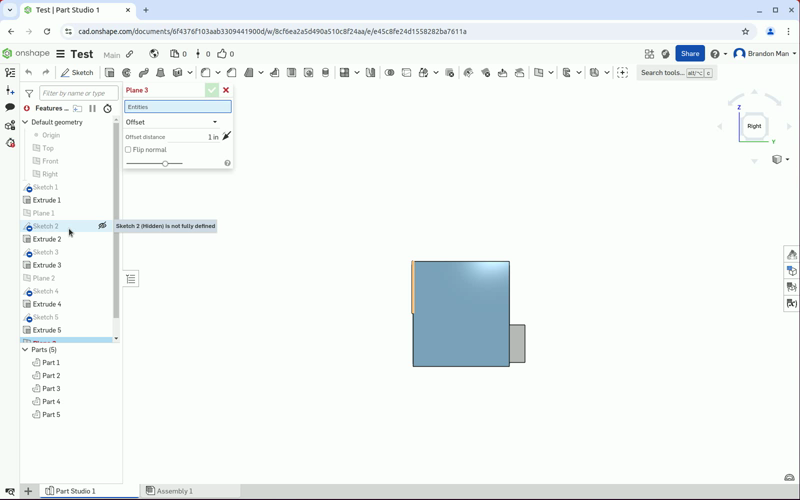
mouse_move(69, 176)
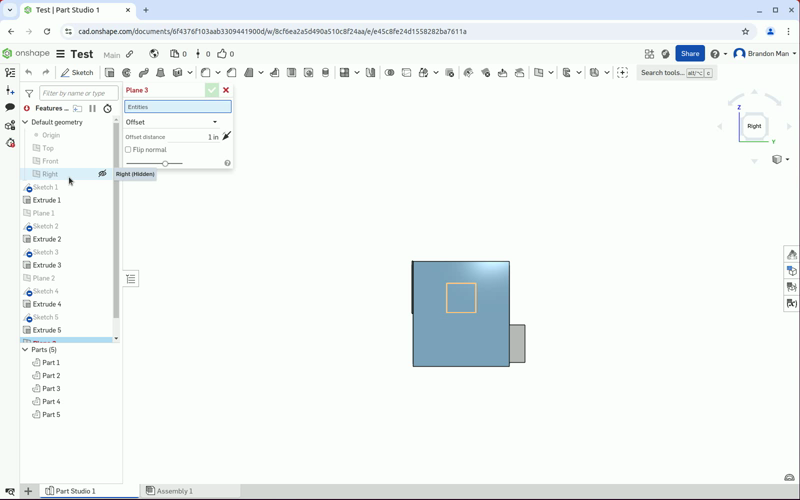
click(69, 176)
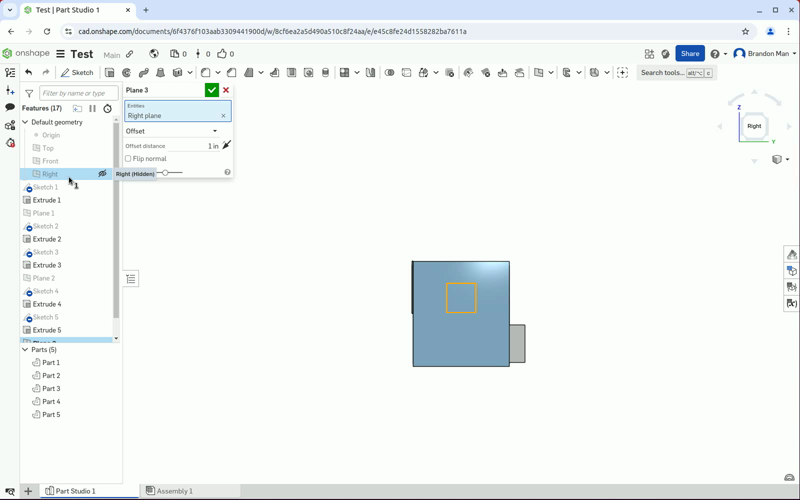
key(tab, 2)
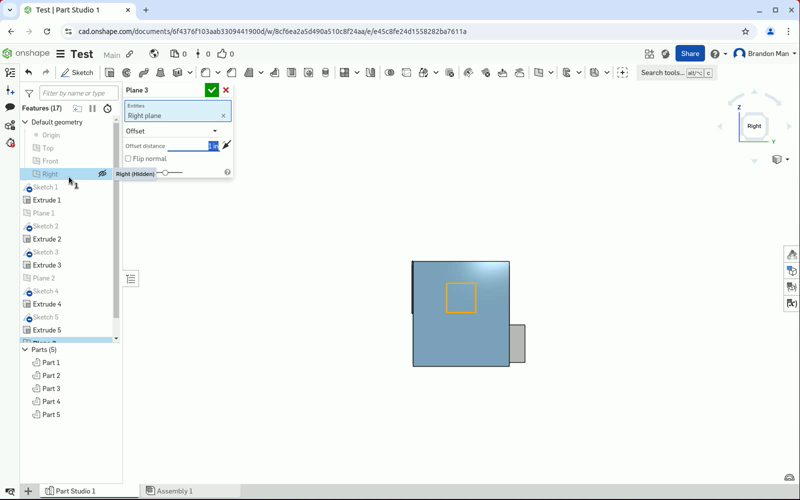
text(22.615)
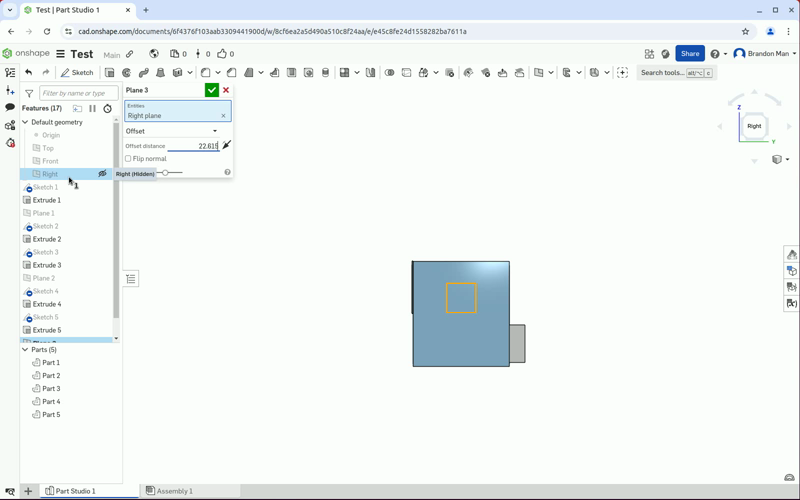
key(enter, 2)
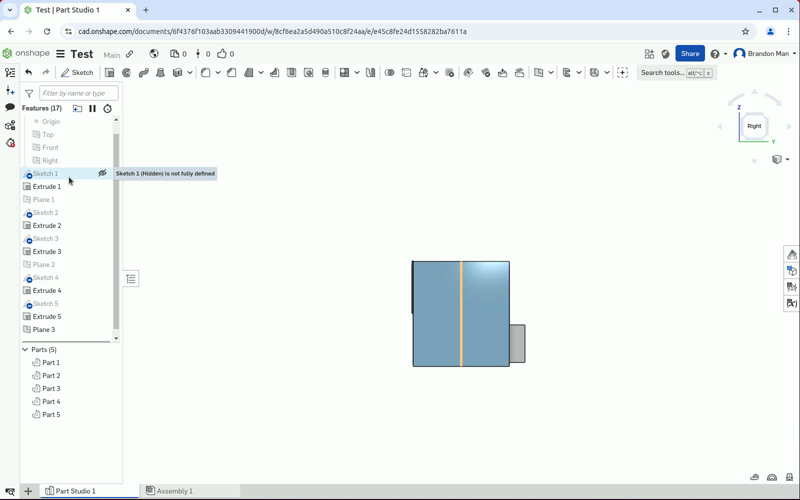
key(shift+s)
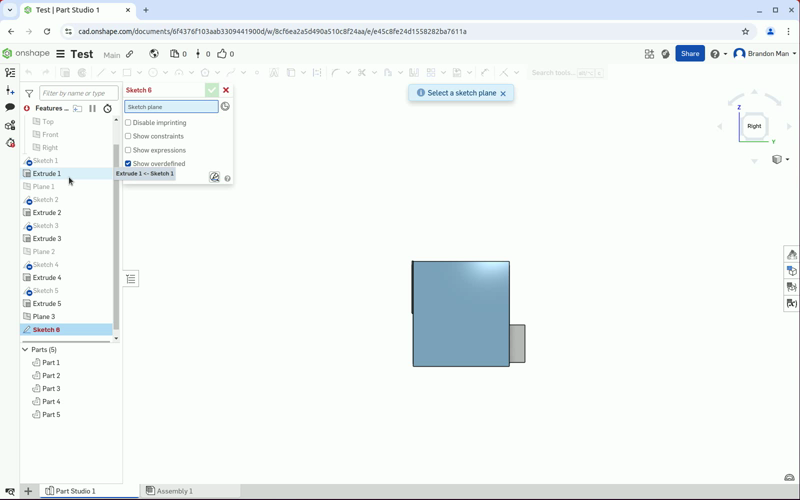
mouse_move(69, 319)
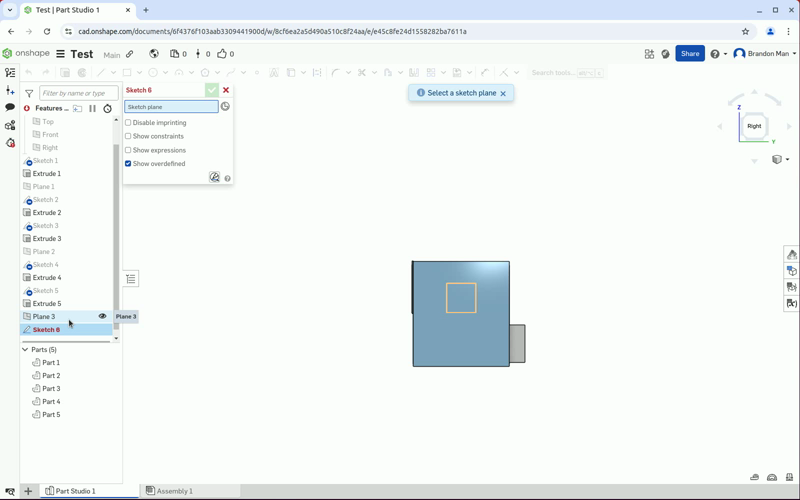
click(69, 319)
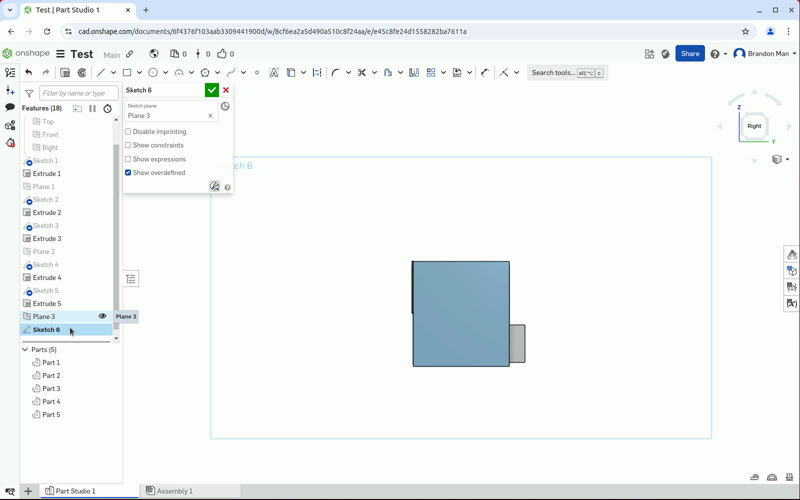
mouse_move(73, 352)
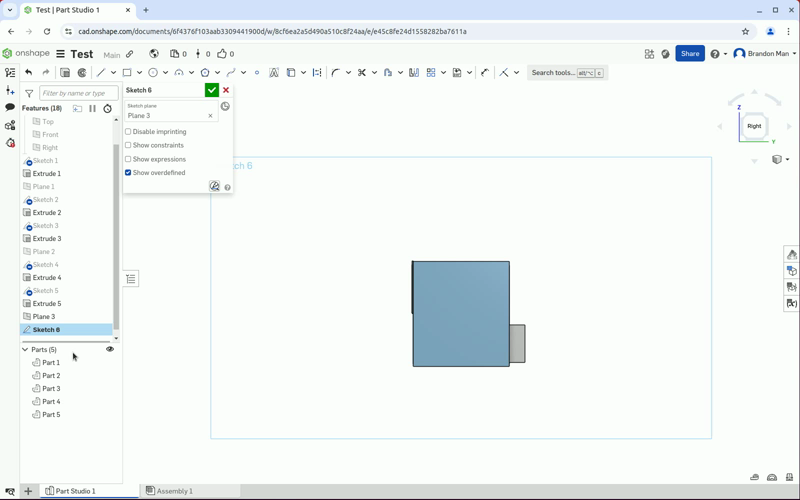
key(y)
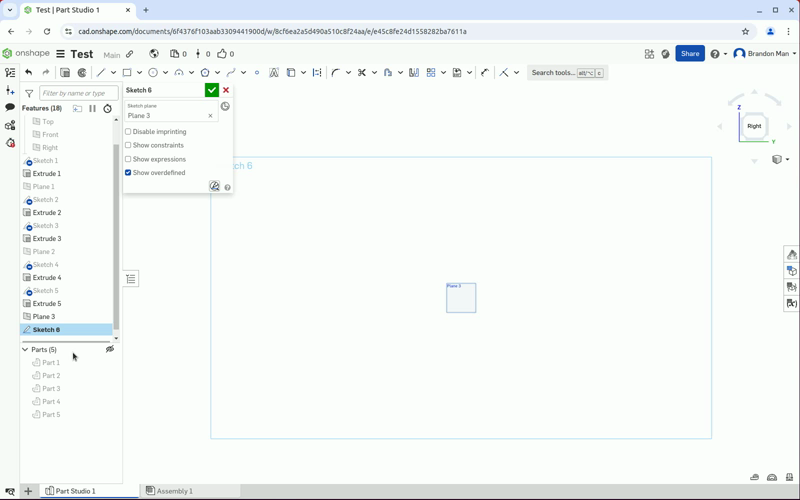
key(l)
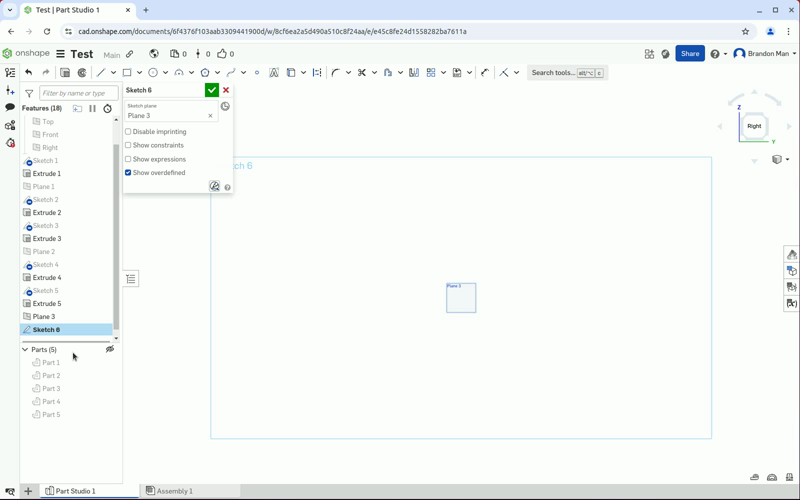
key_down(shift)
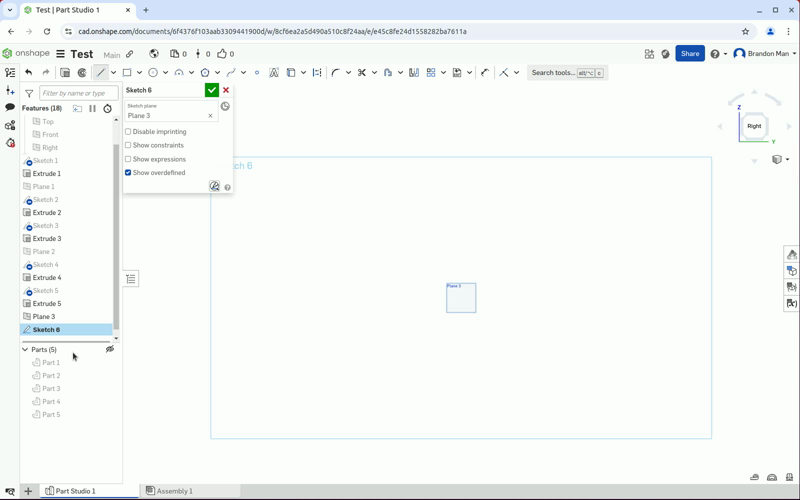
mouse_move(412, 267)
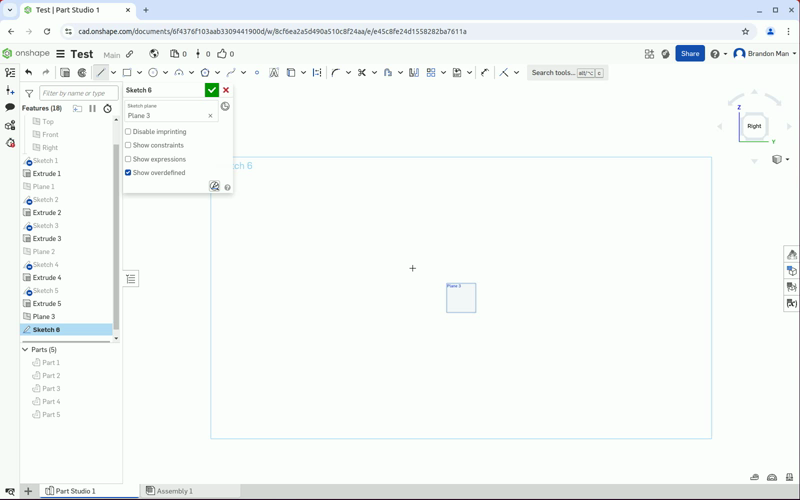
click(412, 267)
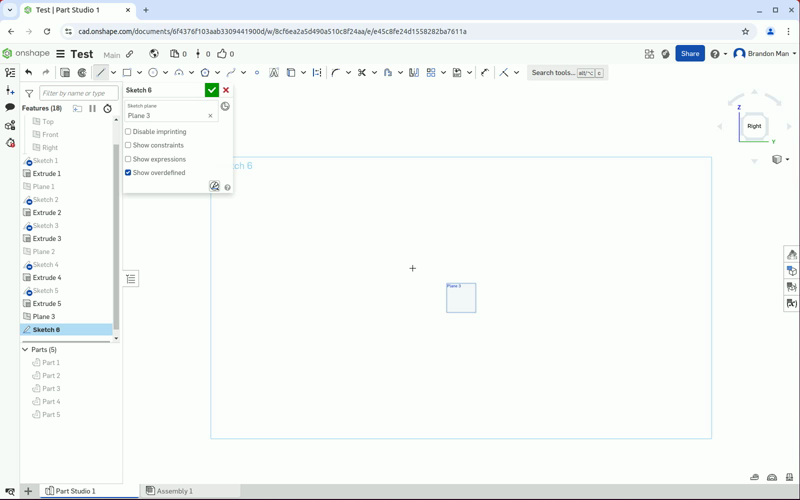
key_up(shift)
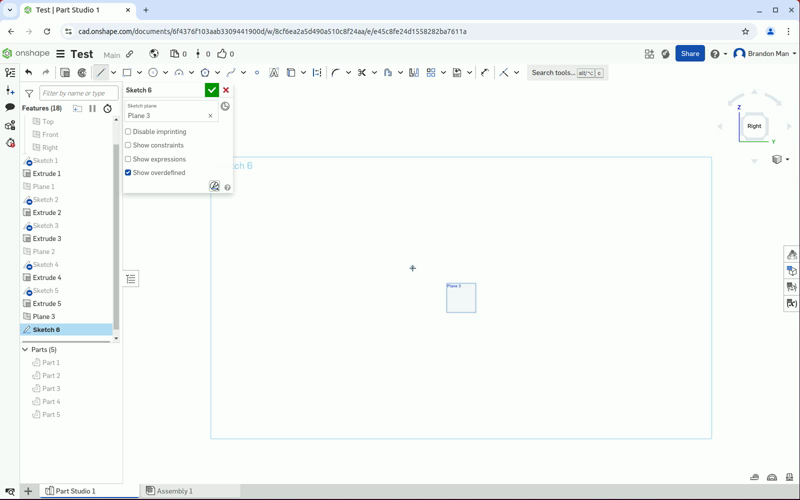
key_down(shift)
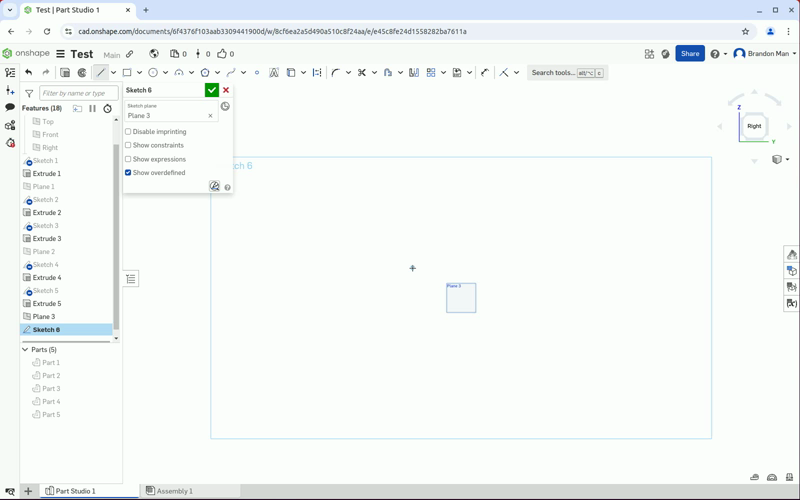
mouse_move(507, 267)
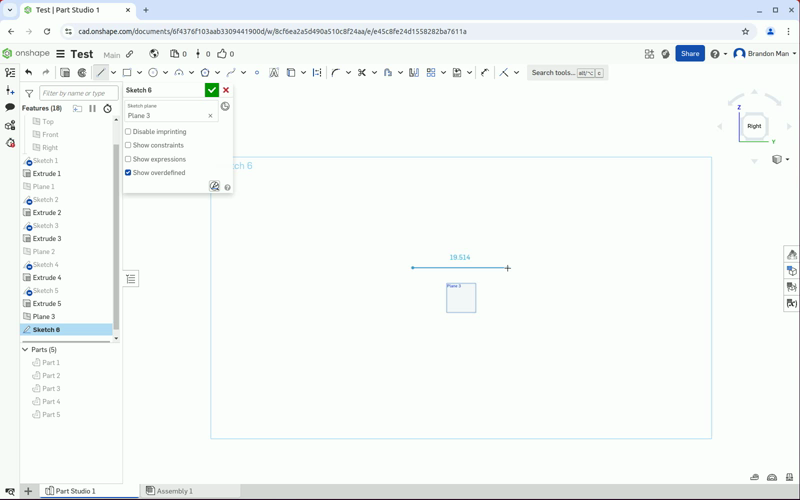
click(507, 267)
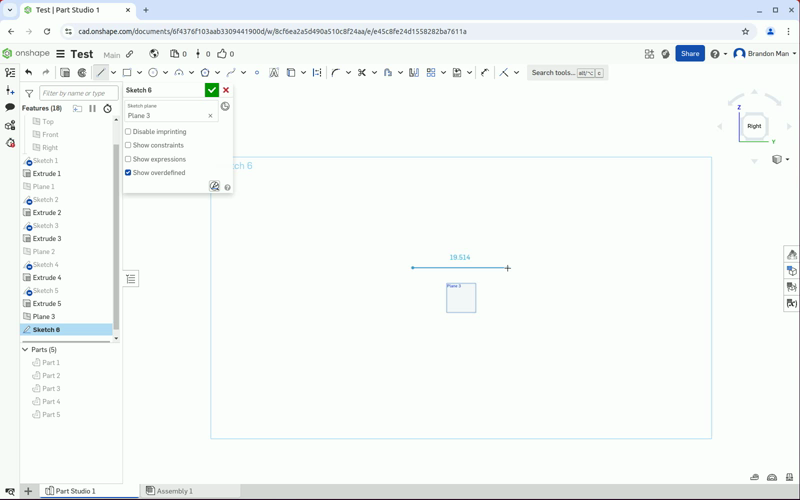
key_up(shift)
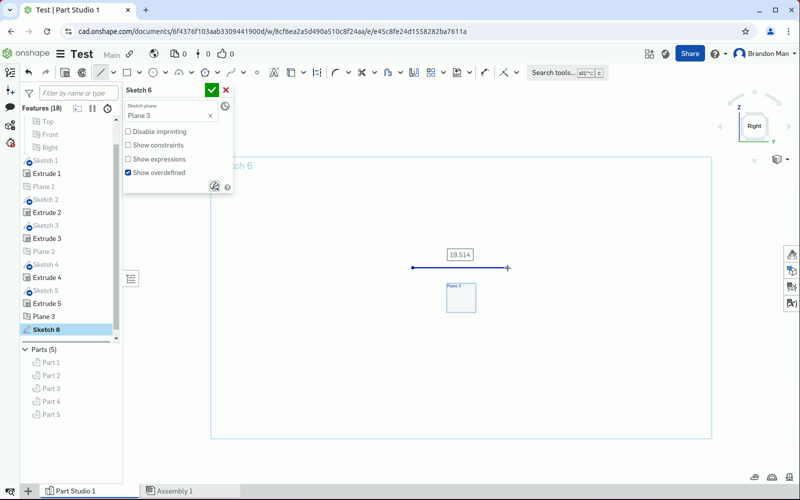
key_down(shift)
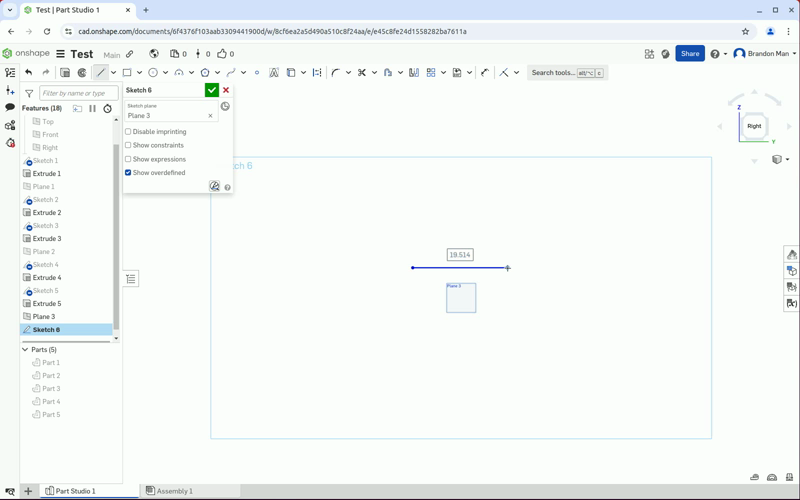
mouse_move(537, 267)
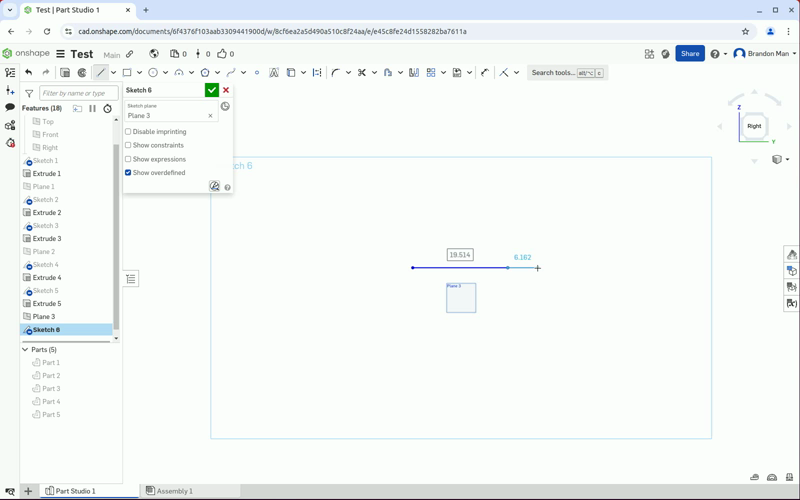
mouse_move(507, 248)
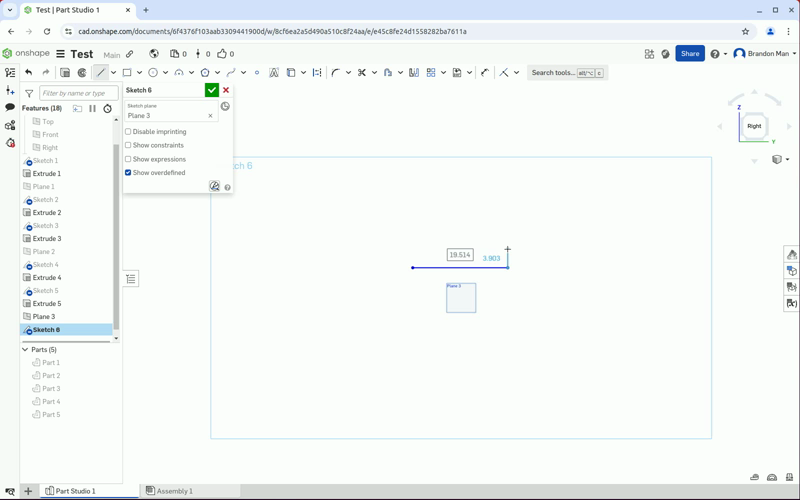
click(507, 248)
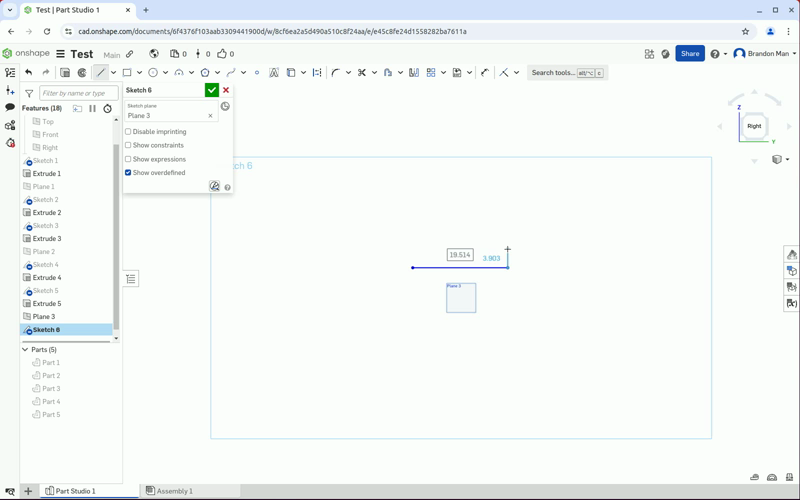
key_up(shift)
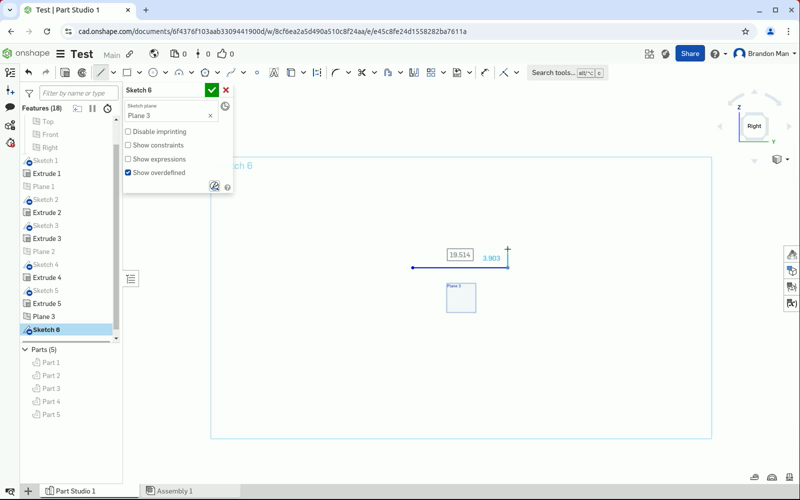
key_down(shift)
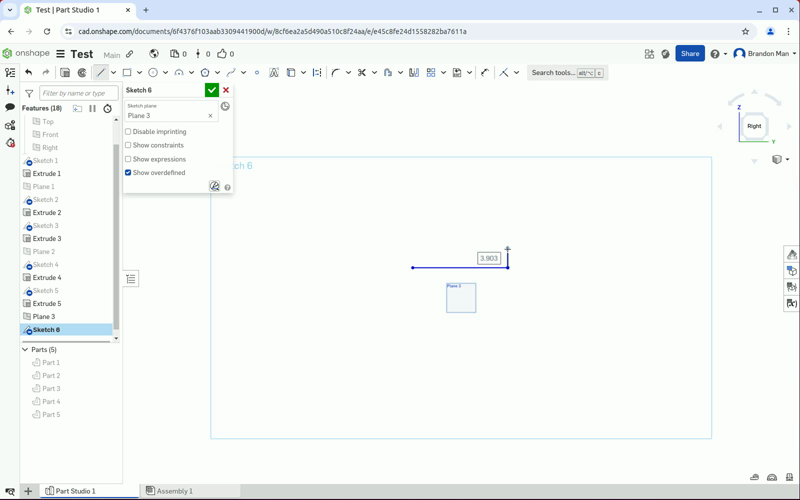
mouse_move(412, 248)
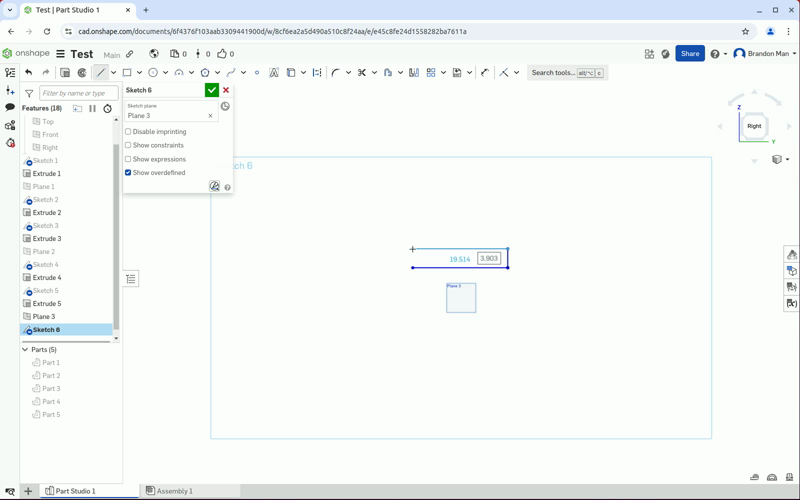
click(412, 248)
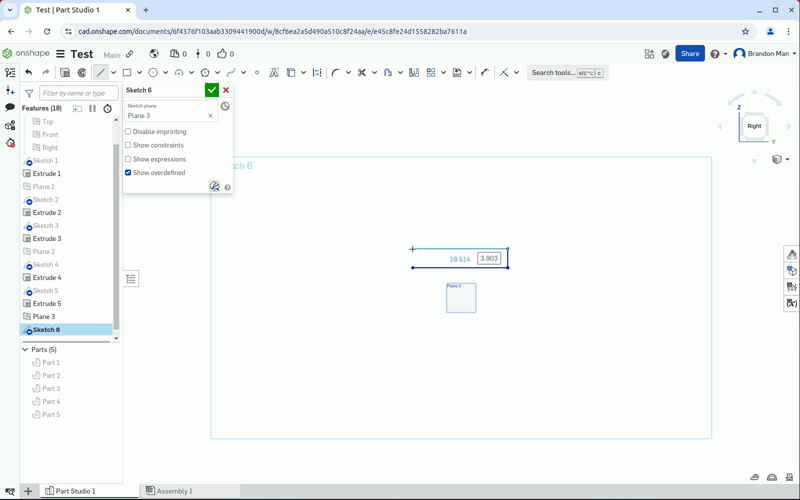
key_up(shift)
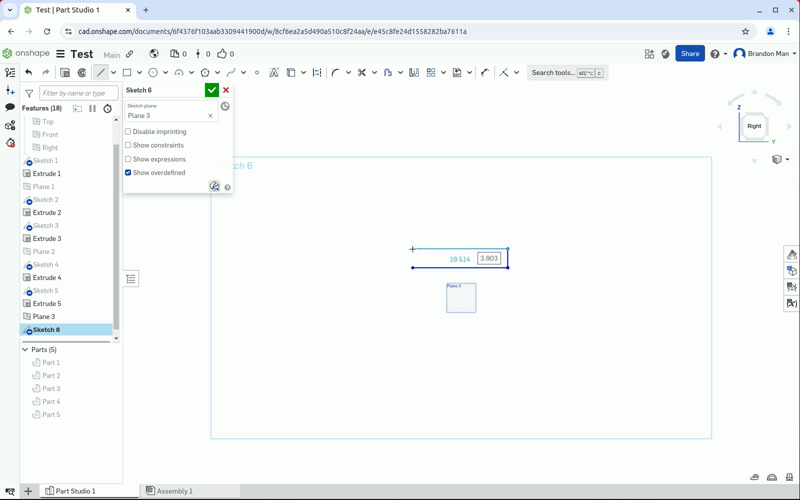
mouse_move(442, 248)
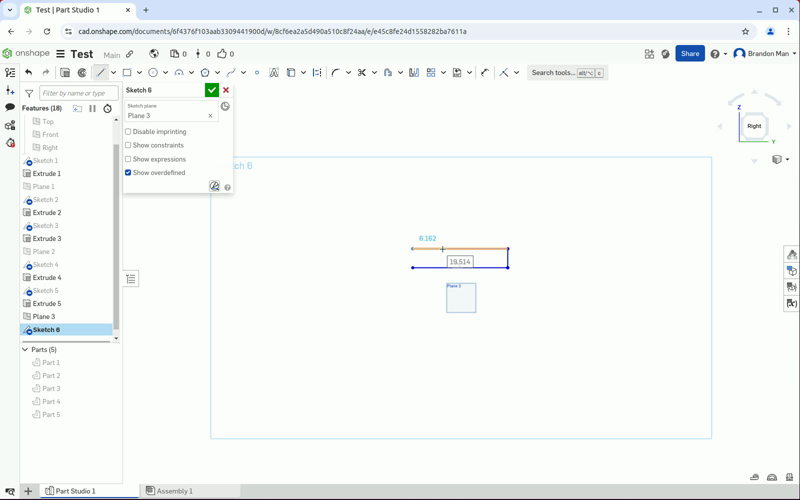
key_down(shift)
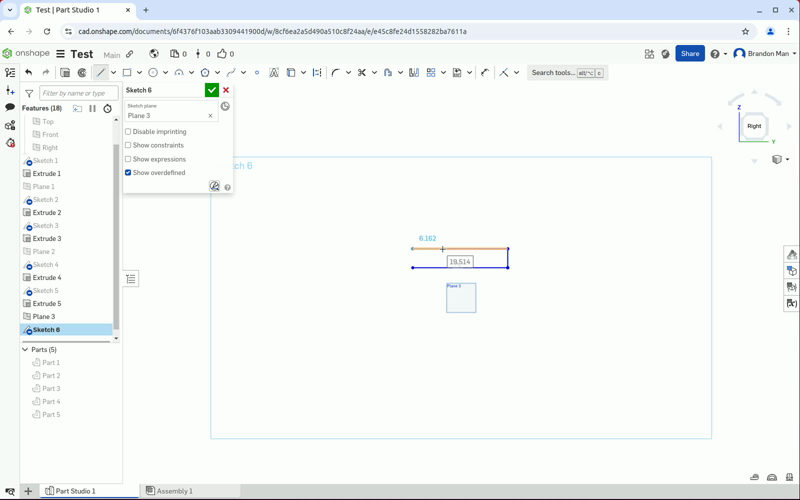
mouse_move(412, 267)
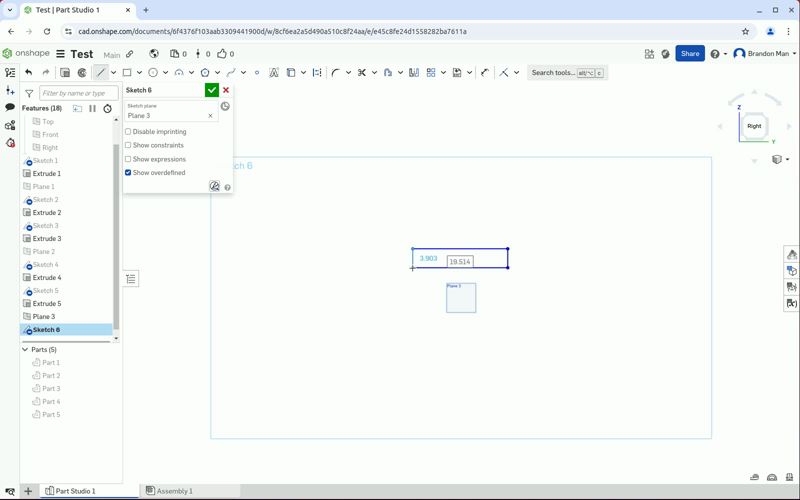
key_up(shift)
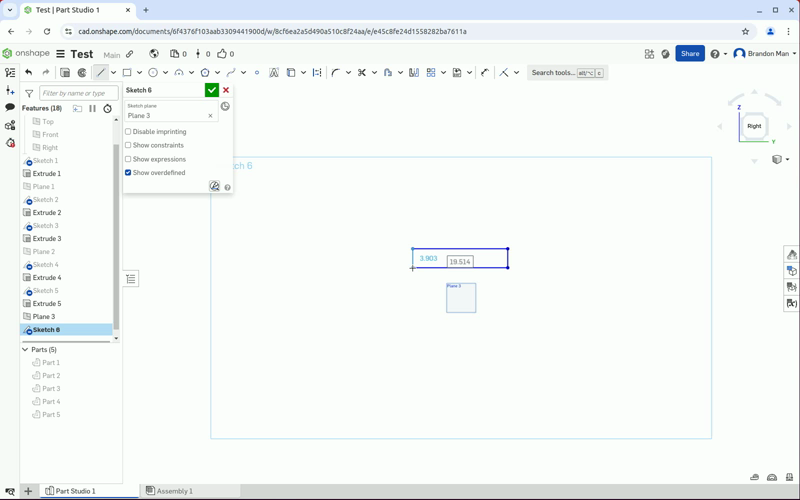
click(412, 267)
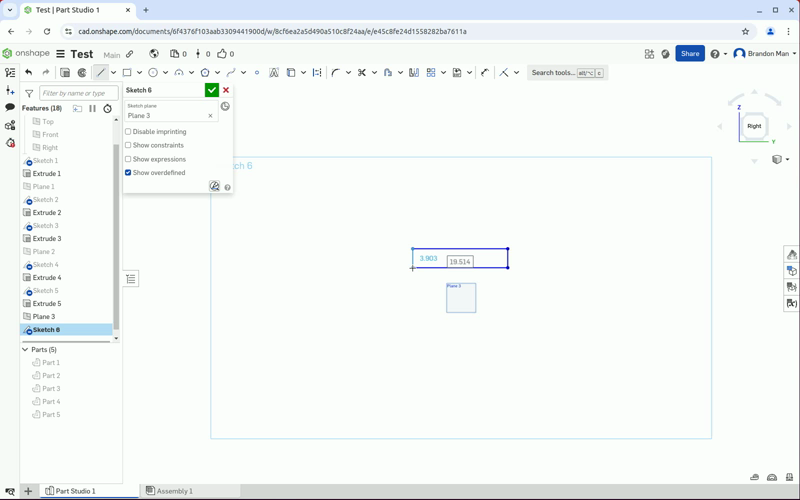
key(esc)
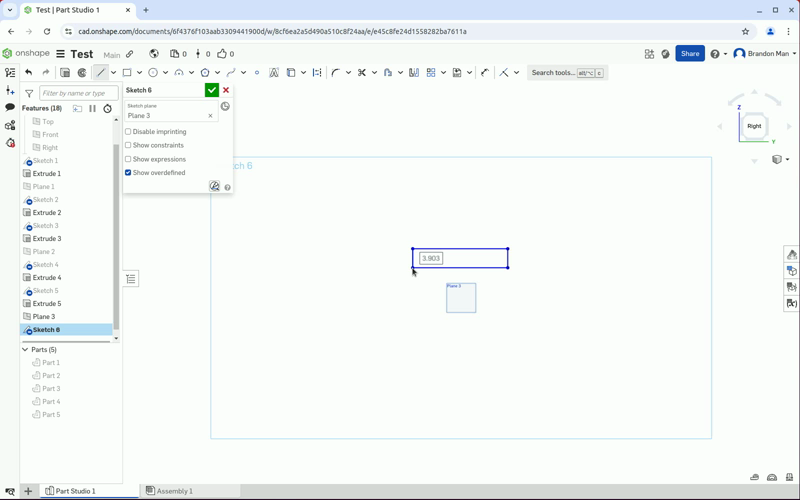
mouse_move(440, 256)
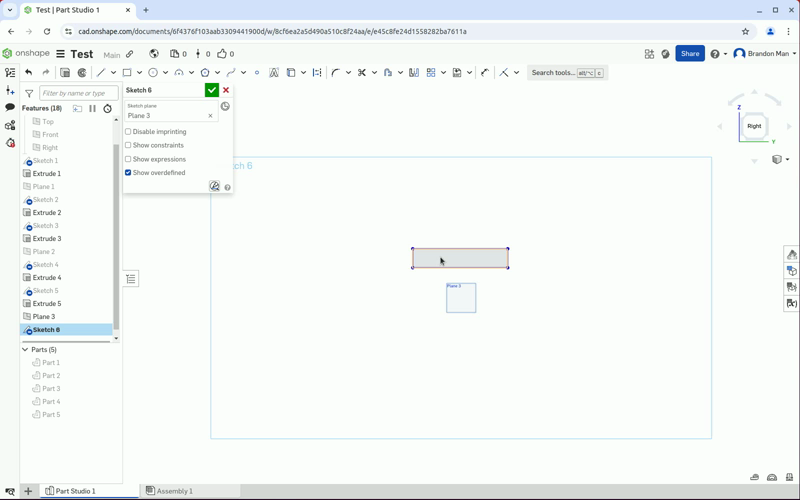
scroll(6)
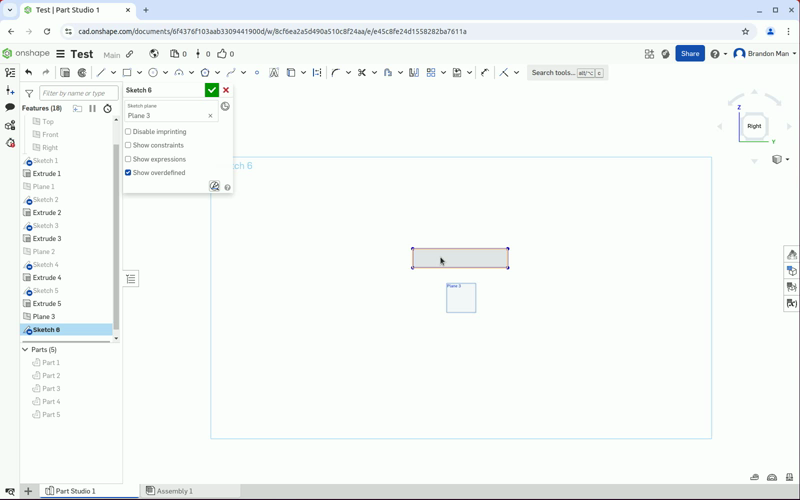
scroll(6)
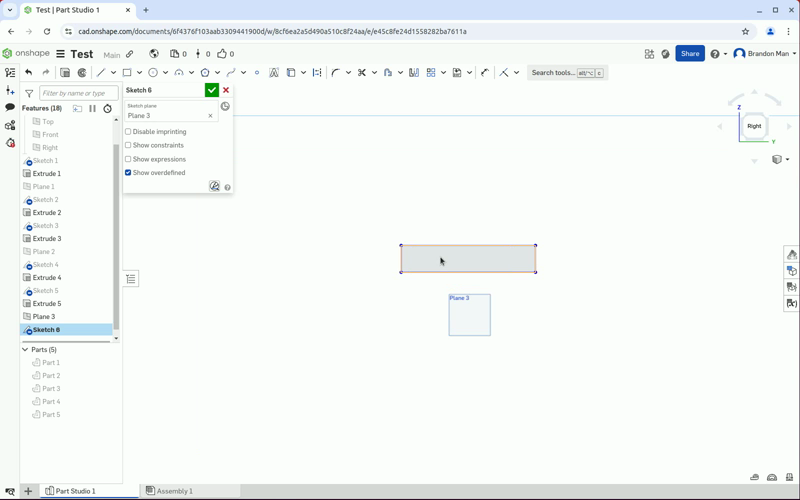
scroll(6)
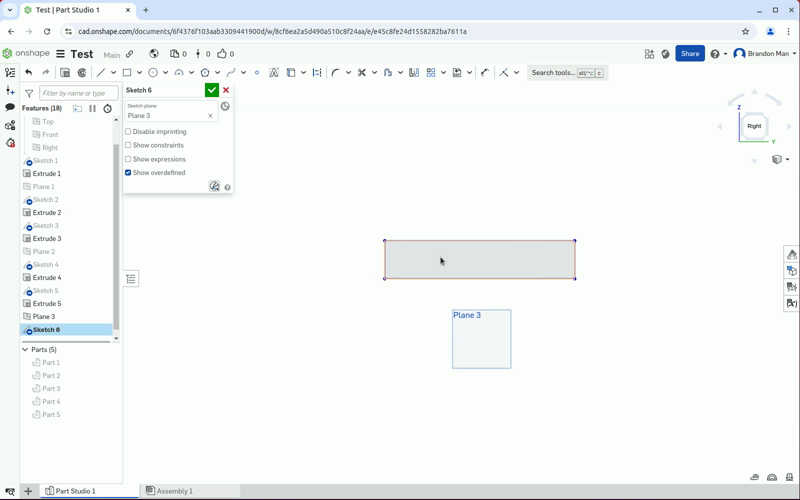
scroll(6)
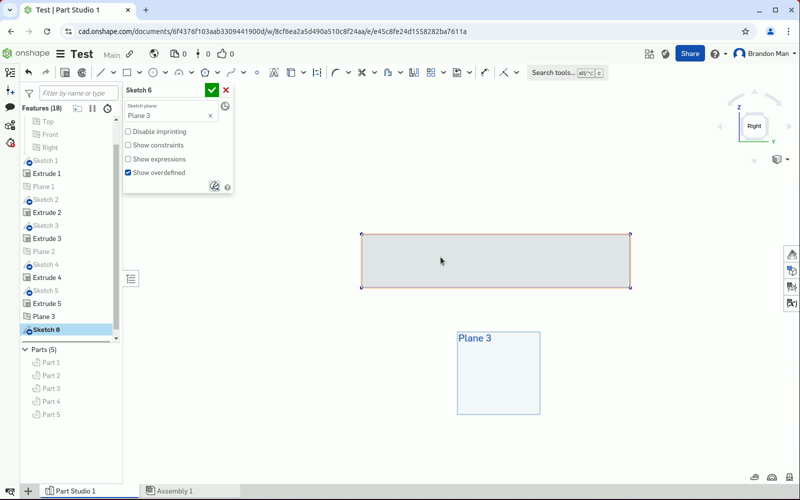
scroll(6)
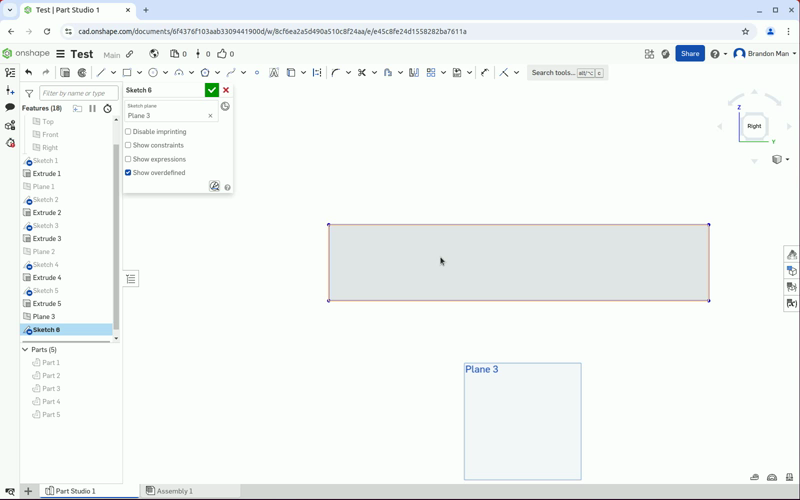
scroll(6)
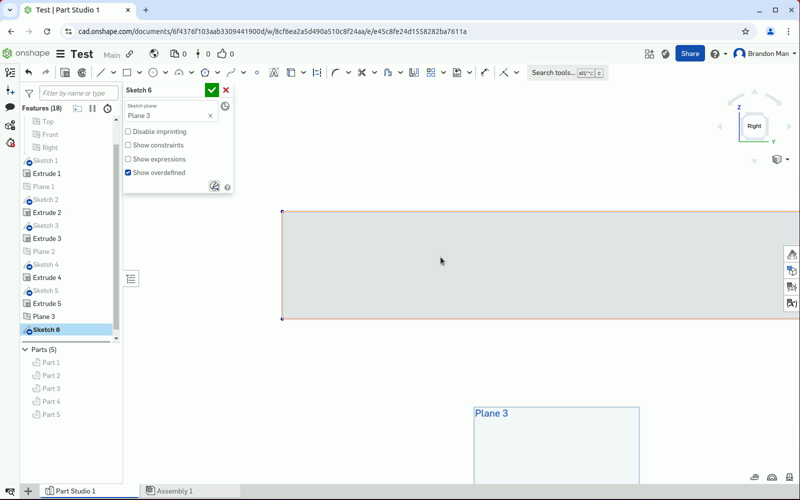
scroll(6)
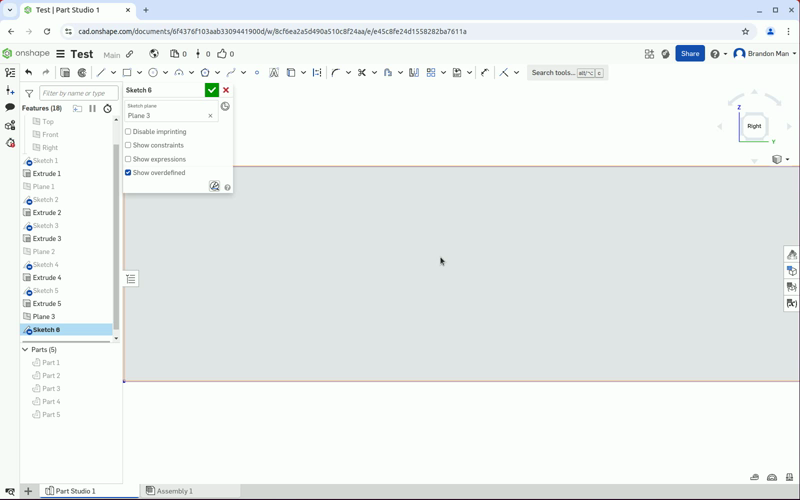
click(440, 256)
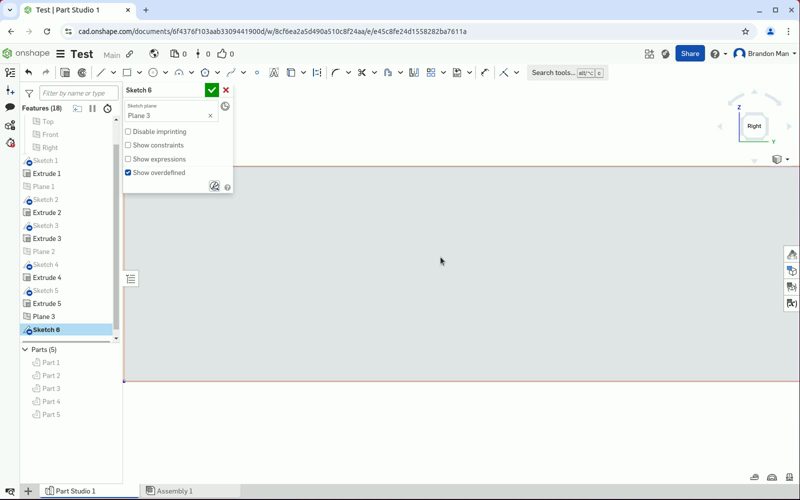
scroll(-6)
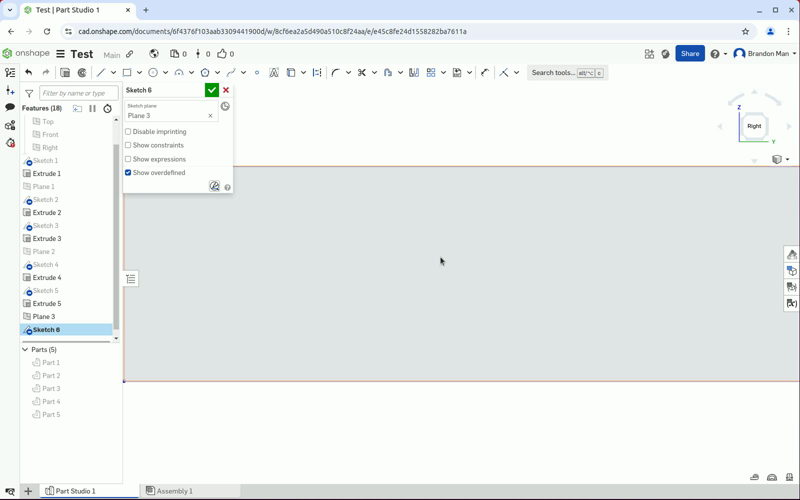
scroll(-6)
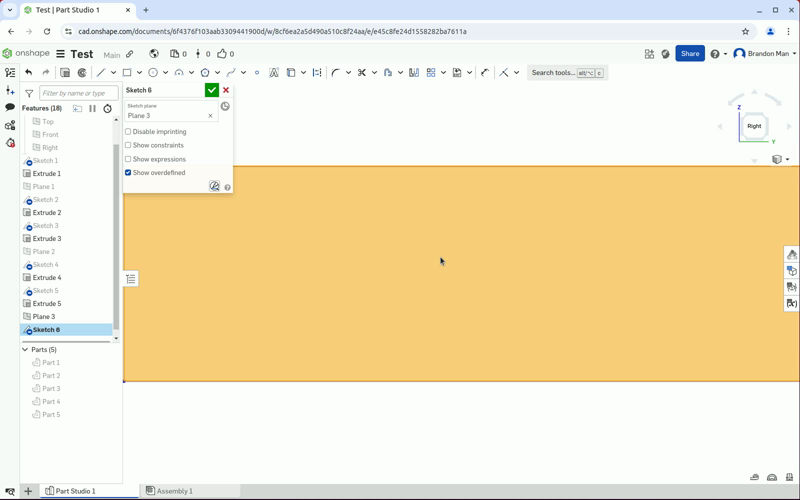
scroll(-6)
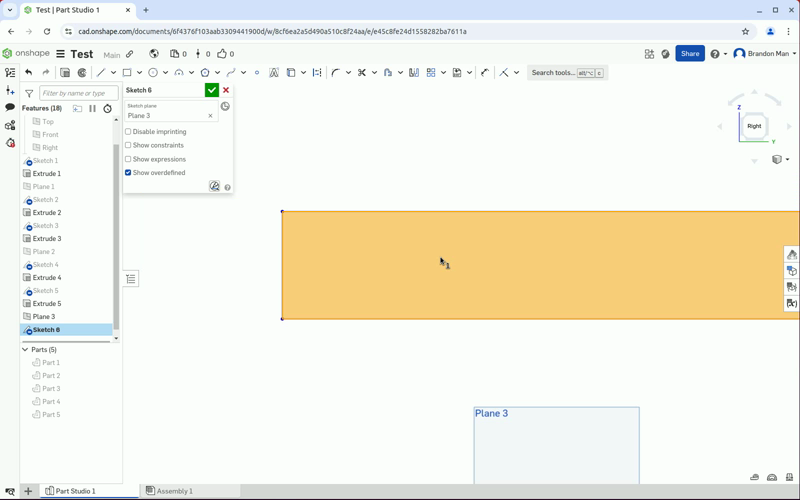
scroll(-6)
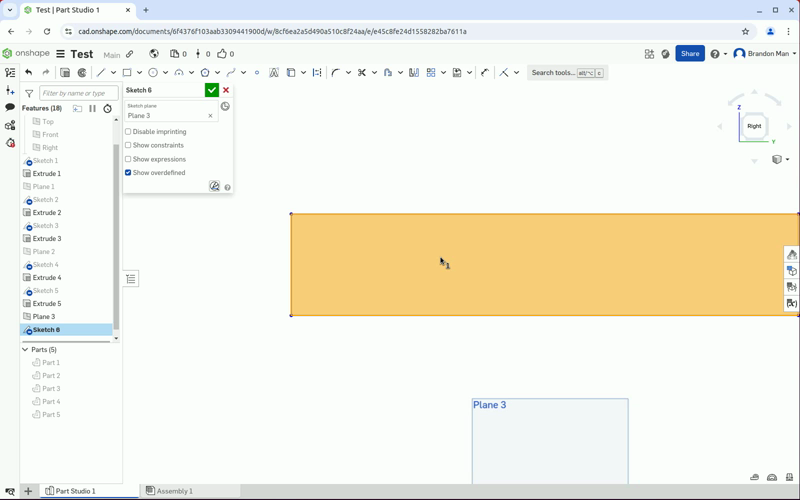
scroll(-6)
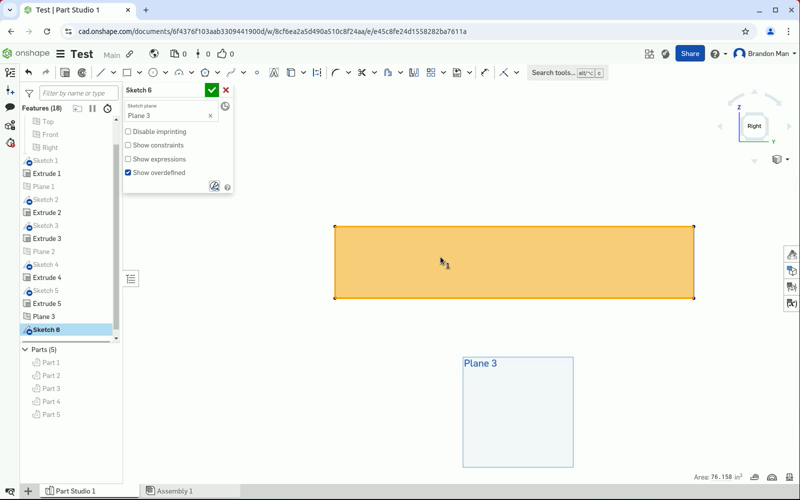
scroll(-6)
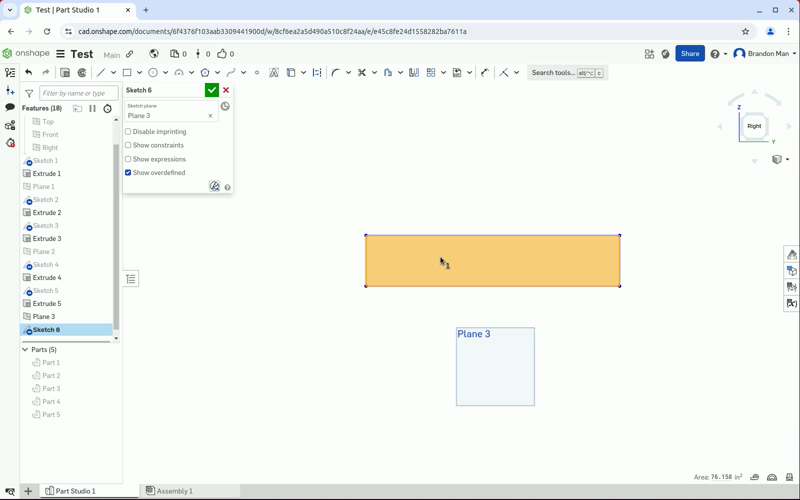
scroll(-6)
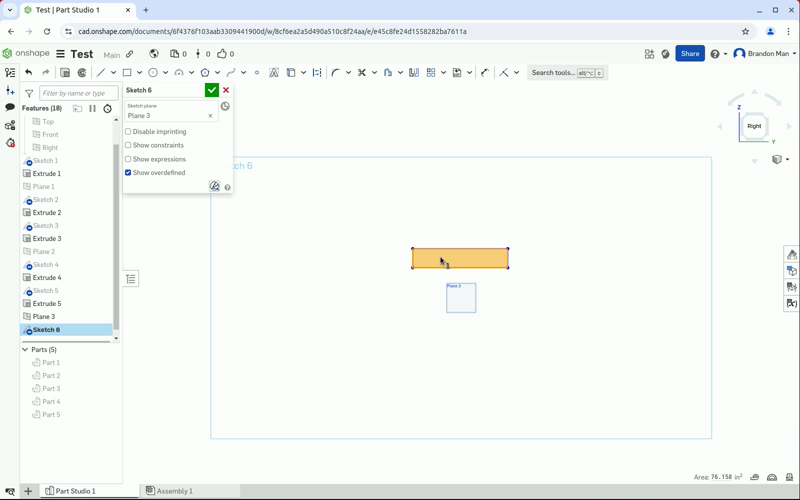
mouse_move(73, 352)
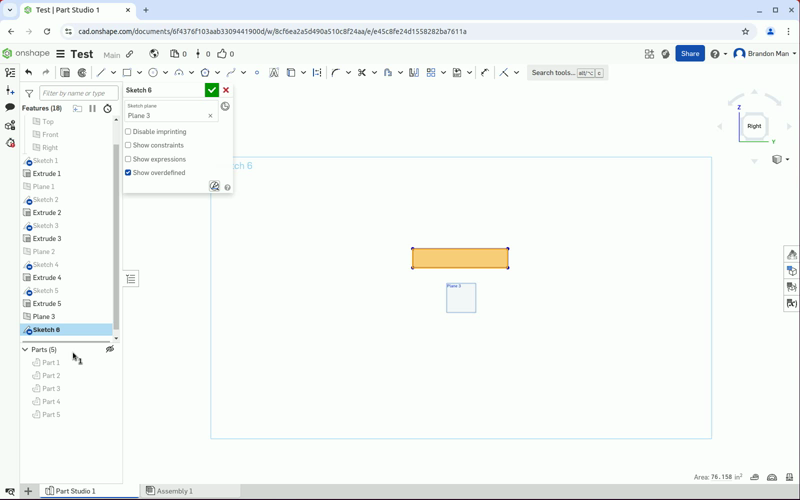
key(shift+y)
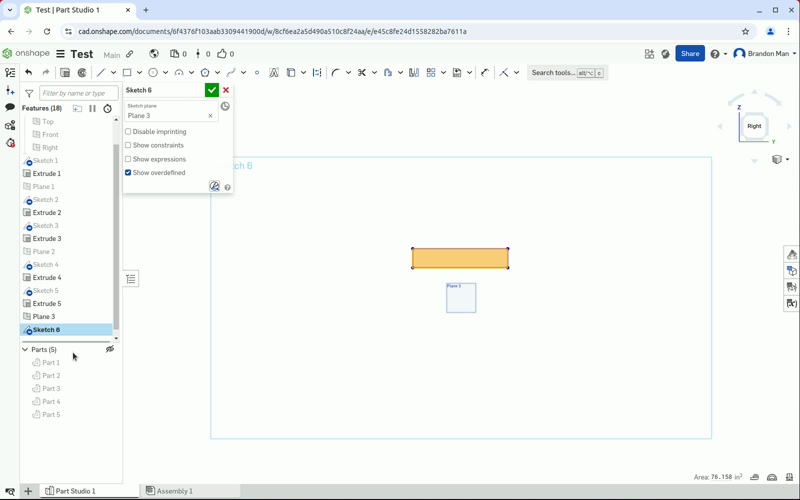
key(shift+e)
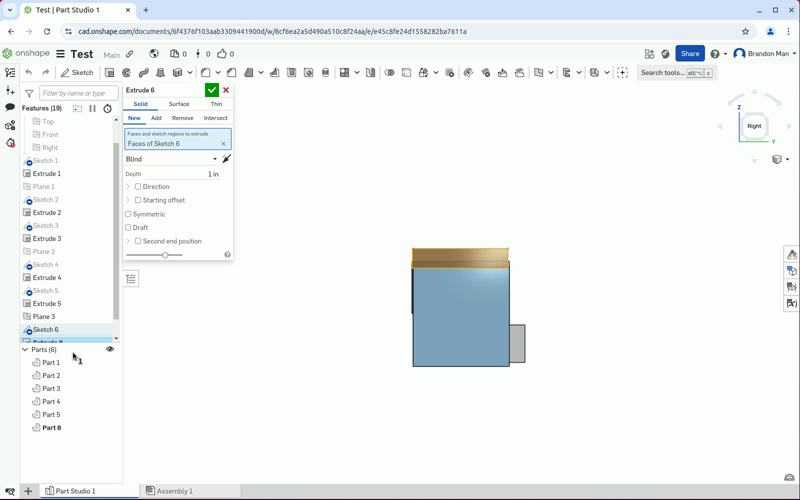
mouse_move(143, 106)
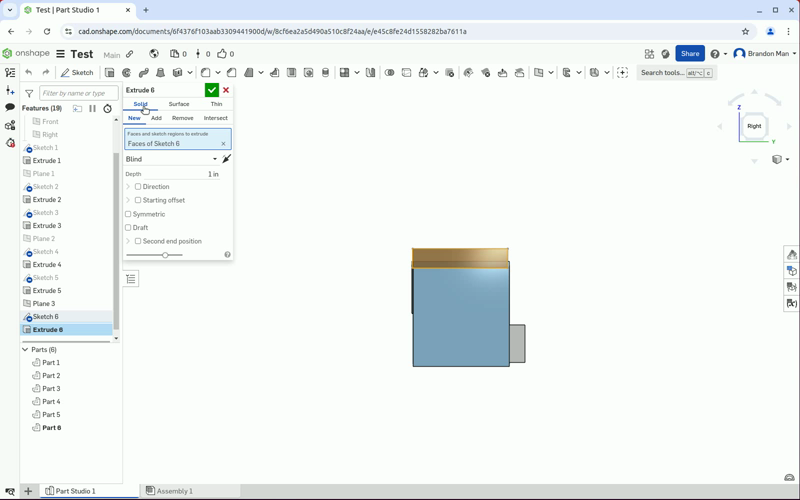
click(143, 106)
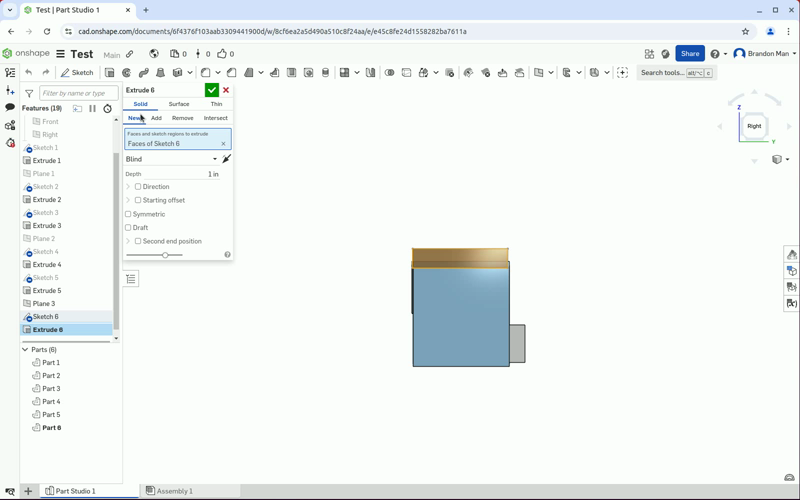
mouse_move(137, 120)
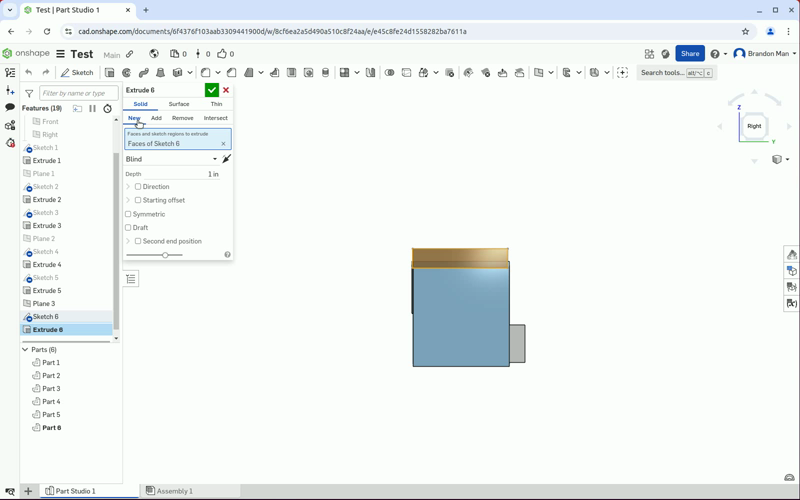
click(137, 120)
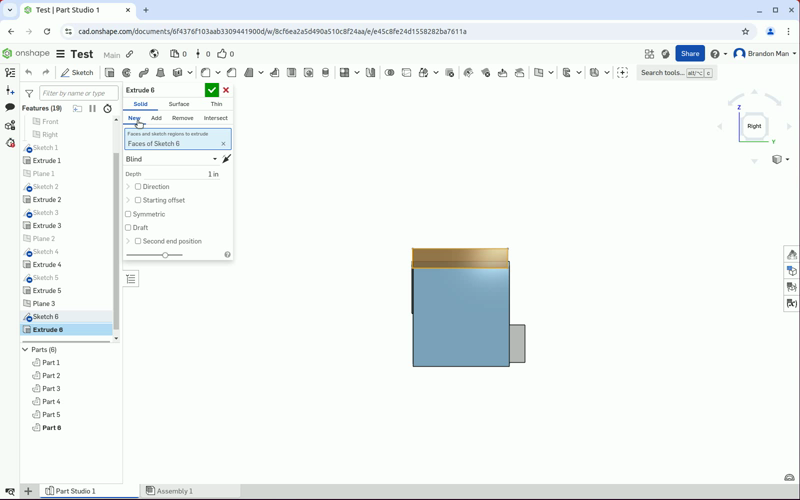
key(tab, 4)
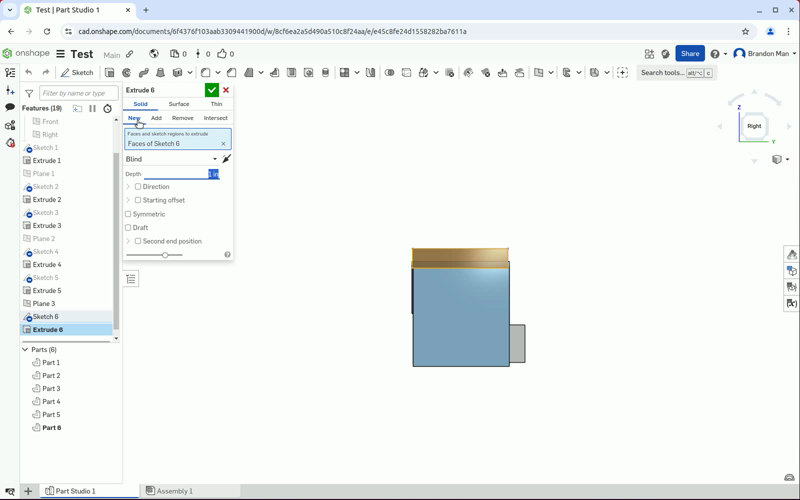
text(3.37)
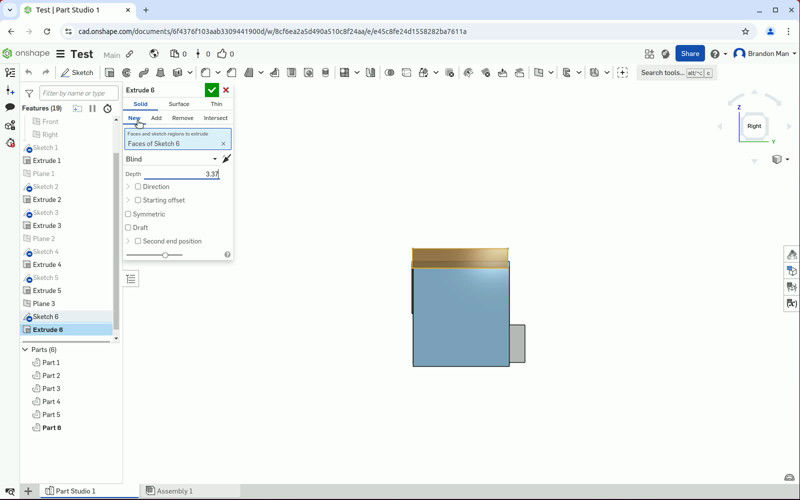
key(enter)
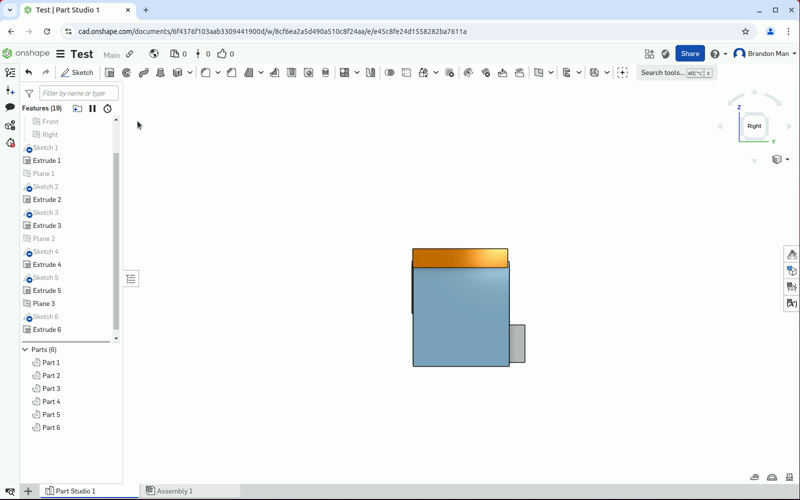
key(shift+h)
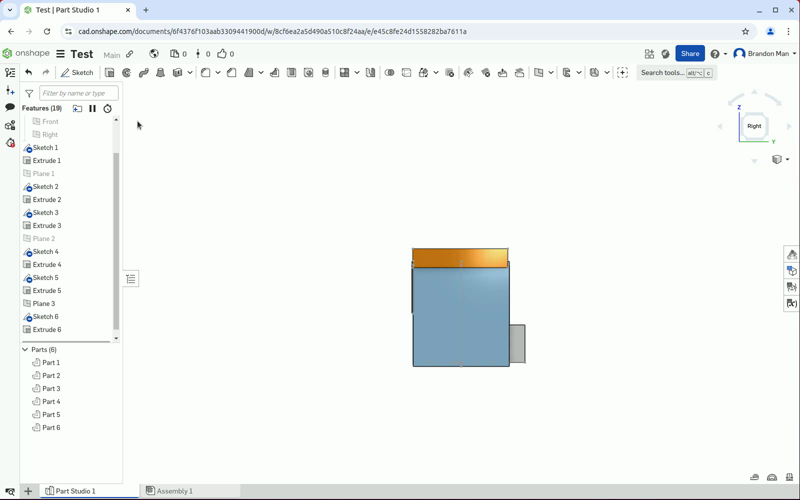
key(shift+h)
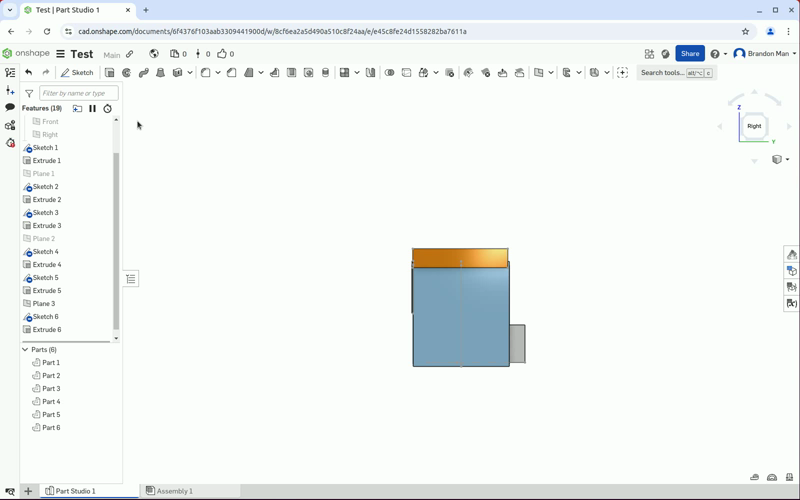
key(shift+7)
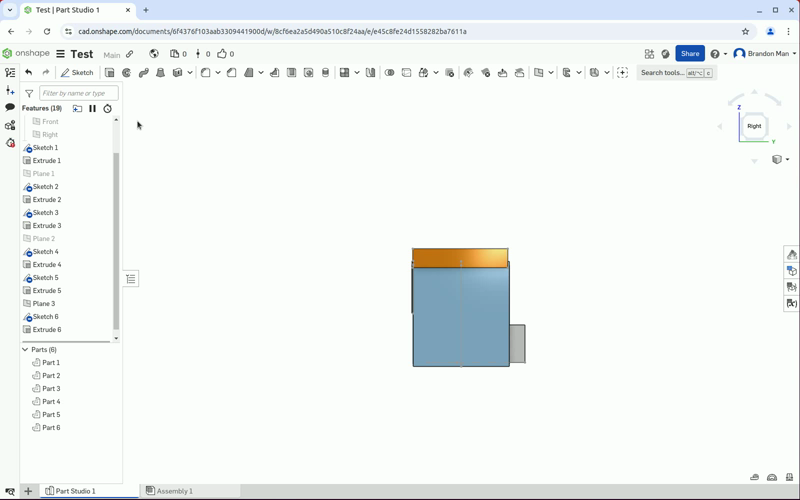
key(right, 2)
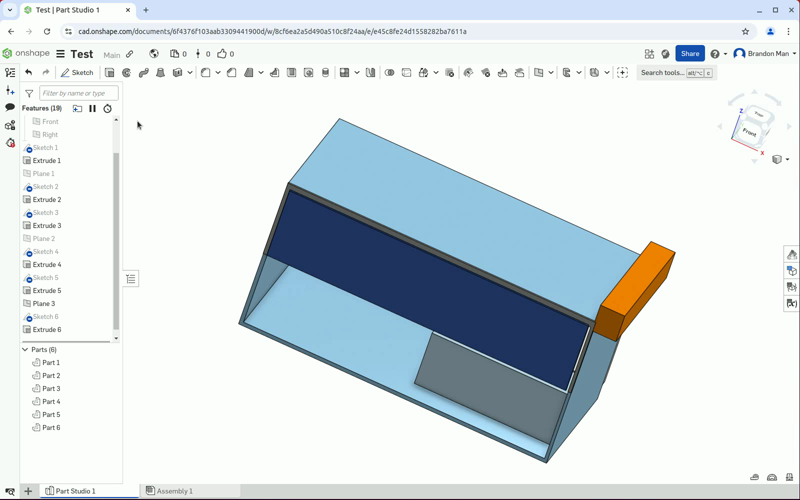
key(down, 2)
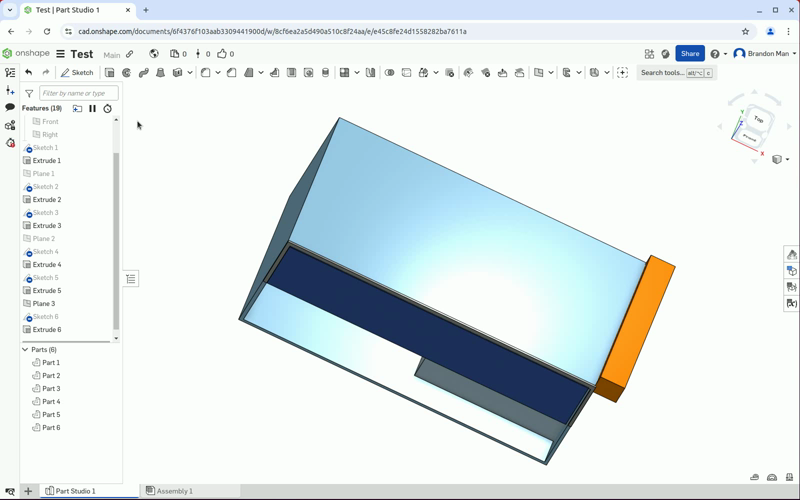
key(up, 2)
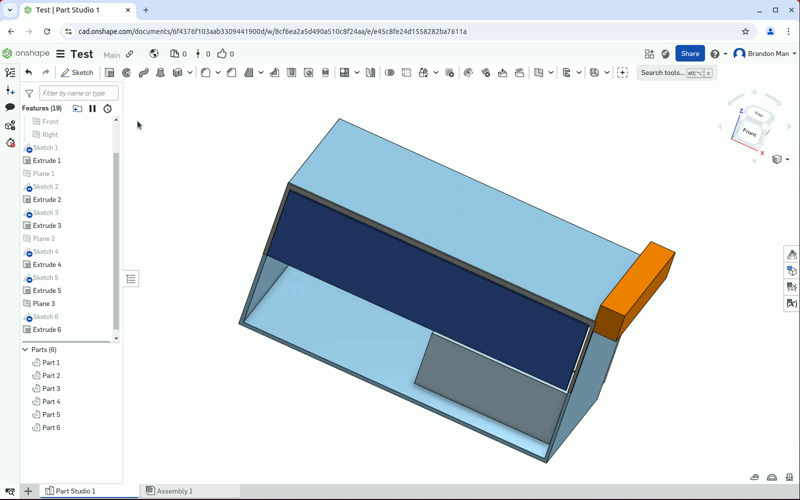
key(left, 2)
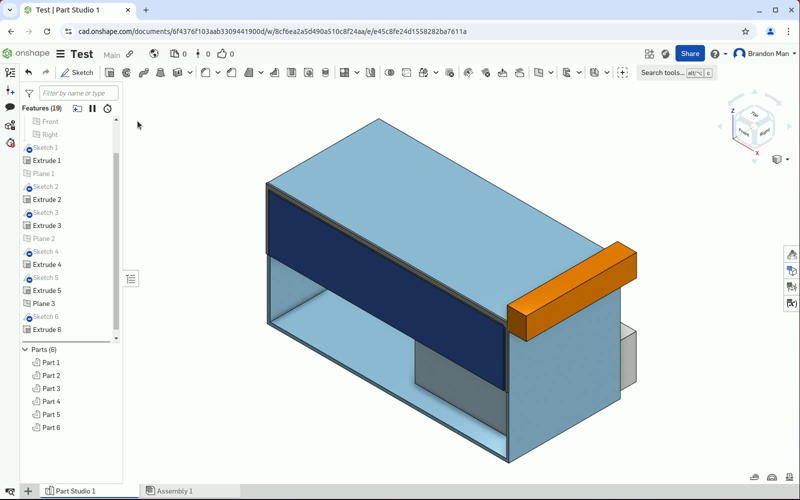
mouse_move(69, 150)
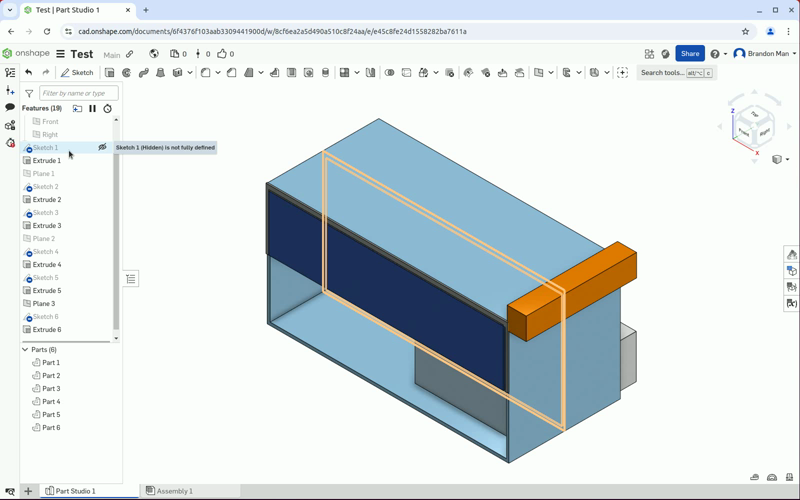
click(69, 150)